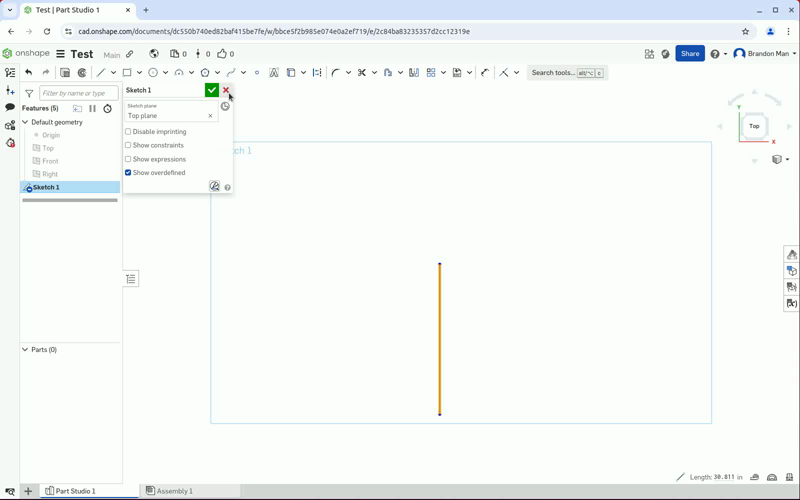
key(shift+h)
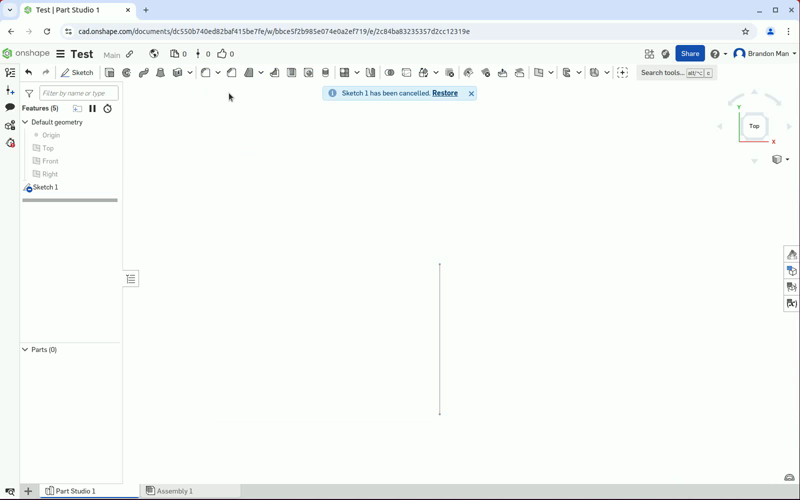
key(shift+s)
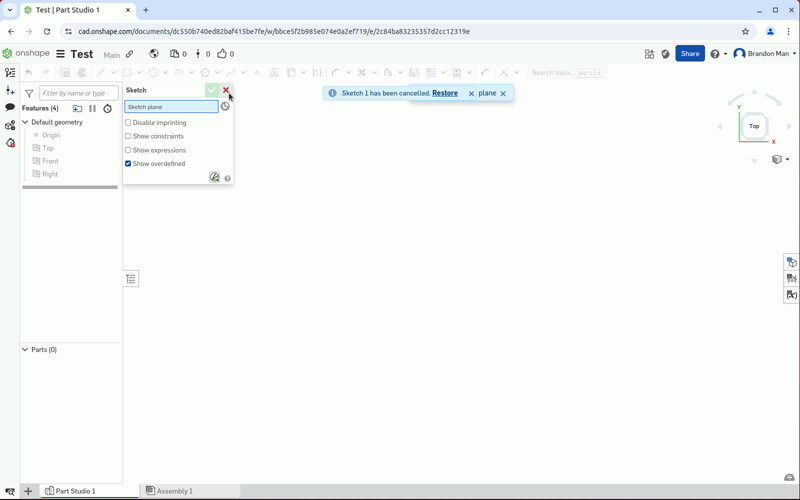
mouse_move(73, 150)
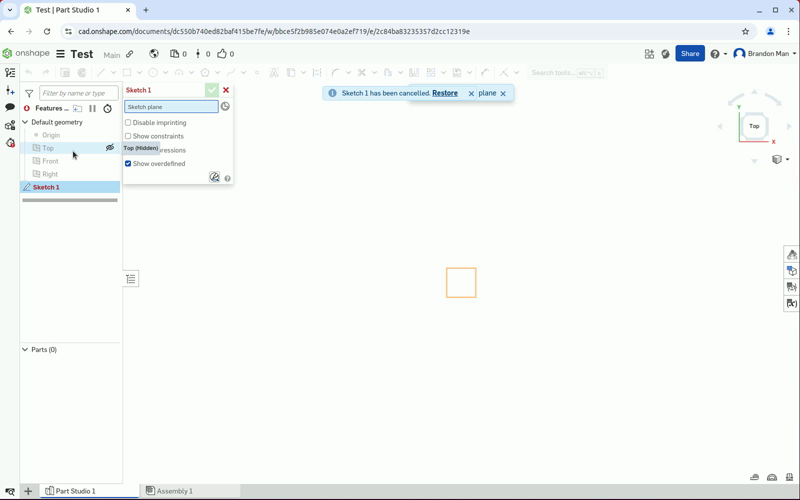
click(73, 150)
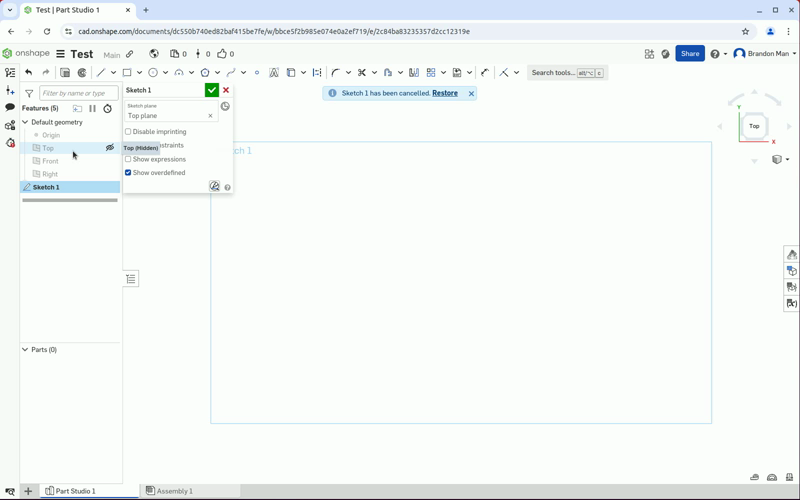
mouse_move(73, 352)
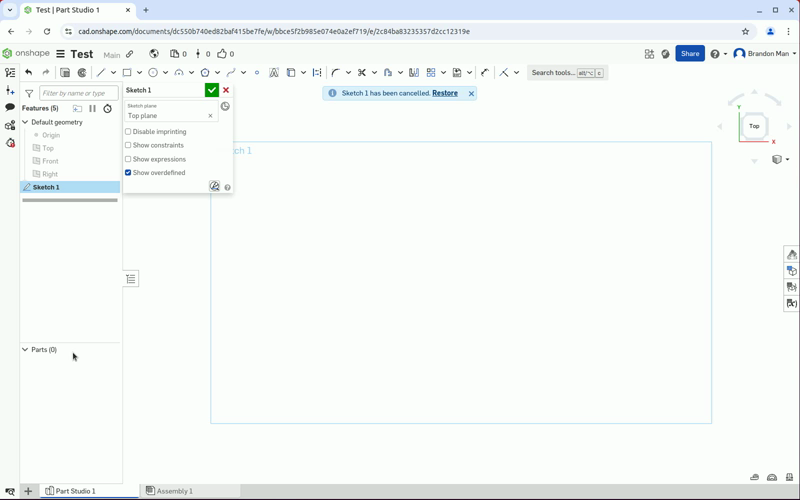
key(y)
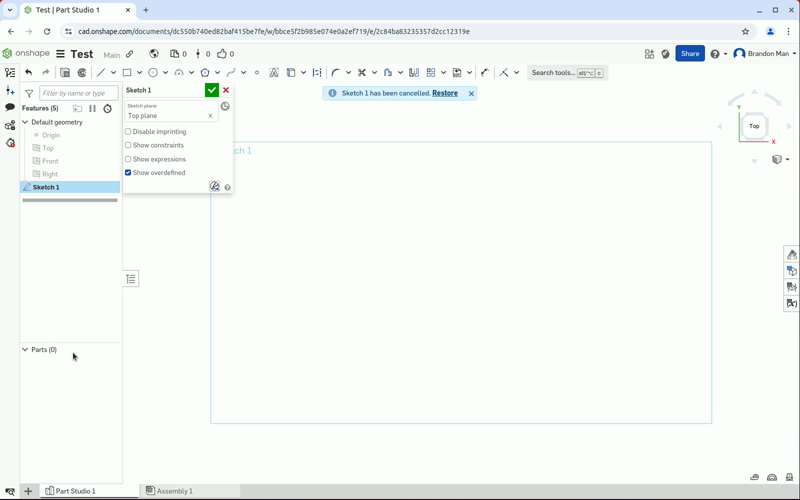
key(l)
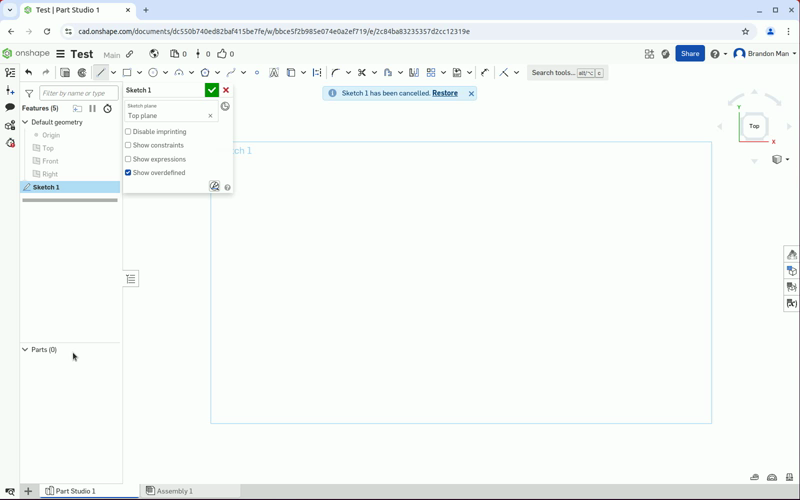
key_down(shift)
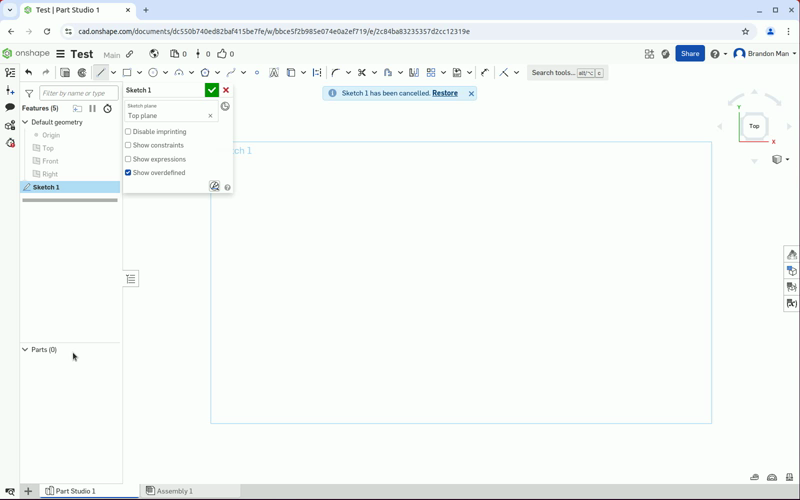
mouse_move(351, 335)
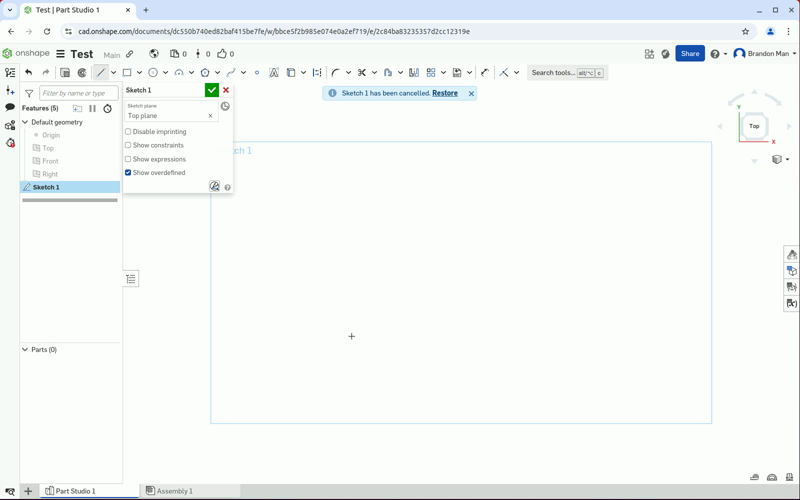
click(351, 335)
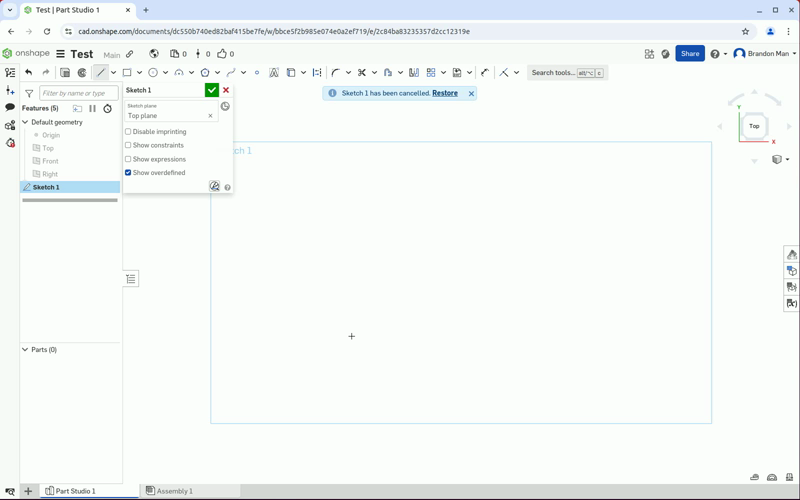
key_up(shift)
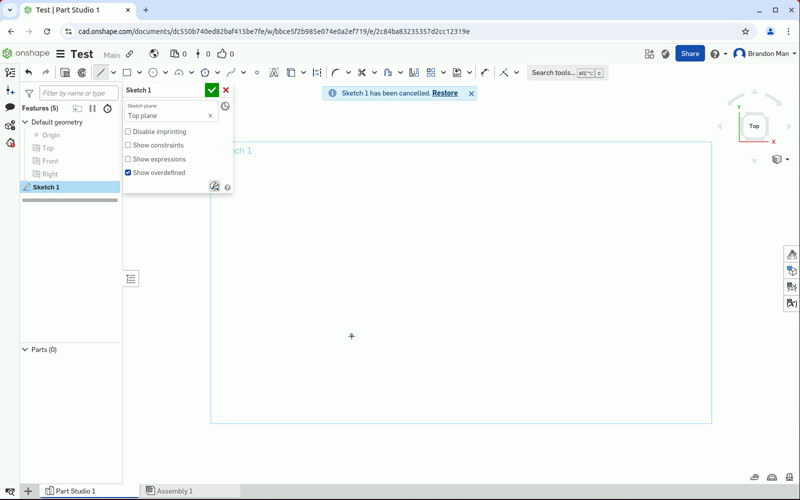
key_down(shift)
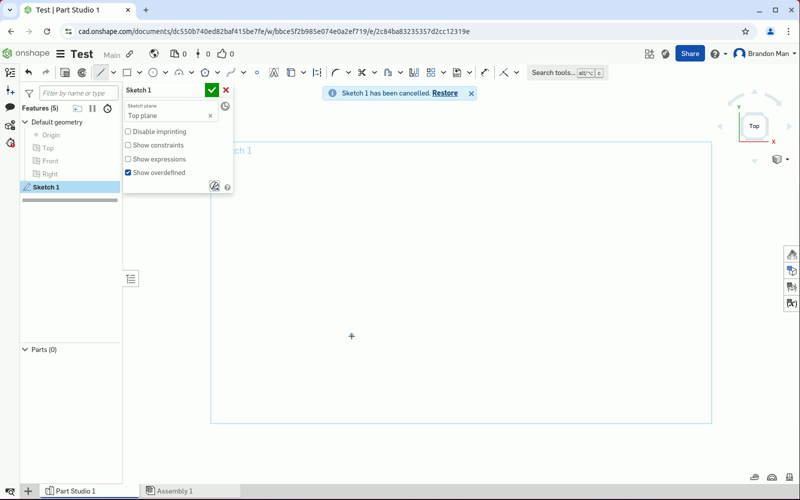
mouse_move(569, 335)
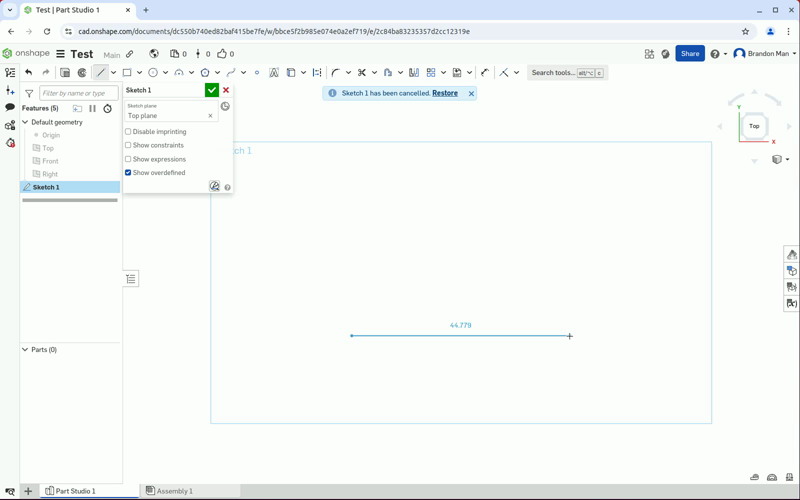
click(569, 335)
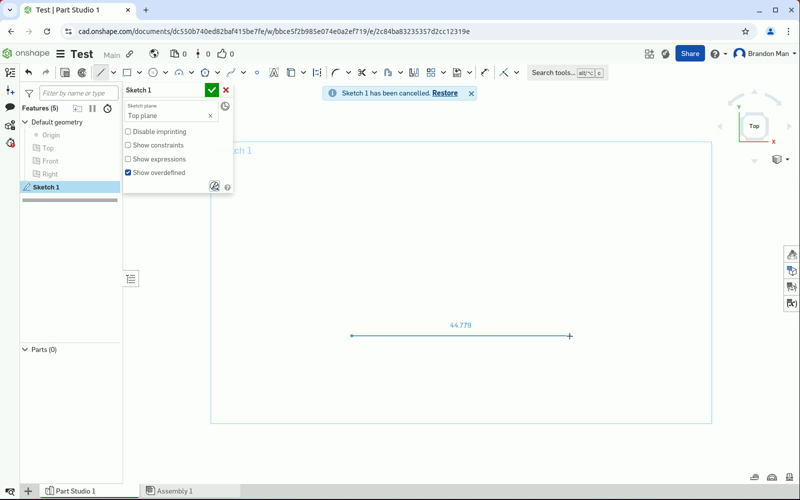
key_up(shift)
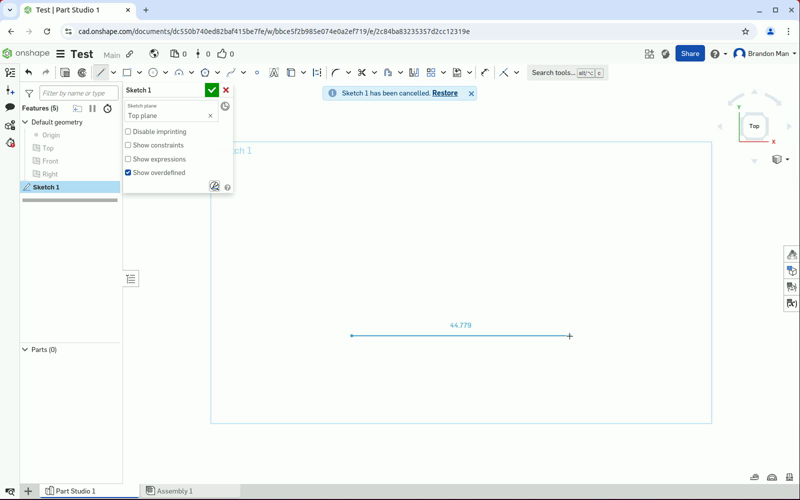
key_down(shift)
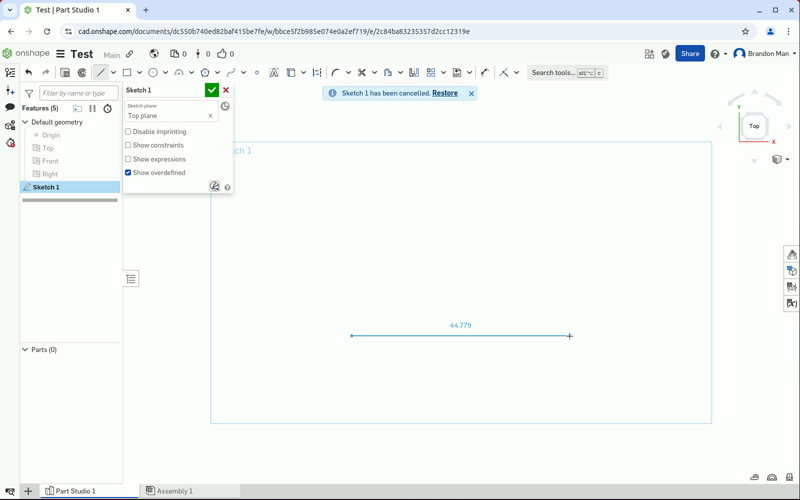
mouse_move(569, 230)
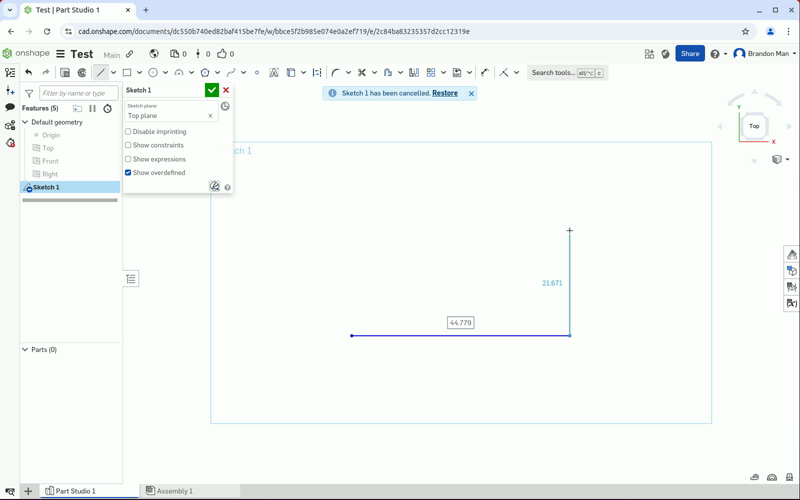
click(569, 230)
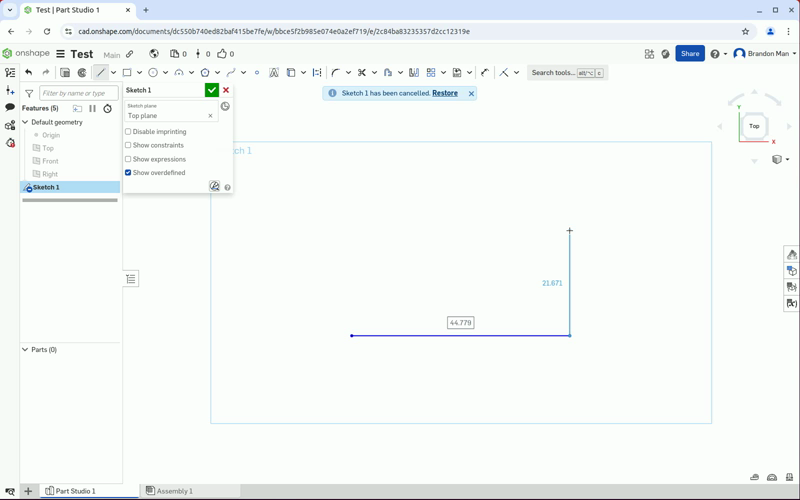
key_up(shift)
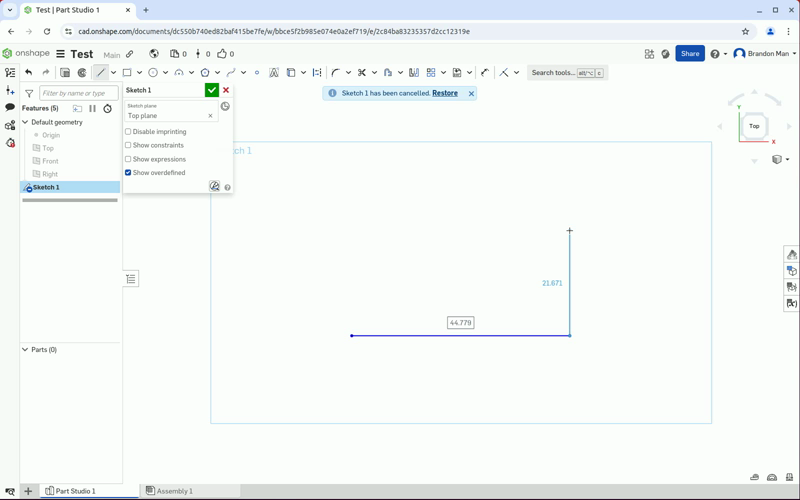
key_down(shift)
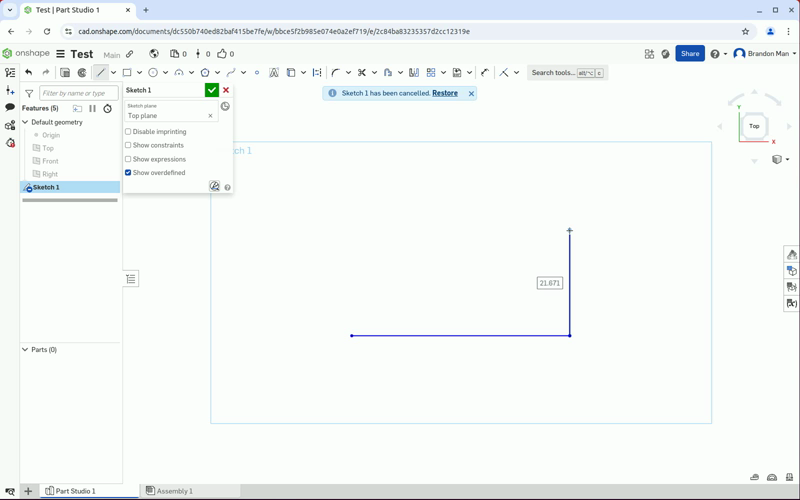
mouse_move(351, 230)
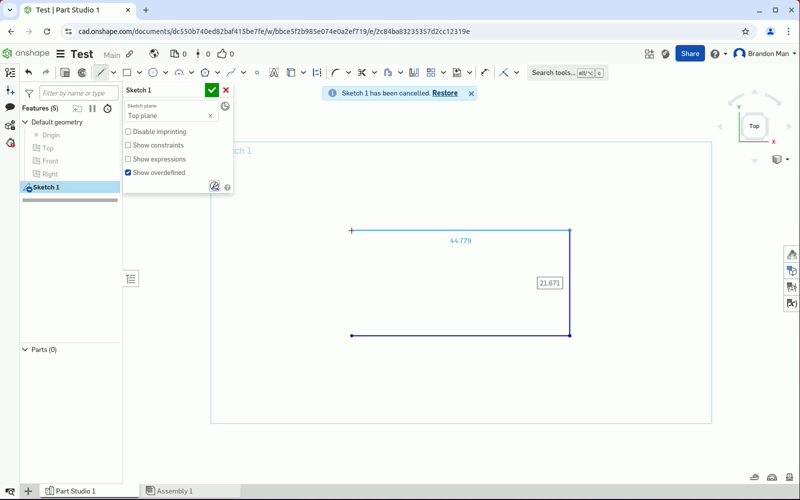
click(351, 230)
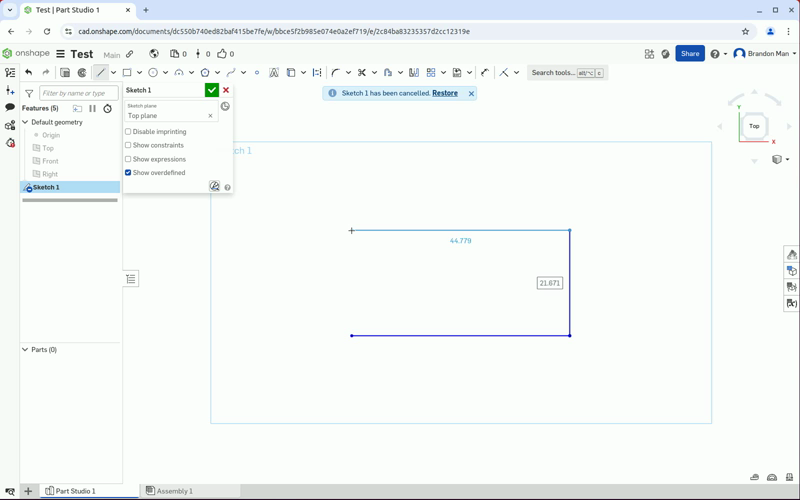
key_up(shift)
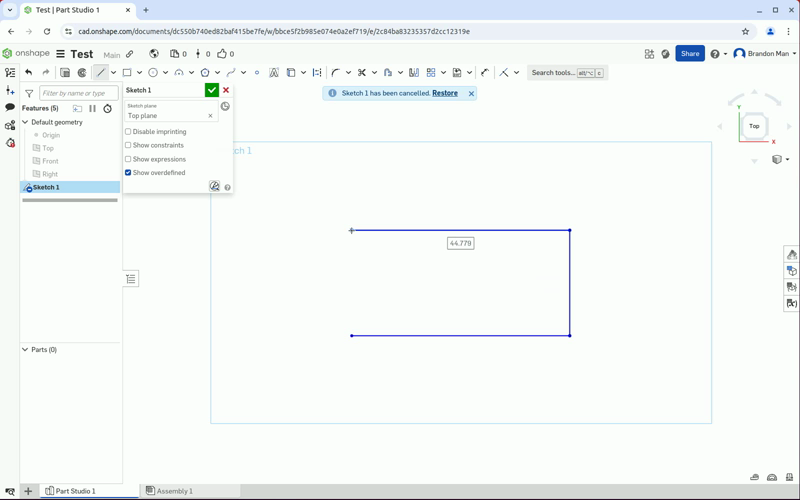
key_down(shift)
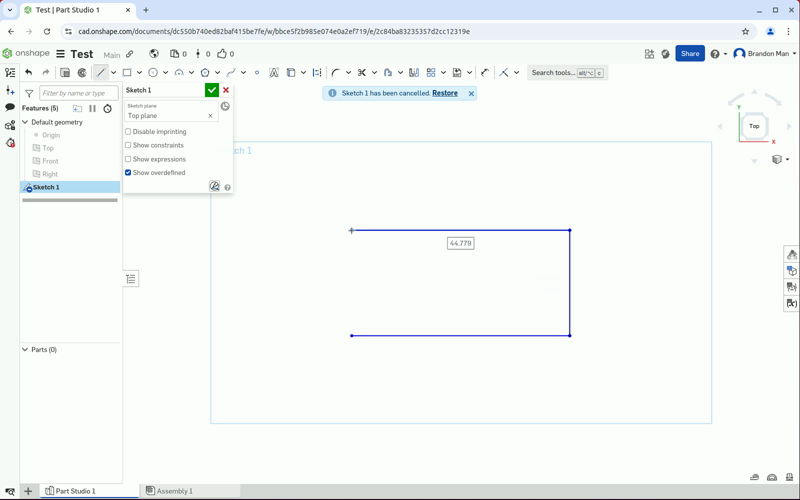
mouse_move(351, 335)
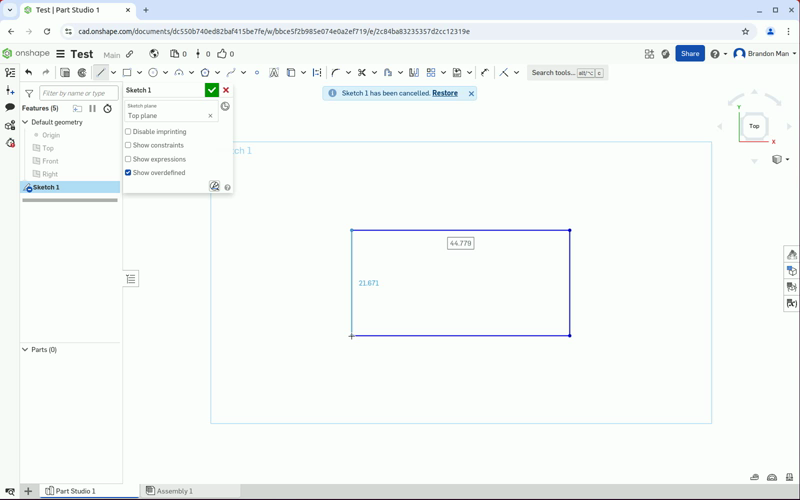
key_up(shift)
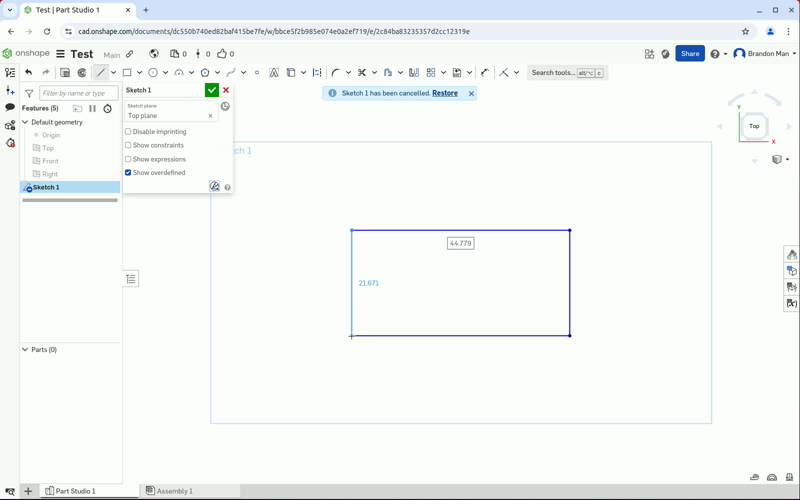
click(351, 335)
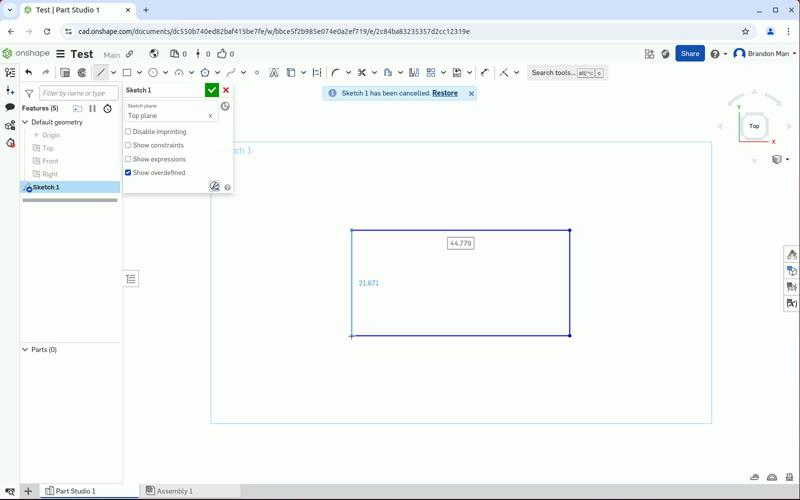
key(esc)
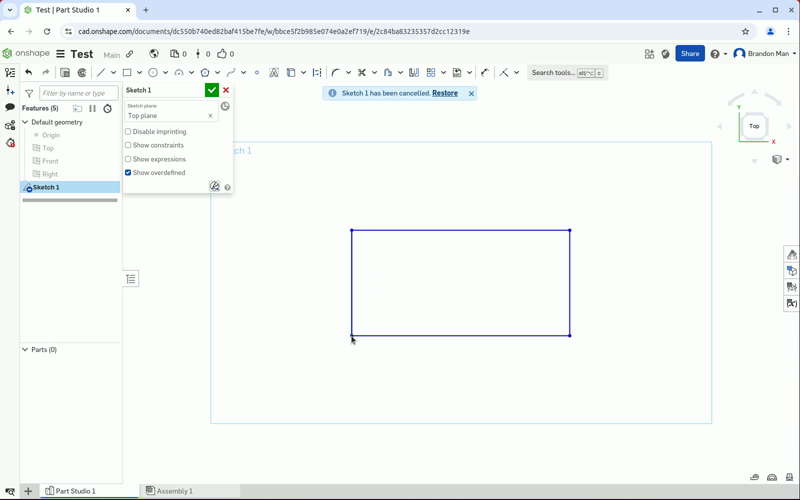
mouse_move(369, 252)
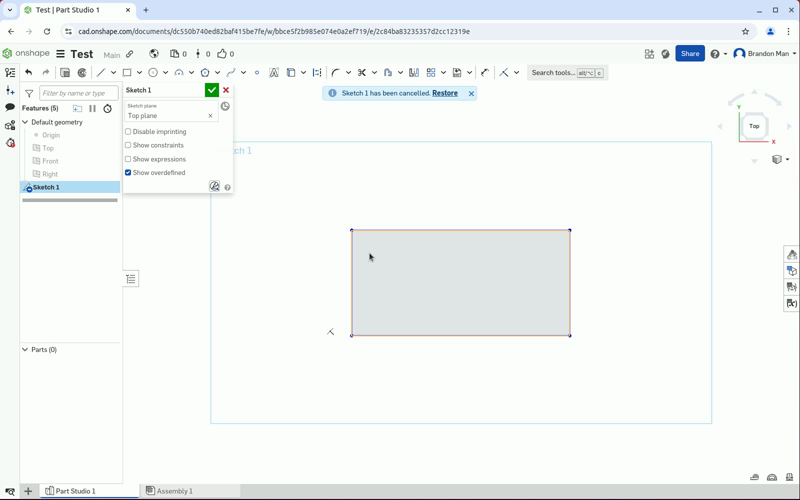
click(369, 252)
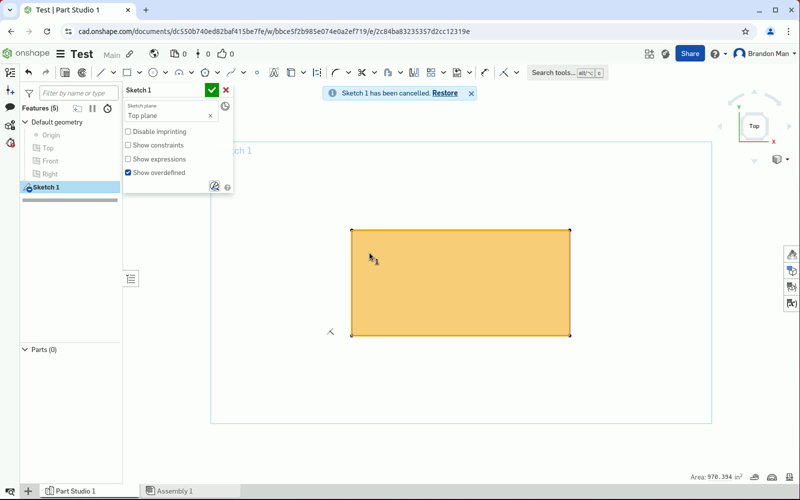
mouse_move(73, 352)
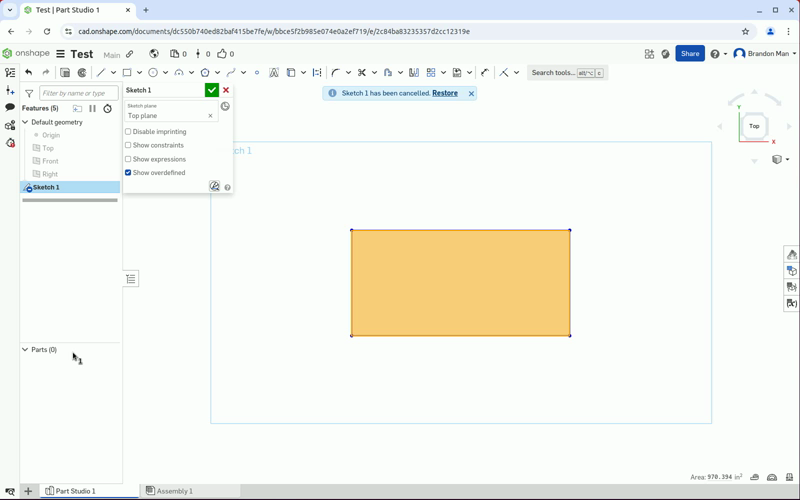
key(shift+y)
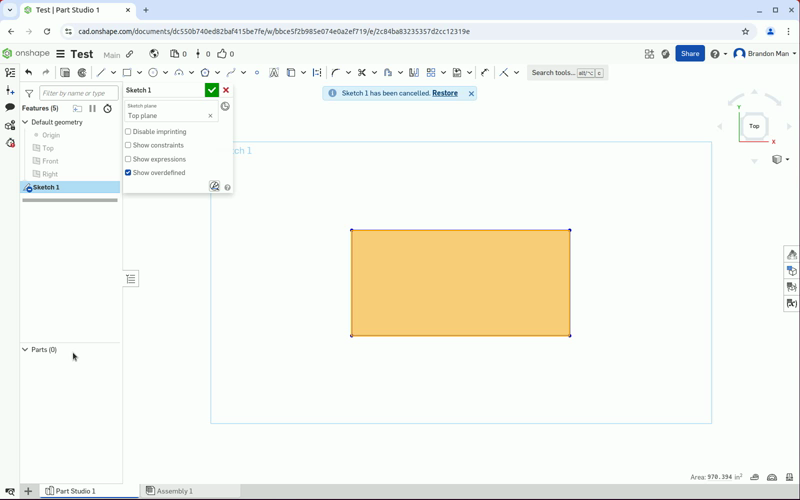
key(shift+e)
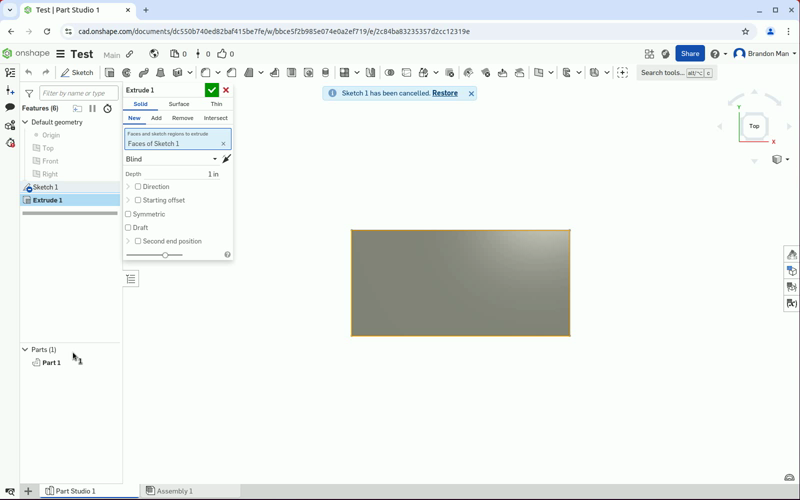
mouse_move(143, 106)
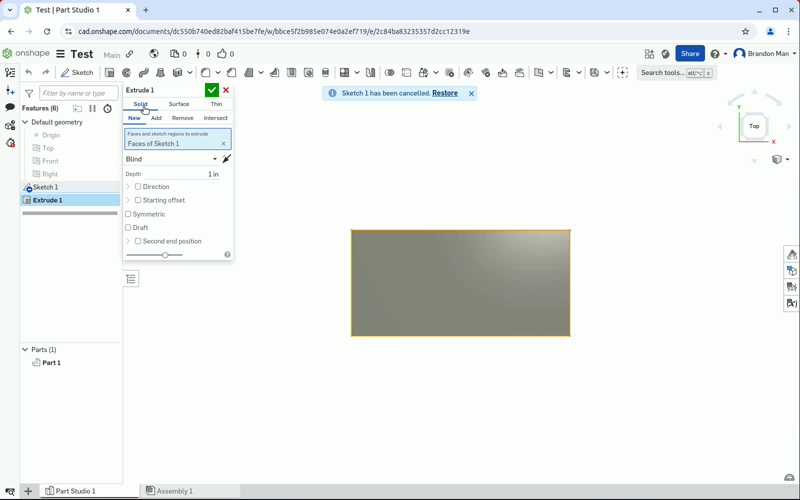
click(143, 106)
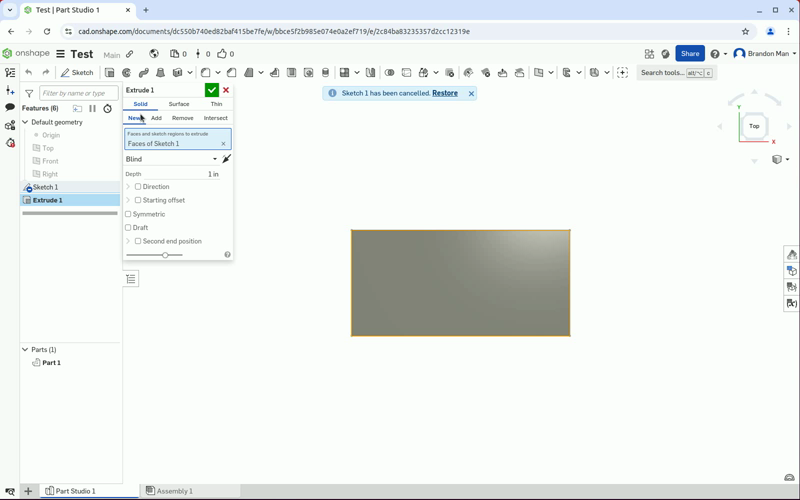
mouse_move(137, 120)
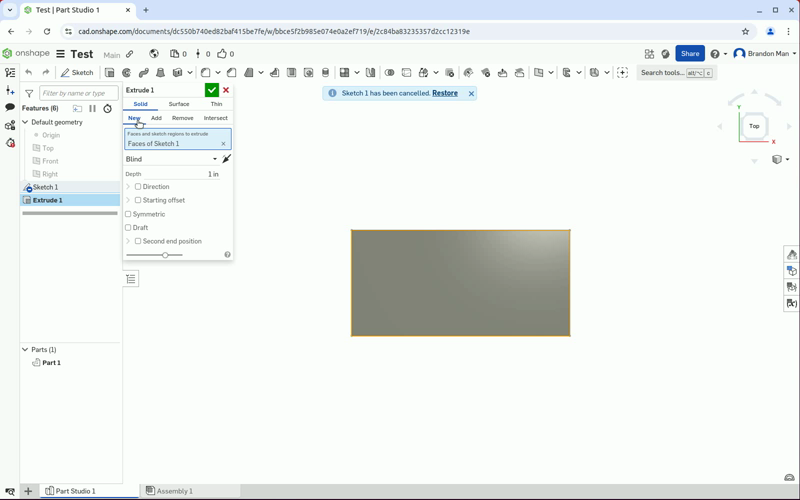
click(137, 120)
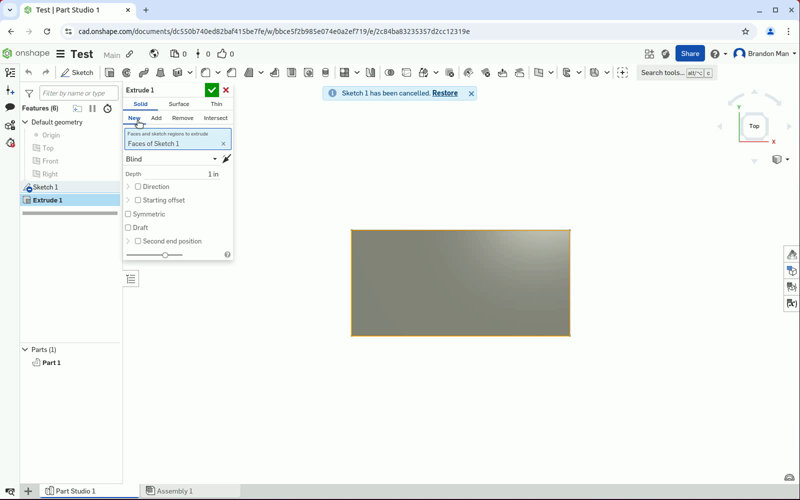
key(tab, 4)
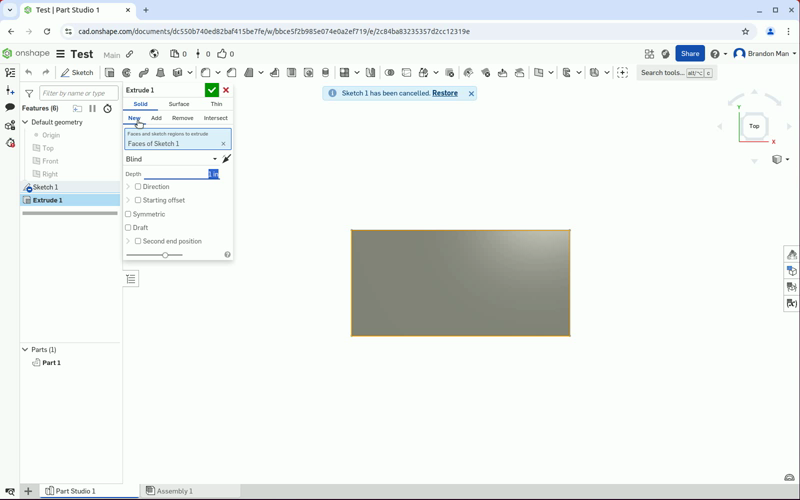
text(4.574)
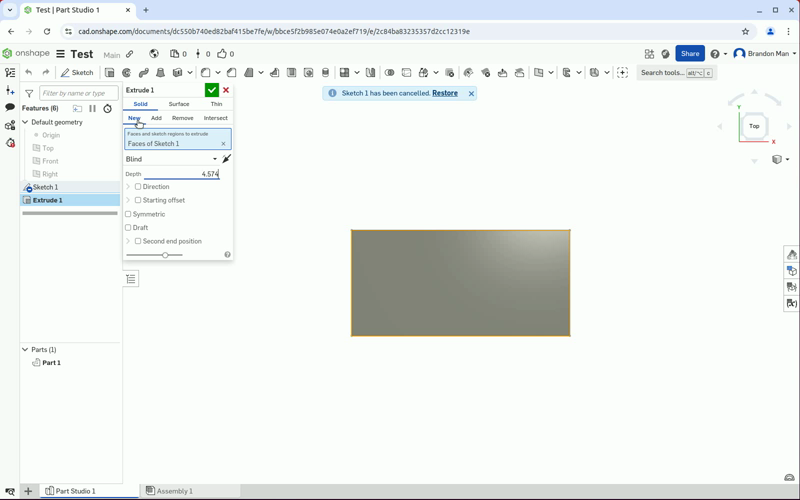
key(enter)
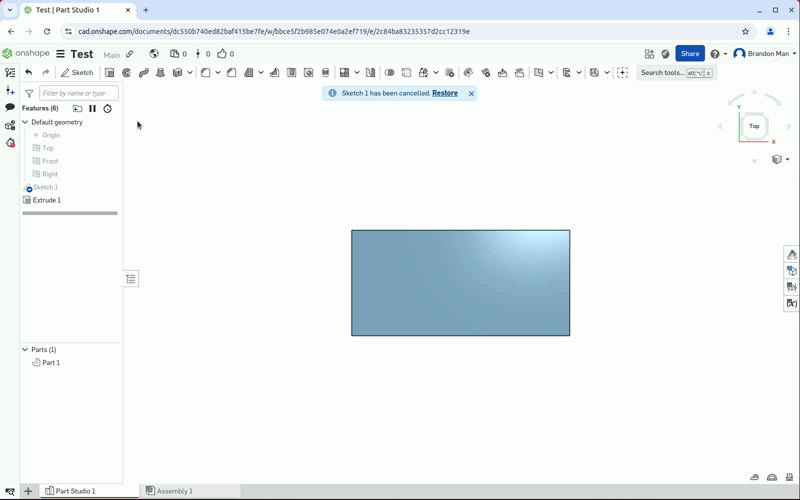
key(shift+h)
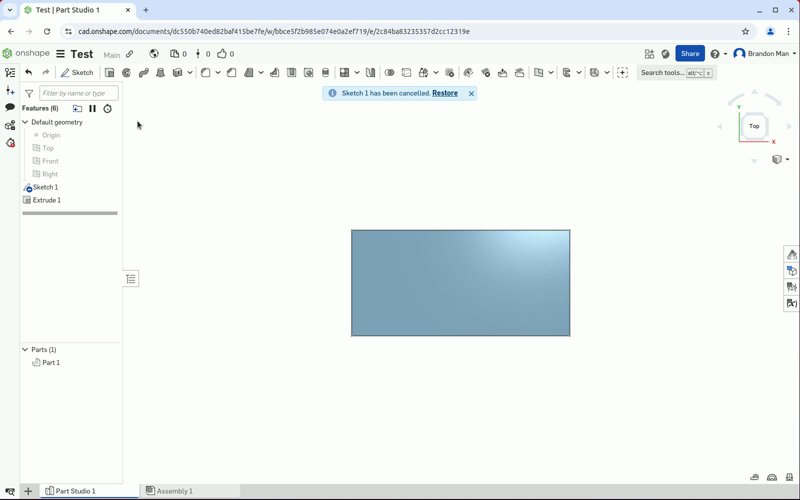
key(shift+h)
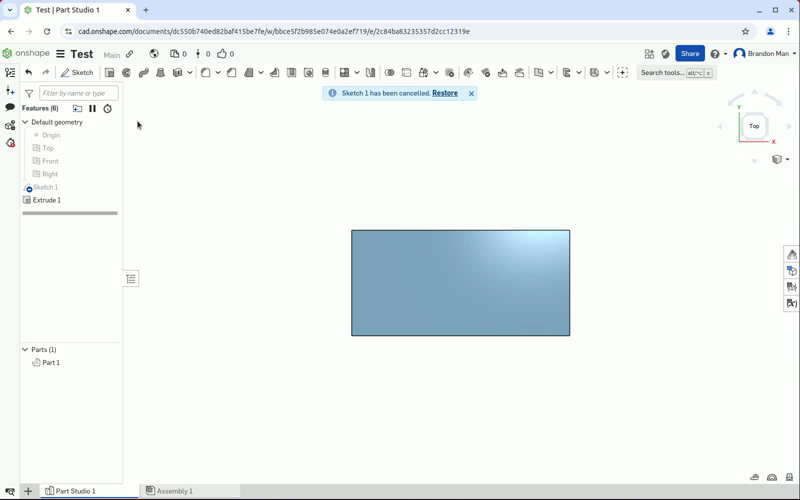
mouse_move(73, 189)
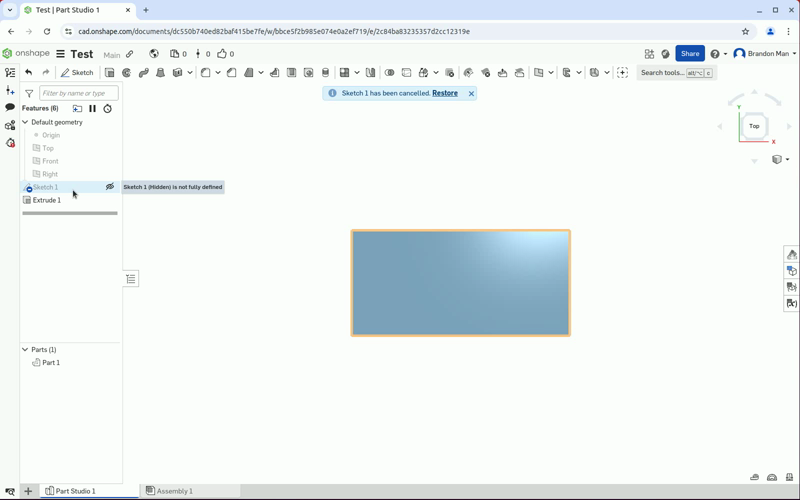
click(73, 189)
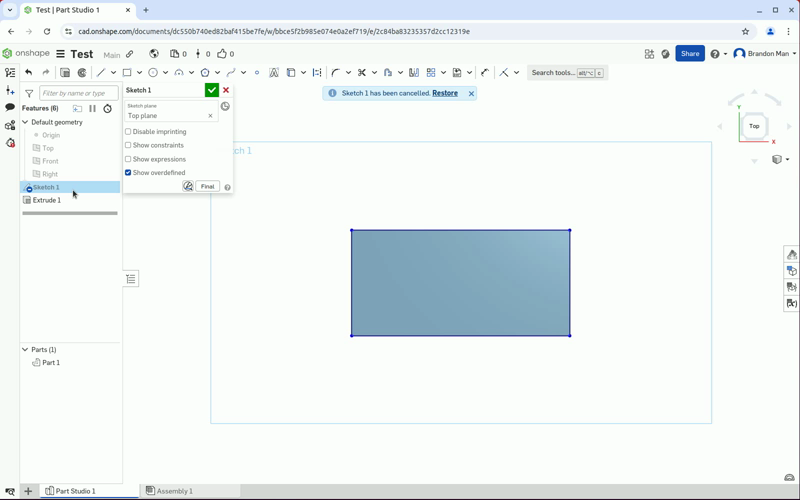
mouse_move(229, 92)
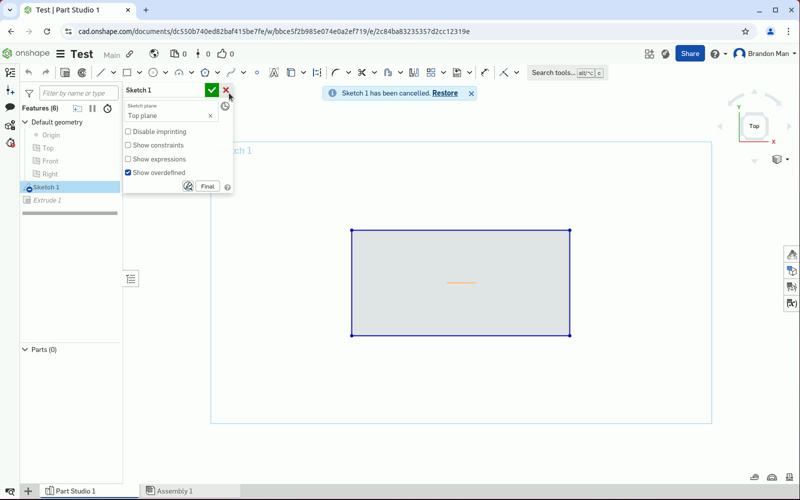
click(229, 92)
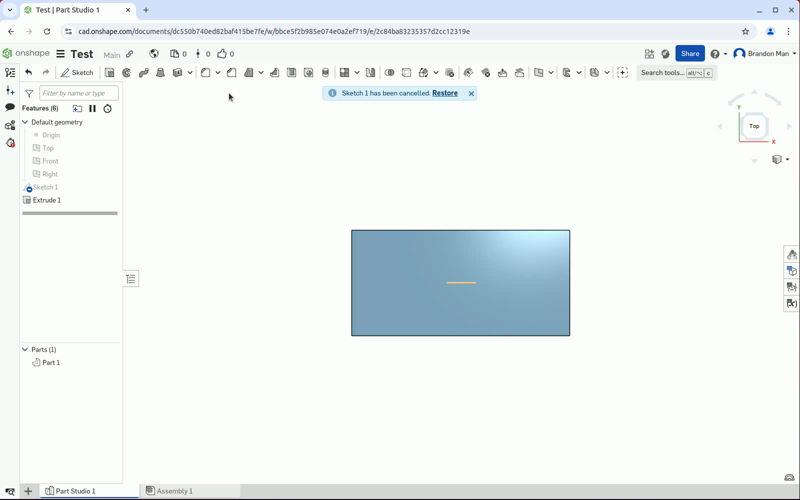
mouse_move(73, 352)
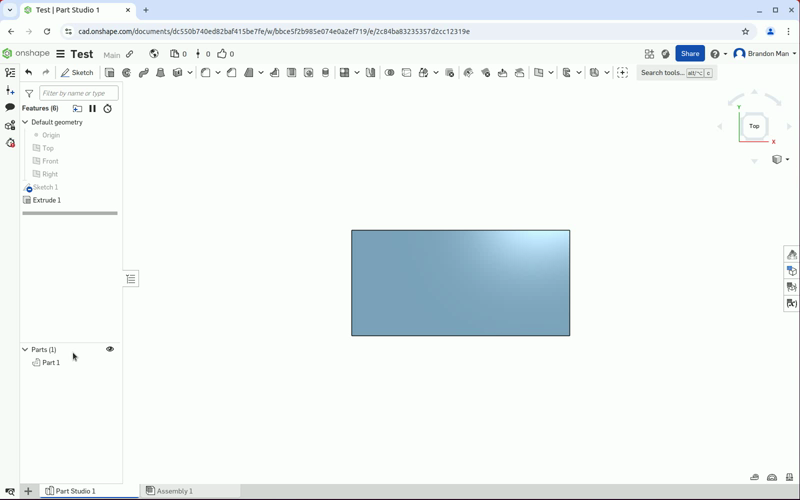
key(y)
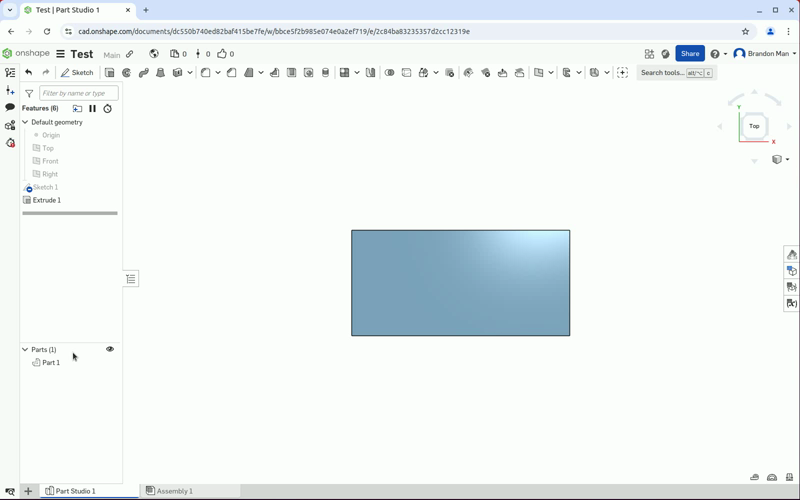
key(shift+p)
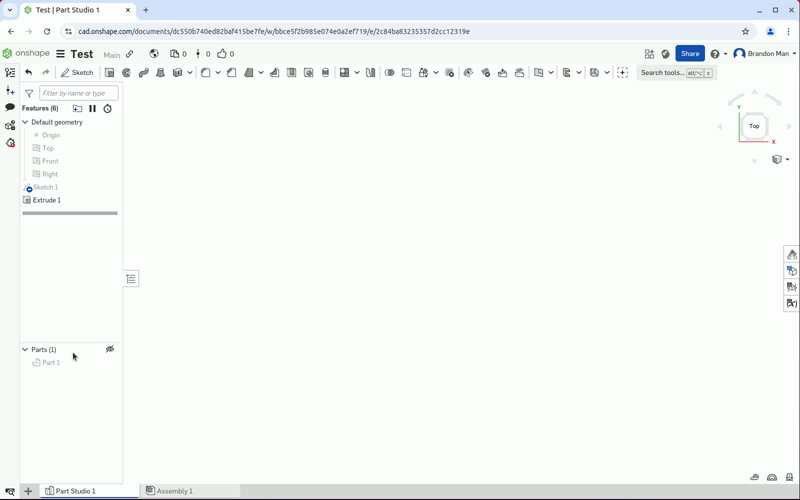
key(space)
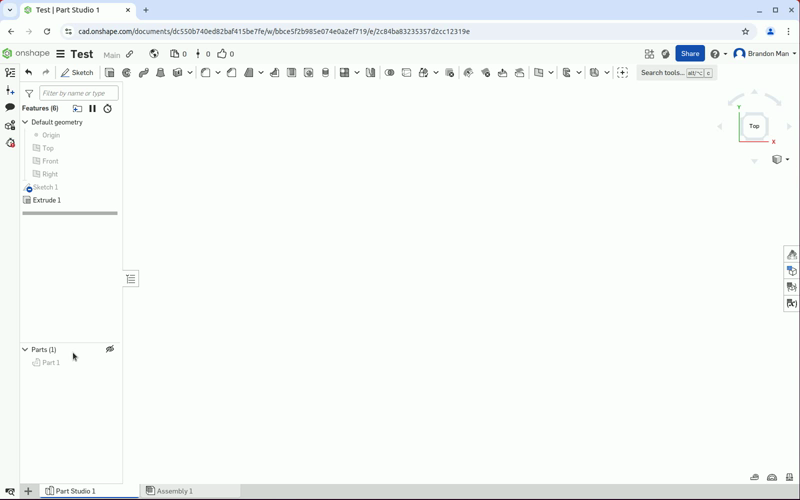
key_down(shift)
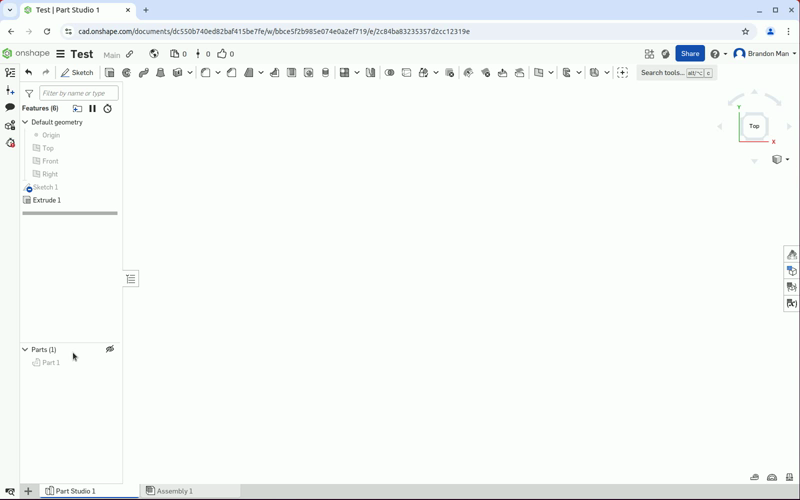
key(up)
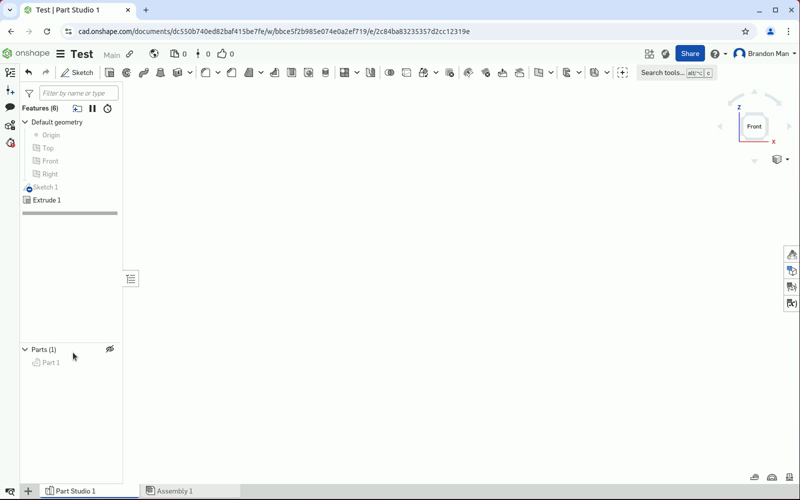
key_up(shift)
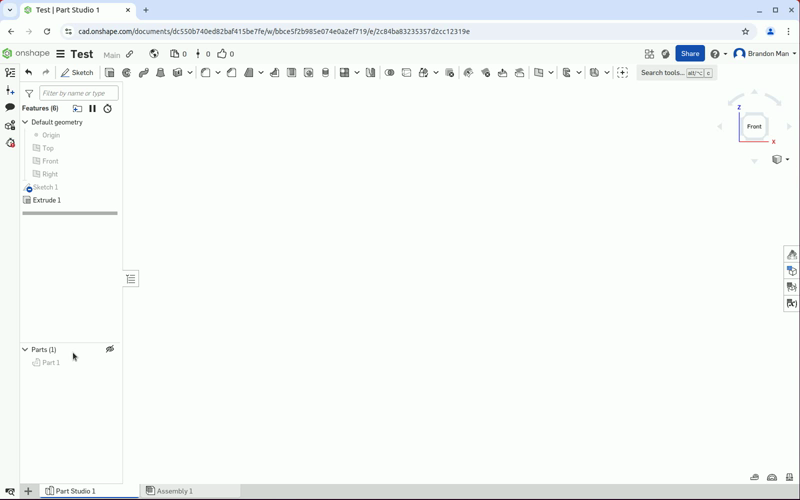
key(space)
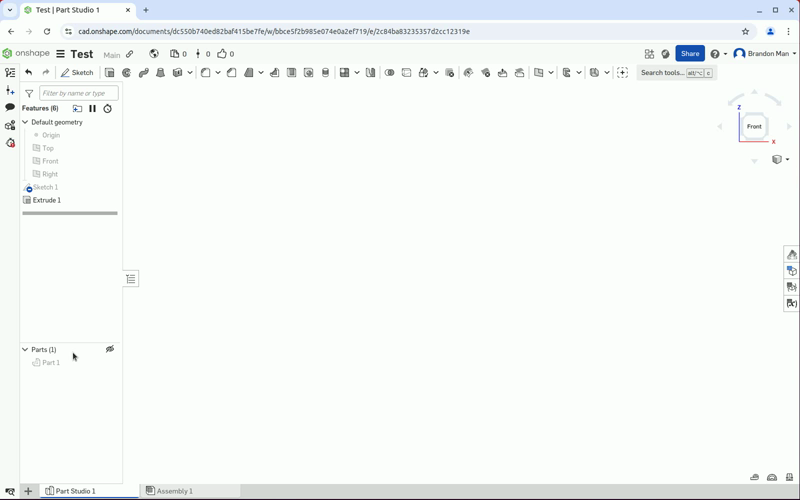
key_down(shift)
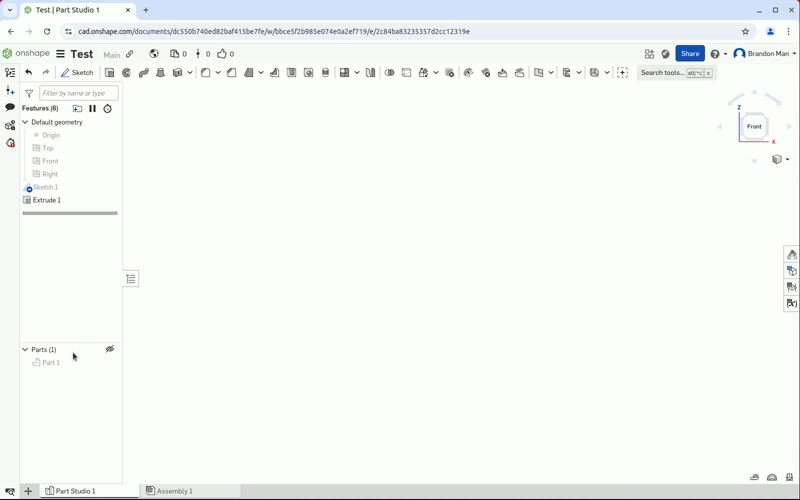
key(left)
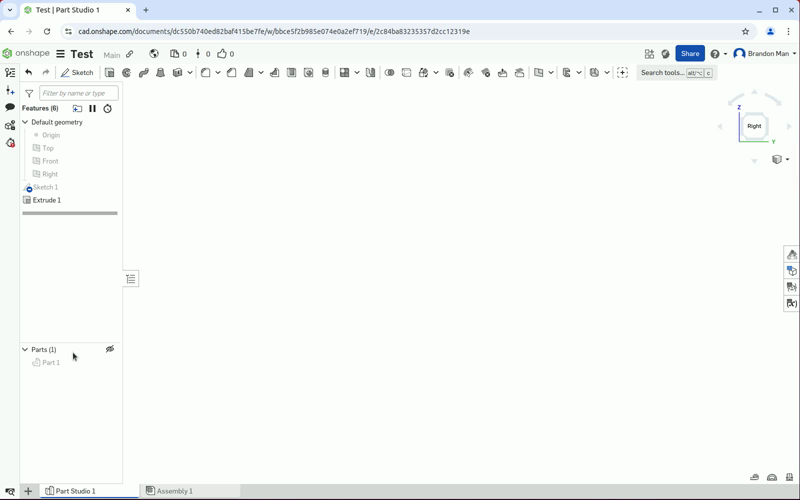
key_up(shift)
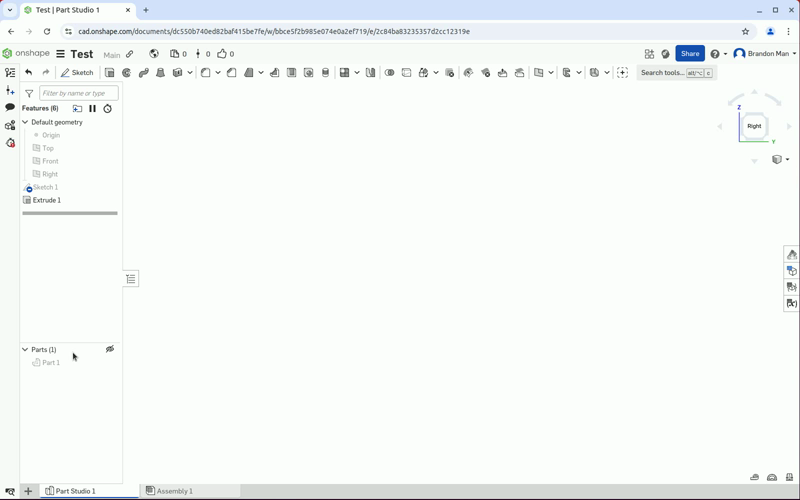
mouse_move(73, 352)
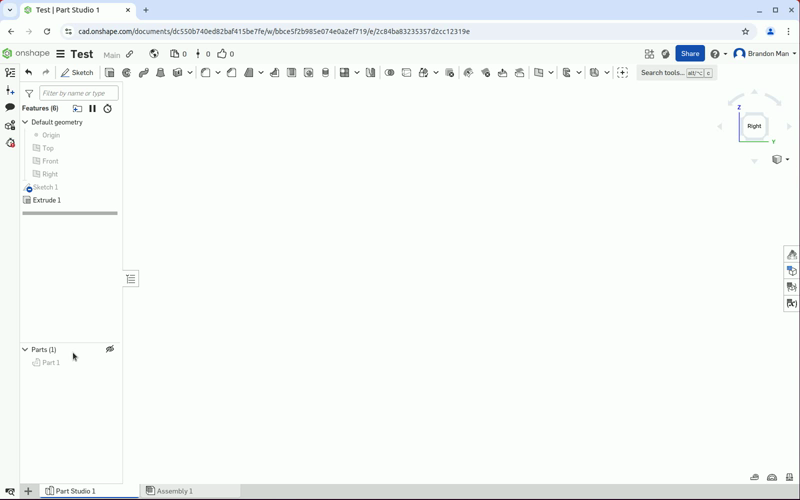
key(shift+y)
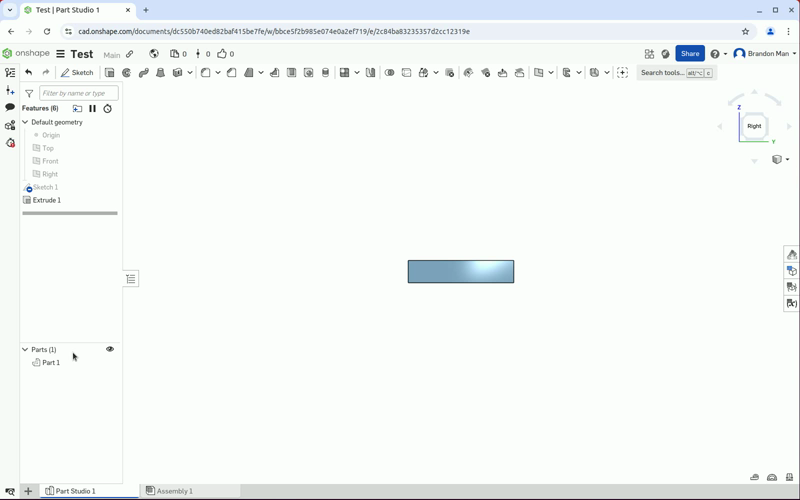
mouse_move(541, 75)
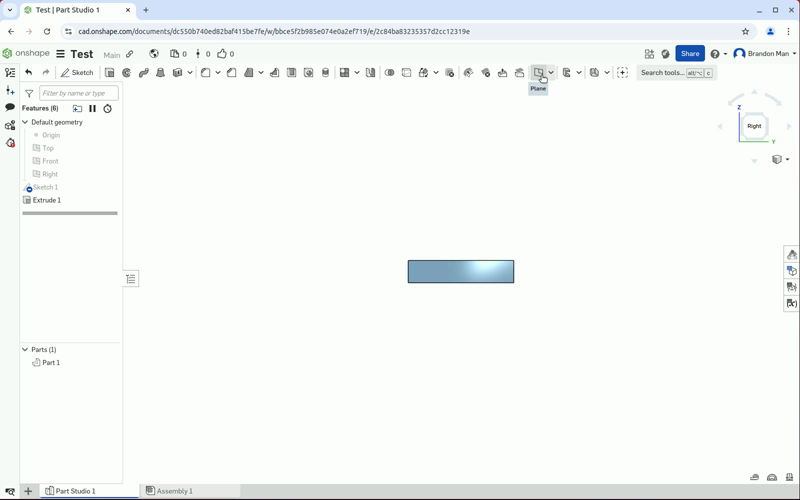
click(541, 75)
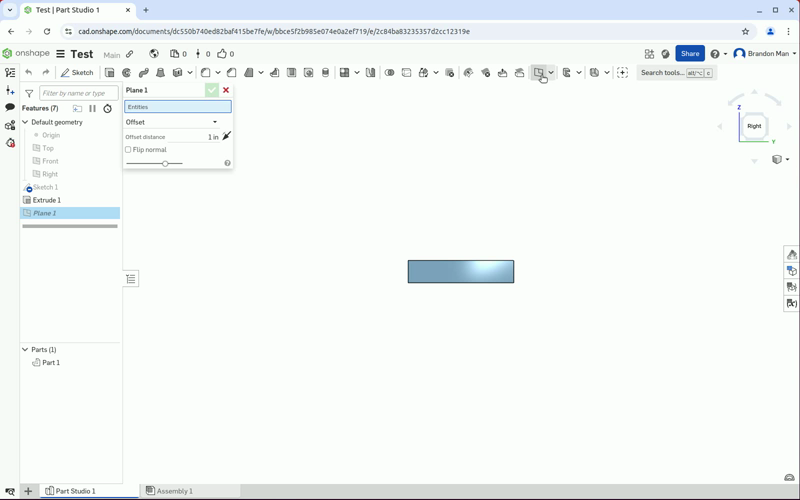
mouse_move(73, 176)
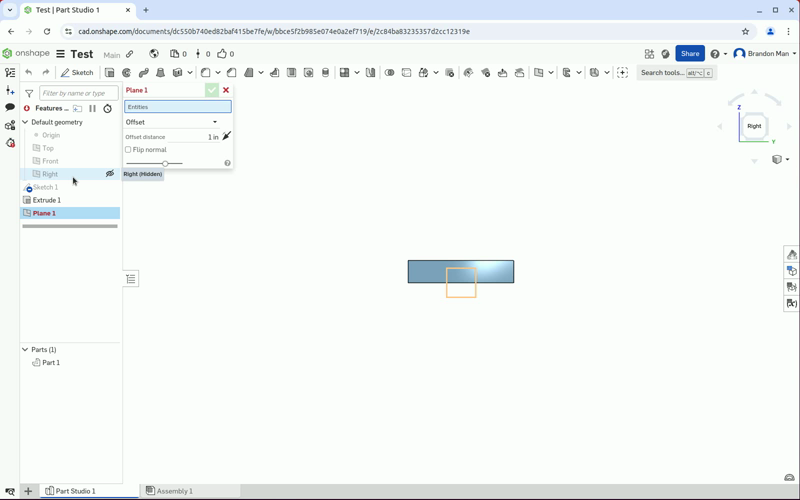
click(73, 176)
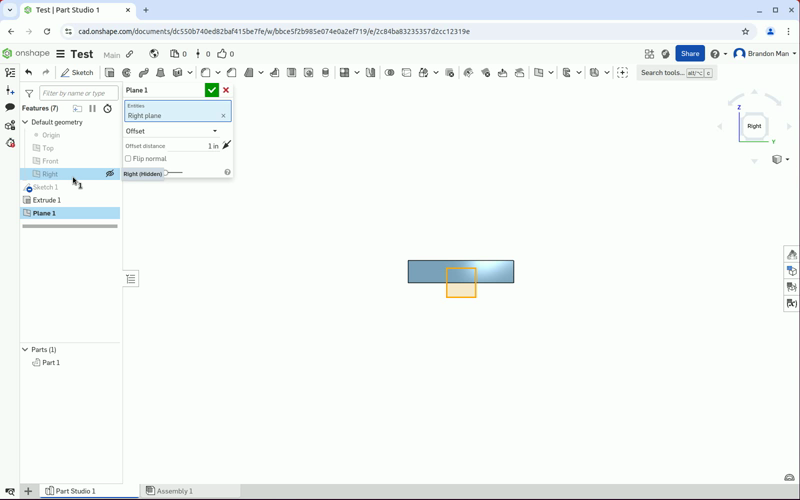
key(tab, 2)
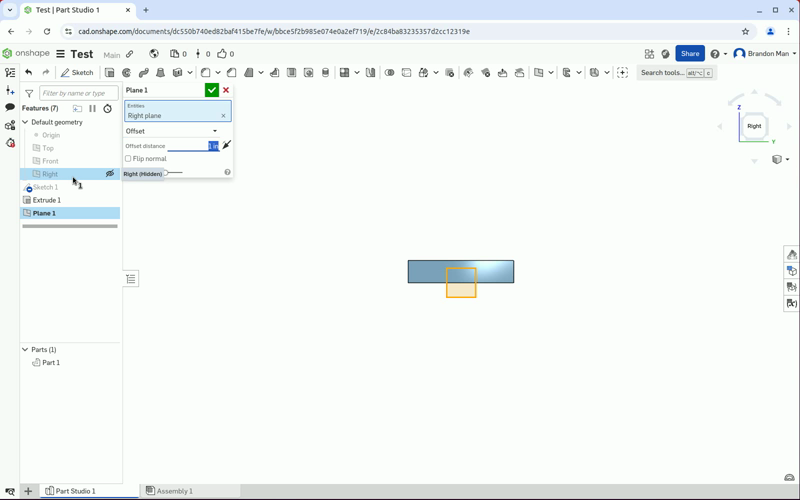
text(22.4)
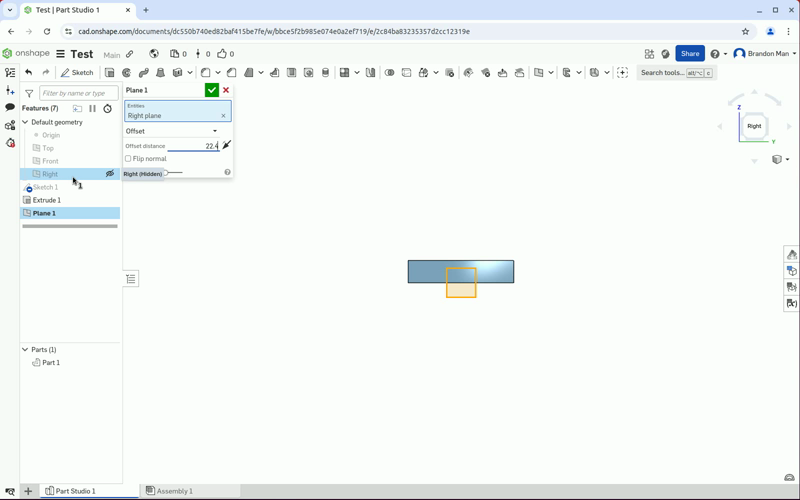
key(enter, 2)
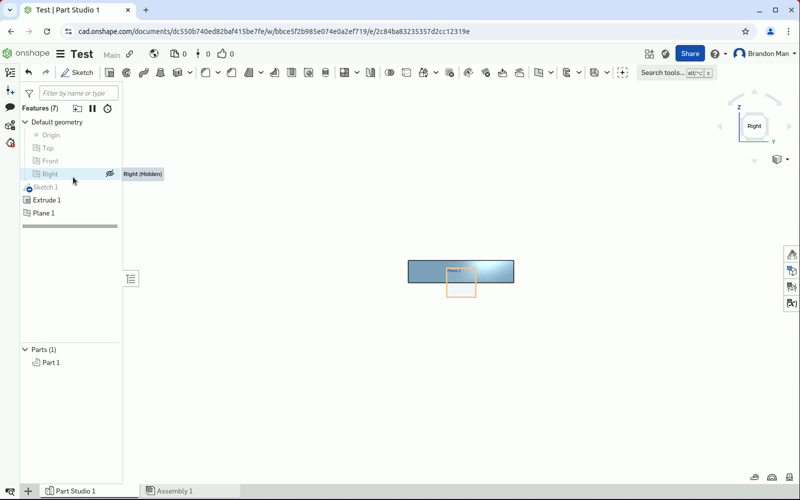
key(shift+s)
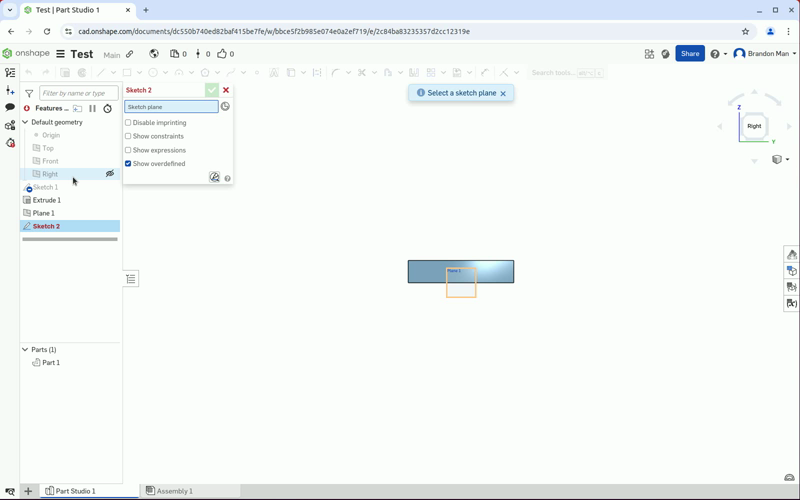
mouse_move(73, 215)
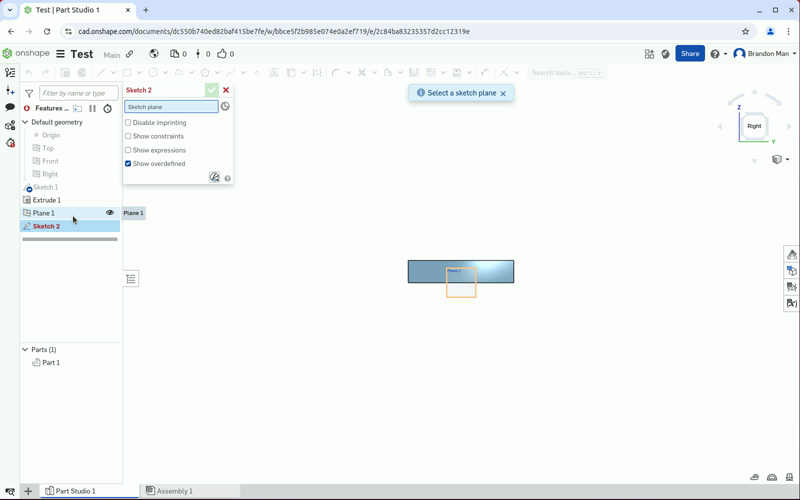
click(73, 215)
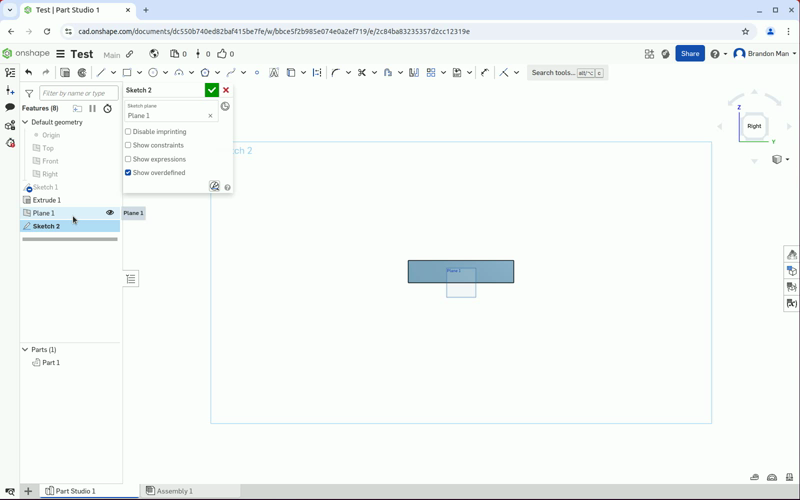
mouse_move(73, 352)
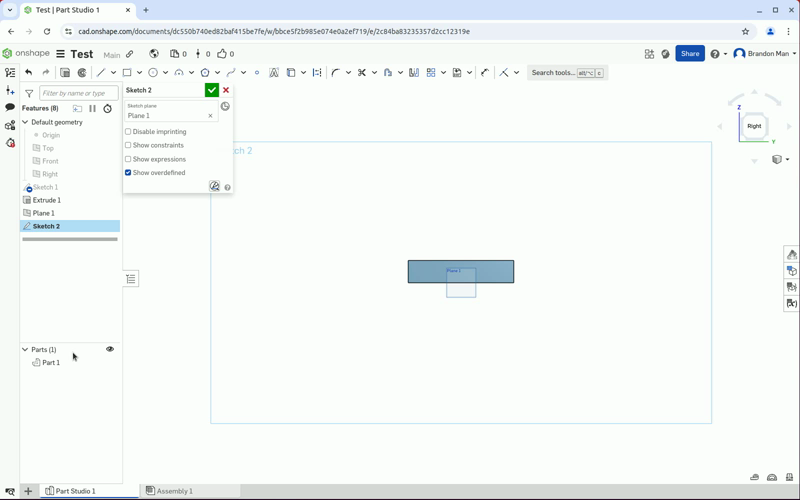
key(y)
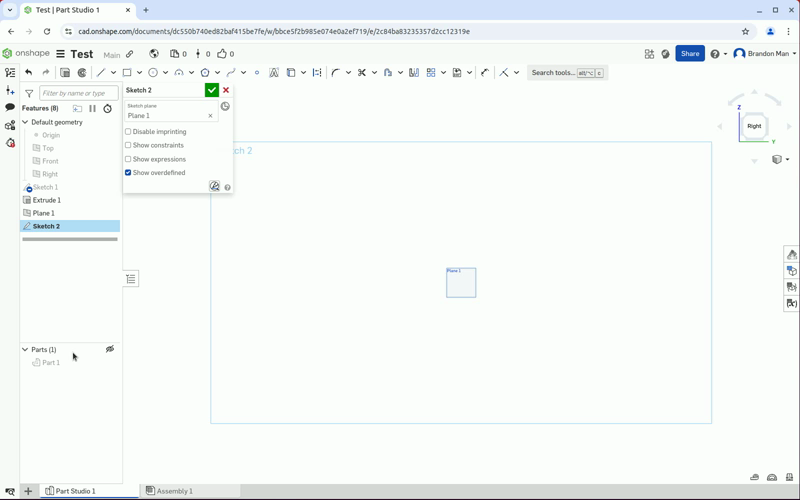
key(l)
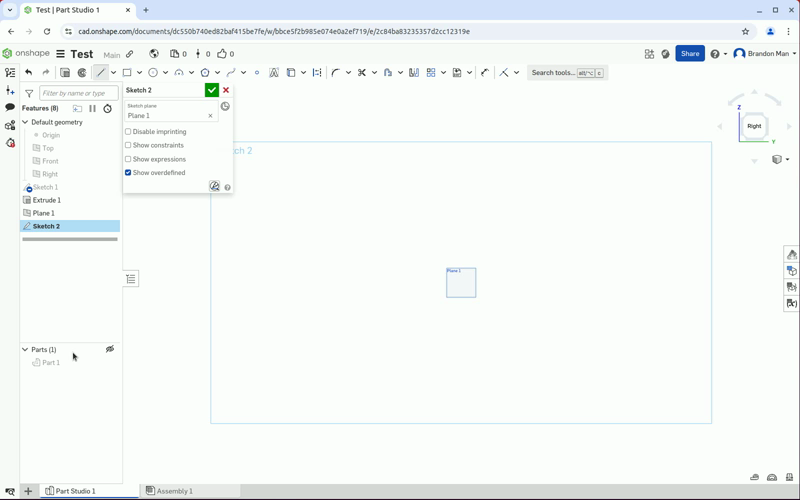
key_down(shift)
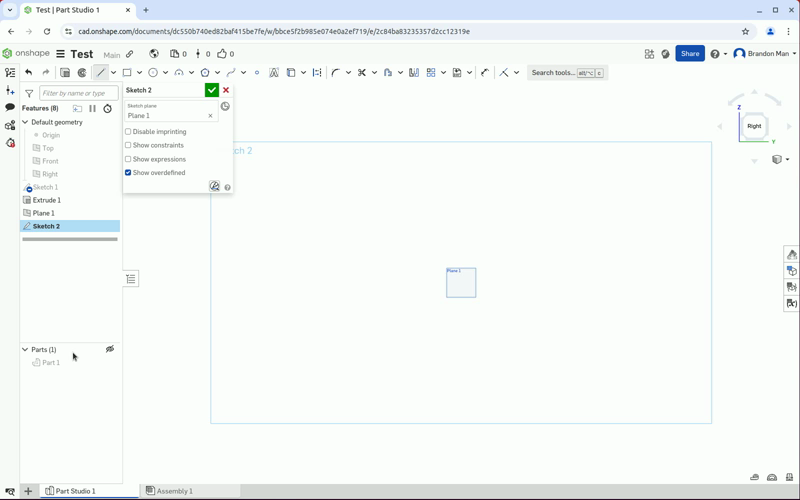
mouse_move(407, 282)
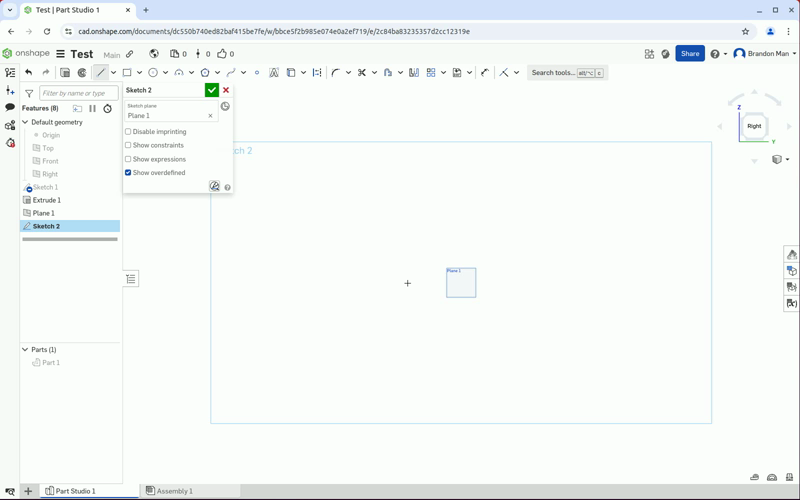
click(407, 282)
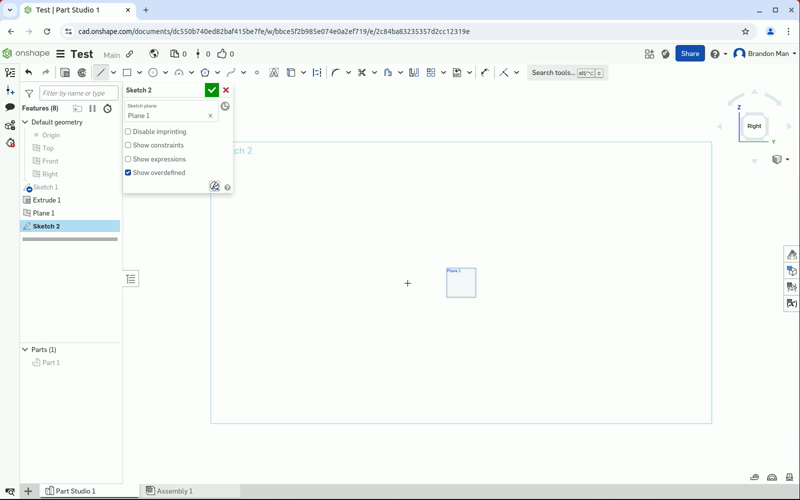
key_up(shift)
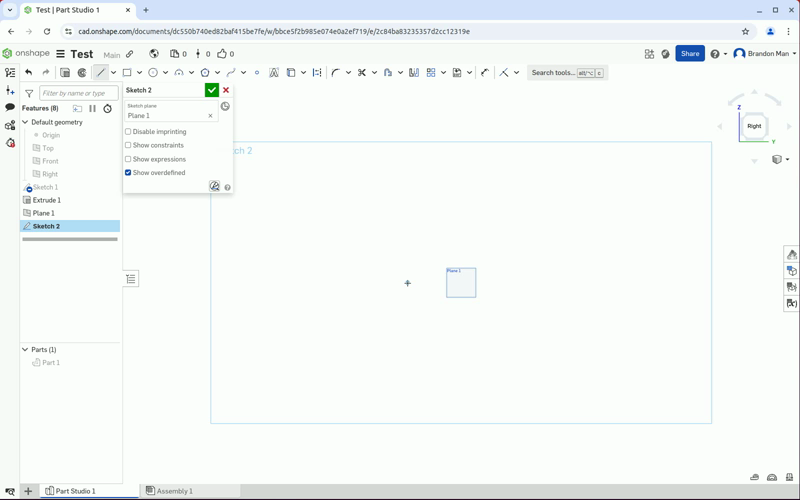
key_down(shift)
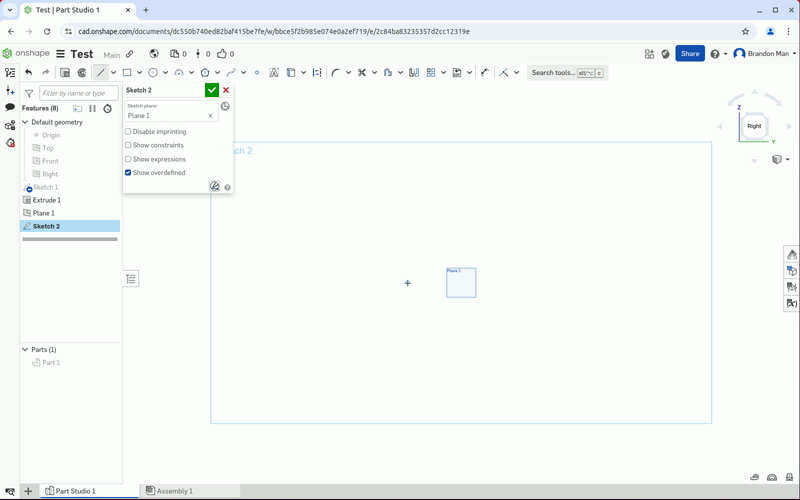
mouse_move(513, 282)
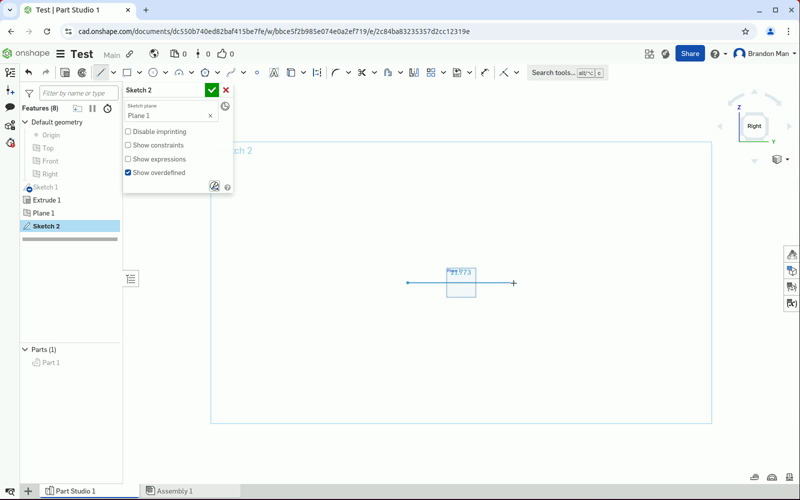
click(513, 282)
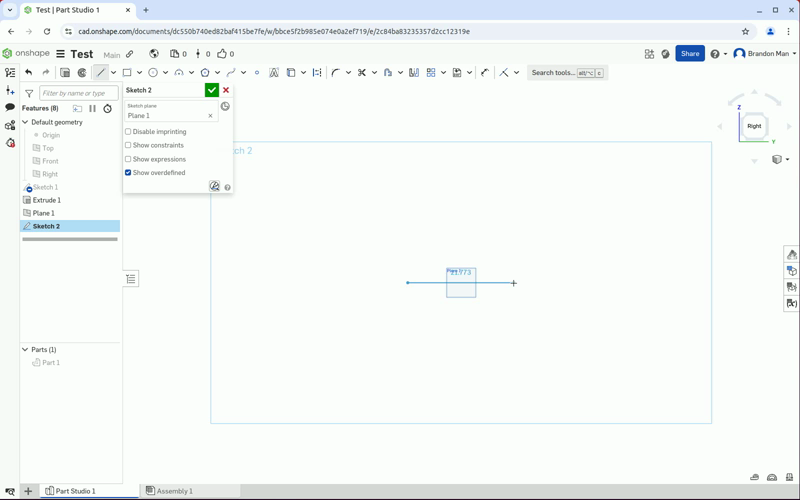
key_up(shift)
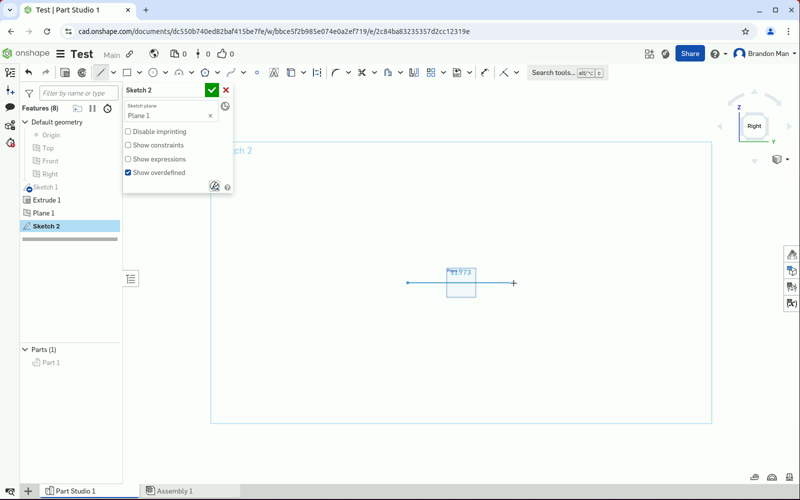
key_down(shift)
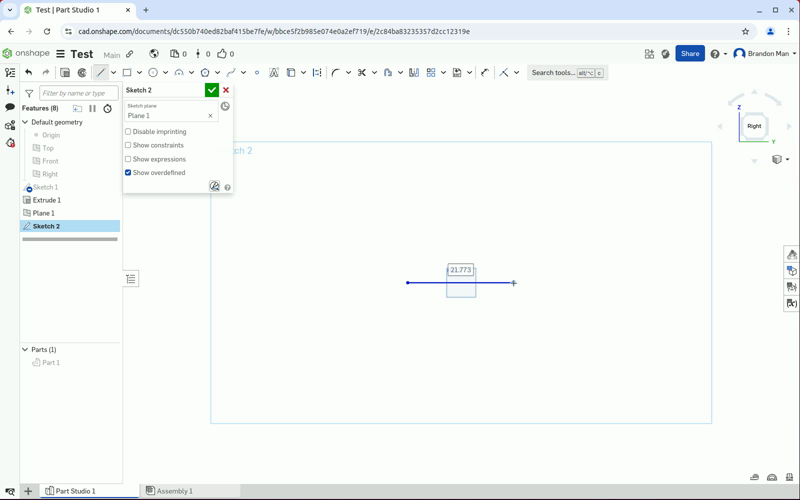
mouse_move(543, 282)
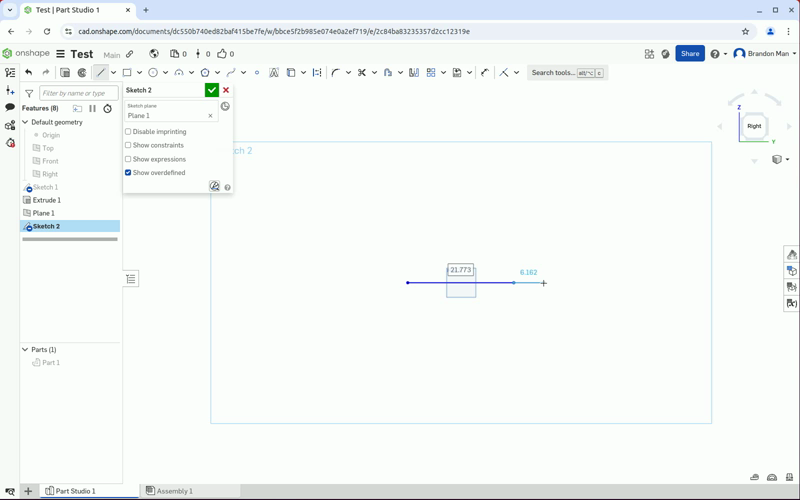
mouse_move(513, 260)
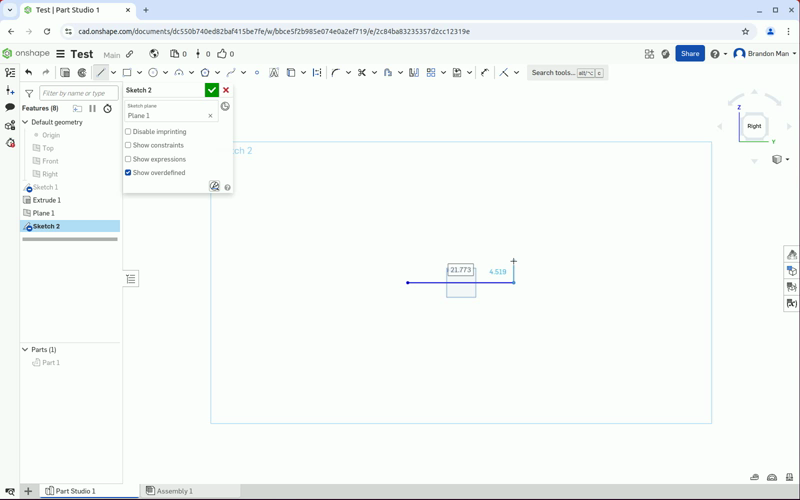
click(513, 260)
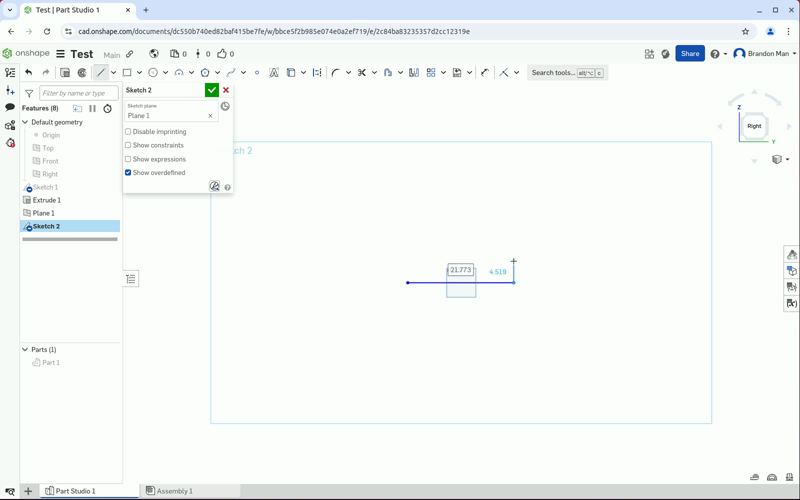
key_up(shift)
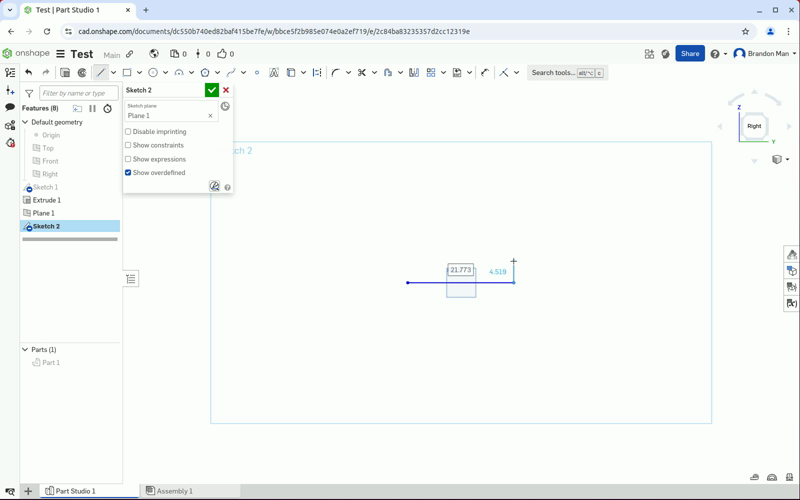
key_down(shift)
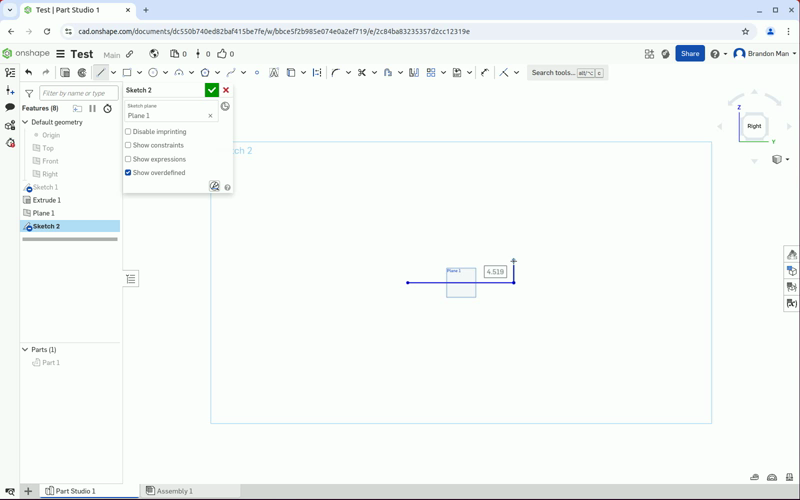
mouse_move(407, 260)
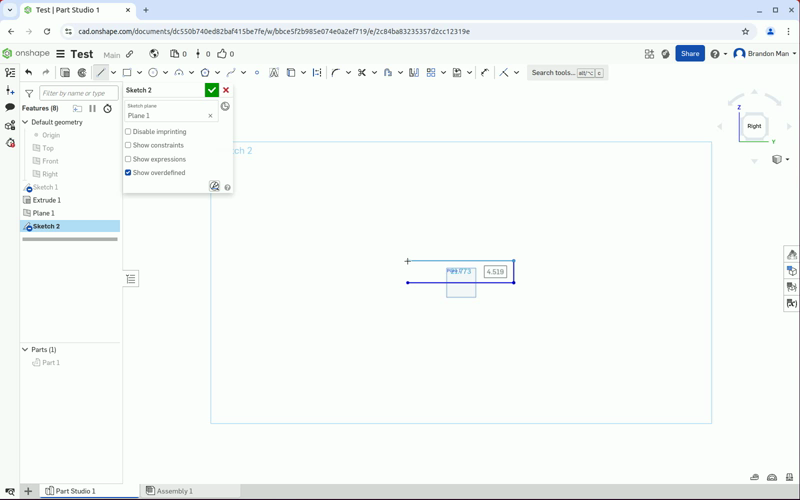
click(407, 260)
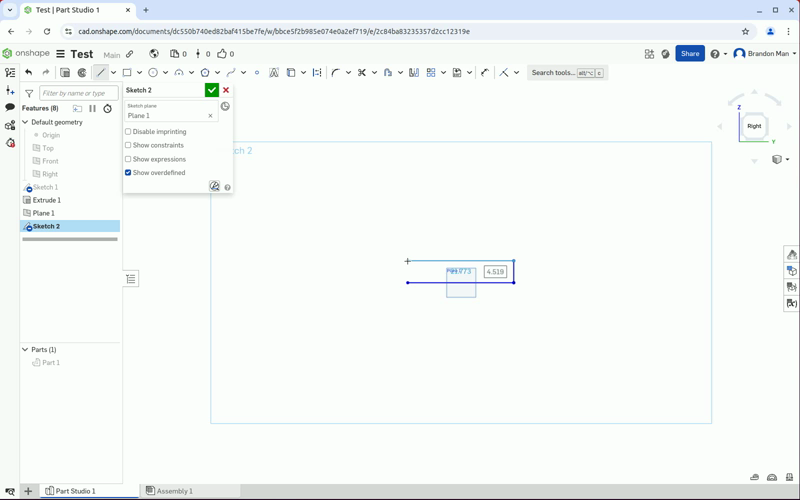
key_up(shift)
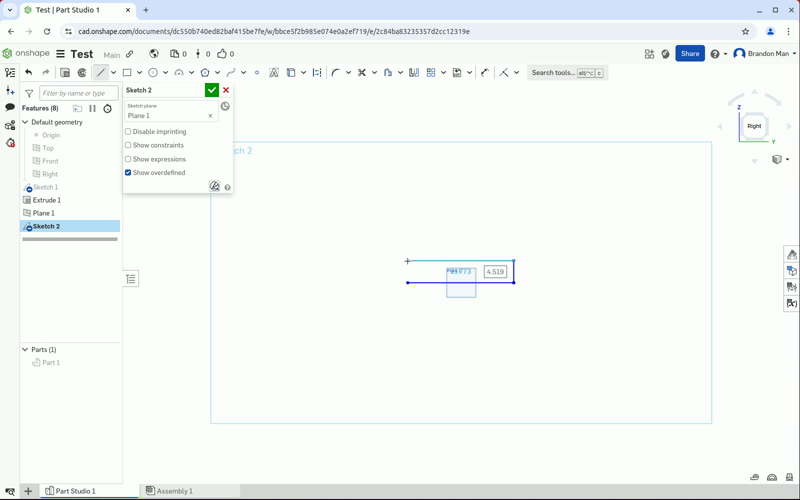
mouse_move(437, 260)
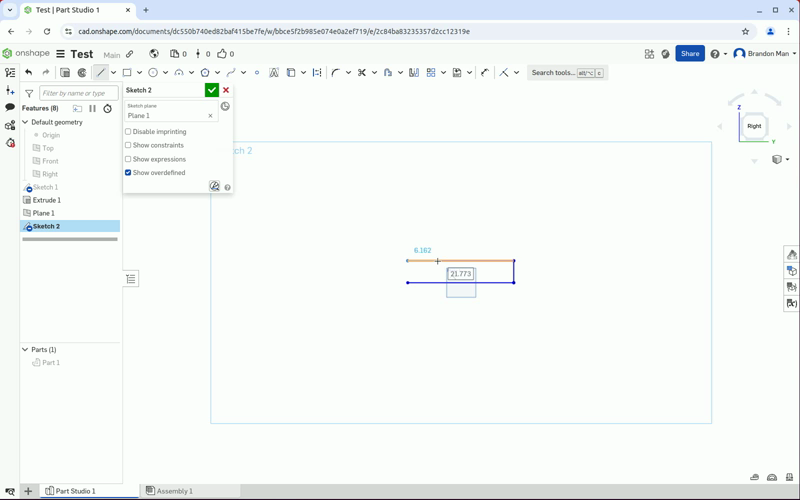
key_down(shift)
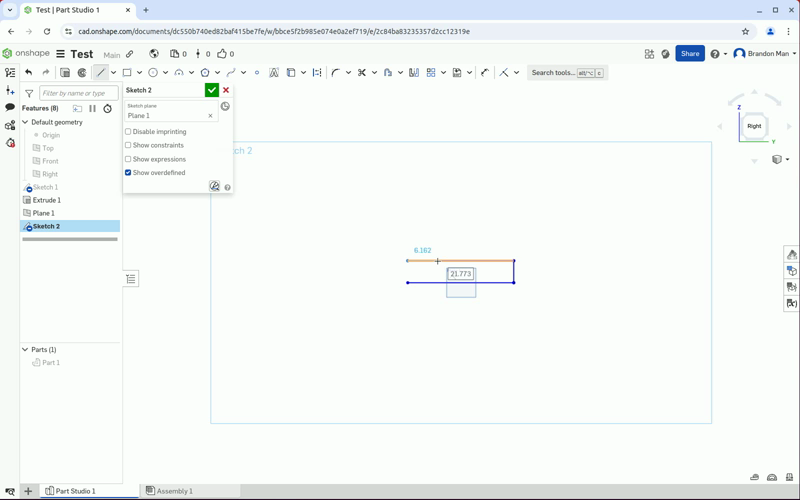
mouse_move(407, 282)
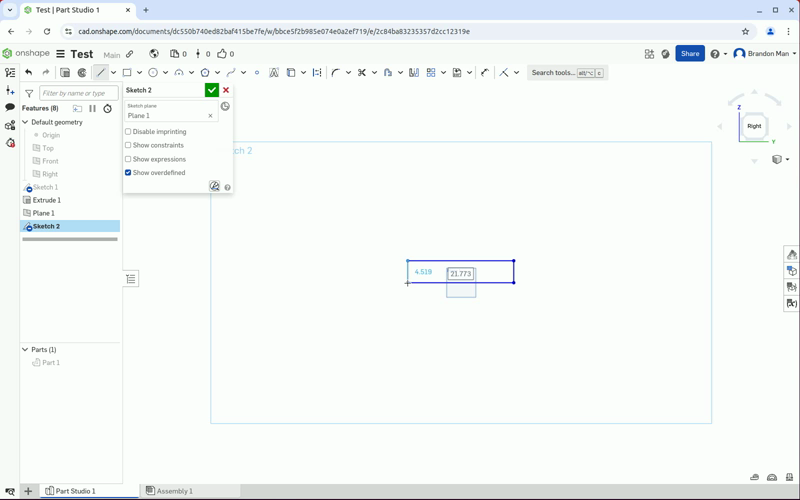
key_up(shift)
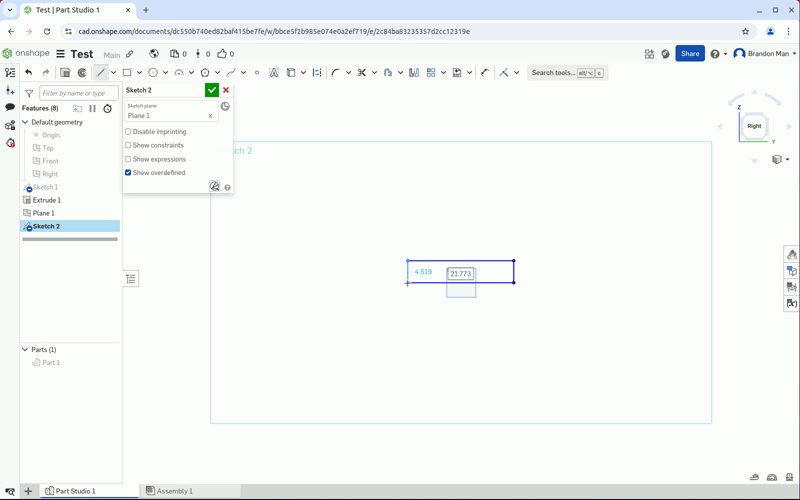
click(407, 282)
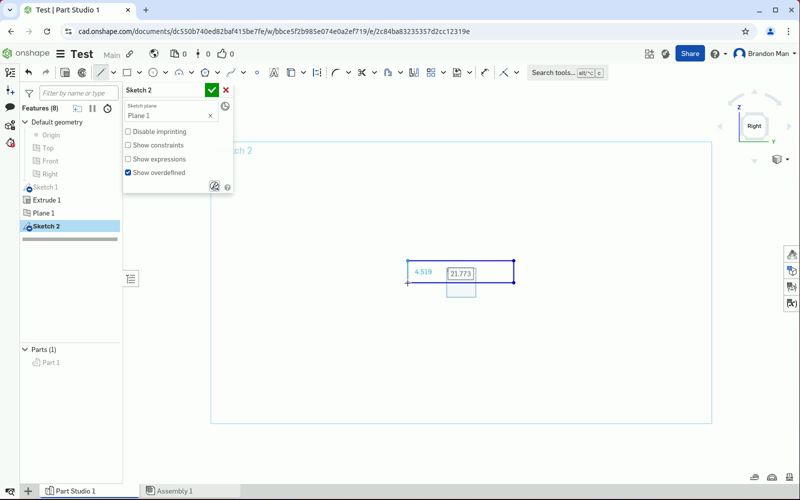
key(esc)
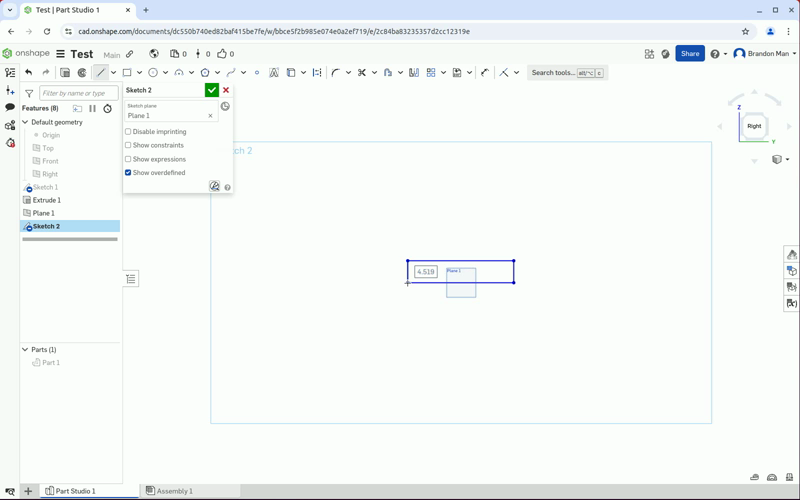
mouse_move(471, 268)
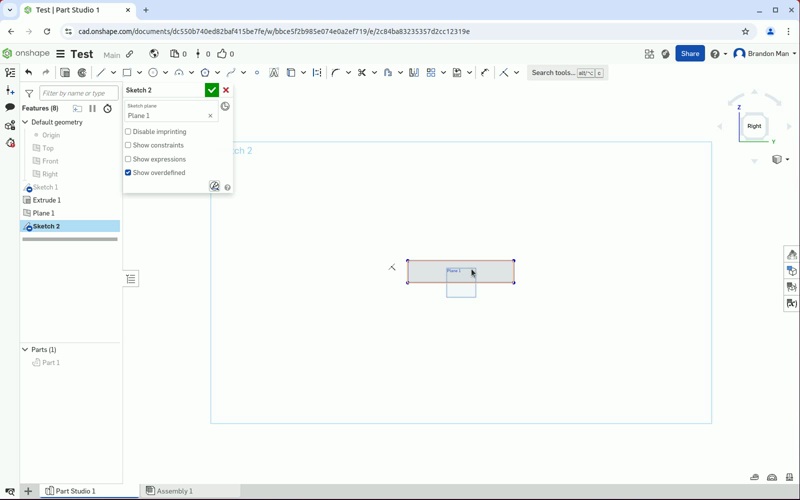
click(471, 268)
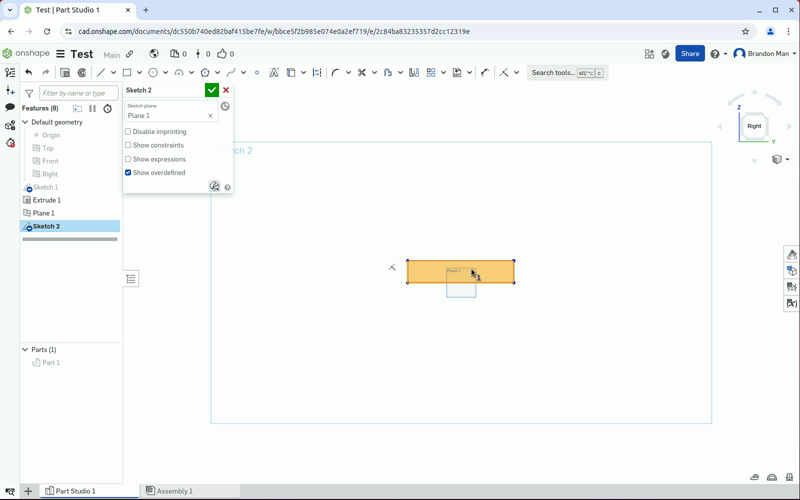
mouse_move(73, 352)
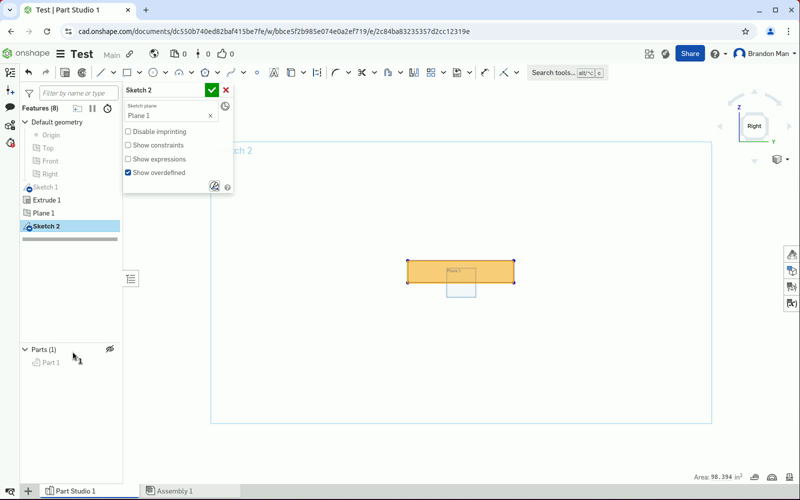
key(shift+y)
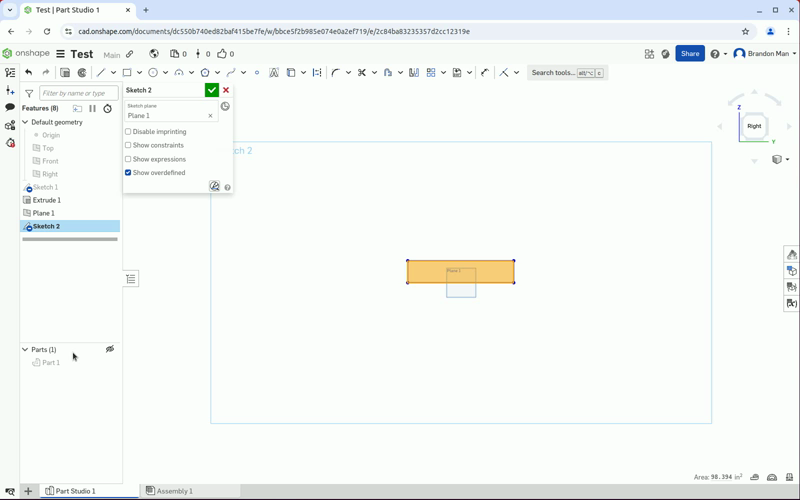
key(shift+e)
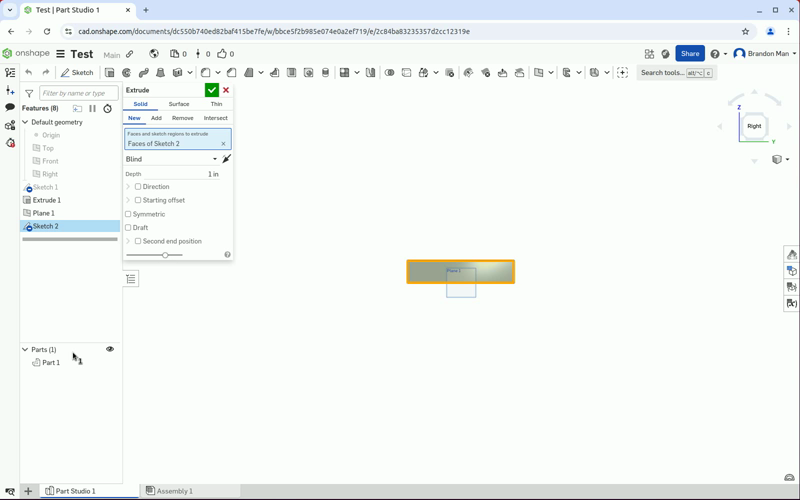
mouse_move(143, 106)
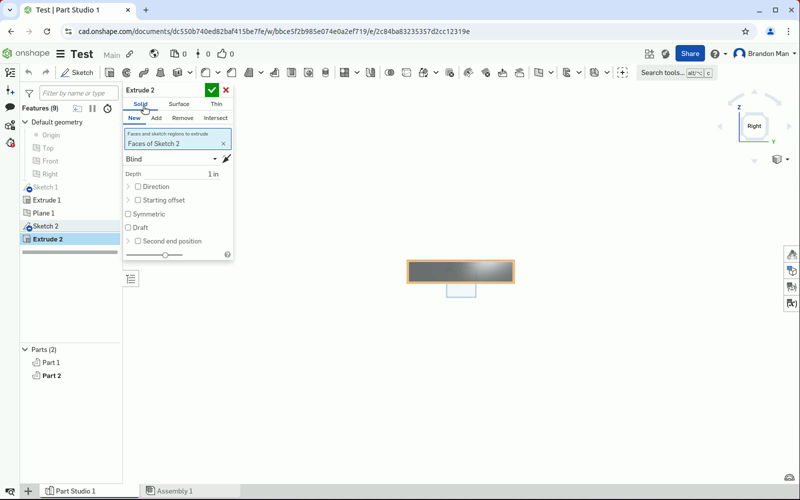
click(143, 106)
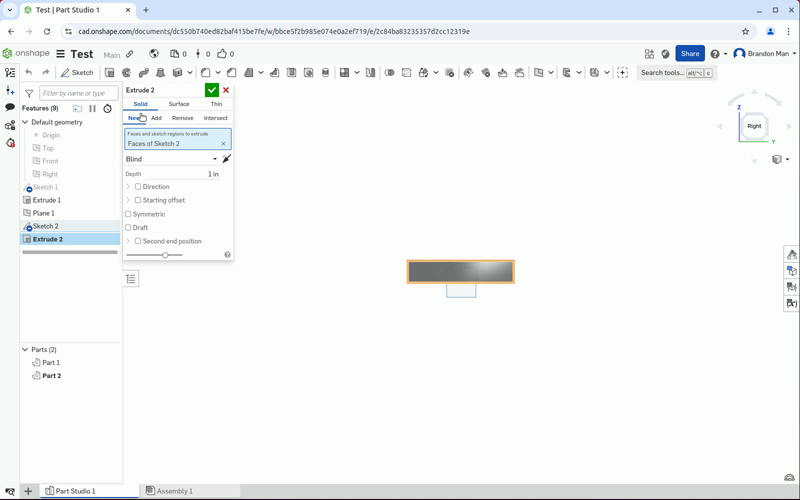
mouse_move(137, 120)
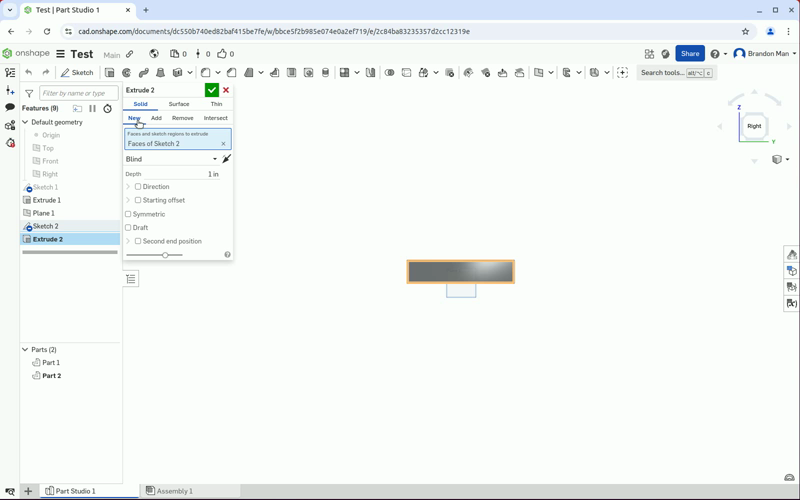
click(137, 120)
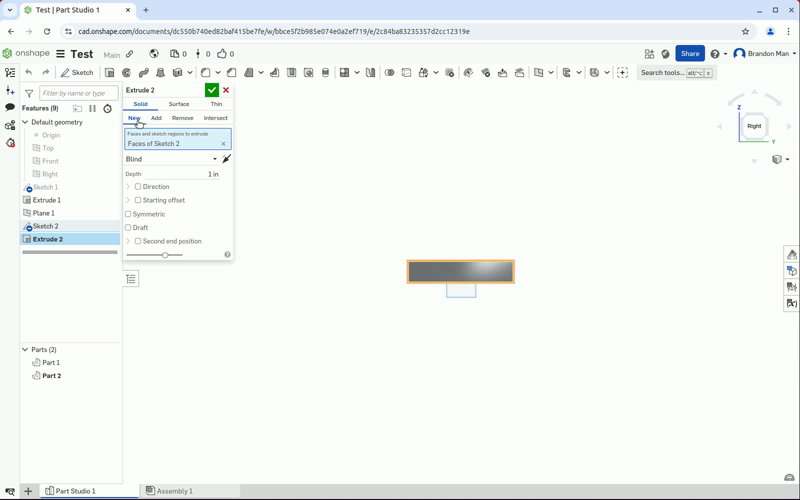
key(tab, 4)
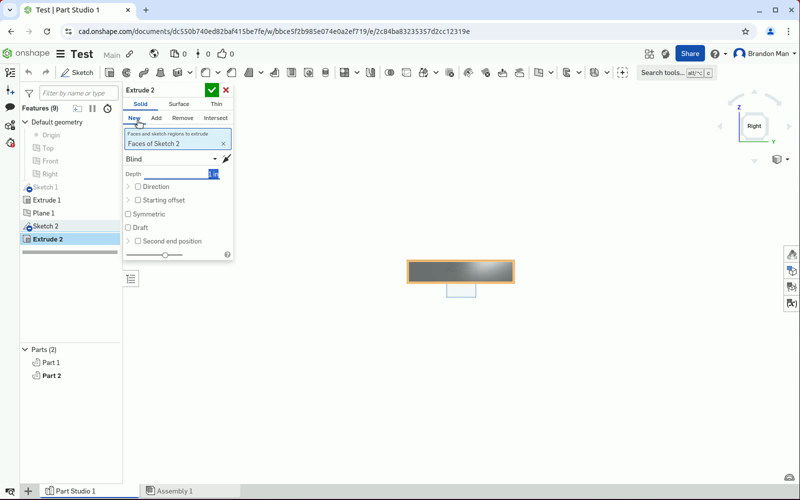
text(0.722)
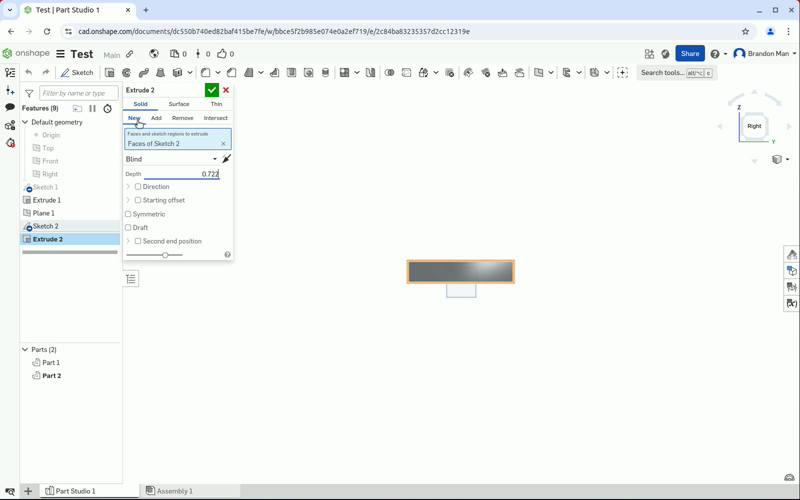
key(enter)
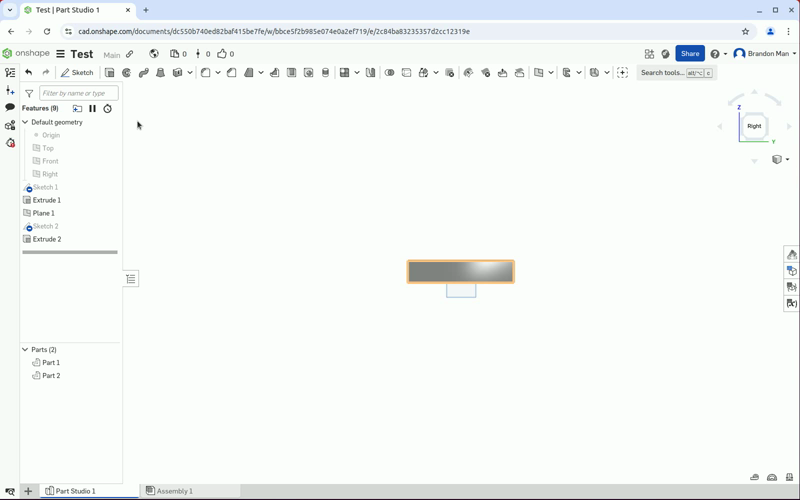
key(shift+h)
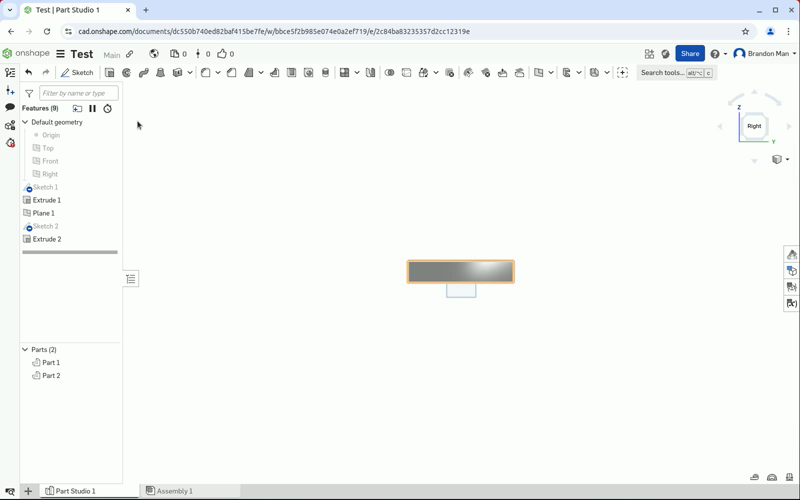
key(shift+h)
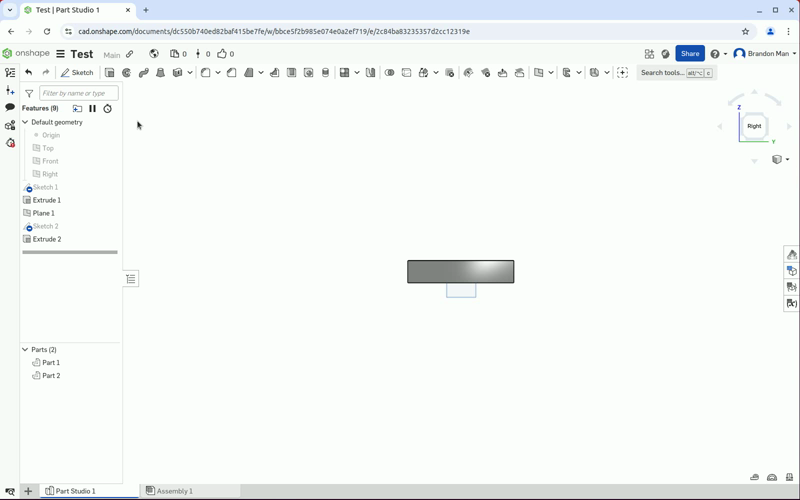
mouse_move(73, 189)
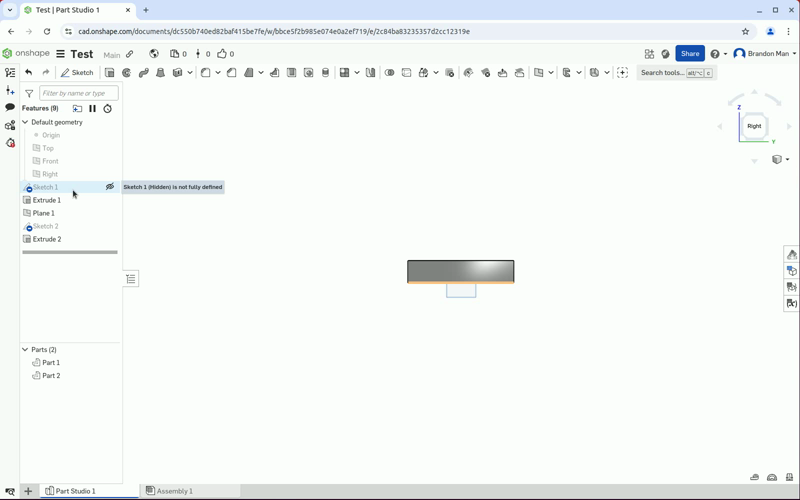
click(73, 189)
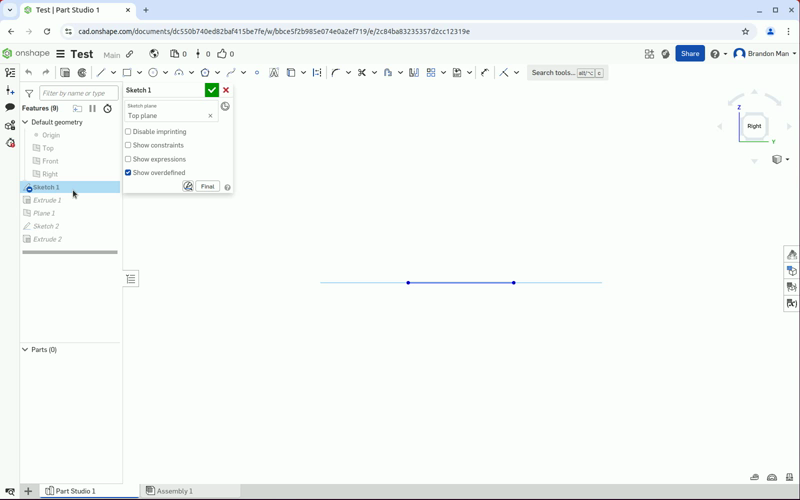
mouse_move(229, 92)
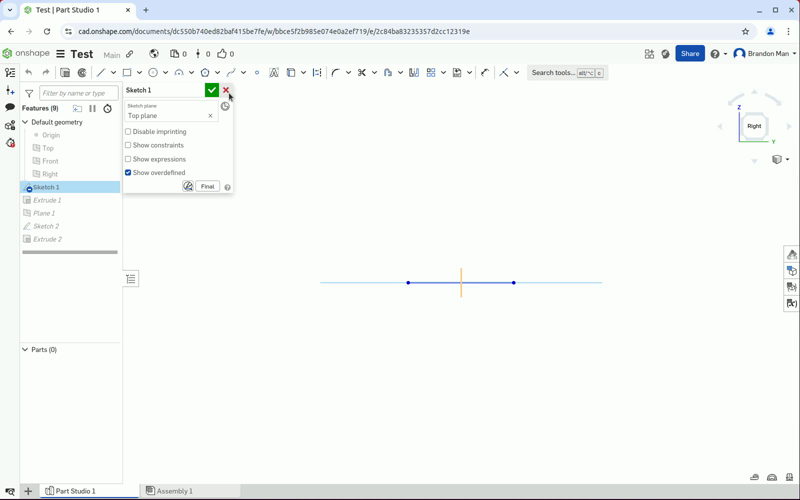
click(229, 92)
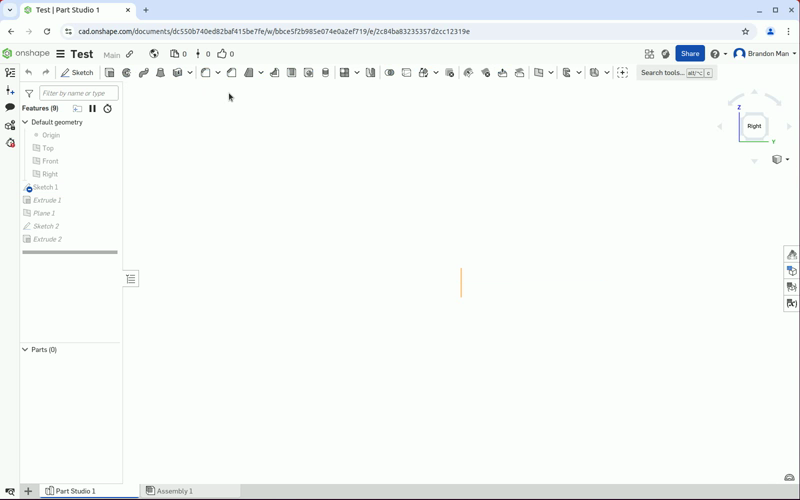
key(shift+s)
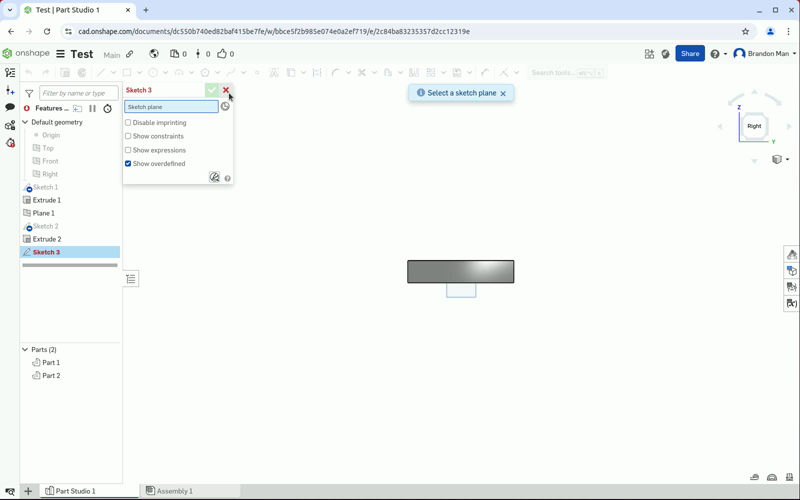
mouse_move(73, 215)
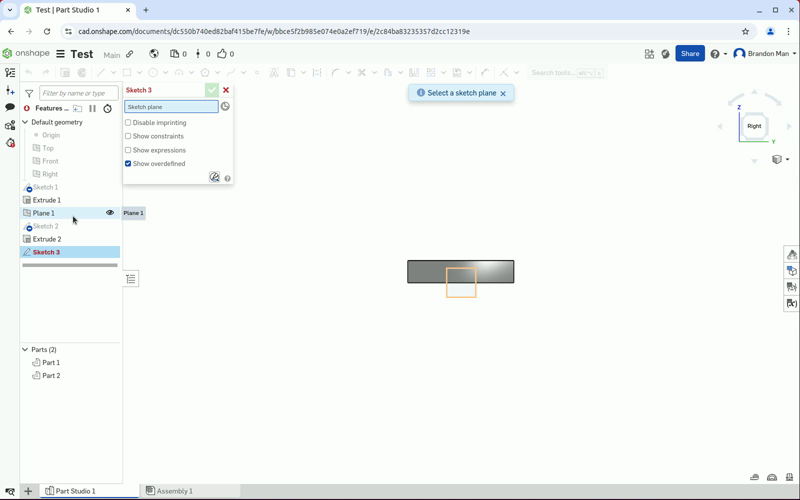
click(73, 215)
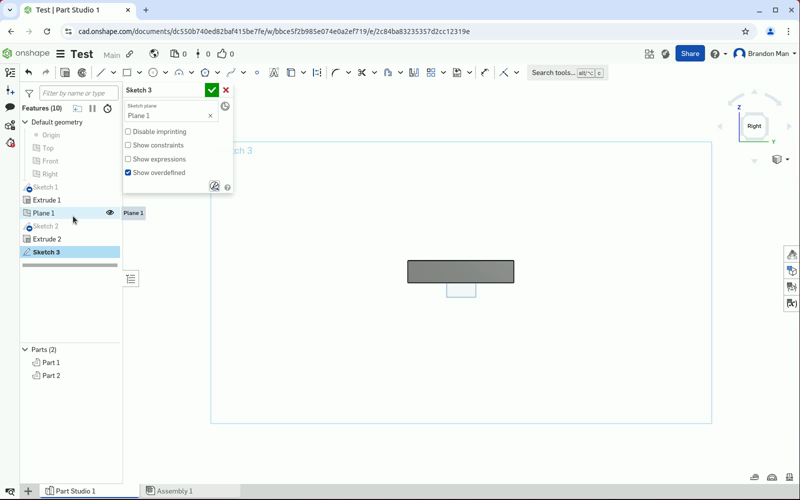
mouse_move(73, 352)
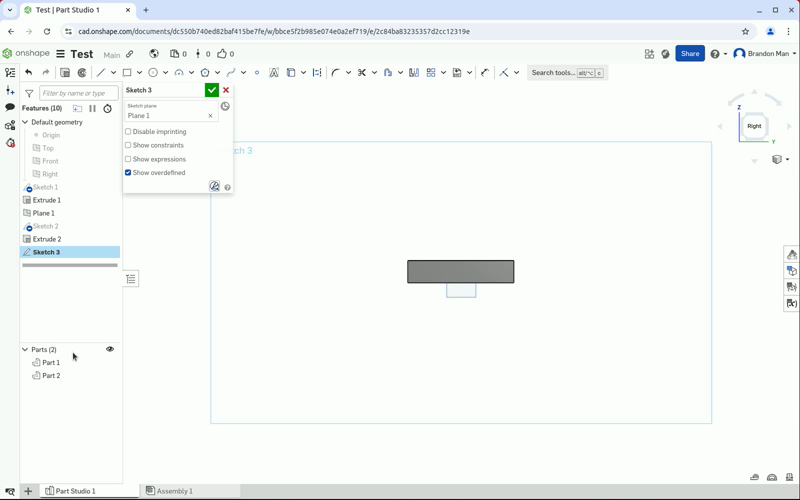
key(y)
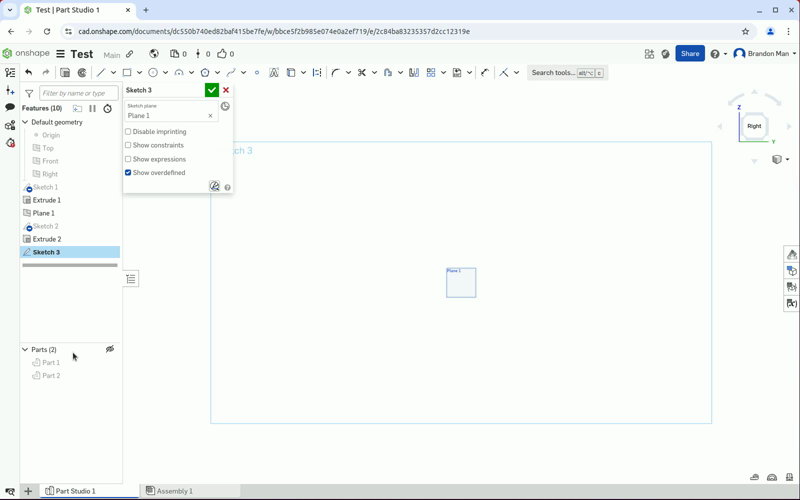
key(l)
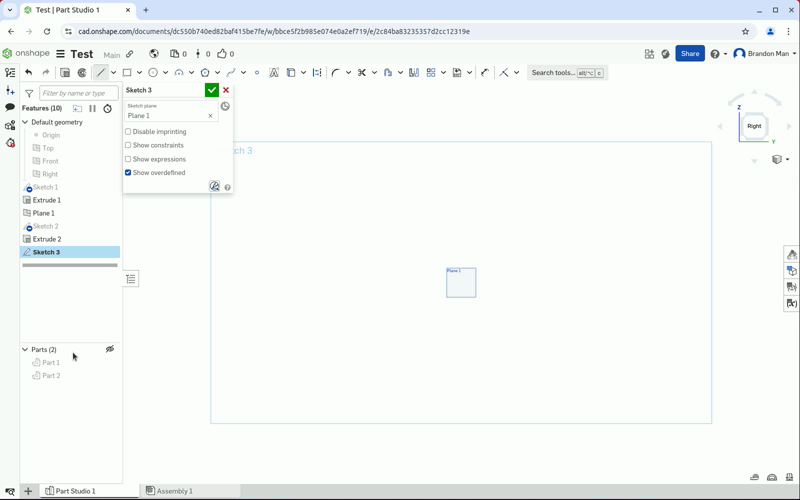
key_down(shift)
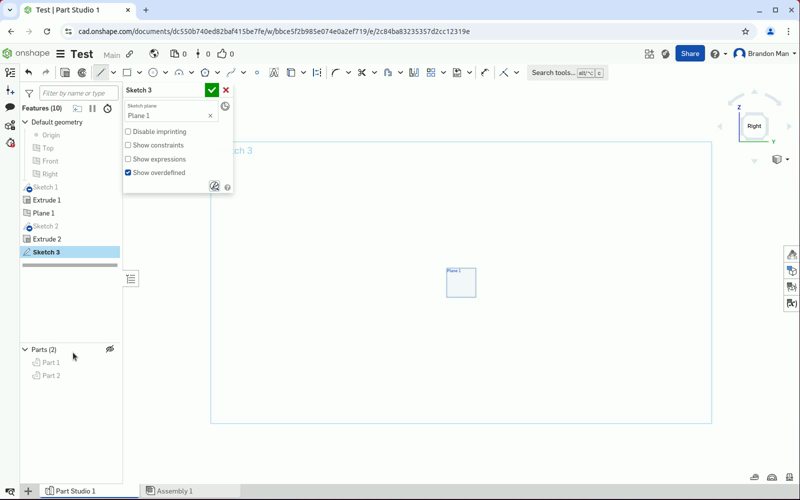
mouse_move(407, 260)
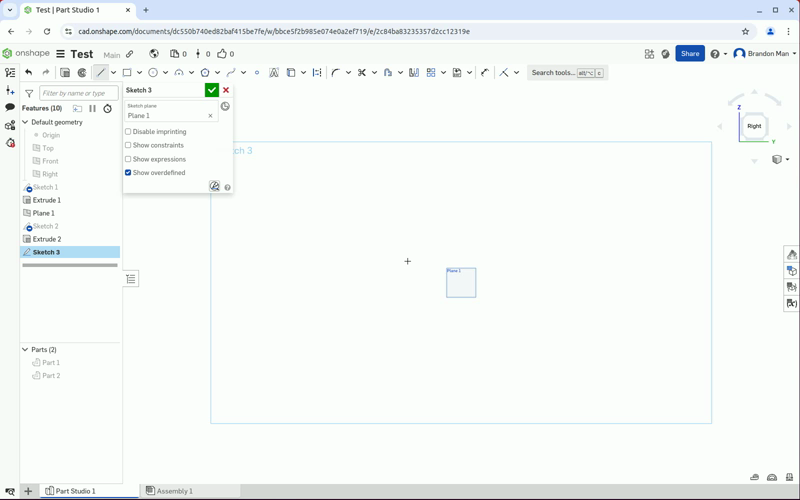
click(407, 260)
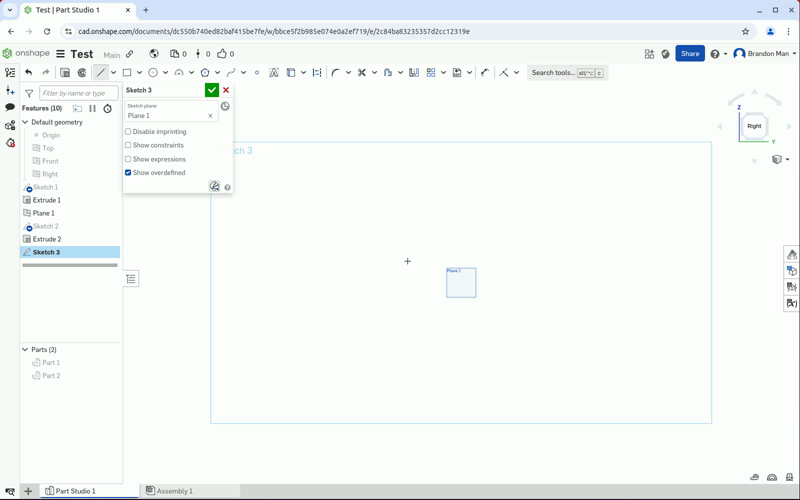
key_up(shift)
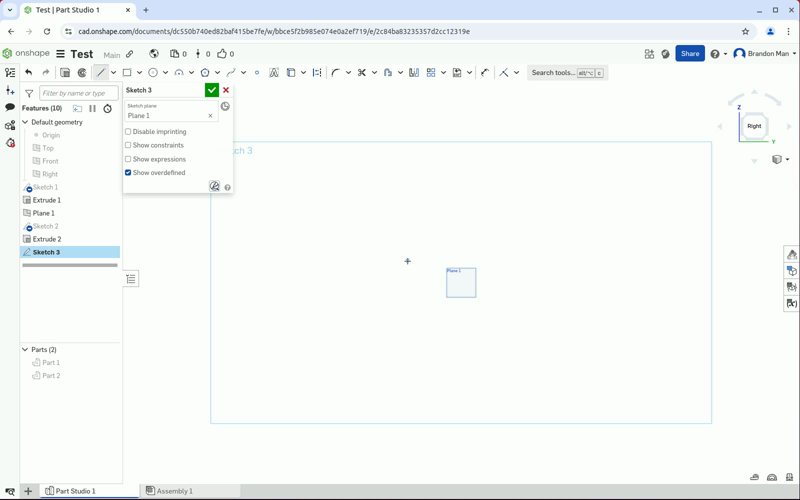
key_down(shift)
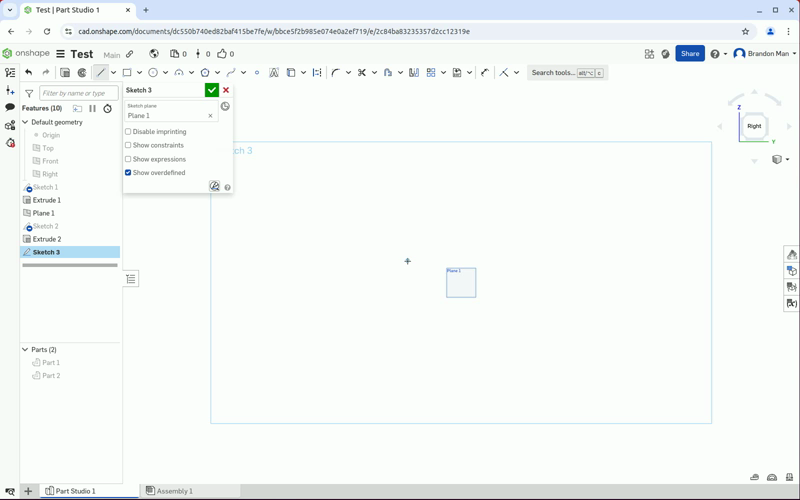
mouse_move(513, 260)
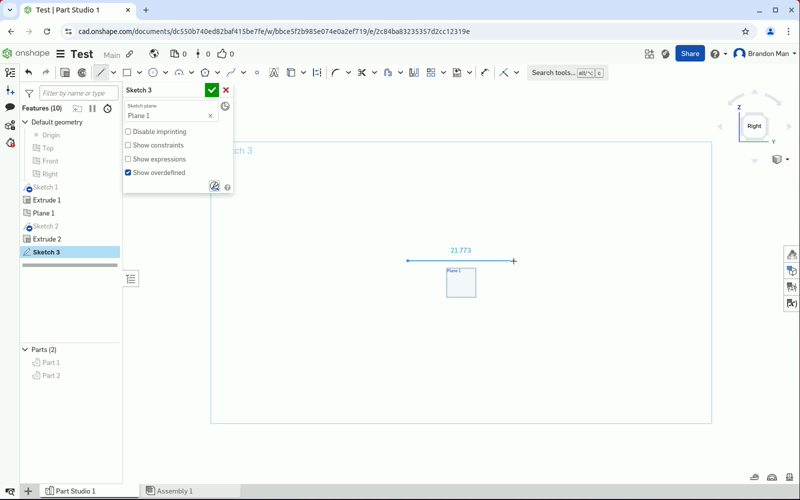
click(513, 260)
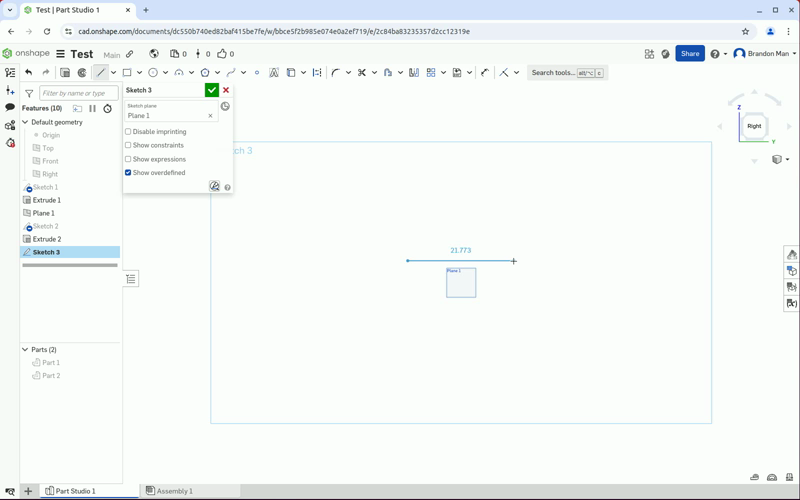
key_up(shift)
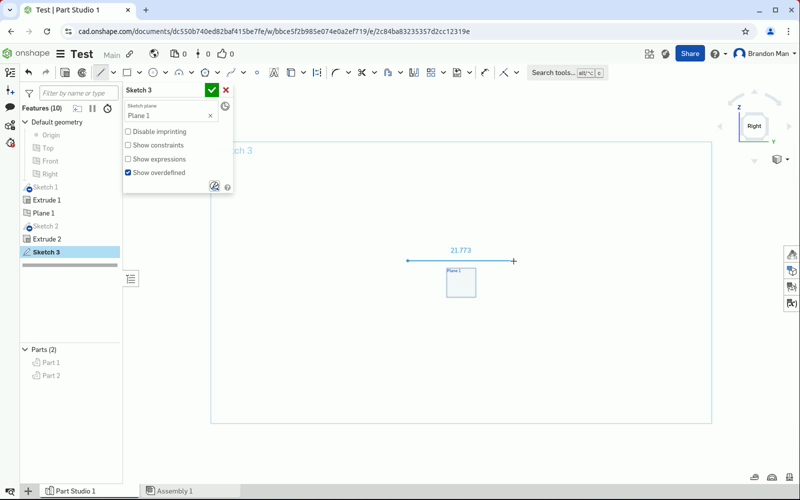
key_down(shift)
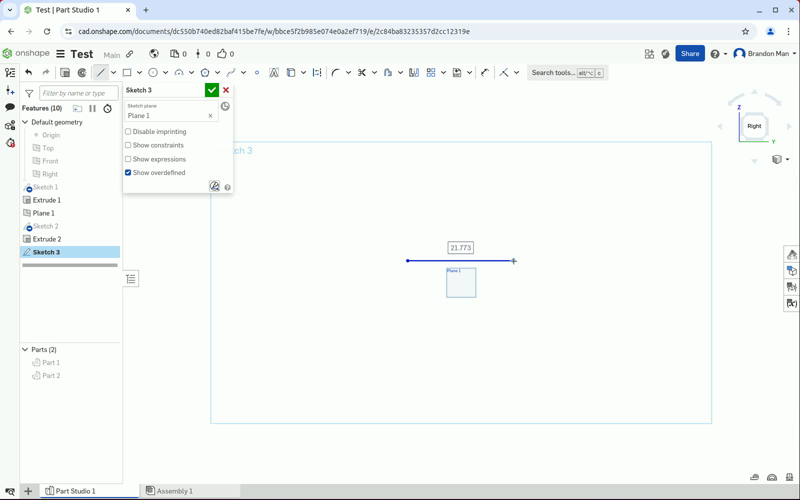
mouse_move(543, 260)
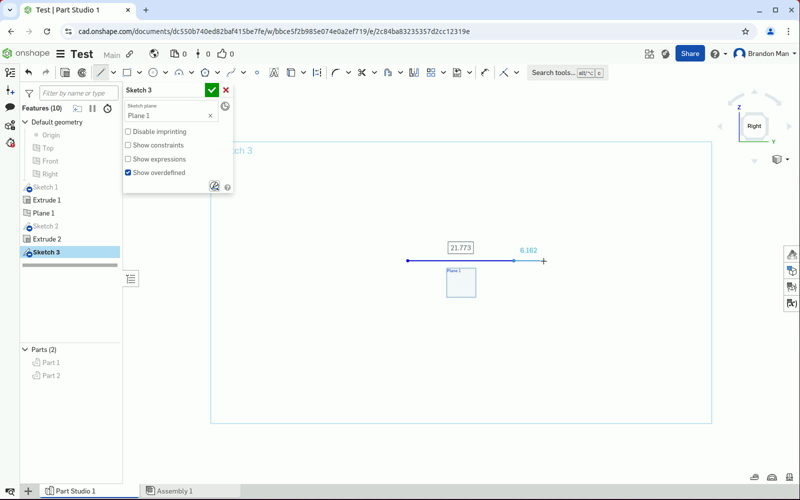
mouse_move(513, 257)
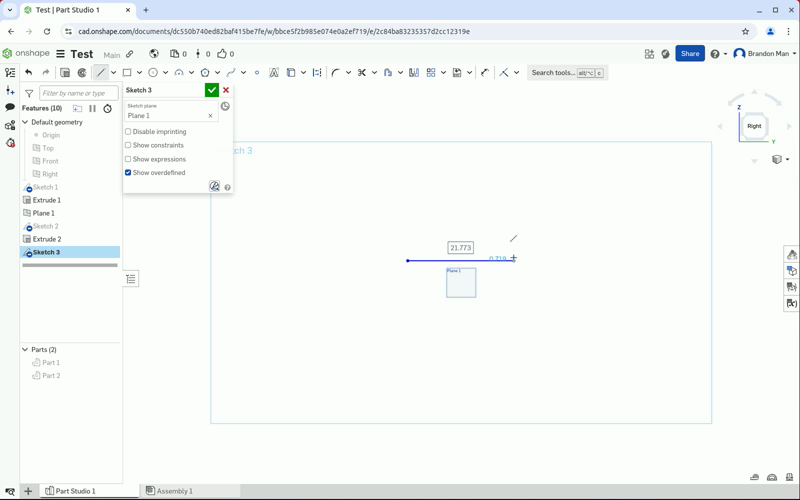
scroll(6)
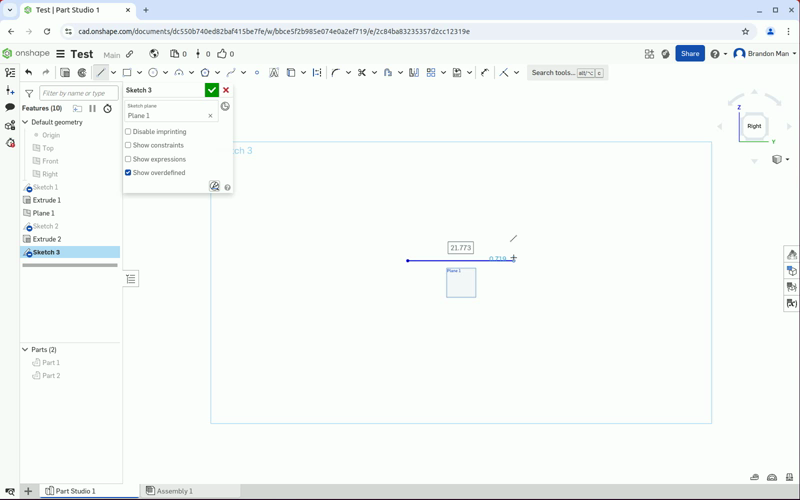
scroll(6)
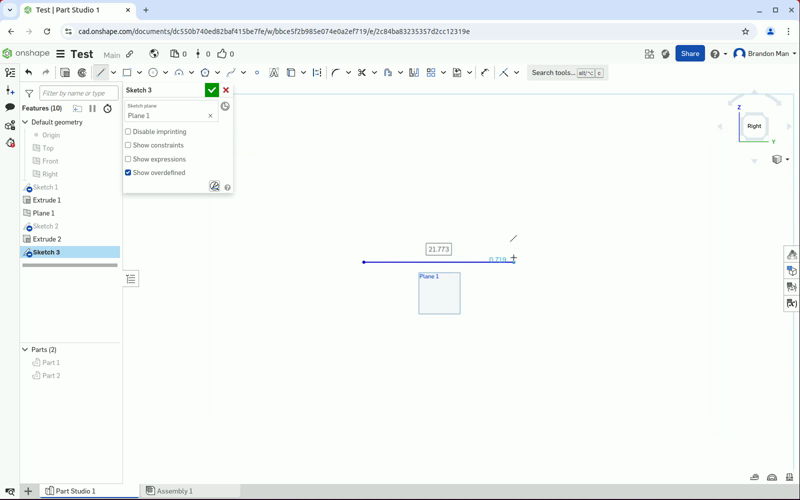
scroll(6)
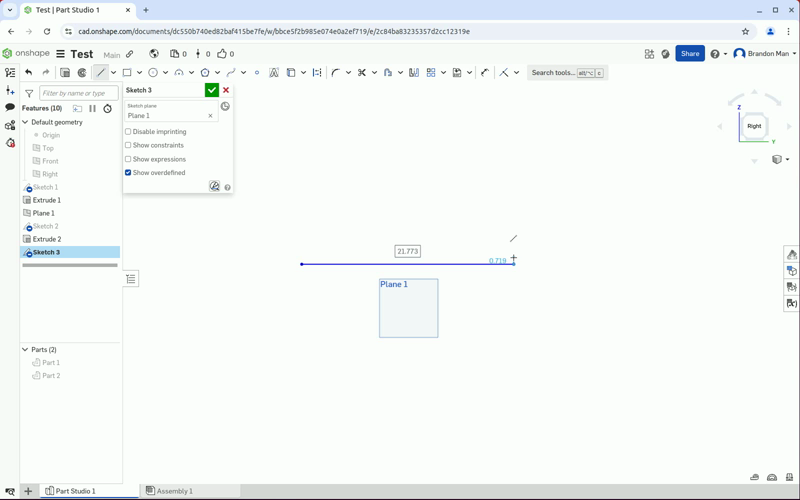
scroll(6)
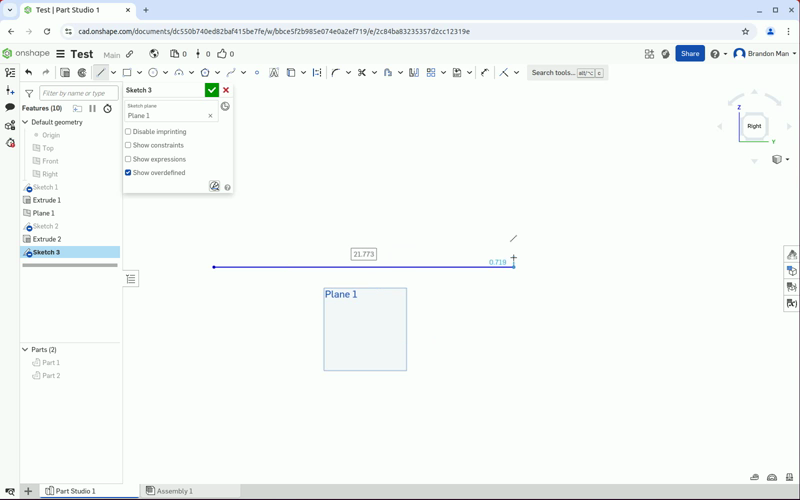
scroll(6)
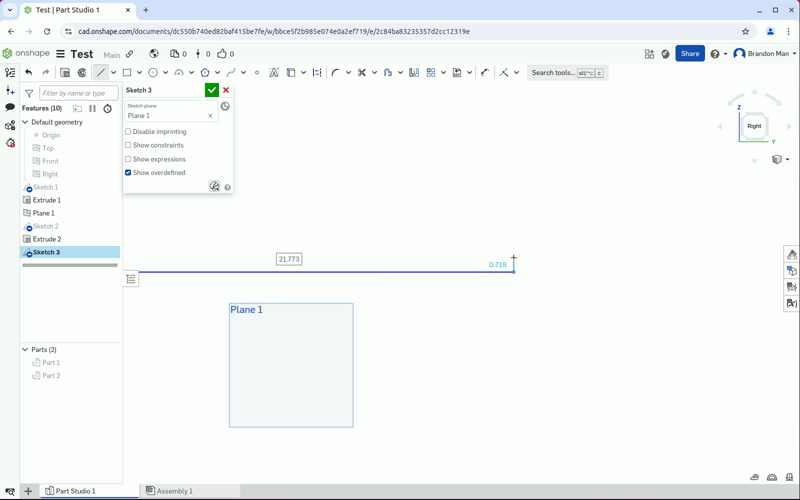
scroll(6)
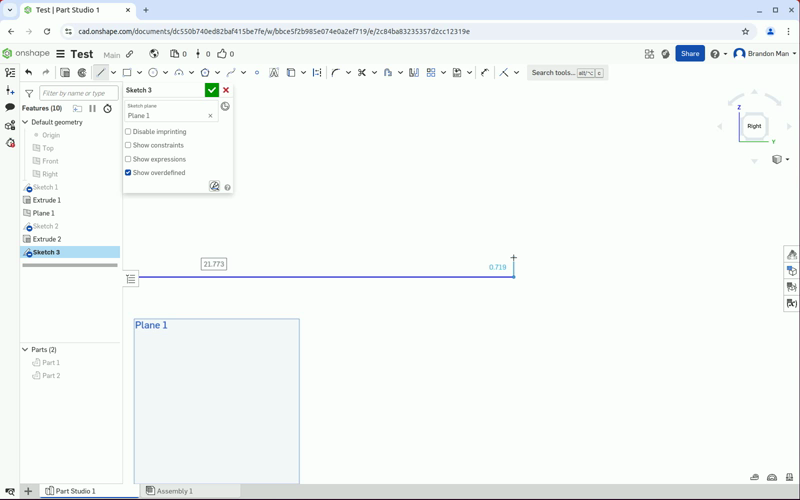
scroll(6)
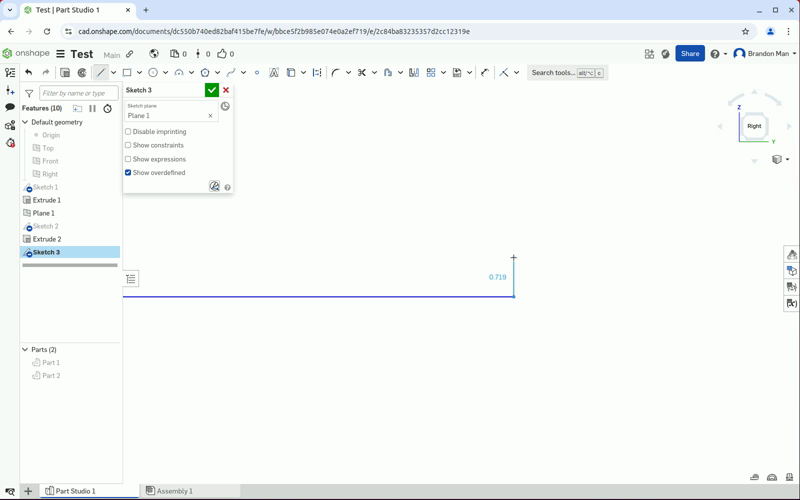
click(513, 257)
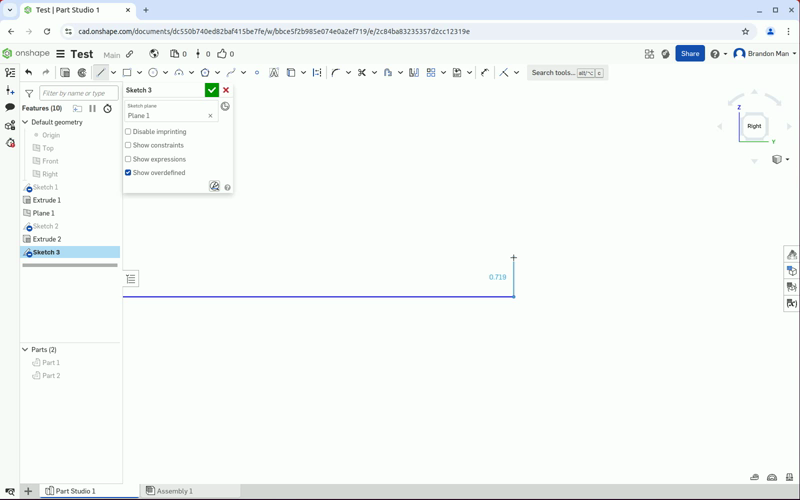
scroll(-6)
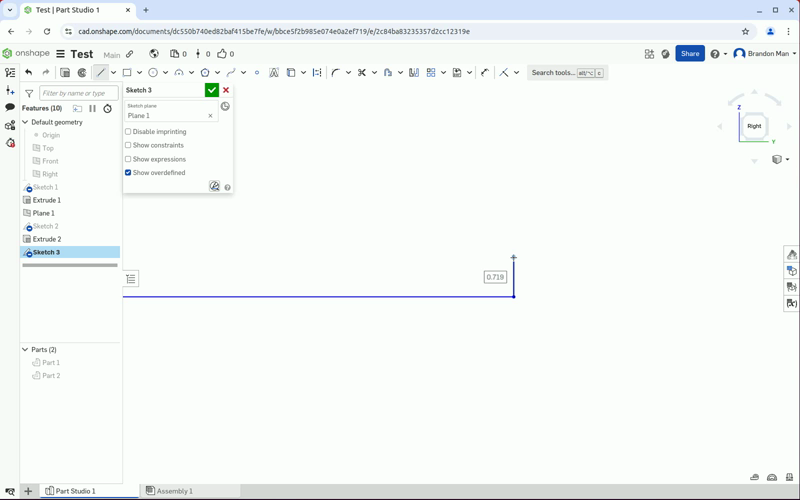
scroll(-6)
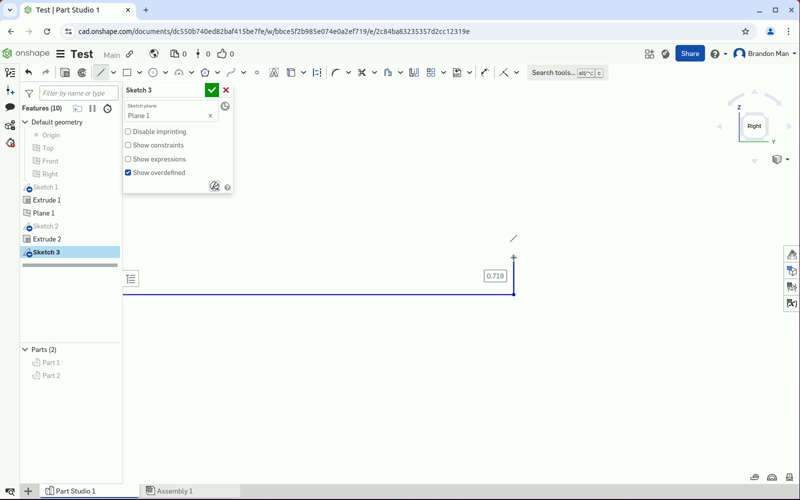
scroll(-6)
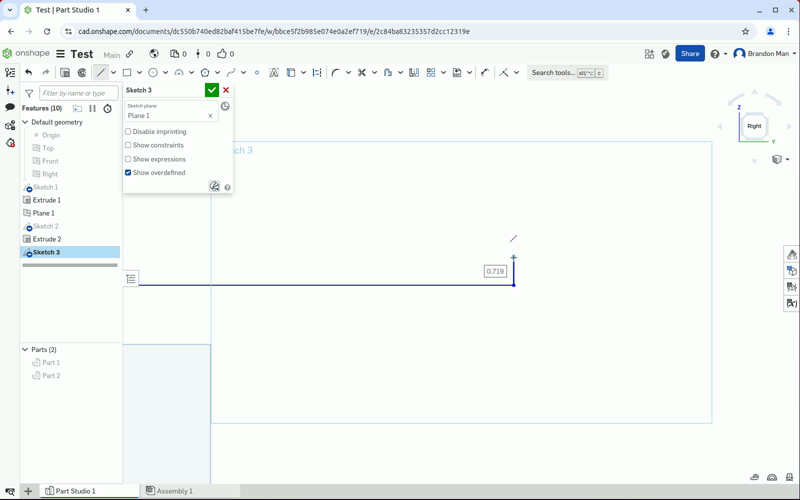
scroll(-6)
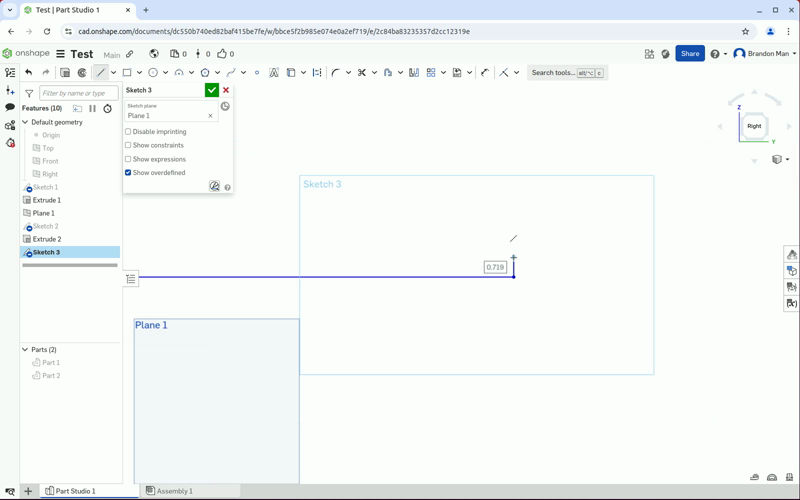
scroll(-6)
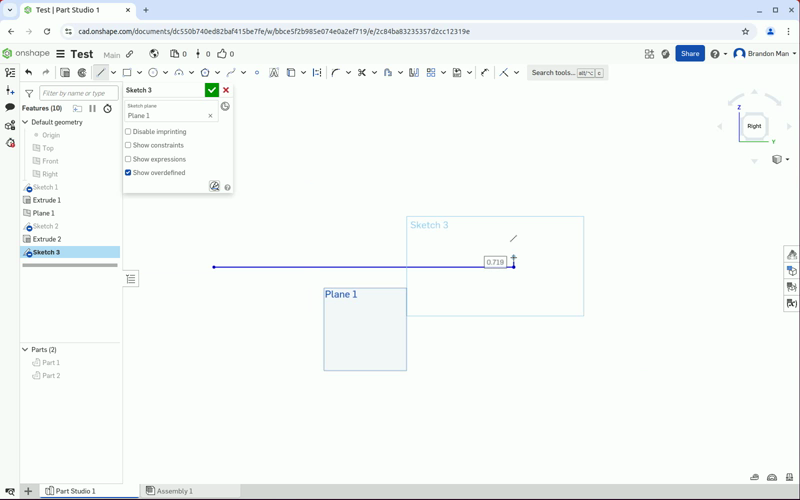
scroll(-6)
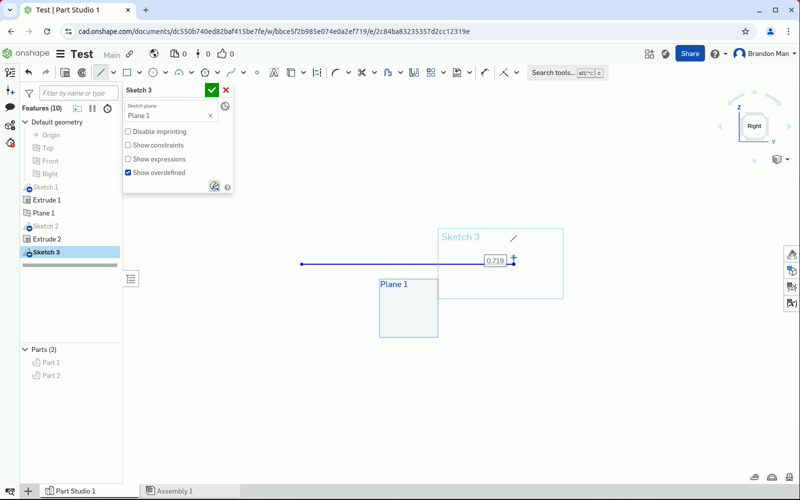
scroll(-6)
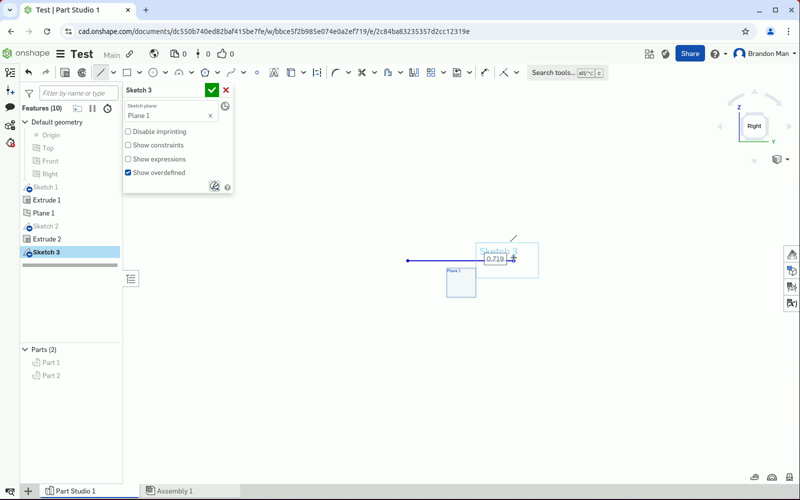
key_up(shift)
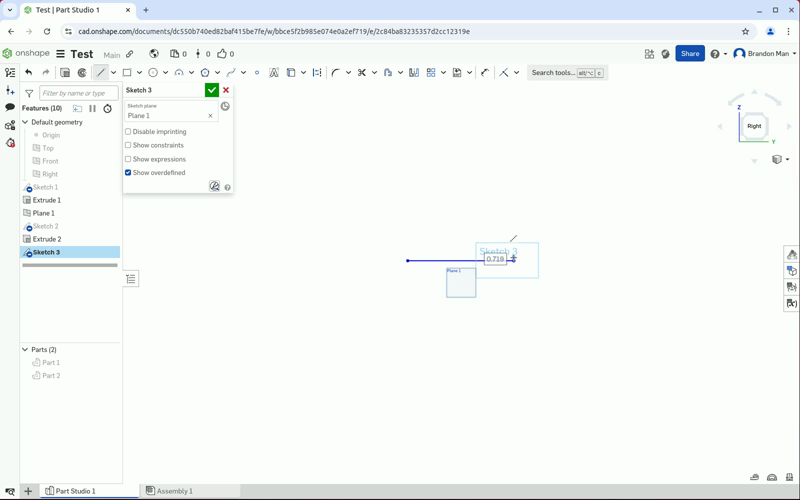
key_down(shift)
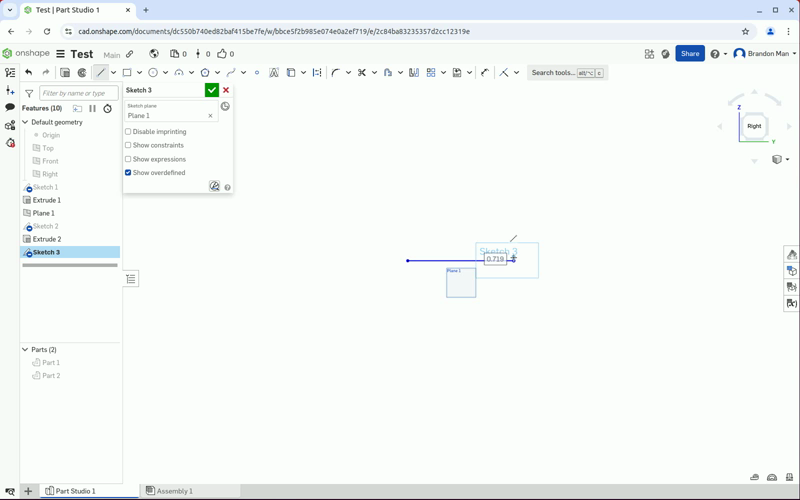
mouse_move(407, 257)
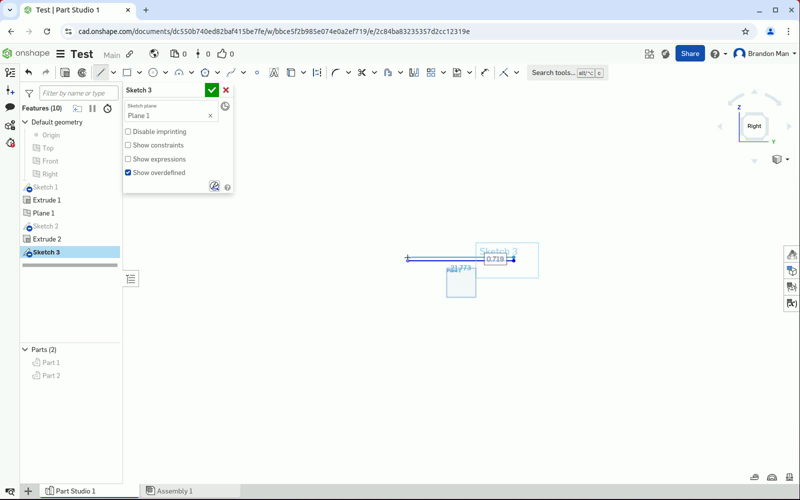
scroll(6)
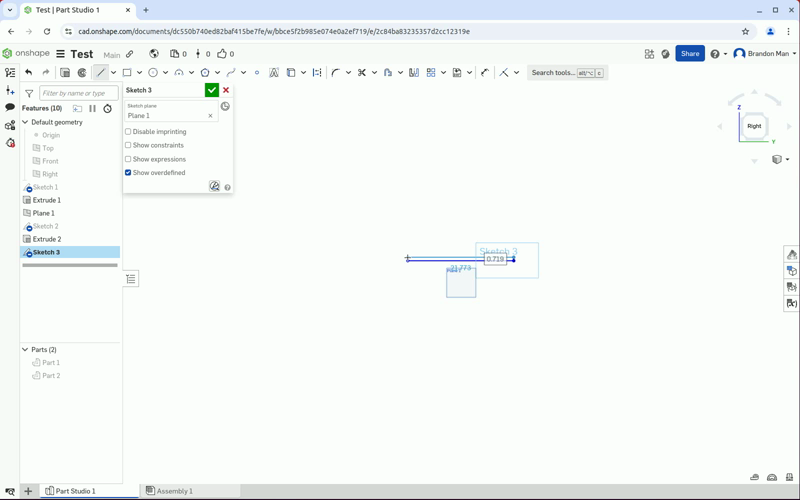
scroll(6)
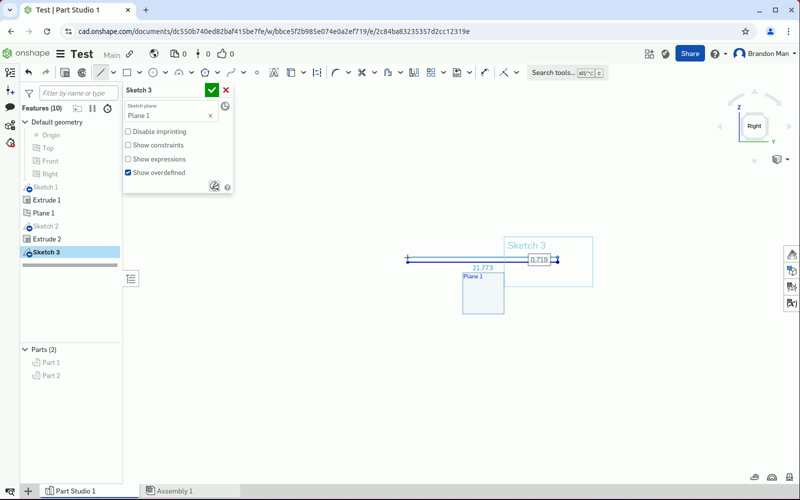
scroll(6)
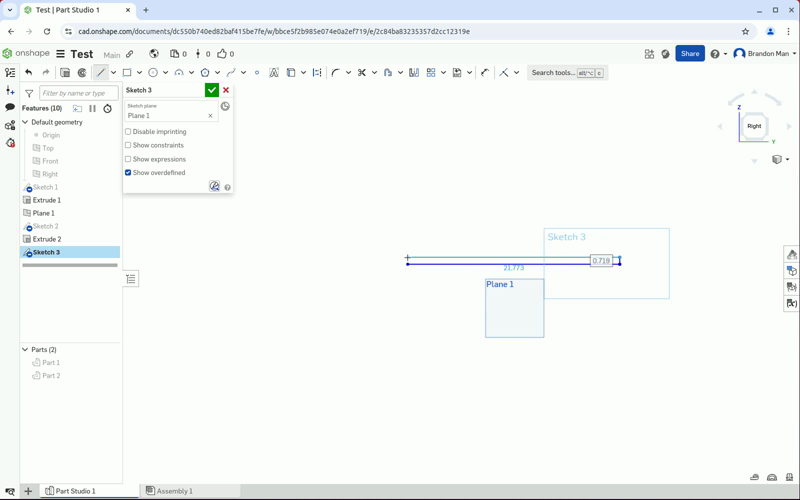
scroll(6)
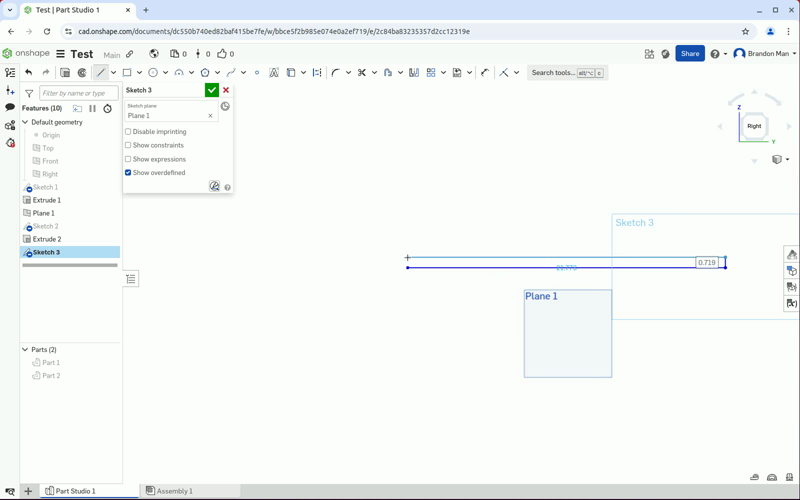
scroll(6)
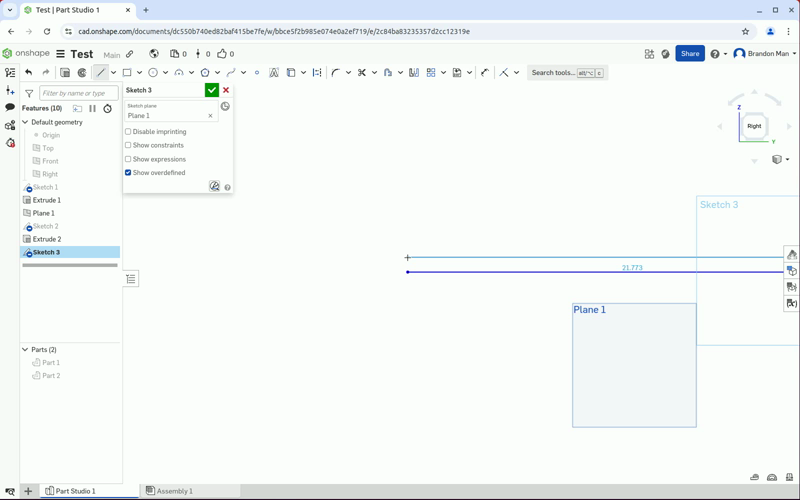
scroll(6)
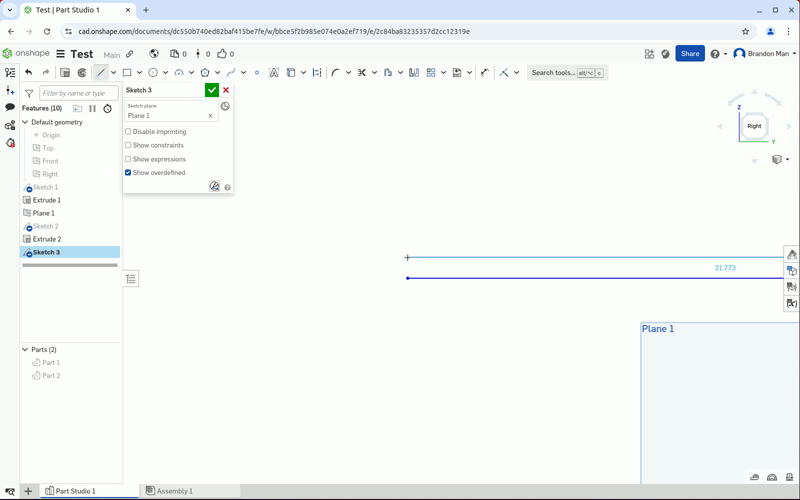
scroll(6)
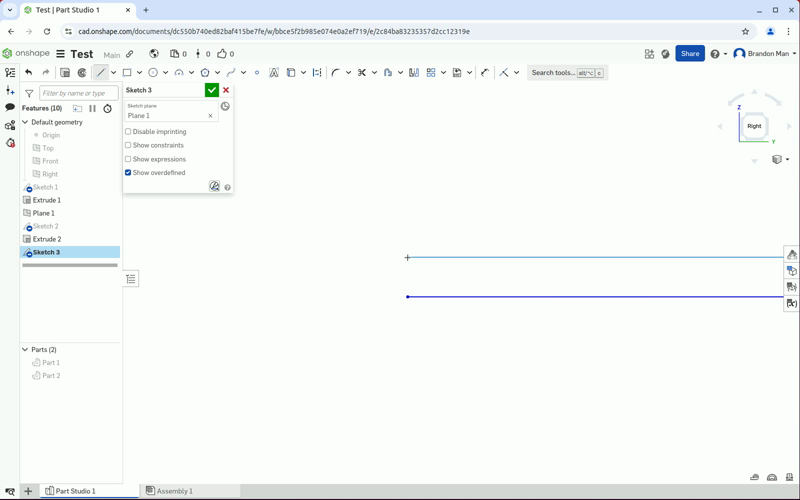
click(407, 257)
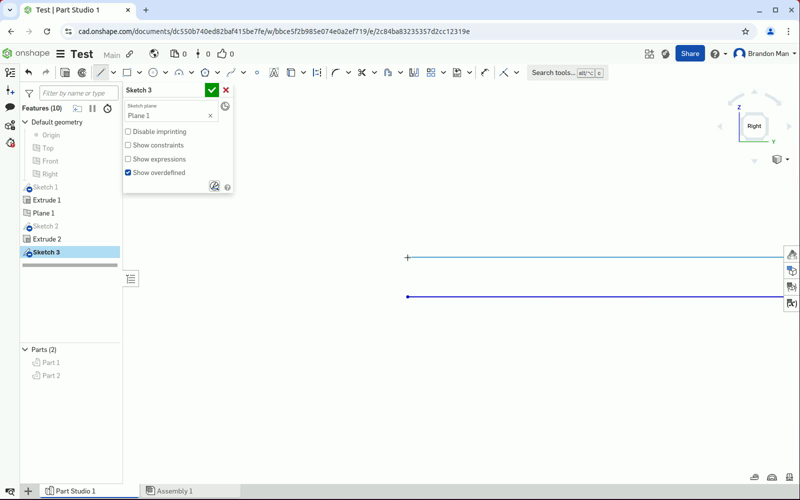
scroll(-6)
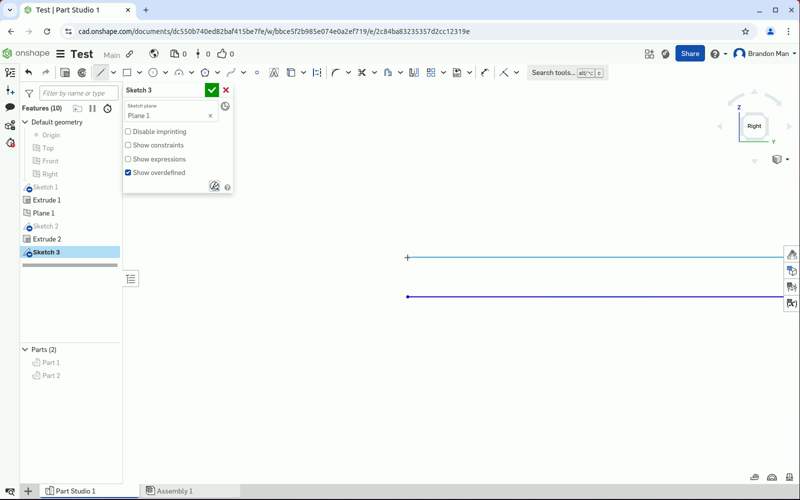
scroll(-6)
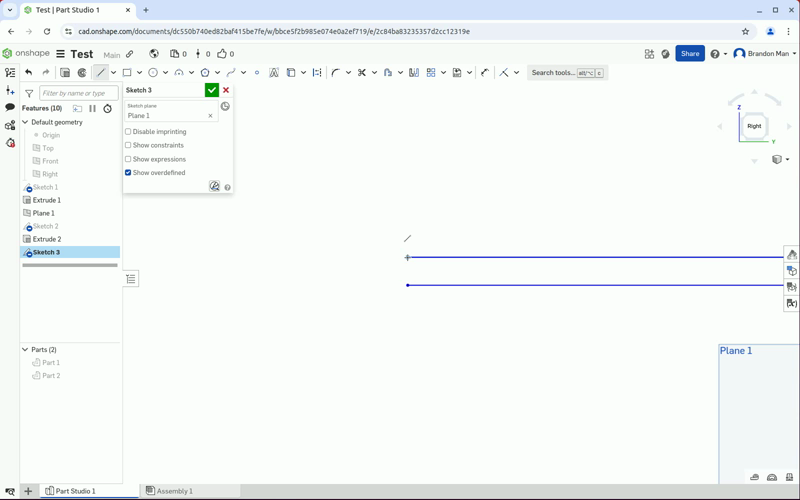
scroll(-6)
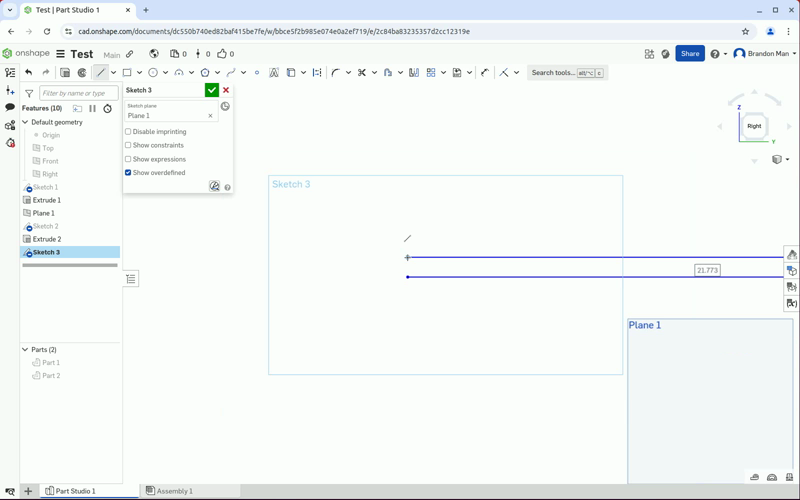
scroll(-6)
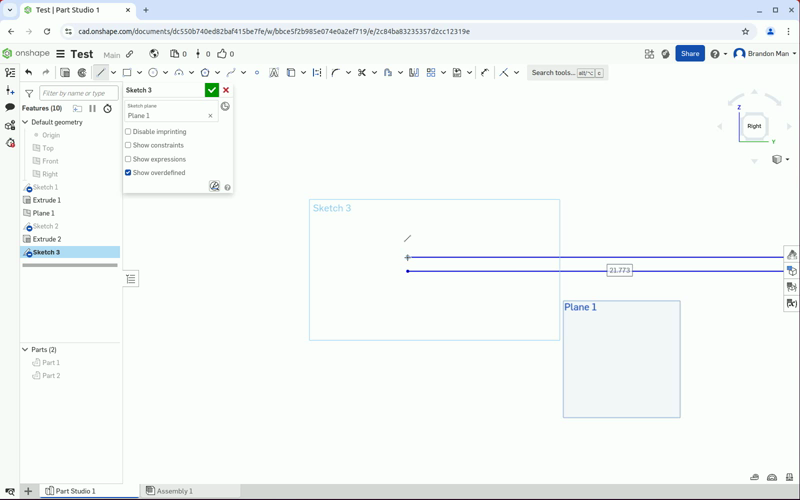
scroll(-6)
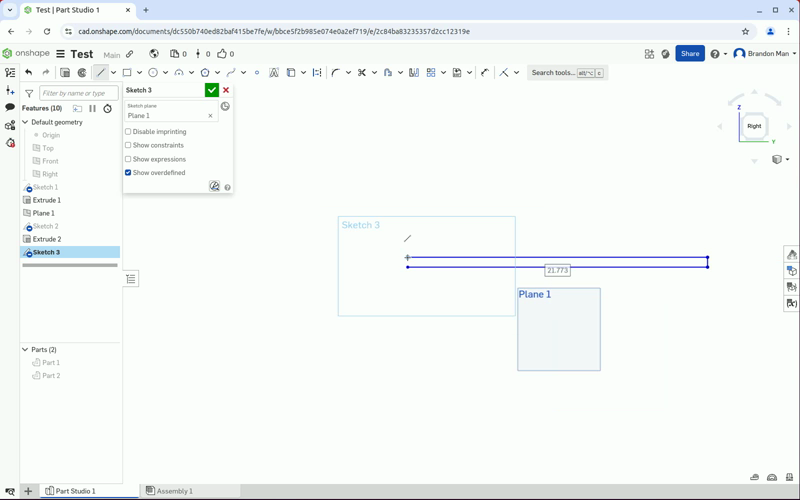
scroll(-6)
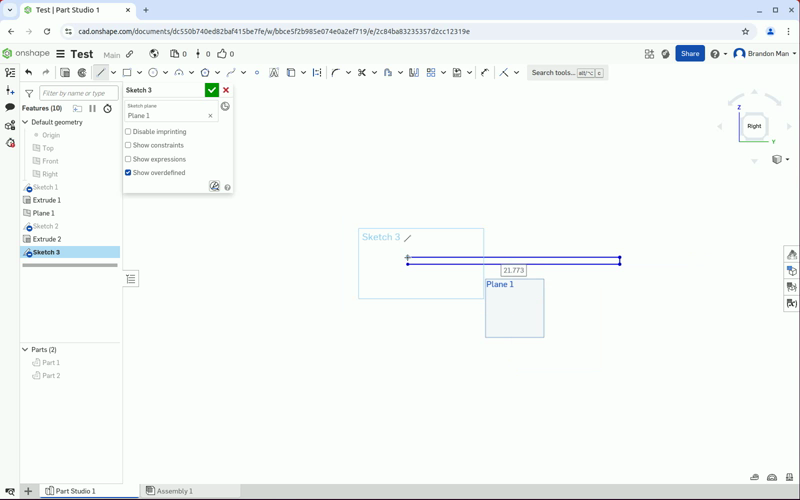
scroll(-6)
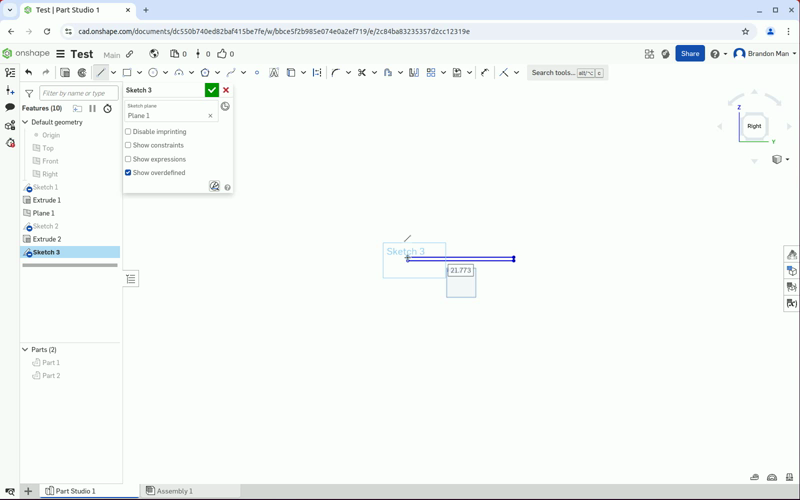
key_up(shift)
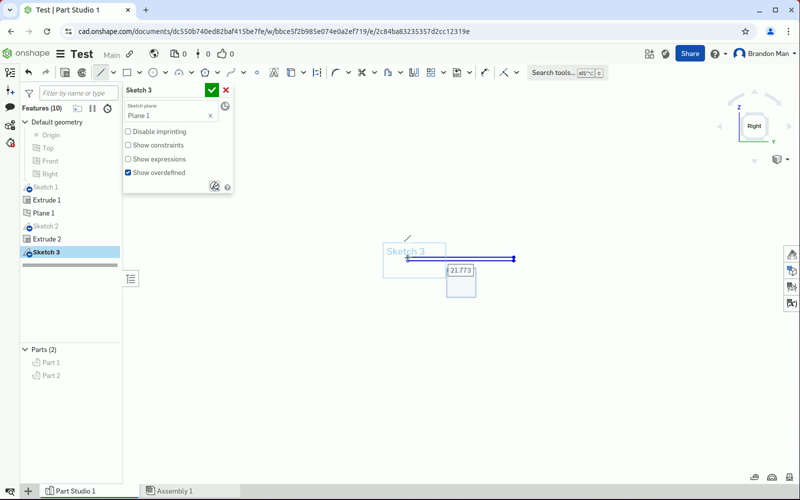
mouse_move(437, 257)
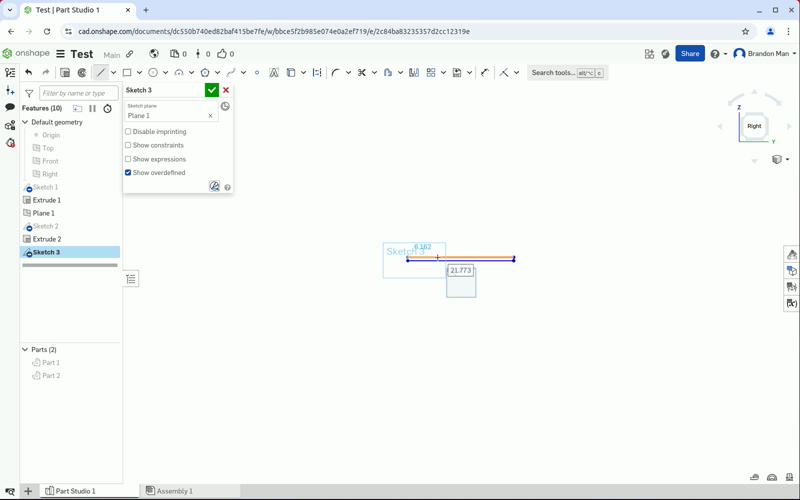
key_down(shift)
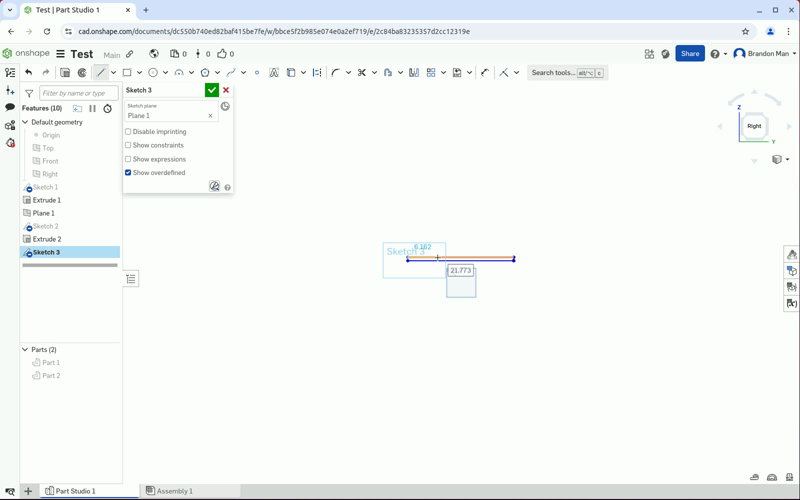
mouse_move(407, 260)
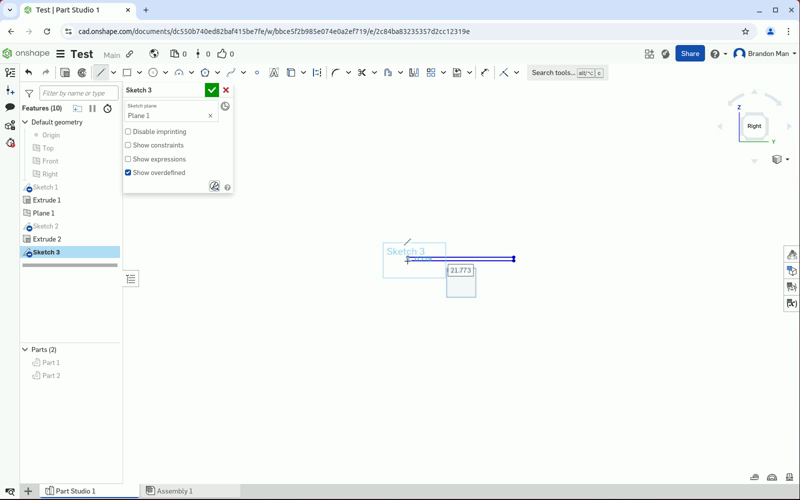
scroll(6)
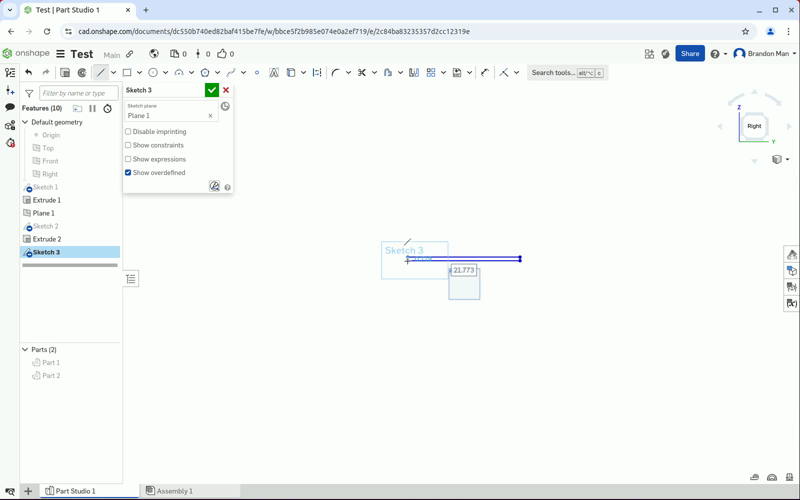
scroll(6)
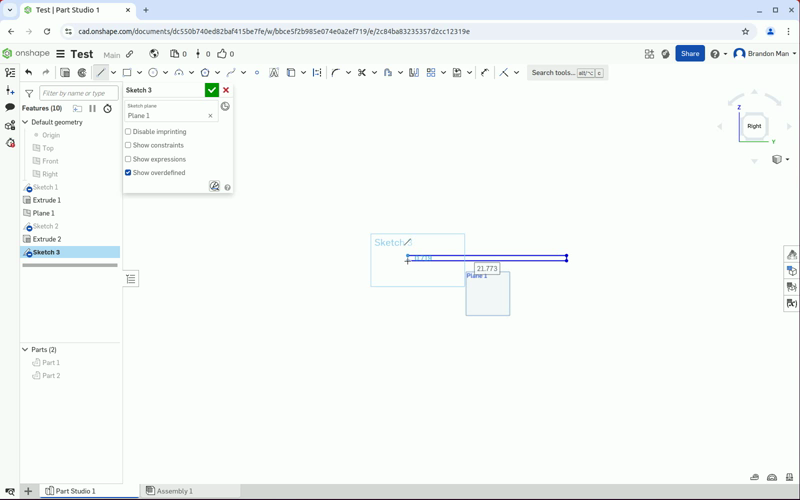
scroll(6)
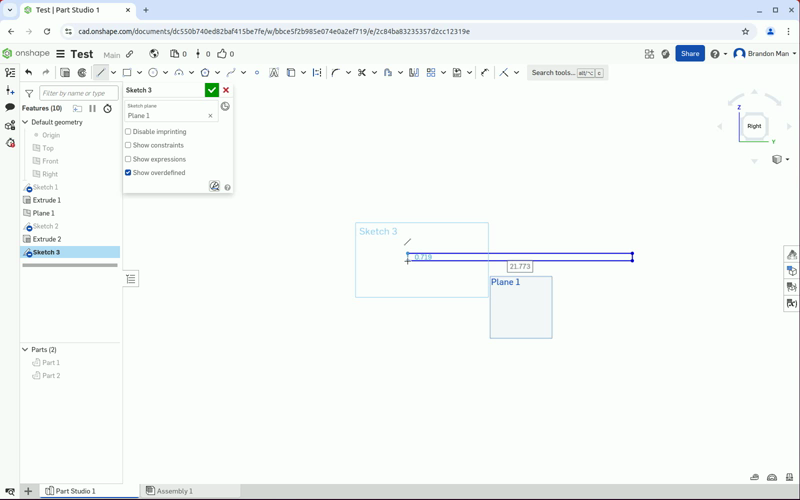
scroll(6)
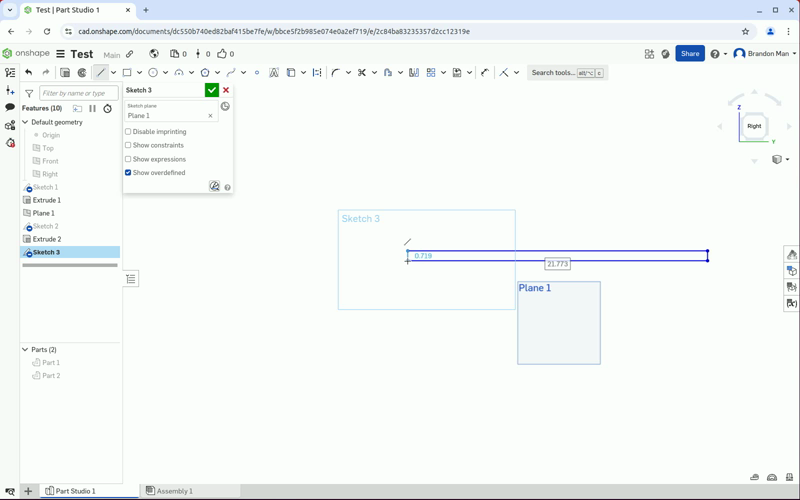
scroll(6)
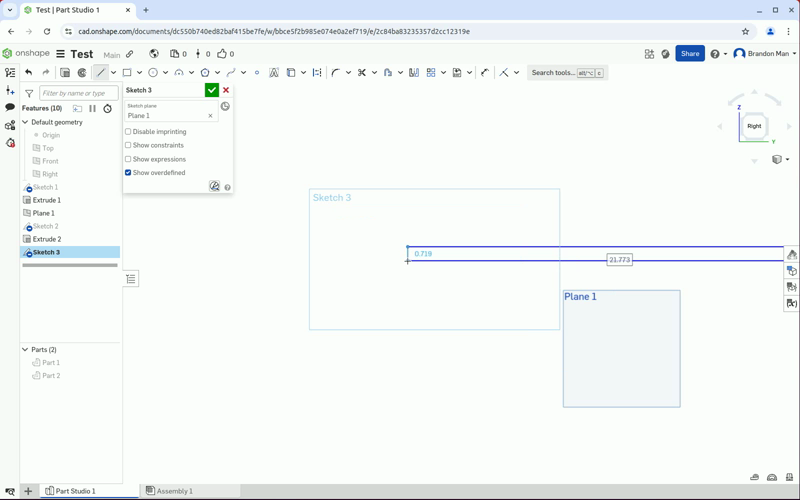
scroll(6)
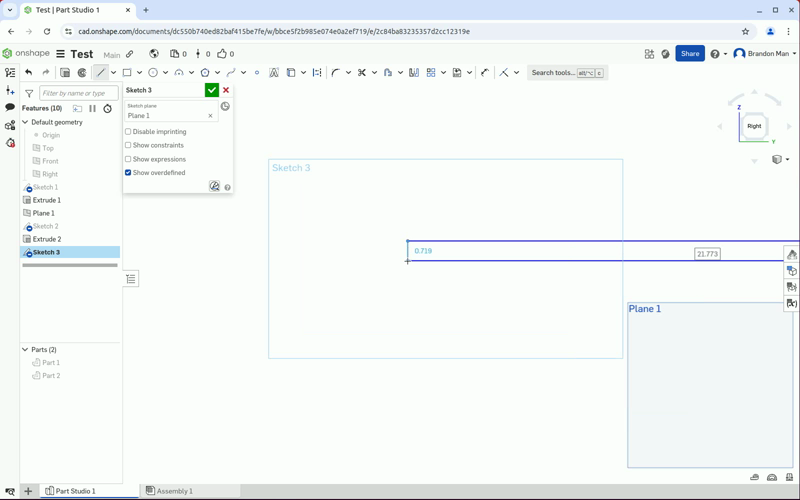
scroll(6)
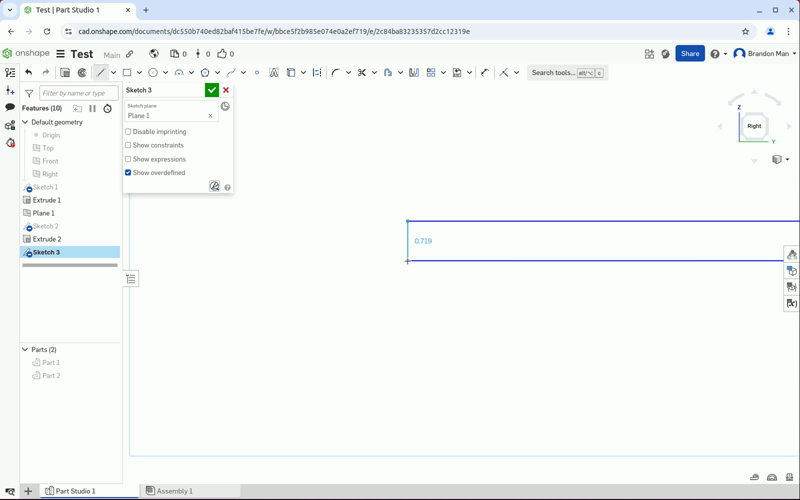
key_up(shift)
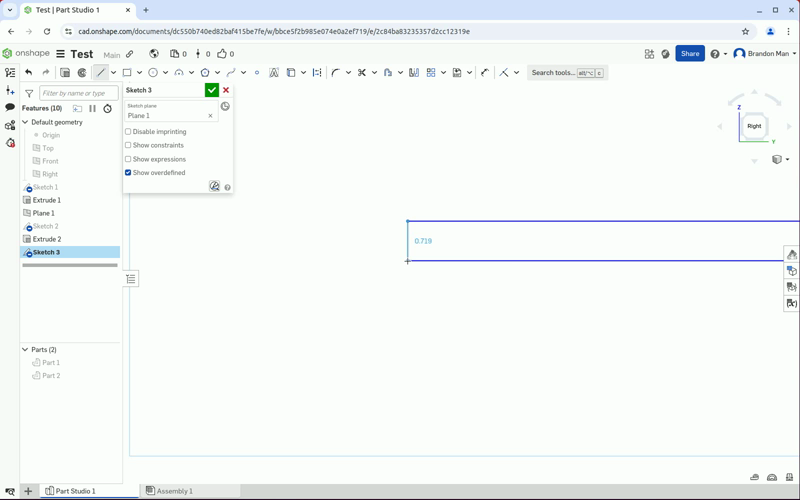
click(407, 260)
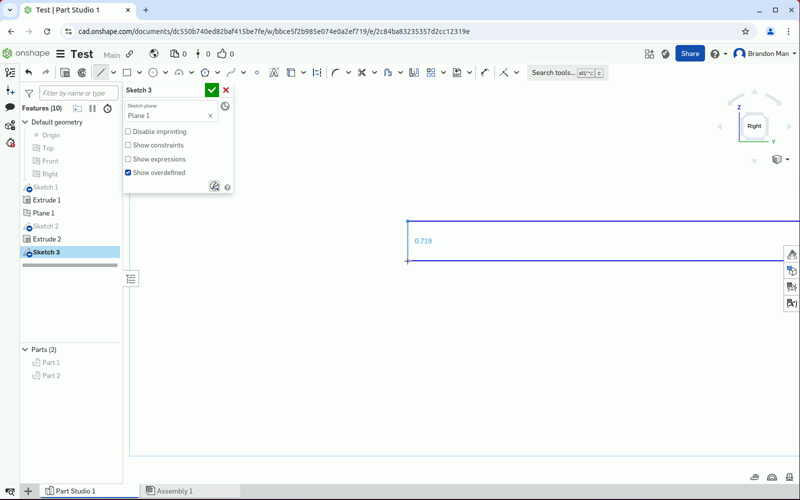
scroll(-6)
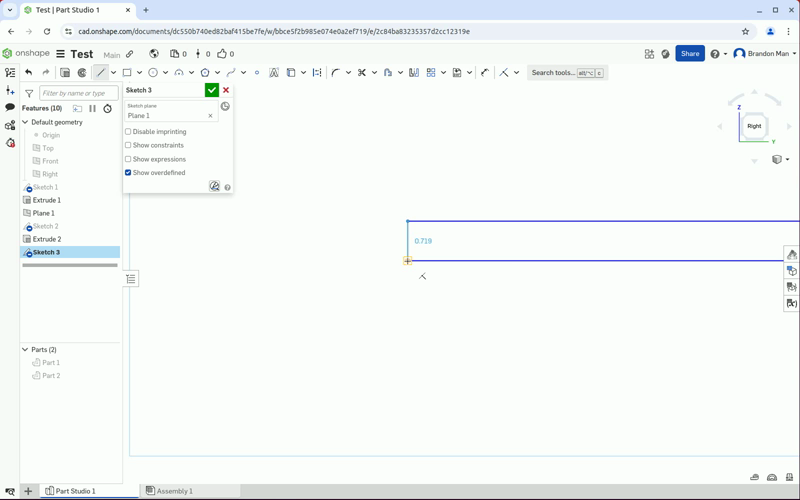
scroll(-6)
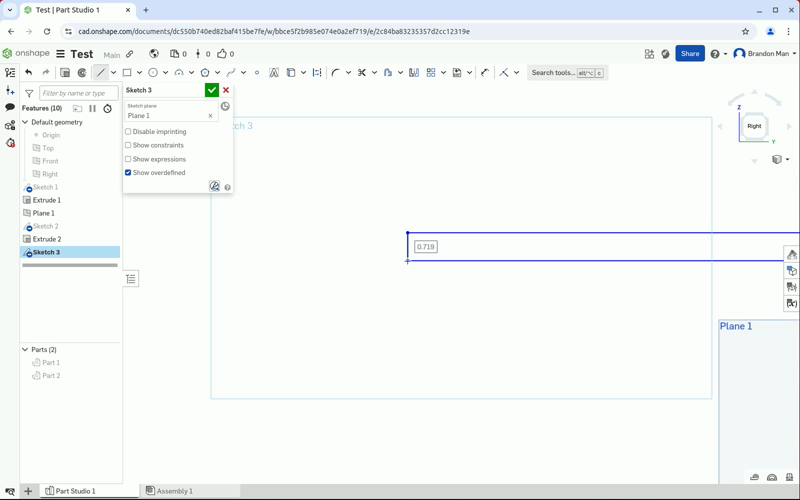
scroll(-6)
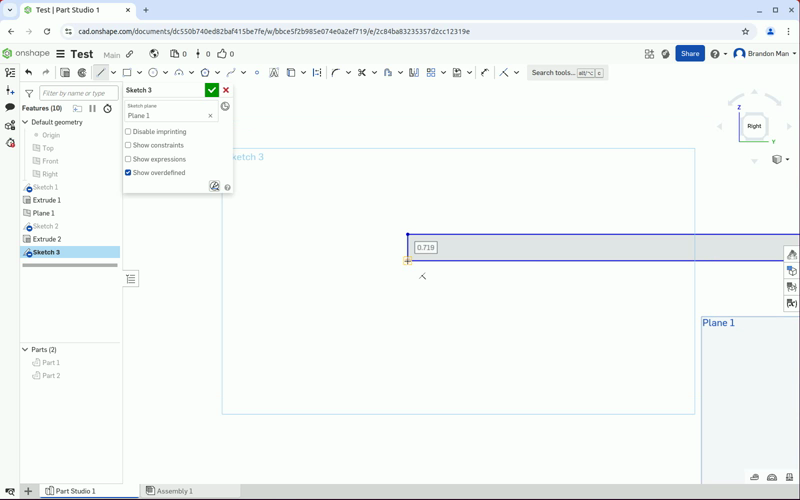
scroll(-6)
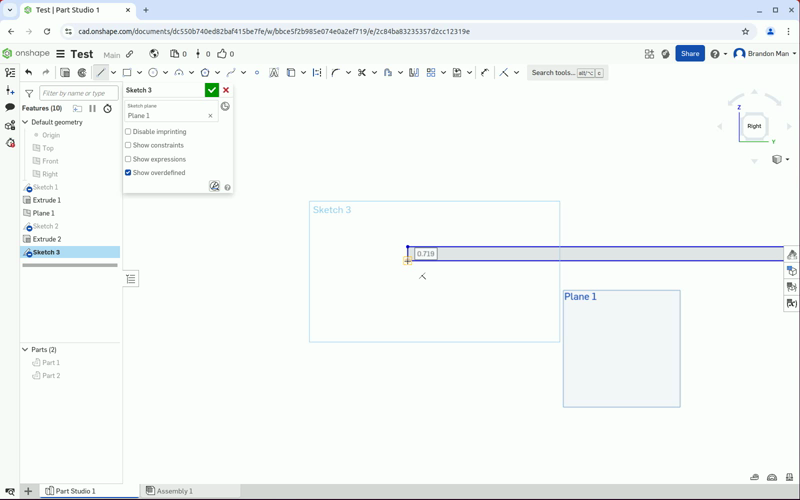
scroll(-6)
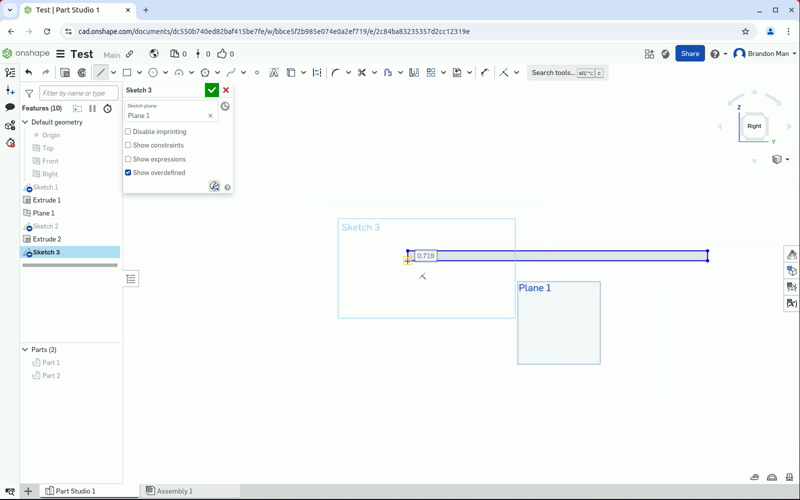
scroll(-6)
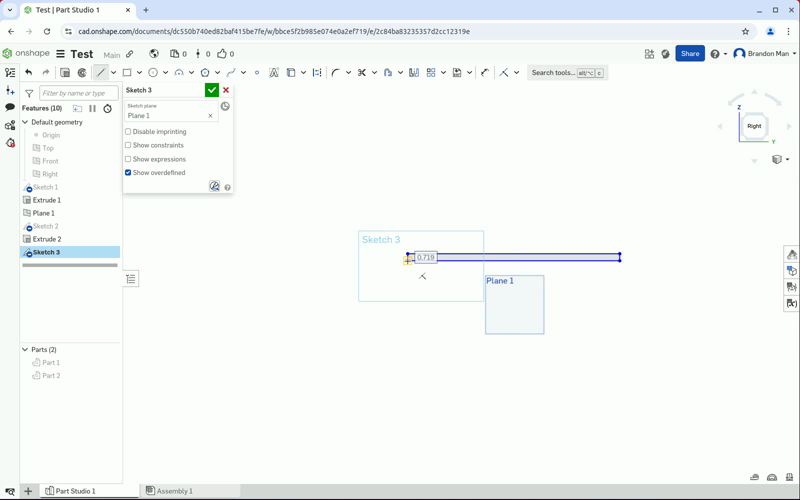
scroll(-6)
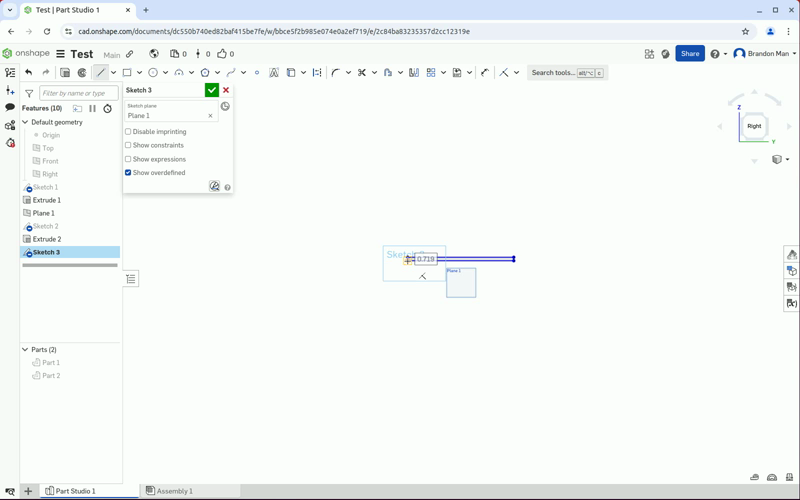
key(esc)
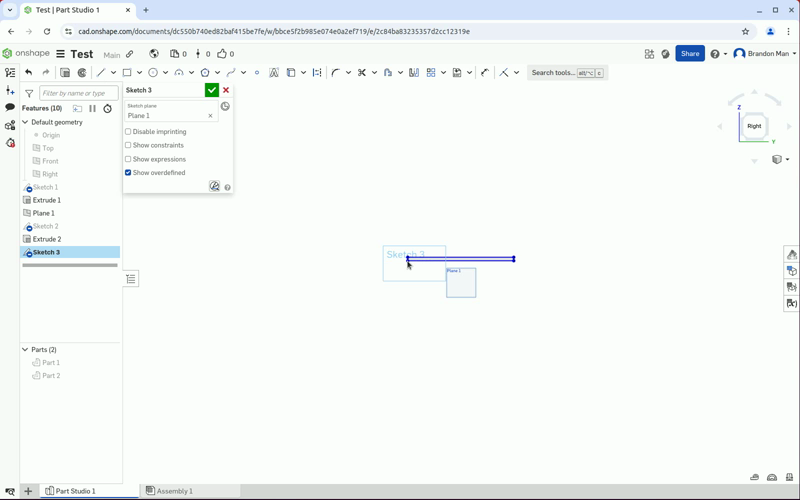
mouse_move(449, 258)
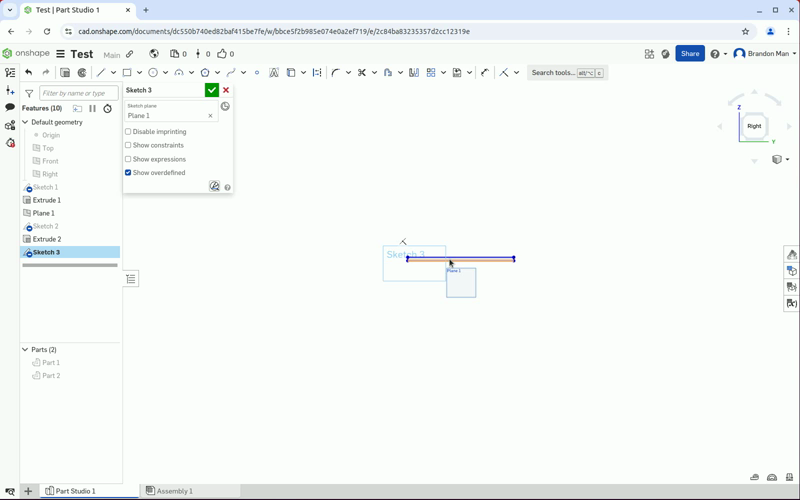
scroll(6)
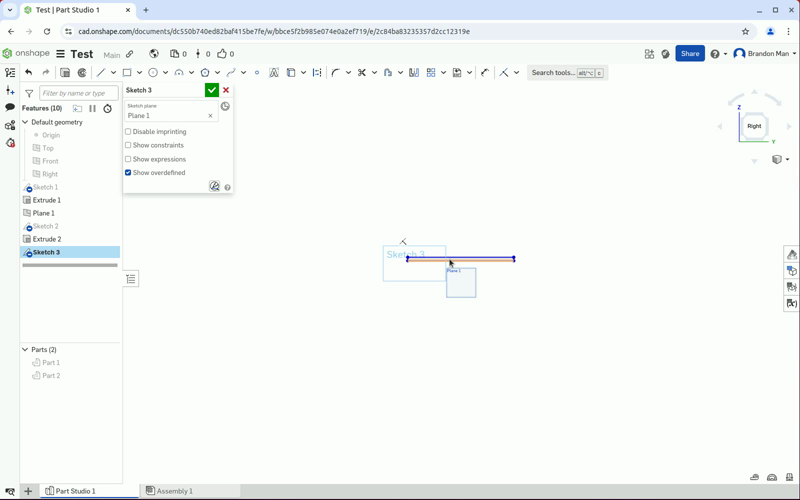
scroll(6)
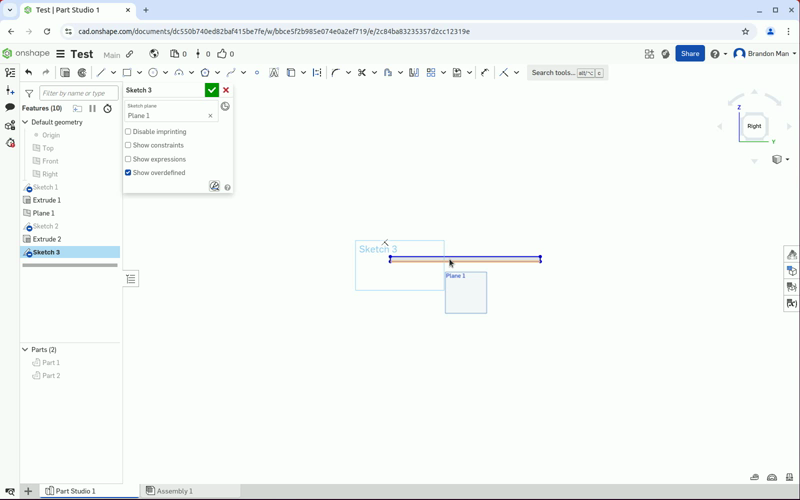
scroll(6)
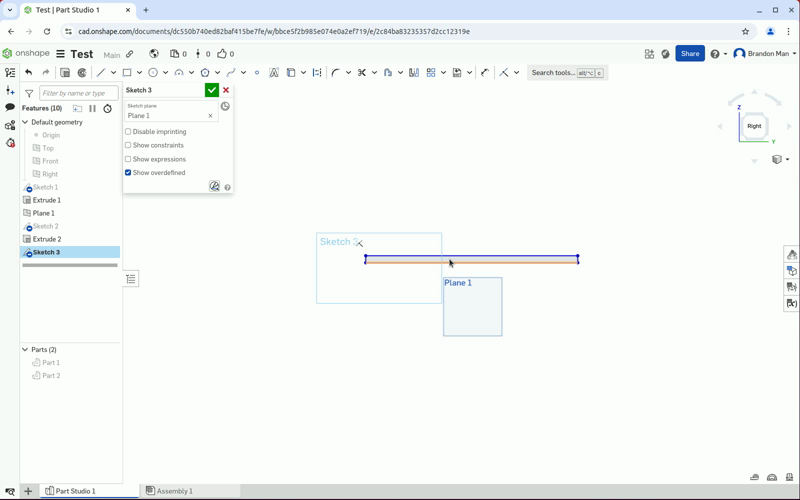
scroll(6)
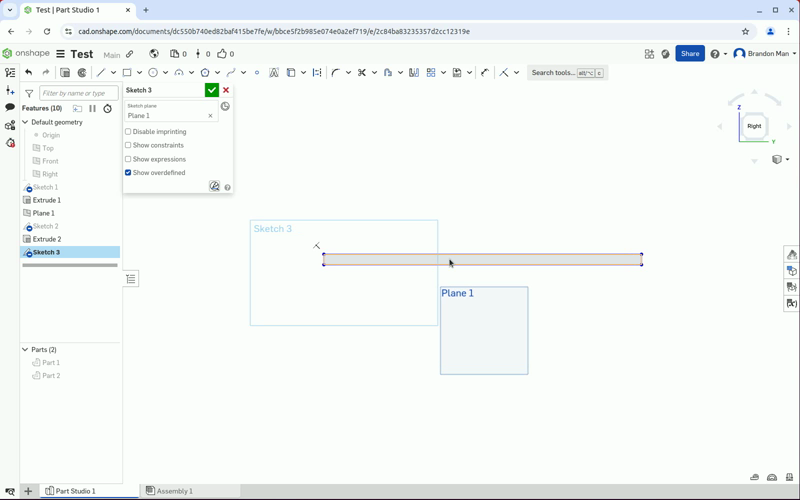
scroll(6)
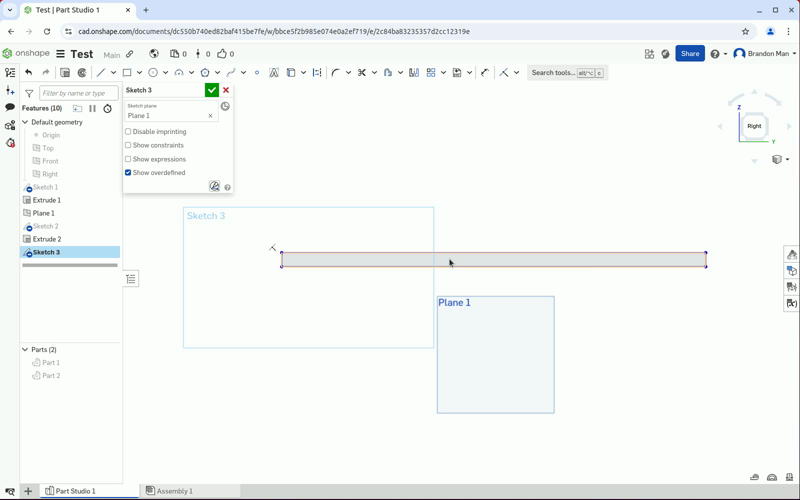
scroll(6)
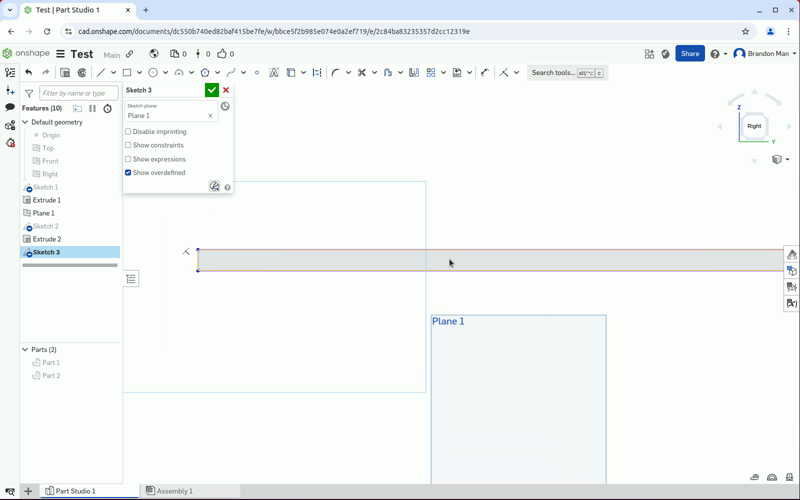
scroll(6)
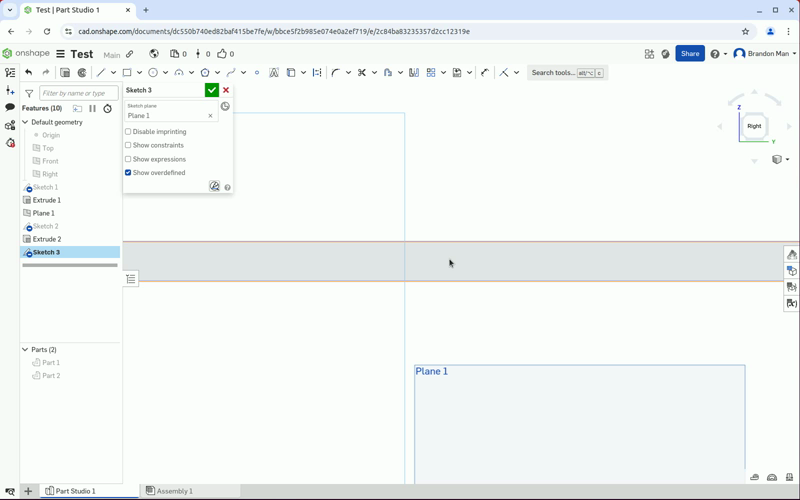
click(449, 258)
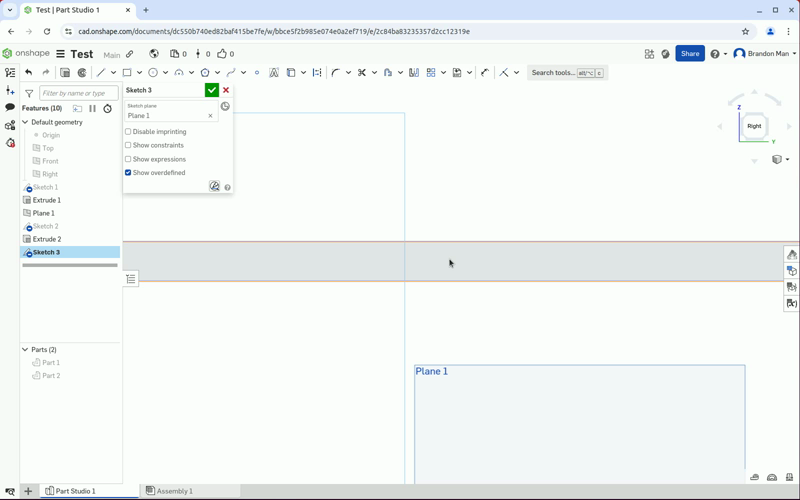
scroll(-6)
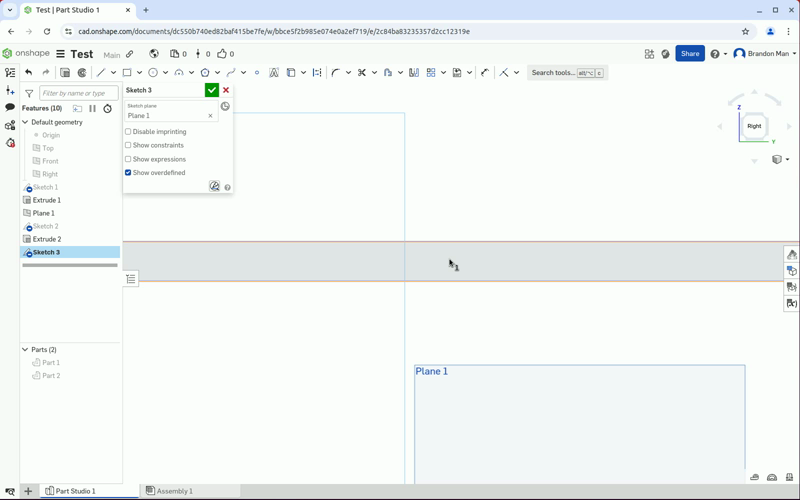
scroll(-6)
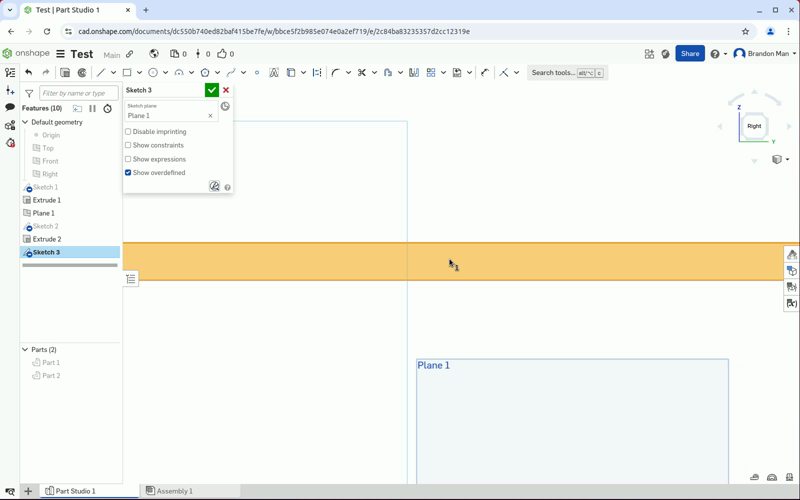
scroll(-6)
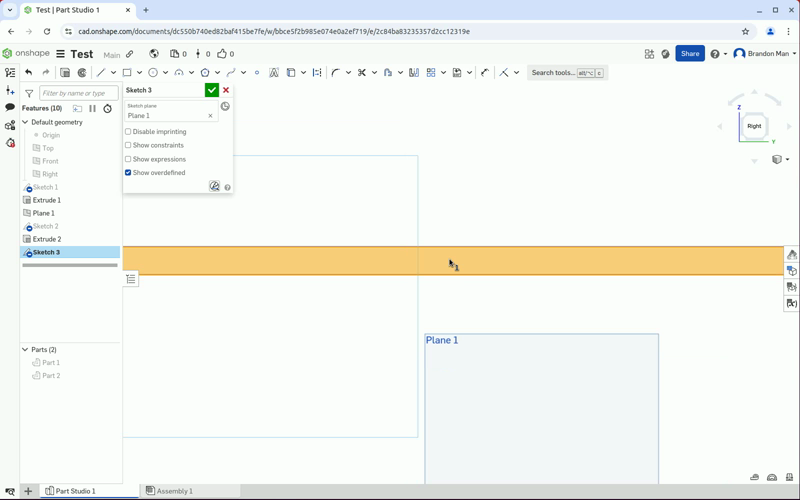
scroll(-6)
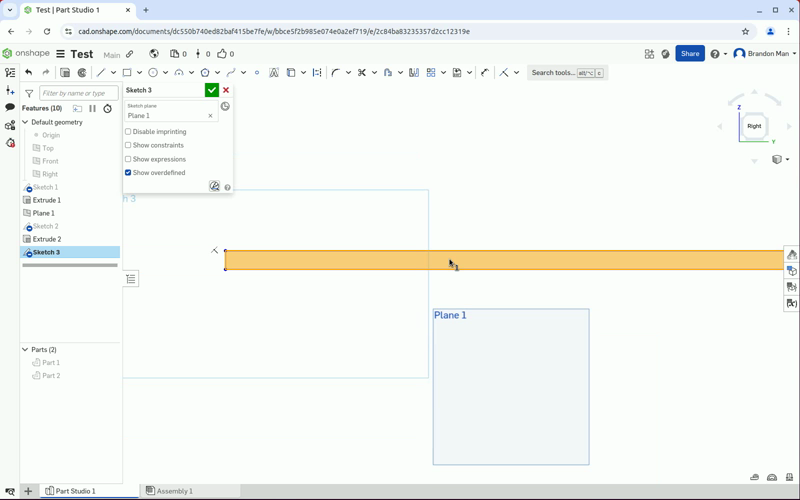
scroll(-6)
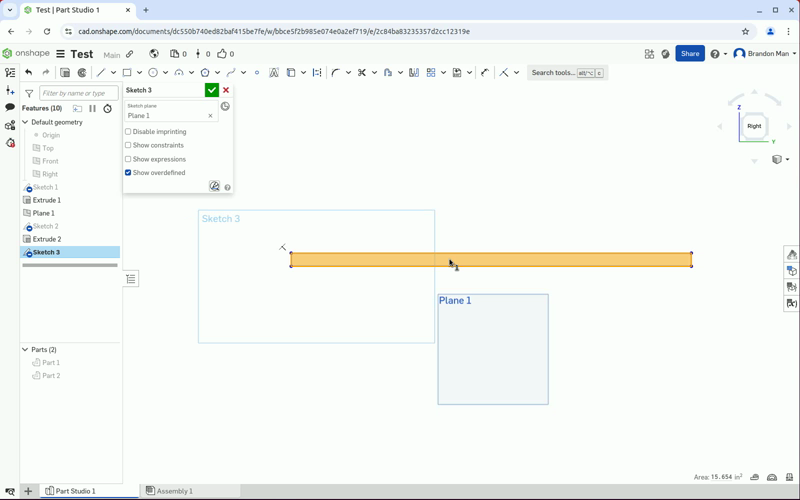
scroll(-6)
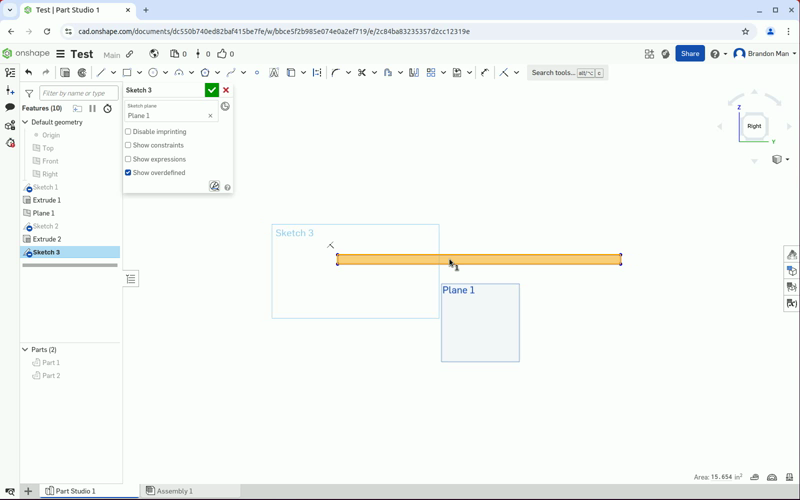
scroll(-6)
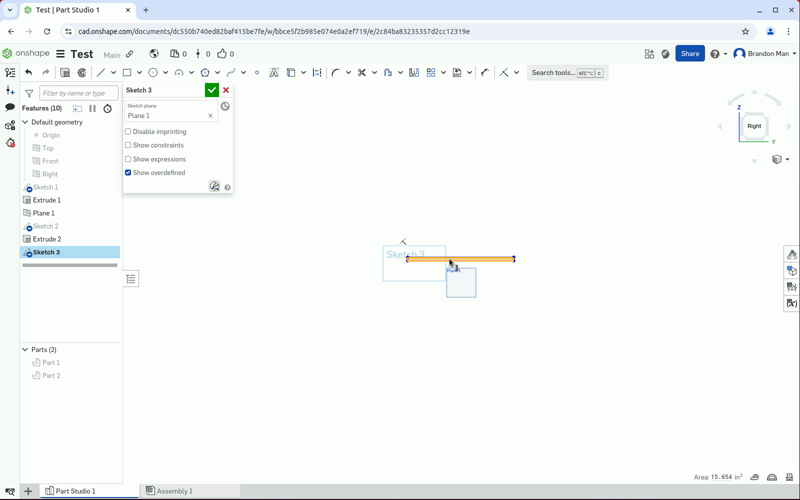
mouse_move(73, 352)
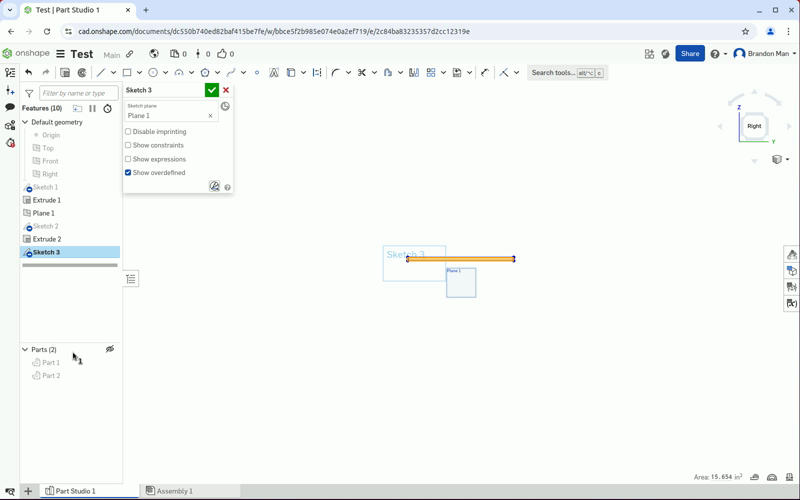
key(shift+y)
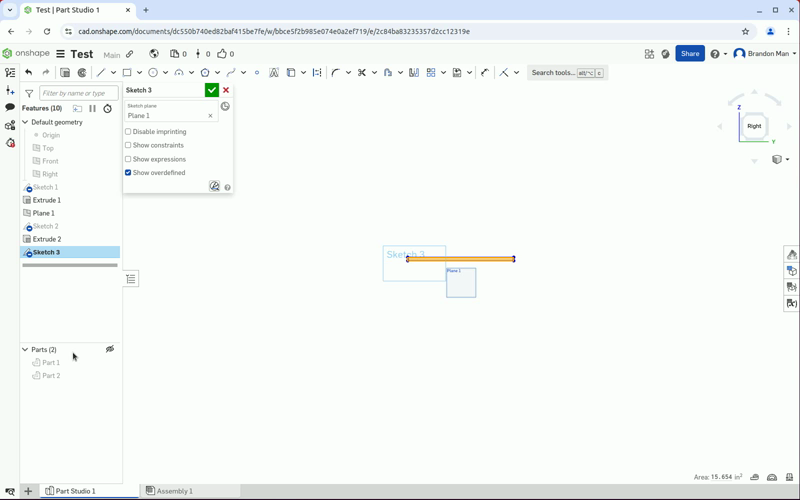
key(shift+e)
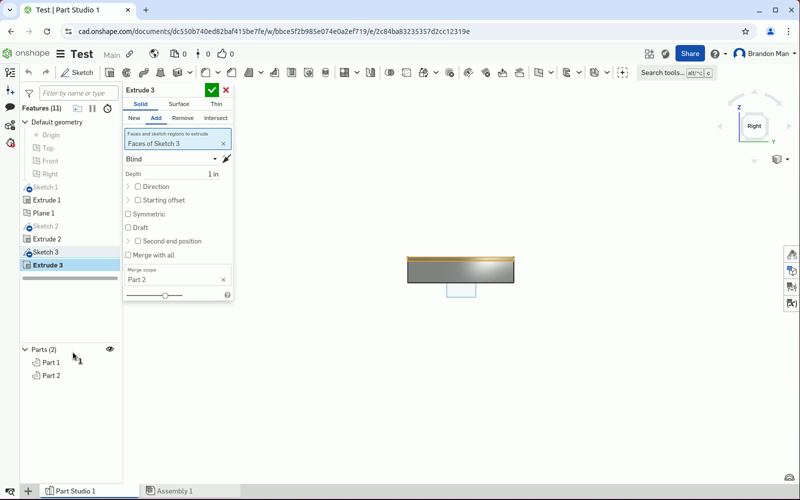
mouse_move(143, 106)
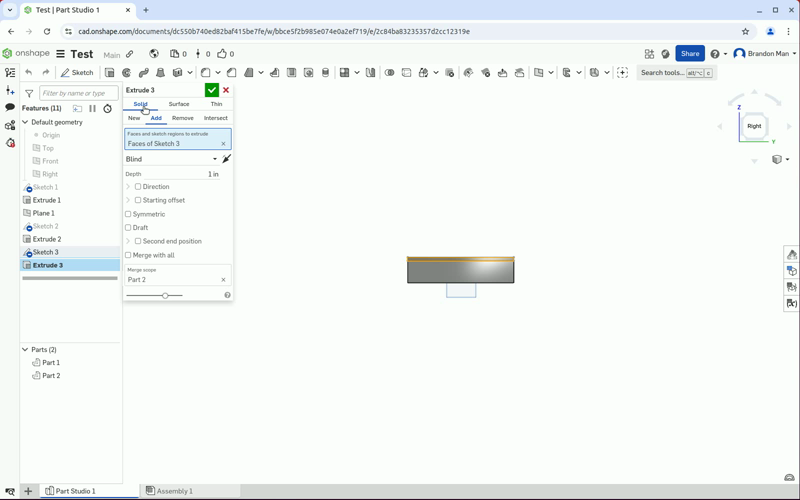
click(143, 106)
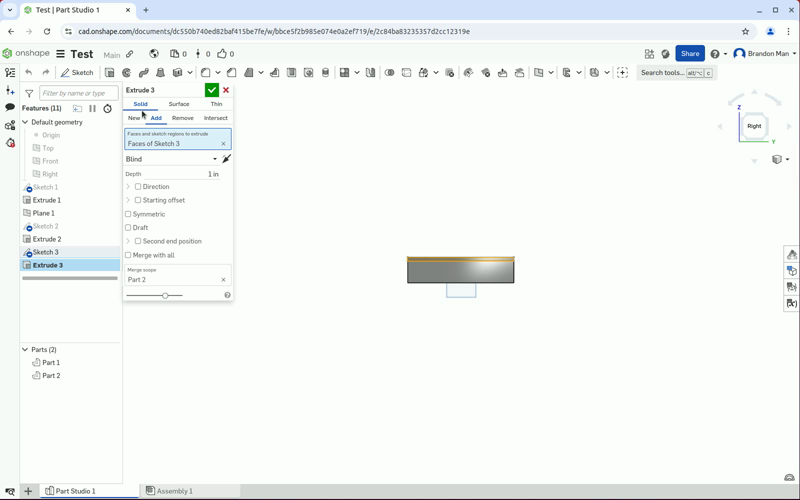
mouse_move(137, 120)
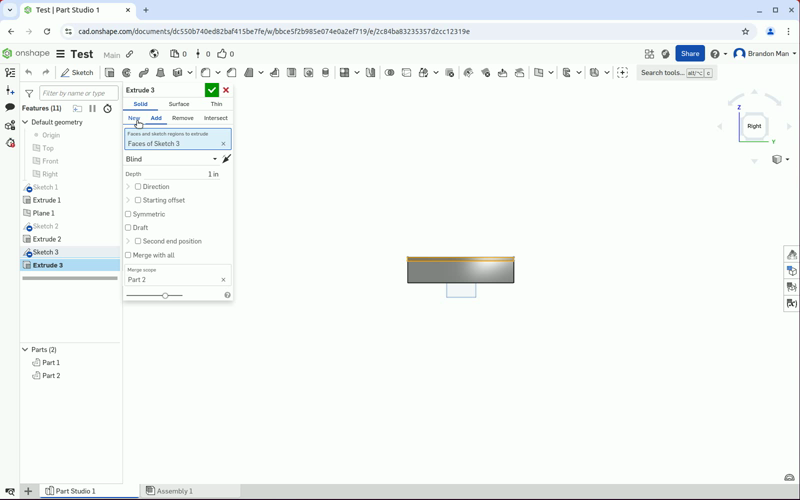
click(137, 120)
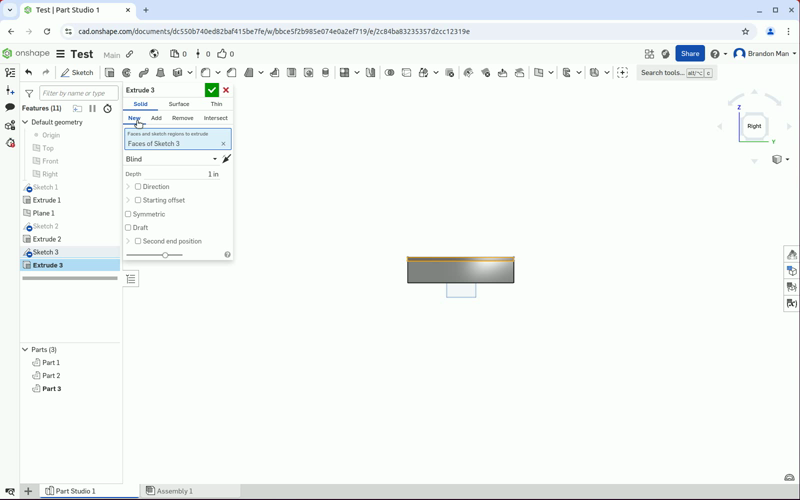
key(tab, 4)
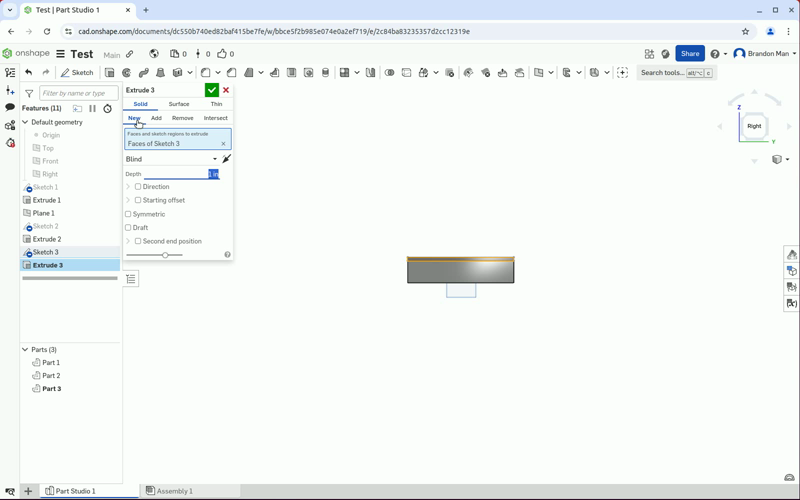
text(0.722)
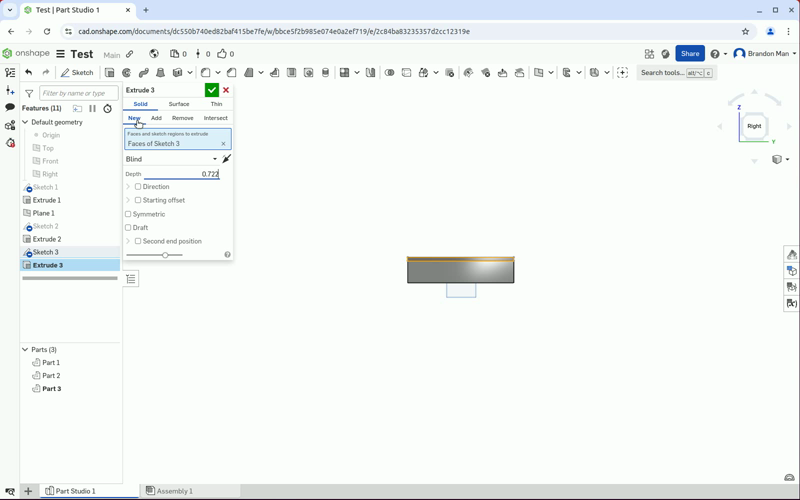
key(enter)
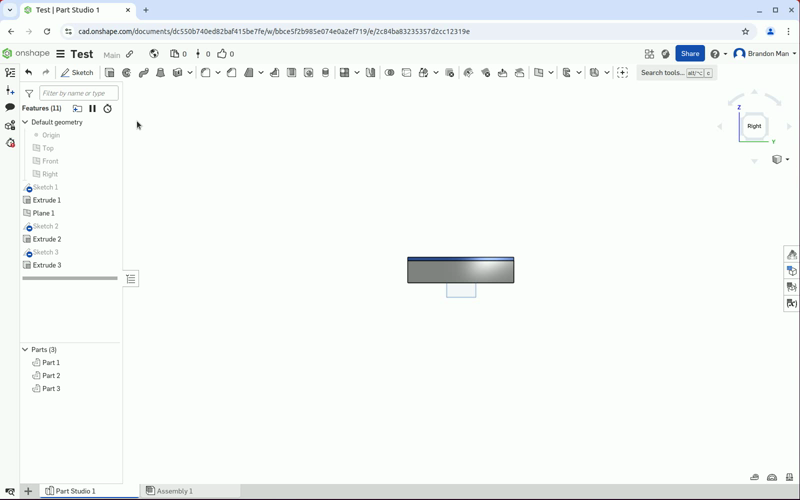
key(shift+h)
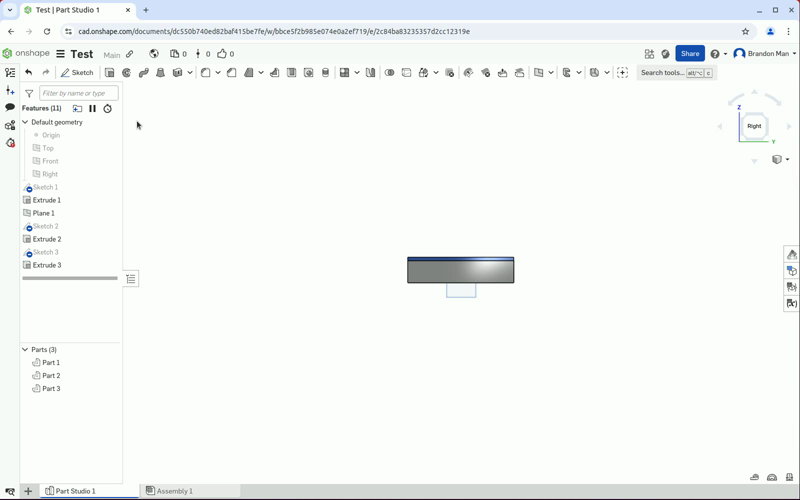
key(shift+h)
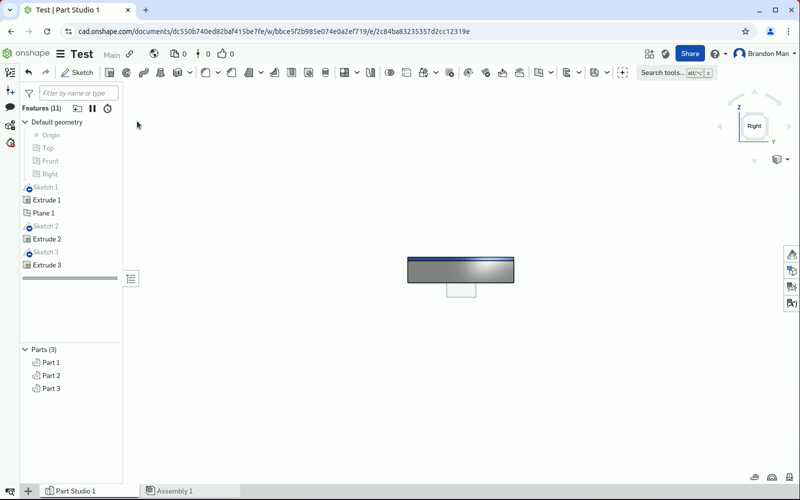
mouse_move(73, 189)
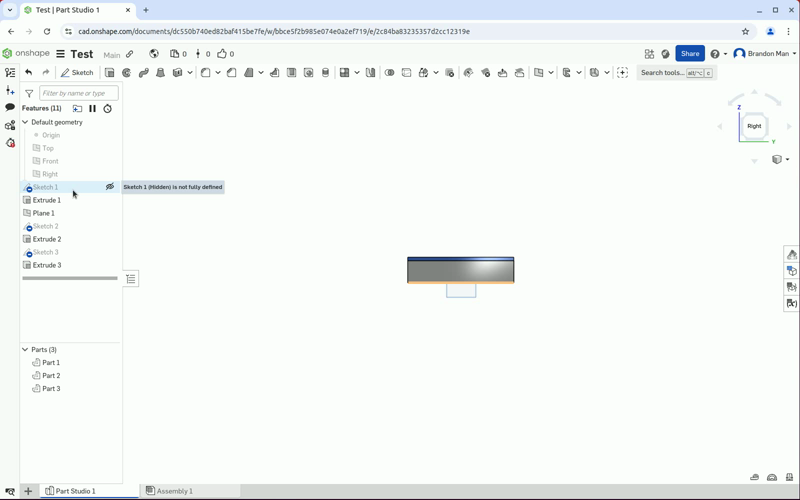
click(73, 189)
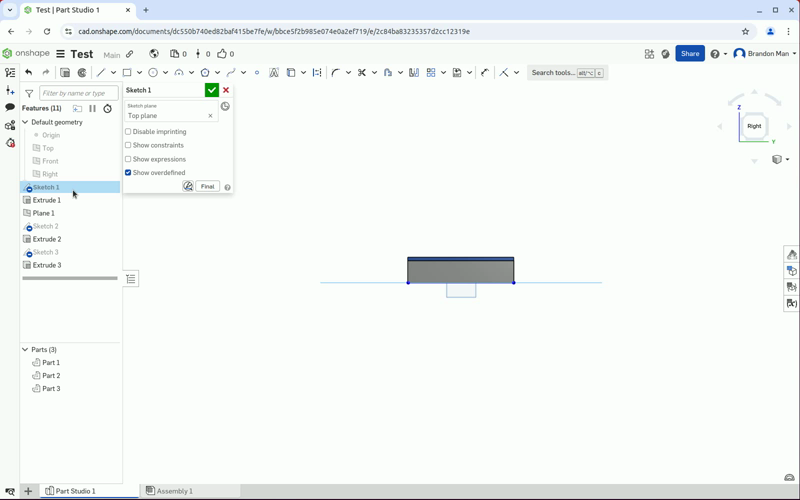
mouse_move(229, 92)
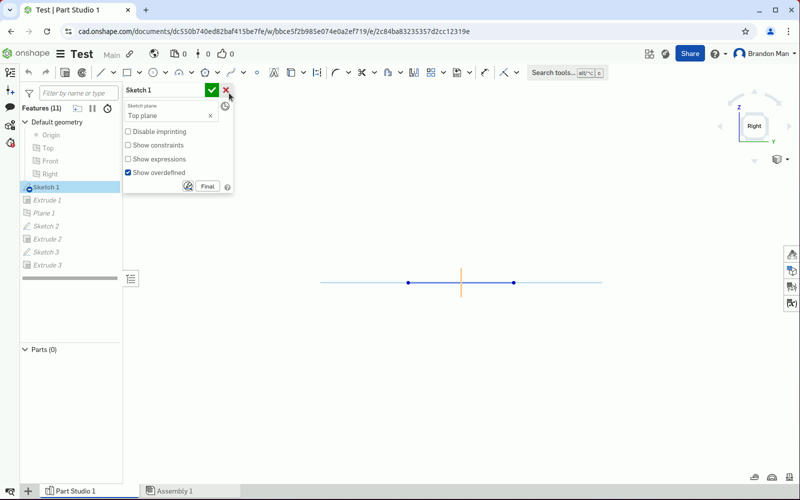
click(229, 92)
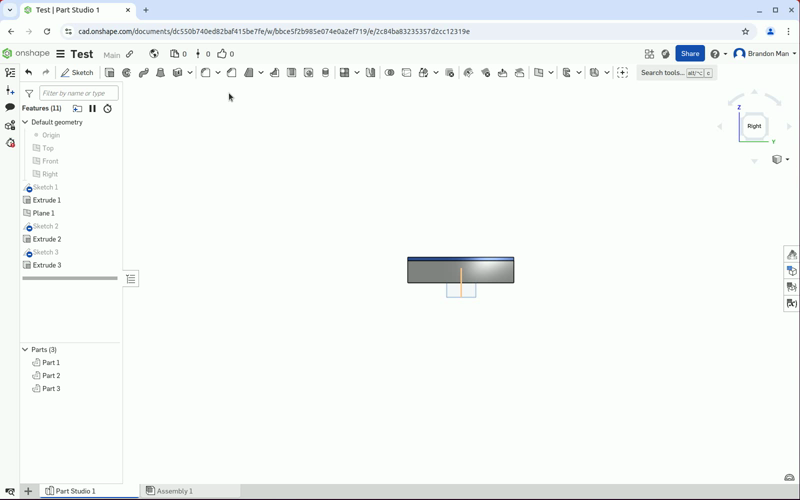
mouse_move(73, 352)
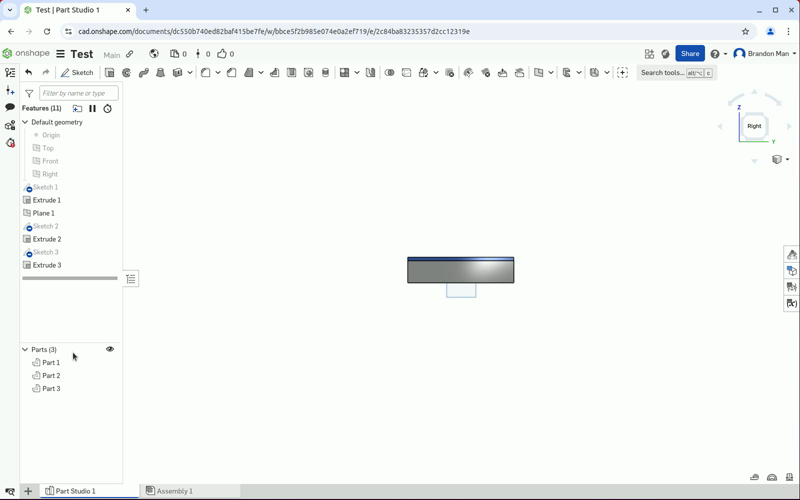
key(y)
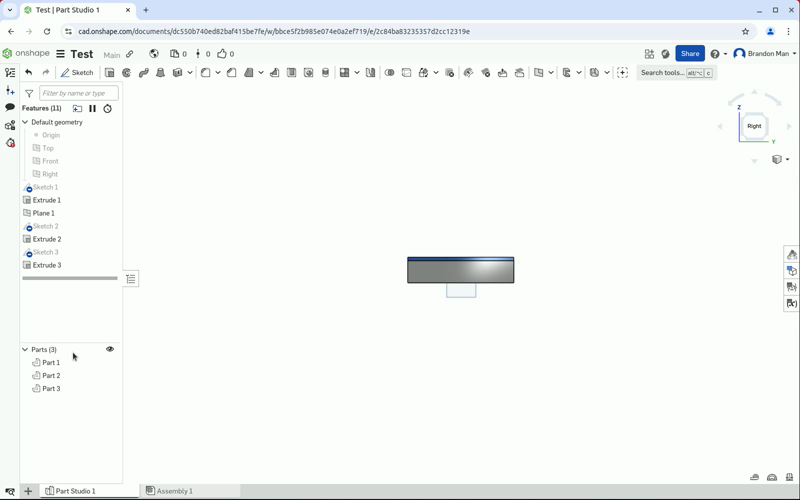
key(shift+p)
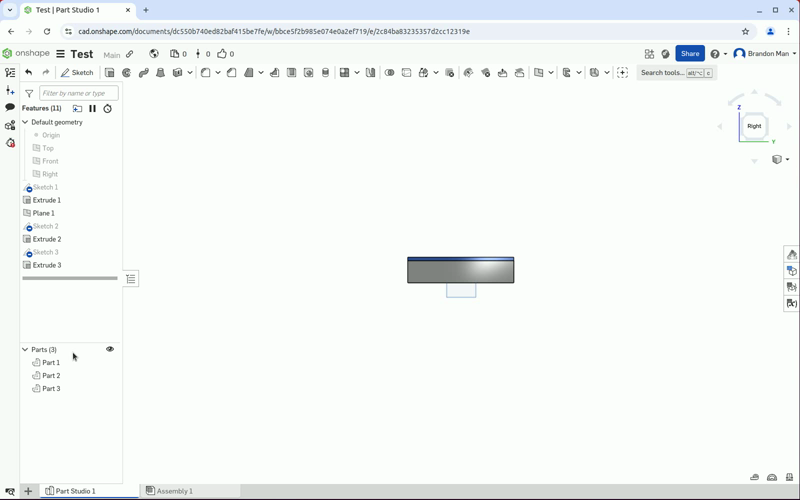
key(space)
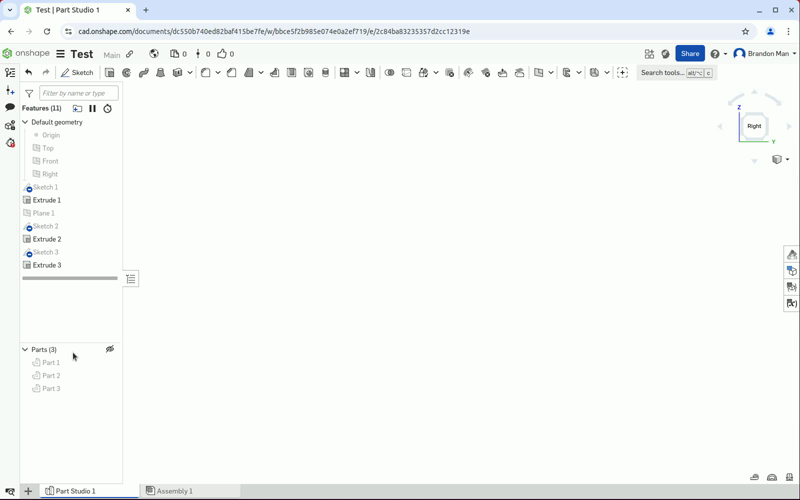
key_down(shift)
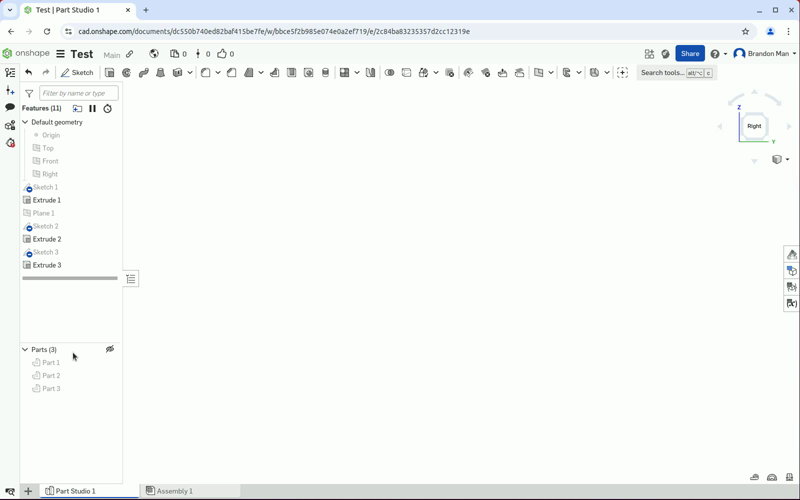
key(right)
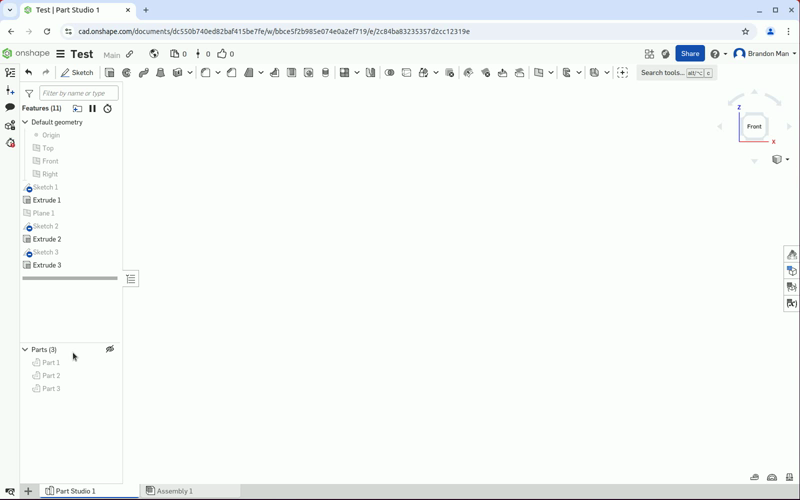
key_up(shift)
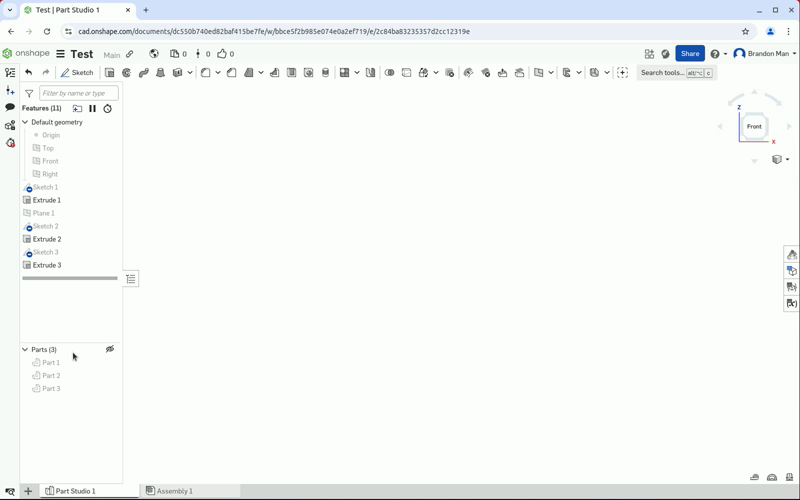
mouse_move(73, 352)
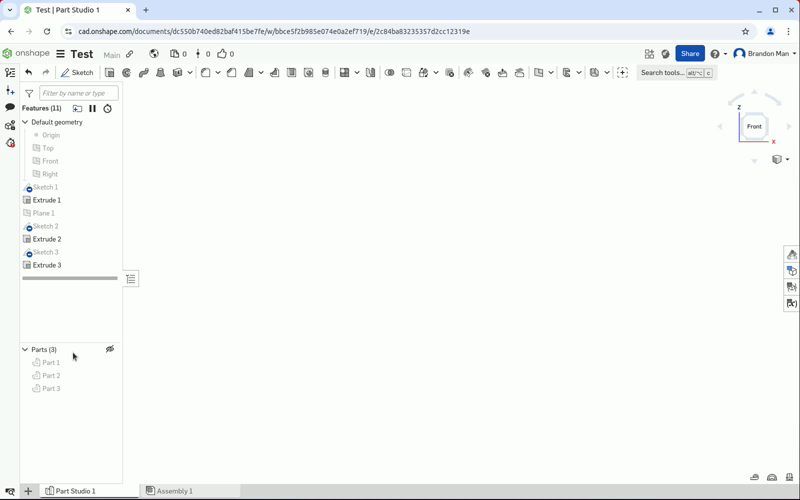
key(shift+y)
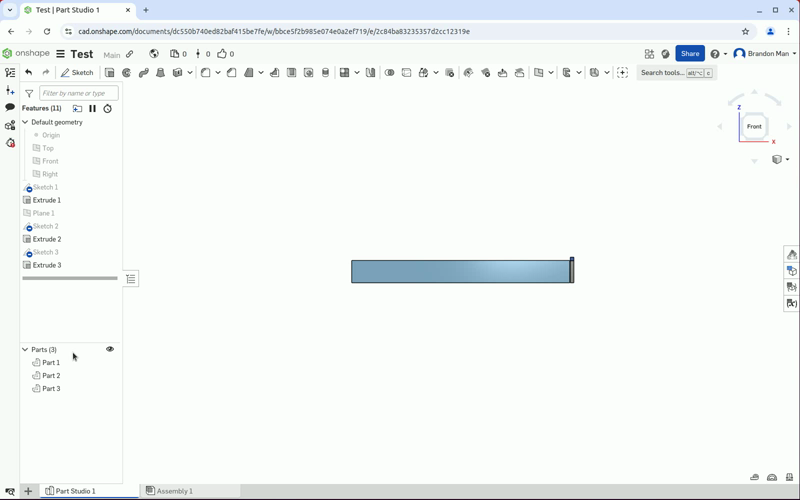
mouse_move(541, 75)
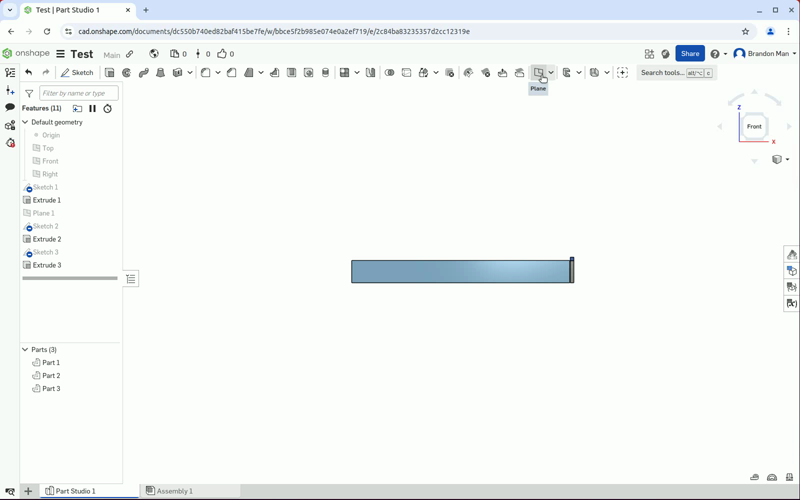
click(541, 75)
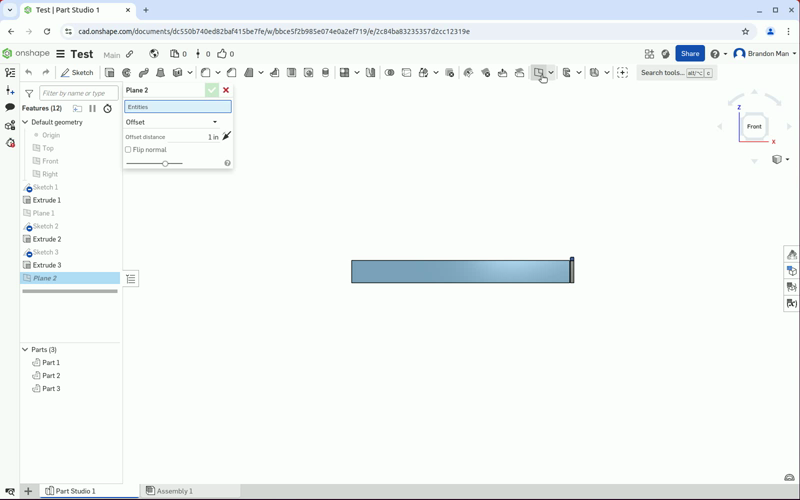
mouse_move(73, 163)
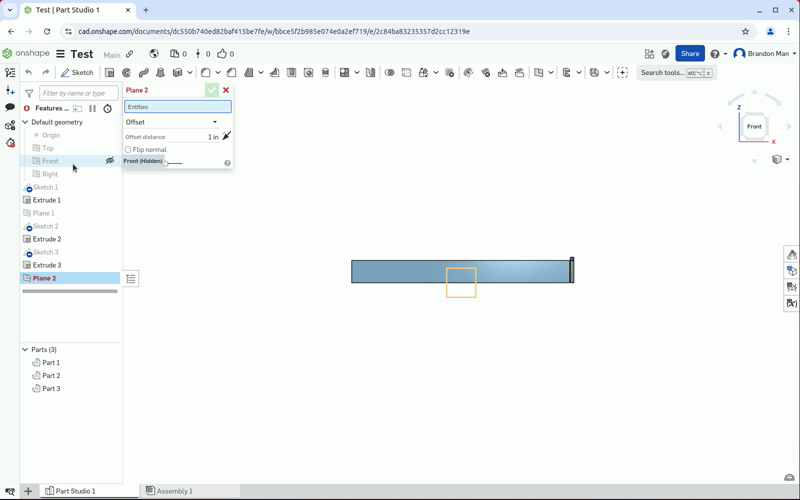
click(73, 163)
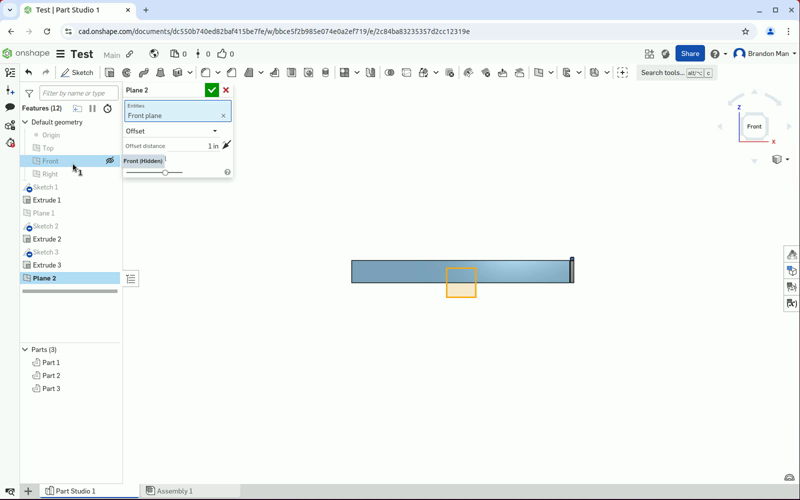
key(tab, 2)
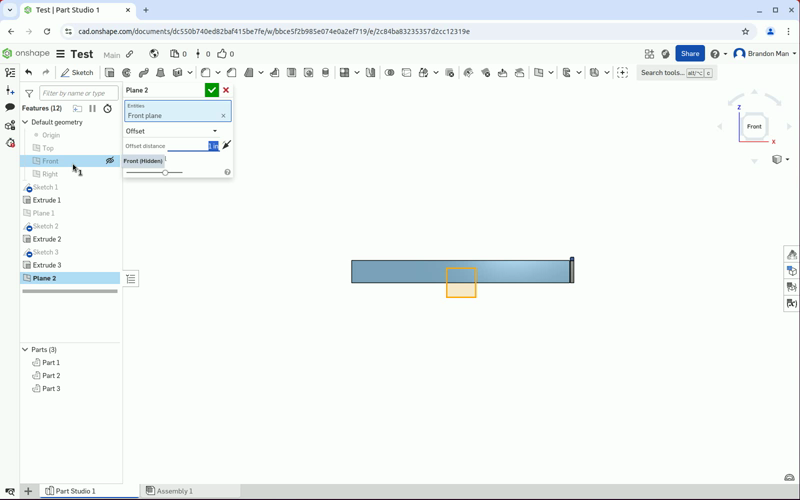
text(10.845)
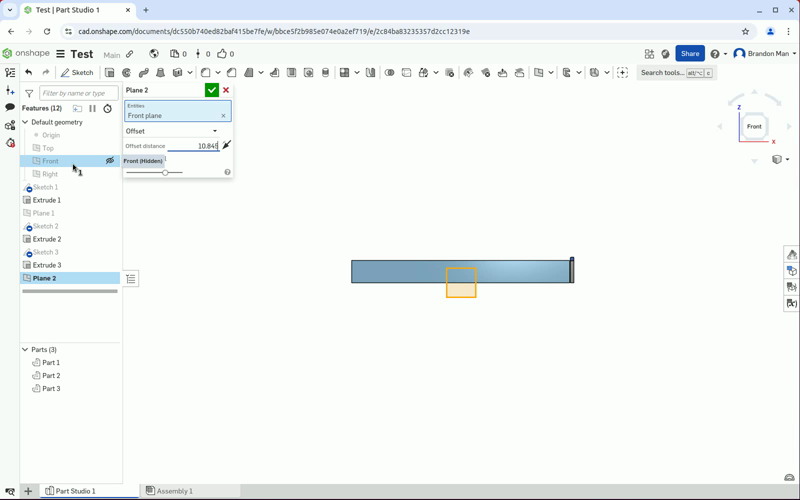
key(enter, 2)
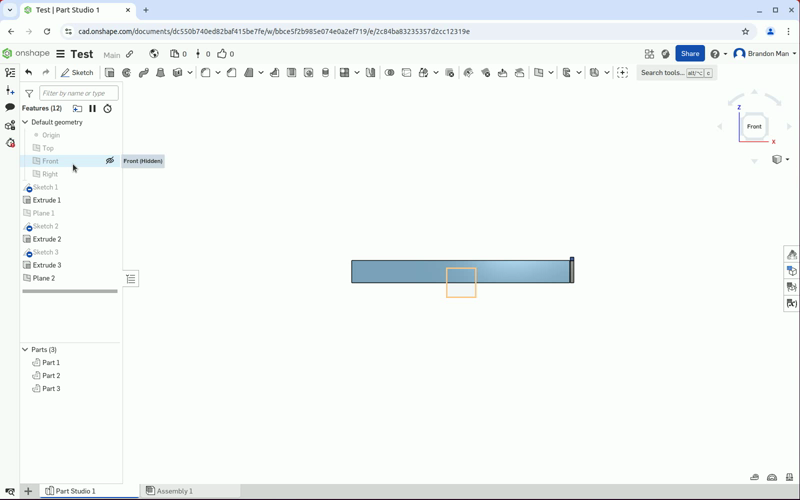
key(shift+s)
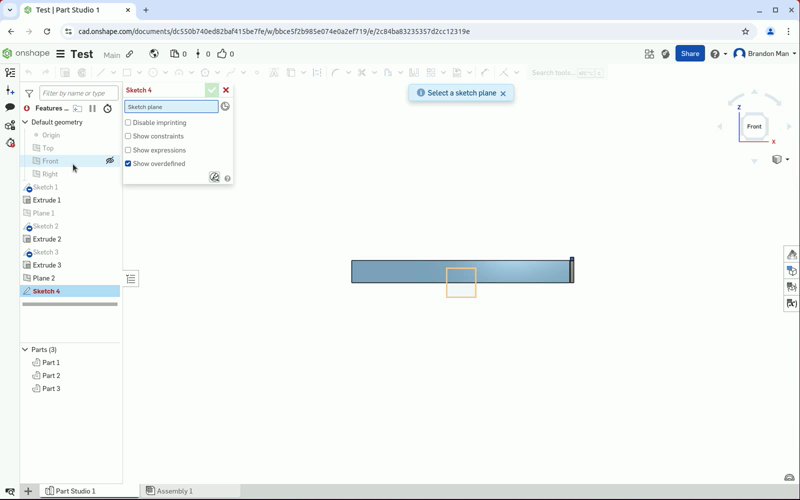
mouse_move(73, 280)
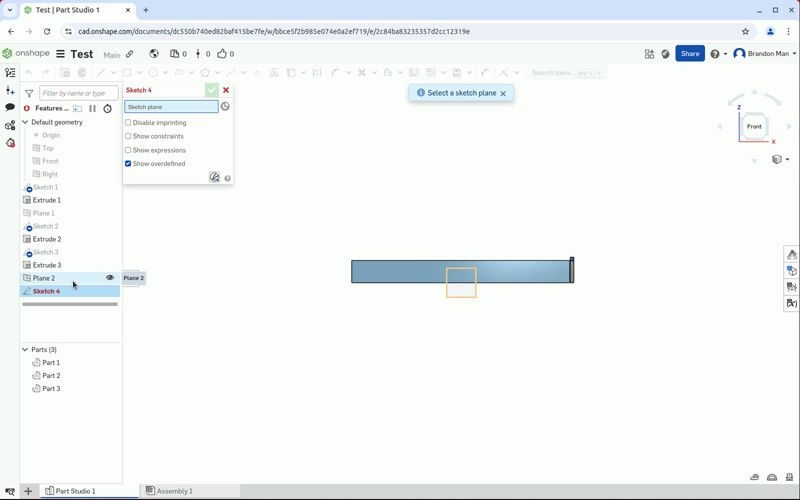
click(73, 280)
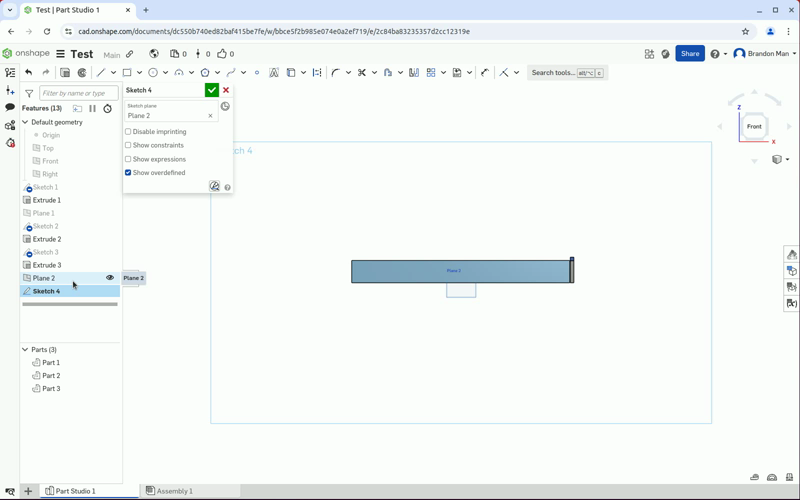
mouse_move(73, 352)
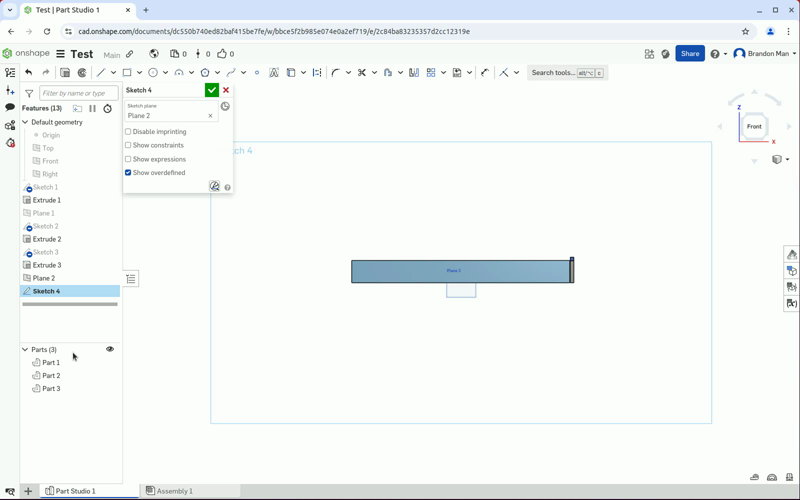
key(y)
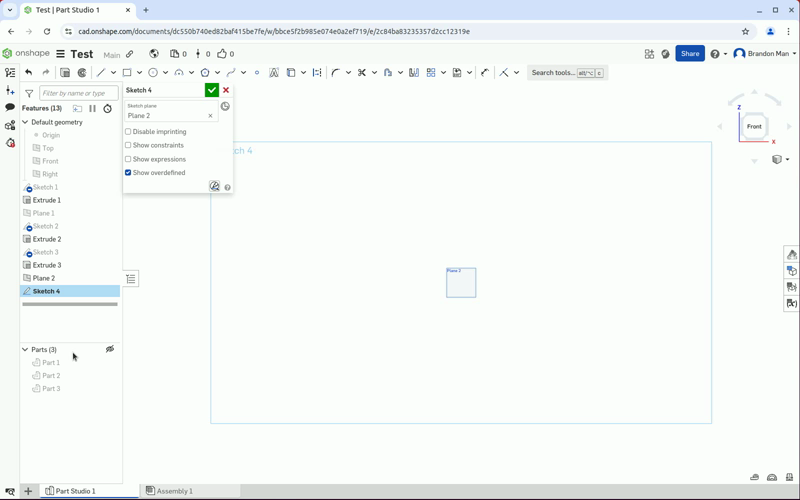
key(l)
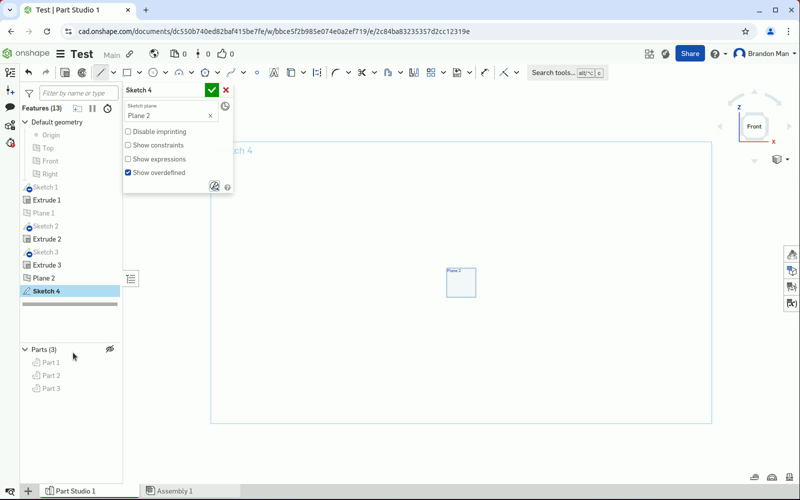
key_down(shift)
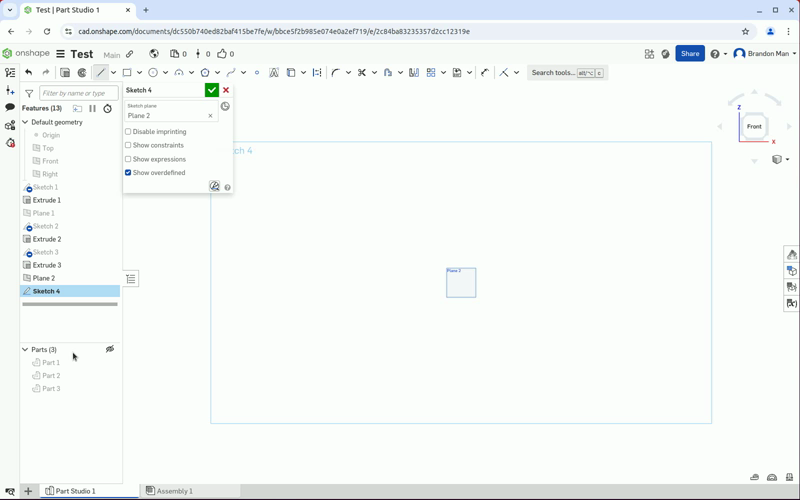
mouse_move(348, 282)
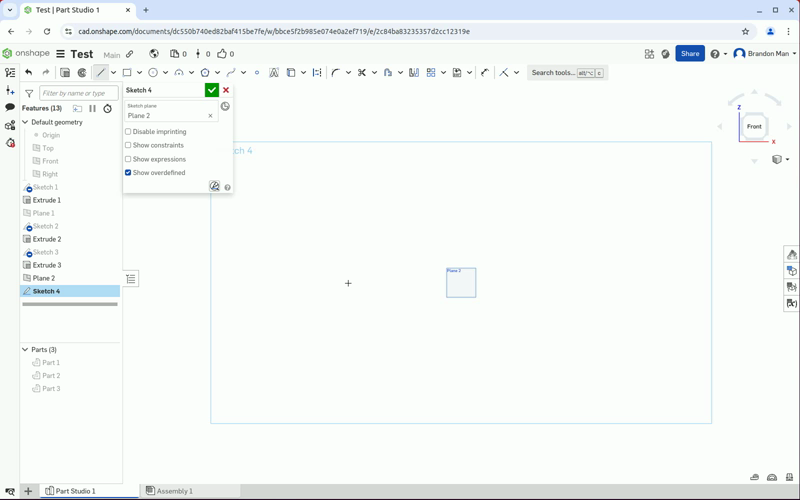
click(348, 282)
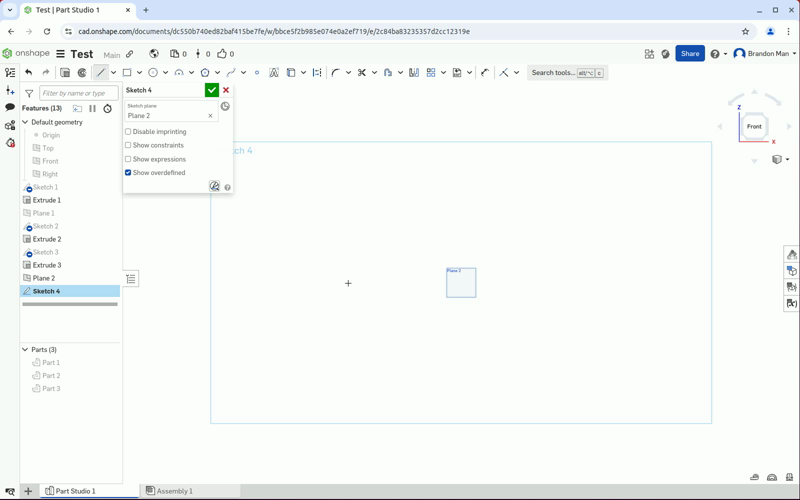
key_up(shift)
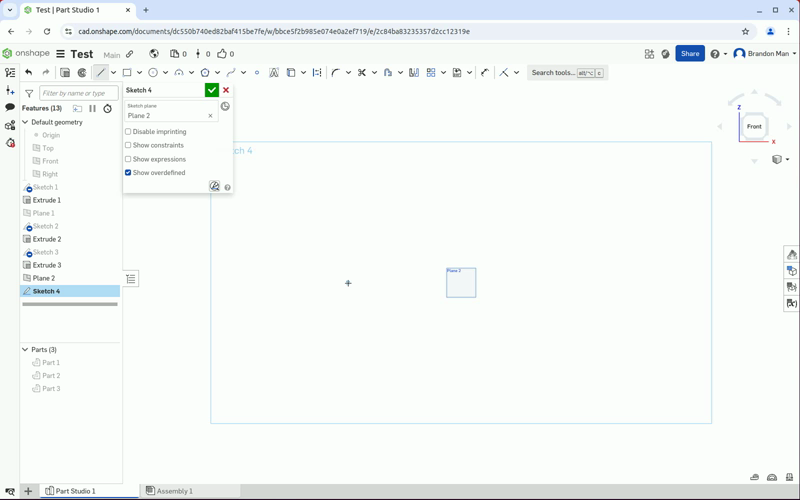
key_down(shift)
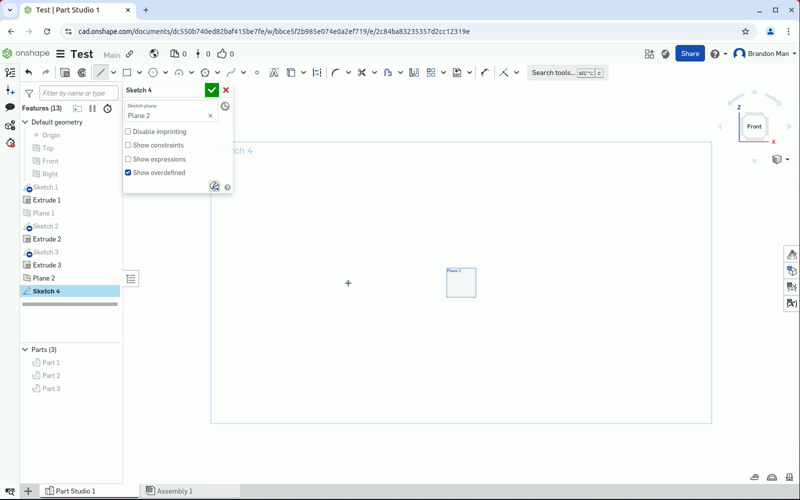
mouse_move(378, 282)
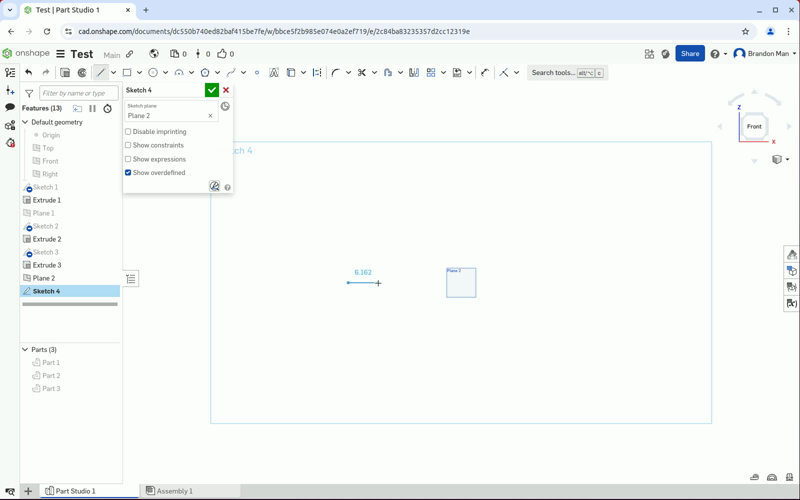
mouse_move(350, 282)
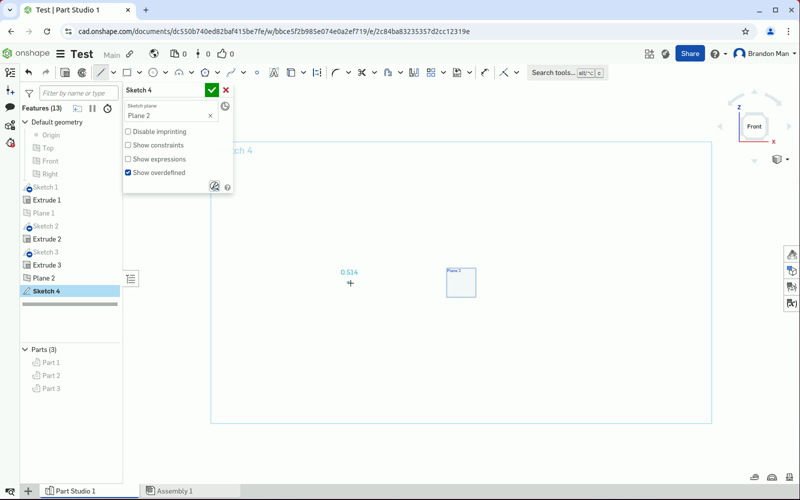
scroll(6)
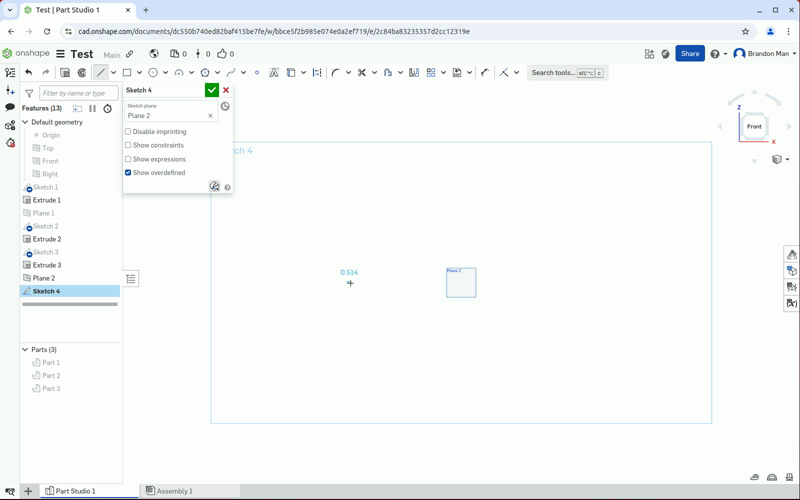
scroll(6)
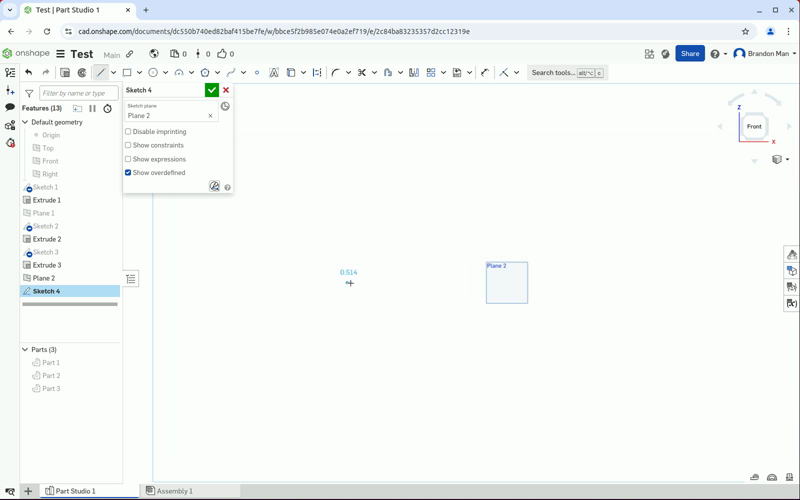
scroll(6)
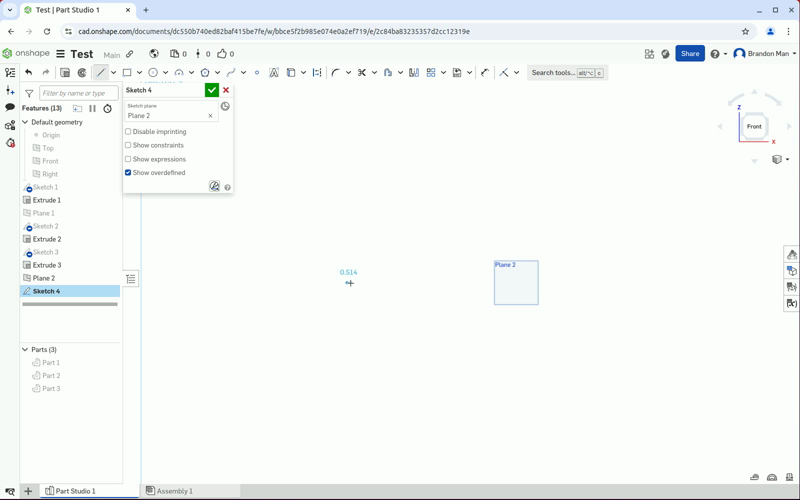
scroll(6)
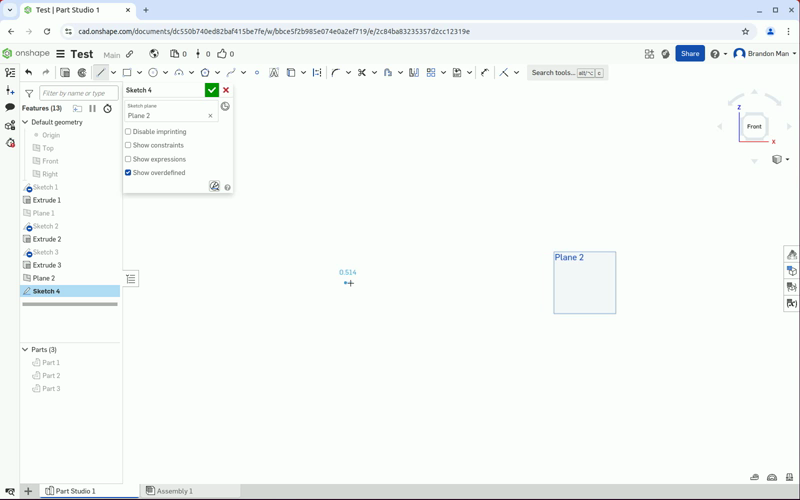
scroll(6)
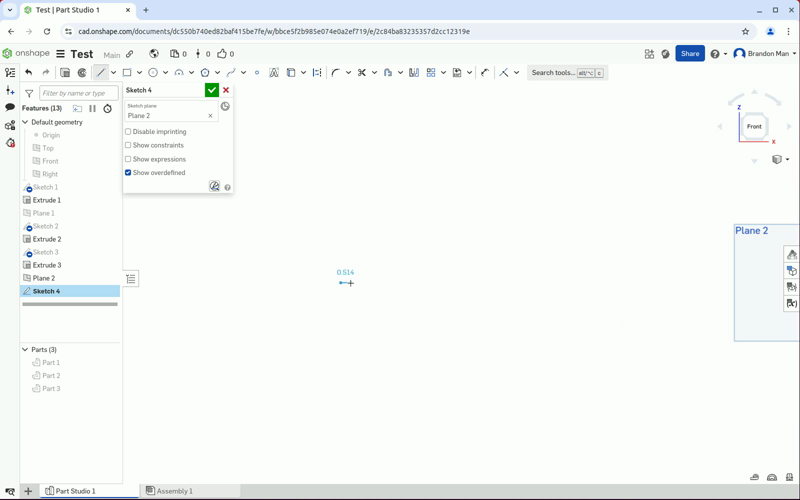
scroll(6)
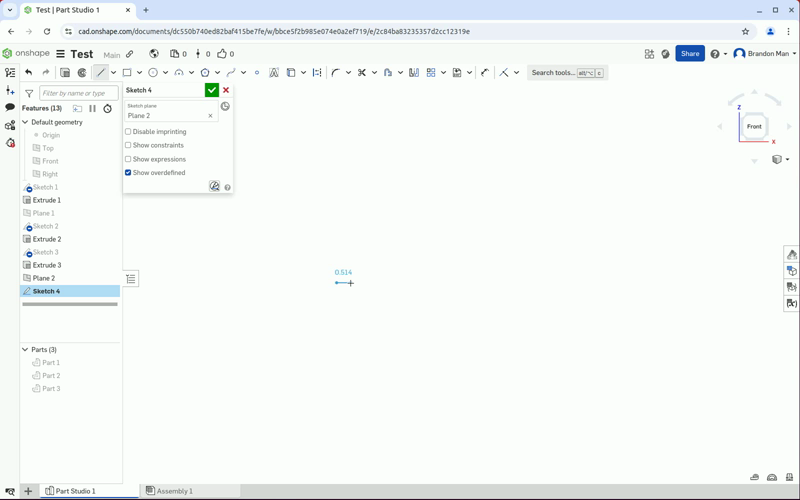
scroll(6)
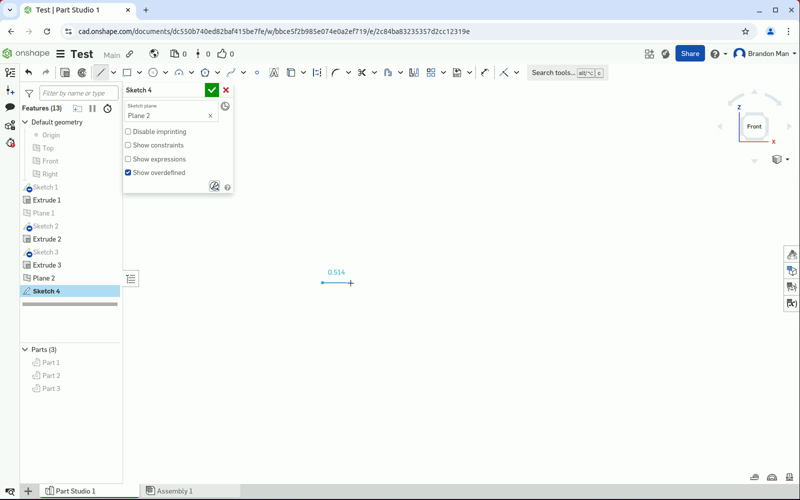
click(350, 282)
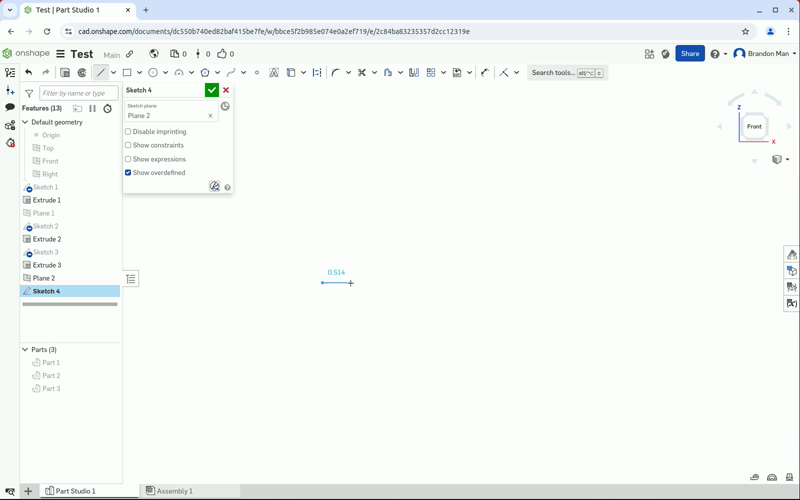
scroll(-6)
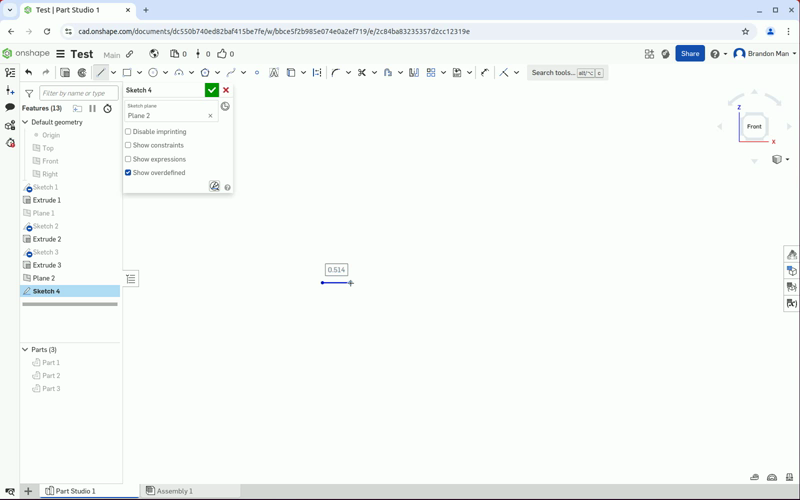
scroll(-6)
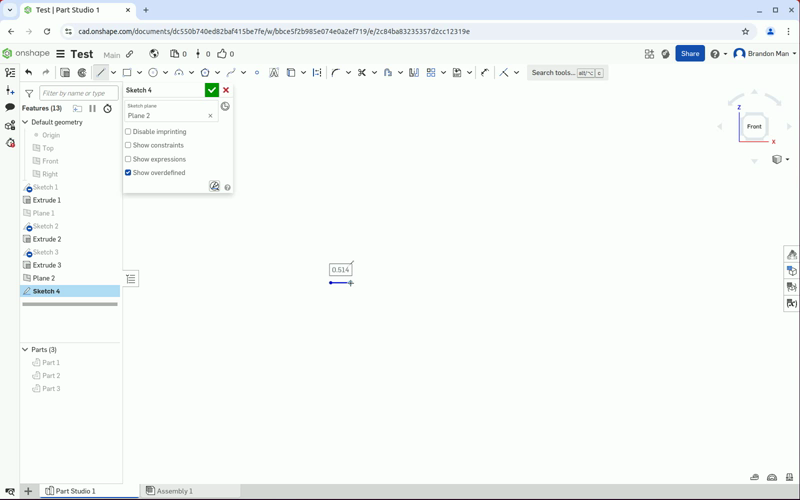
scroll(-6)
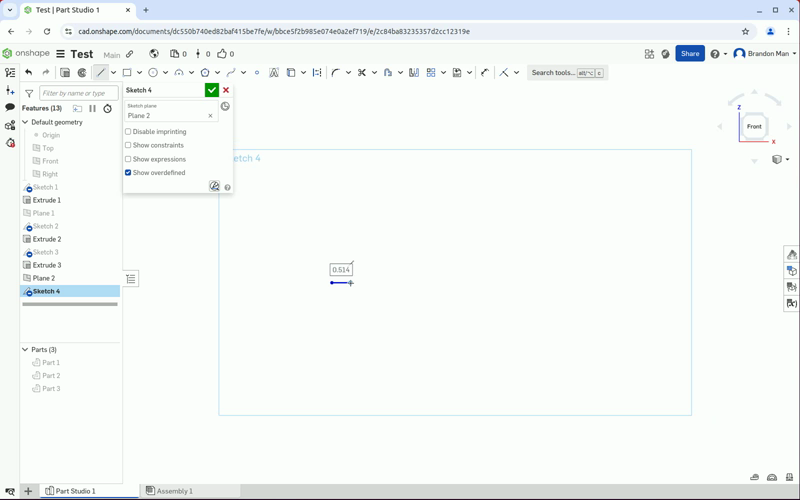
scroll(-6)
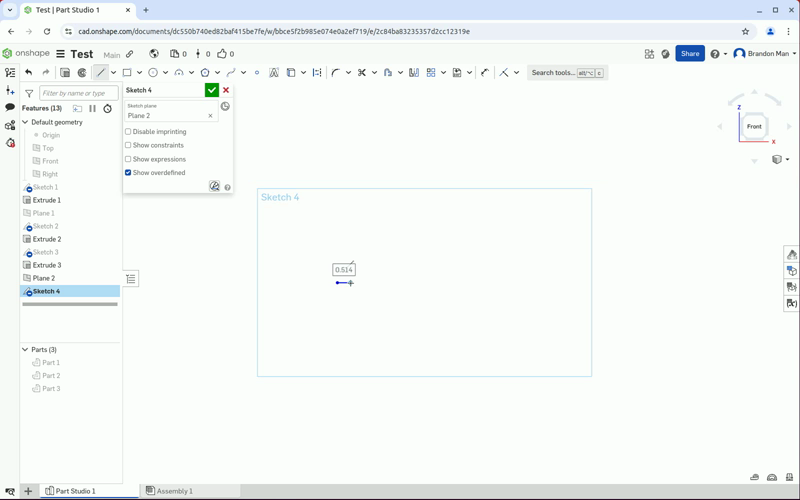
scroll(-6)
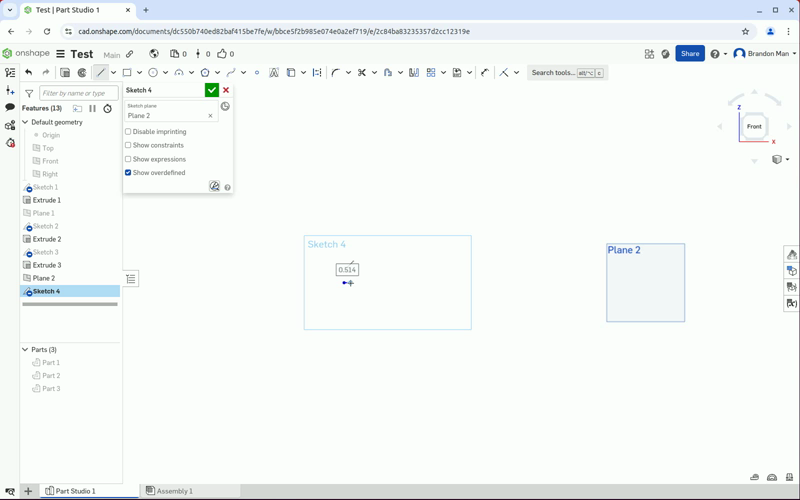
scroll(-6)
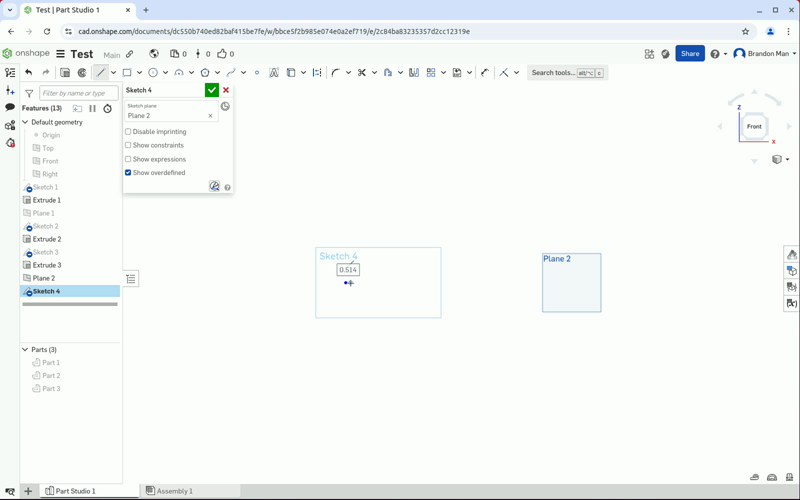
scroll(-6)
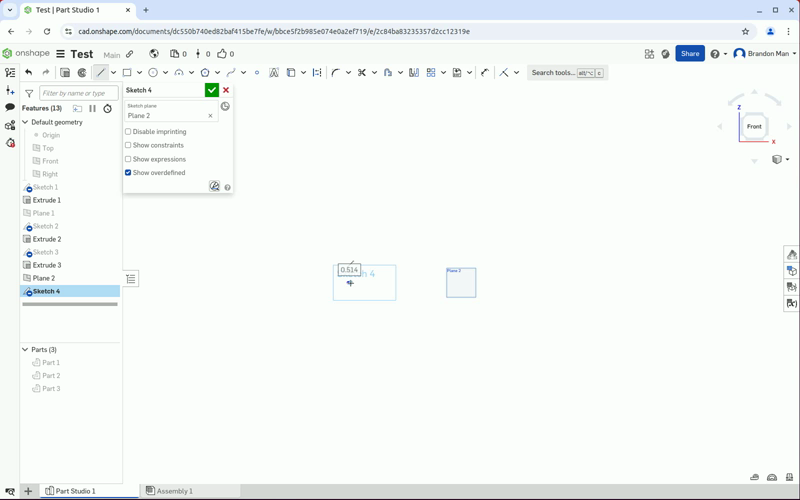
key_up(shift)
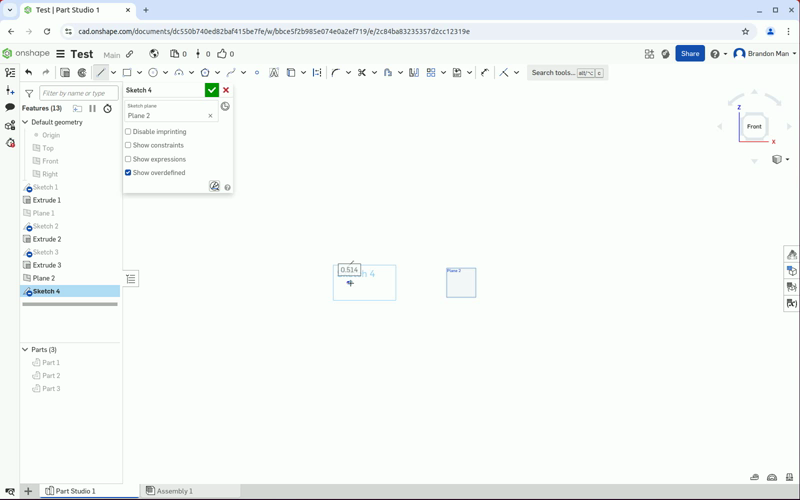
key_down(shift)
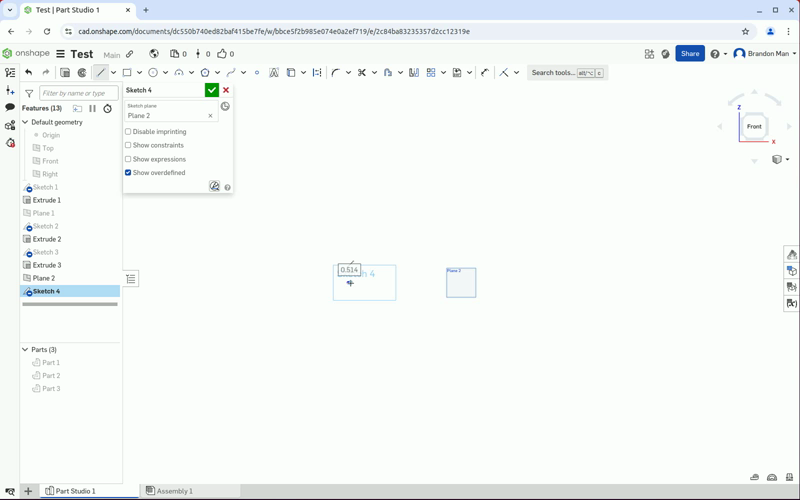
mouse_move(380, 282)
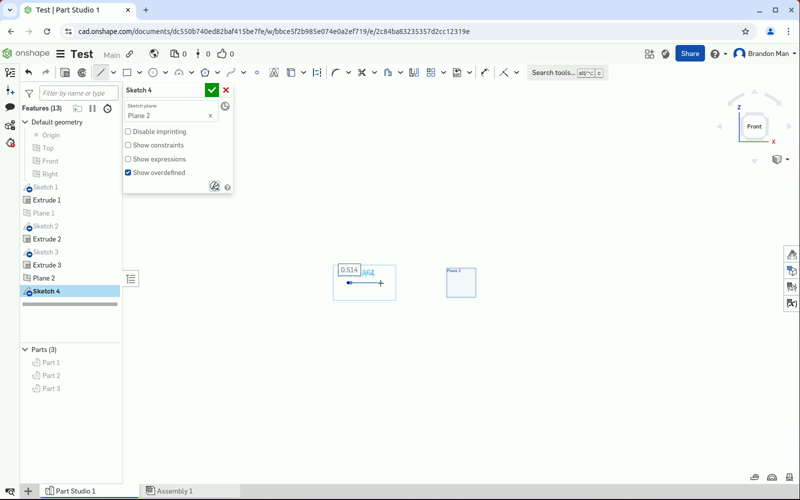
mouse_move(350, 259)
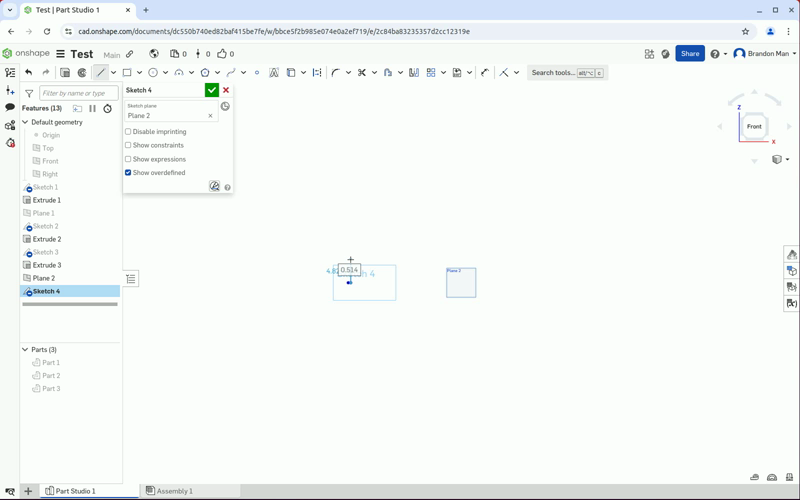
click(350, 259)
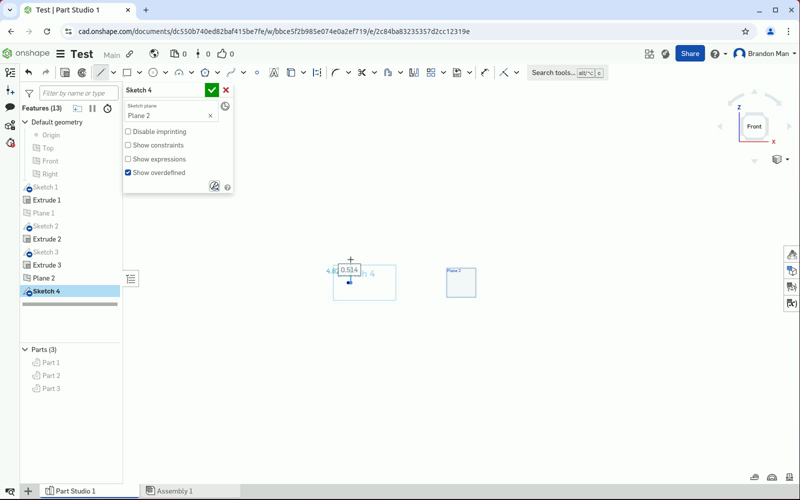
key_up(shift)
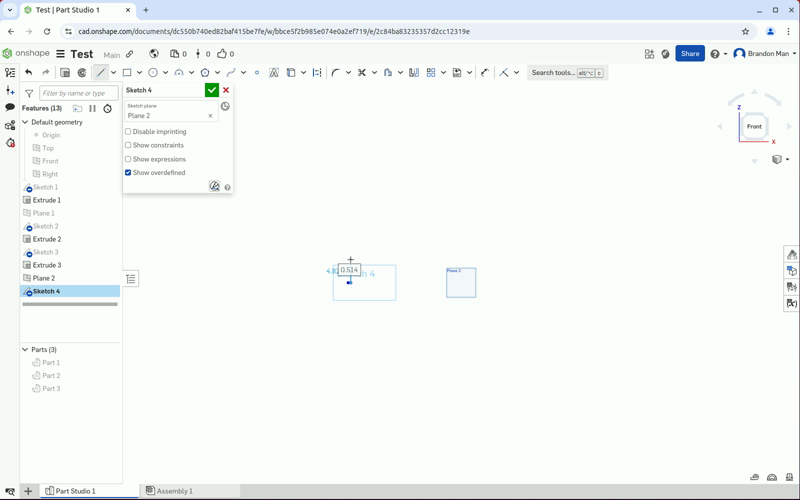
key_down(shift)
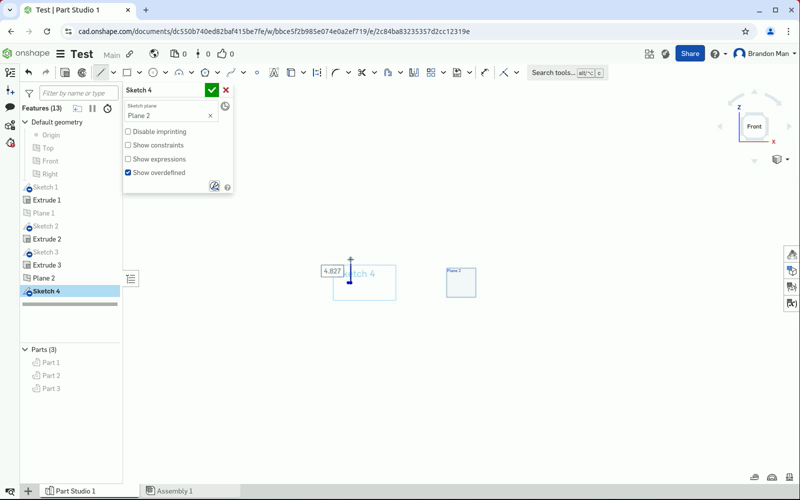
mouse_move(569, 259)
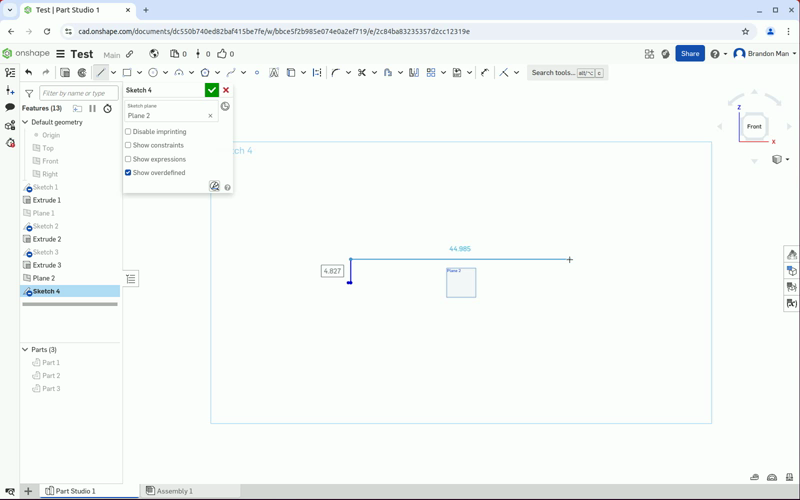
click(569, 259)
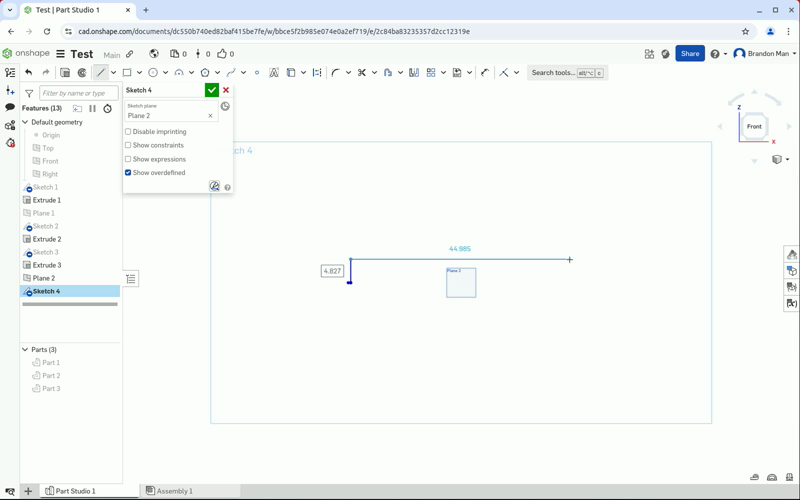
key_up(shift)
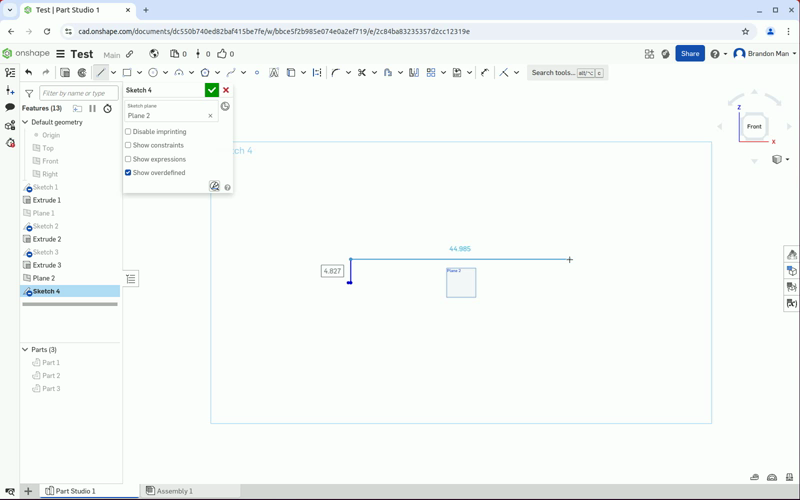
key_down(shift)
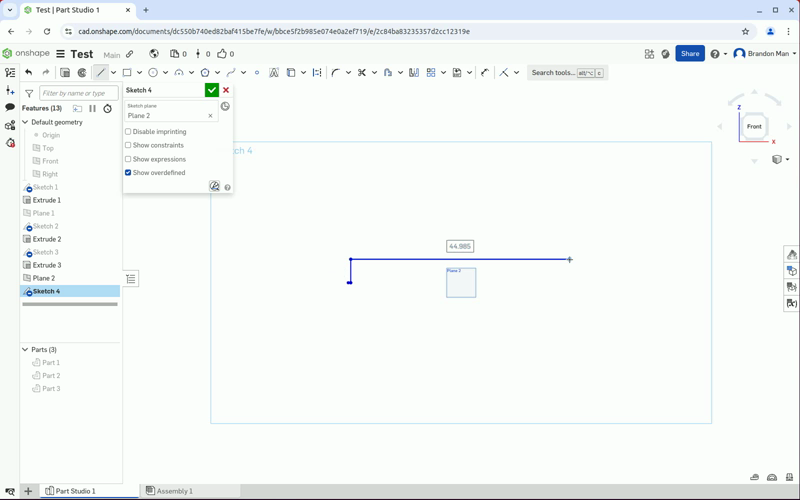
mouse_move(589, 259)
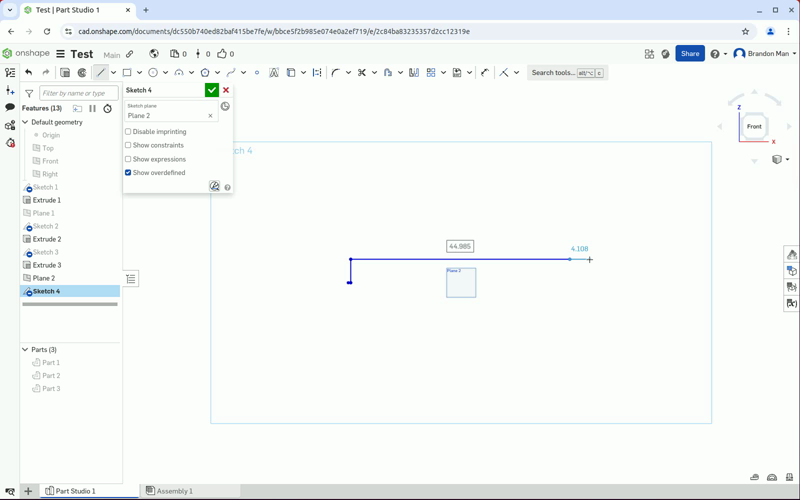
mouse_move(569, 282)
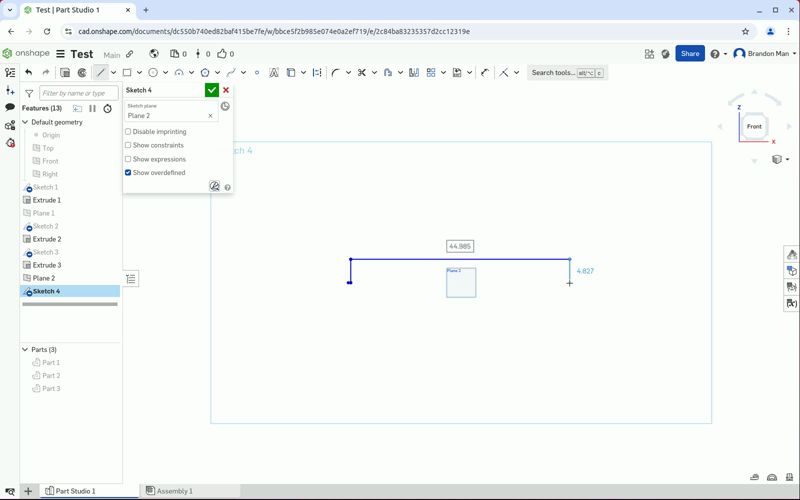
click(569, 282)
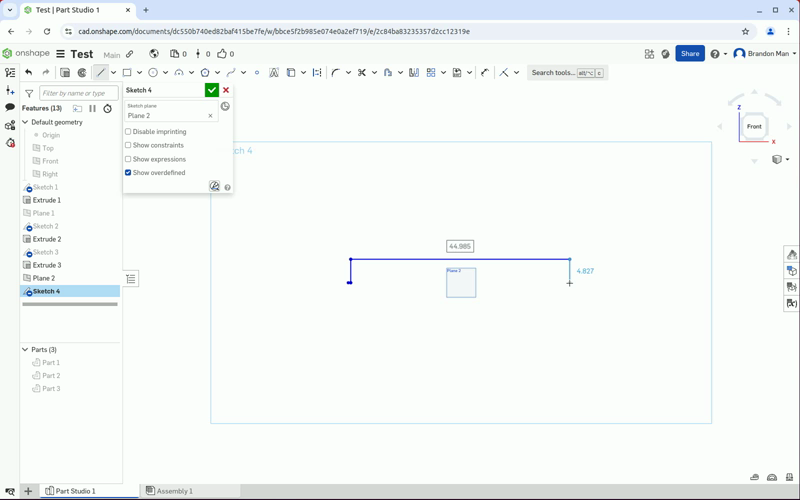
key_up(shift)
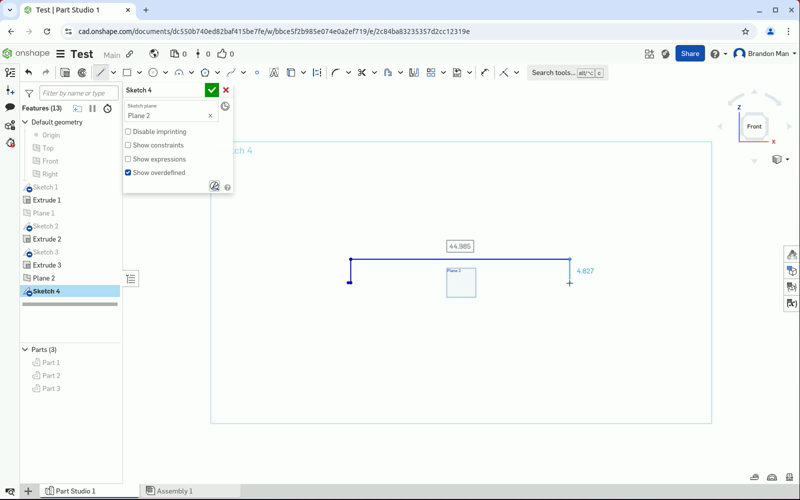
key_down(shift)
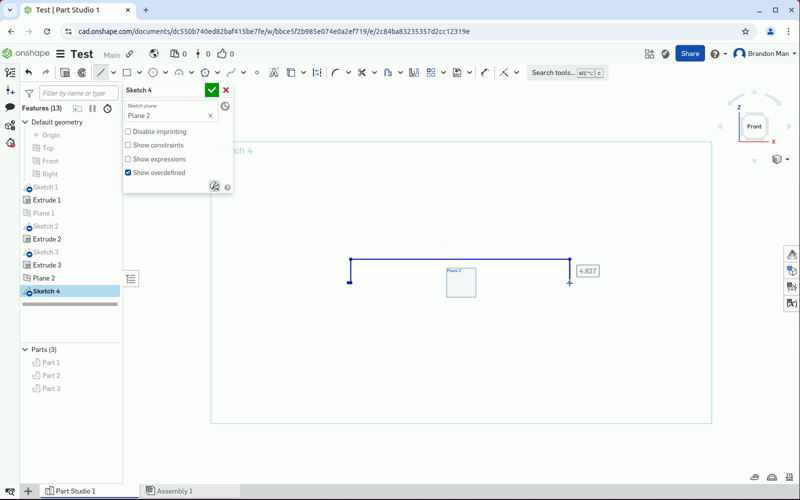
mouse_move(589, 282)
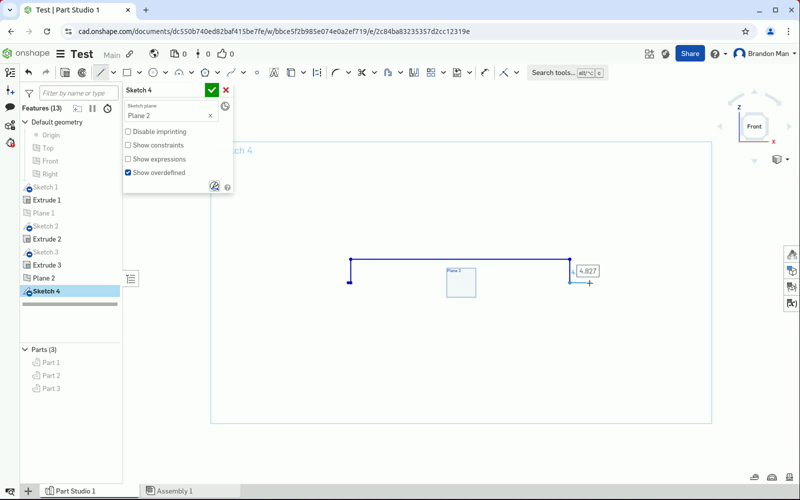
mouse_move(572, 282)
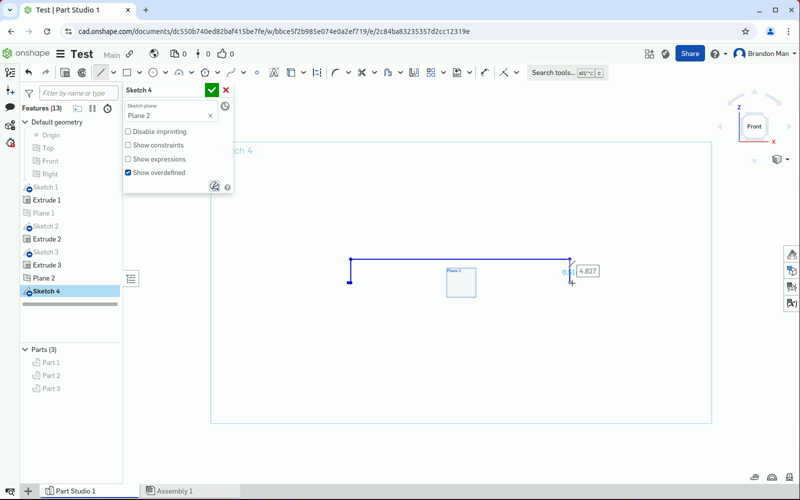
scroll(6)
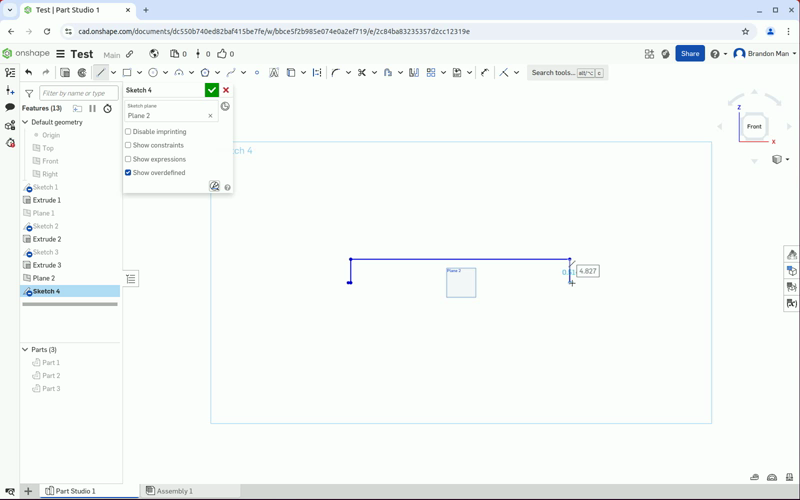
scroll(6)
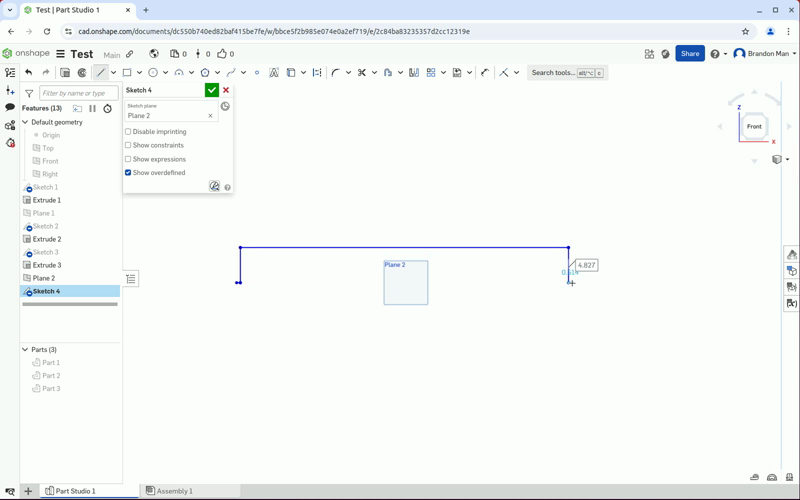
scroll(6)
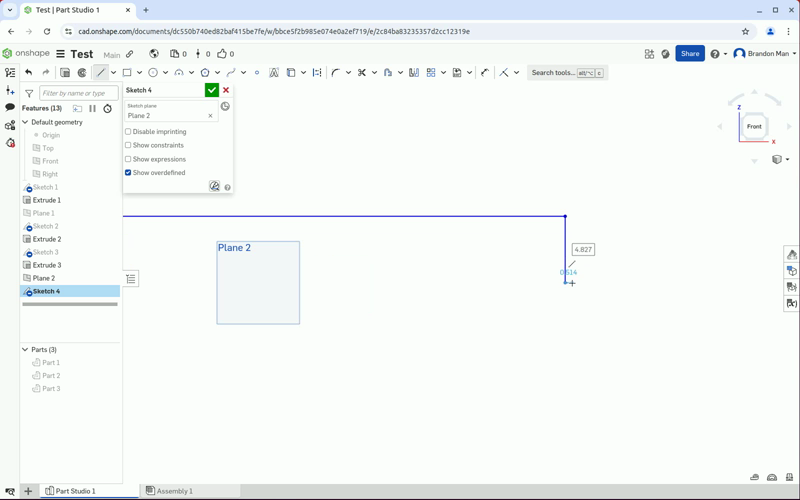
scroll(6)
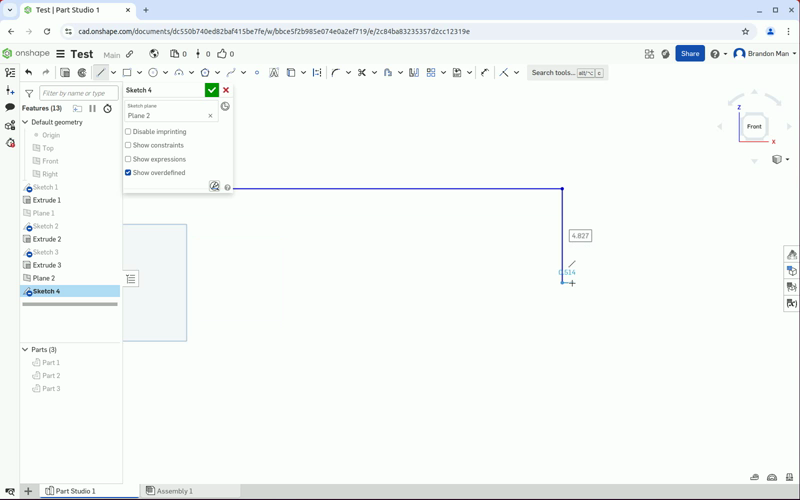
scroll(6)
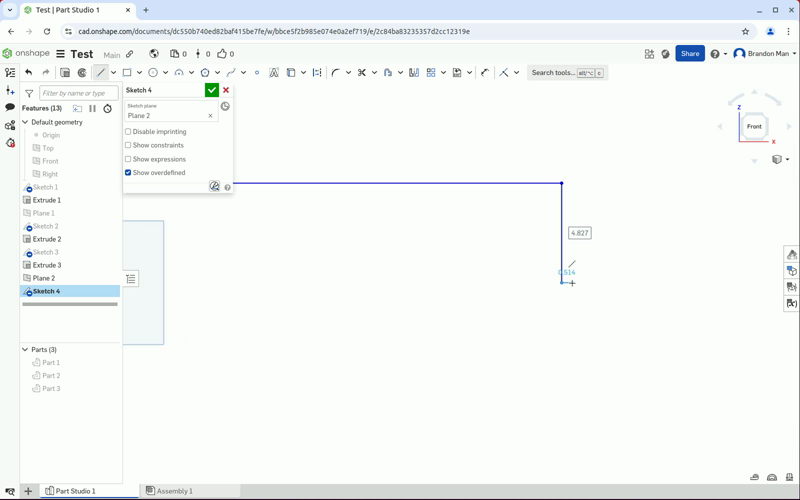
scroll(6)
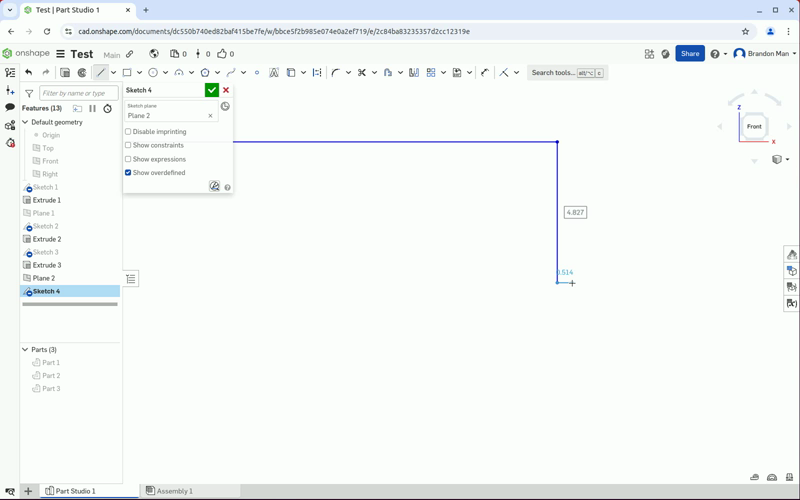
scroll(6)
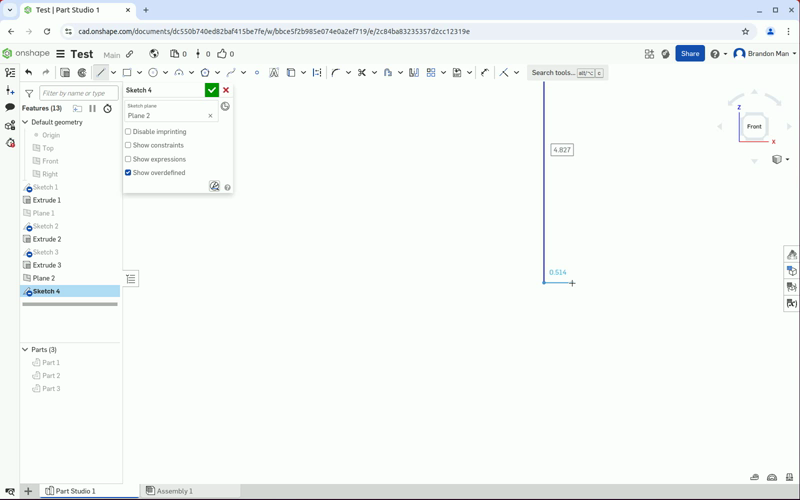
click(572, 282)
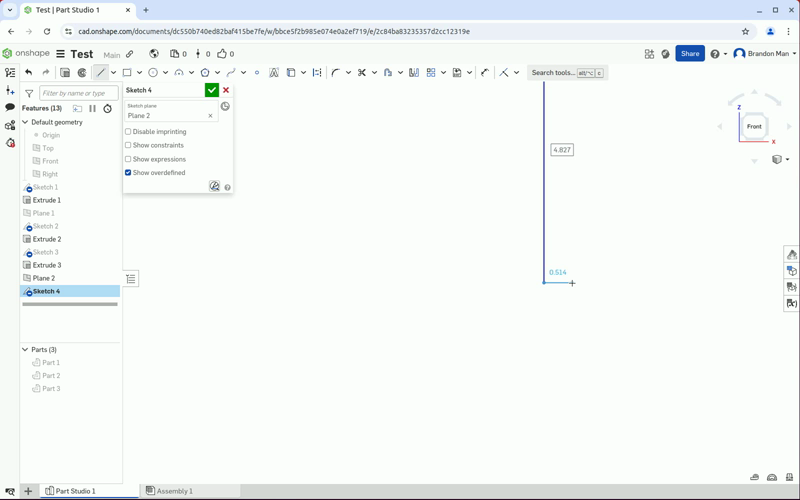
scroll(-6)
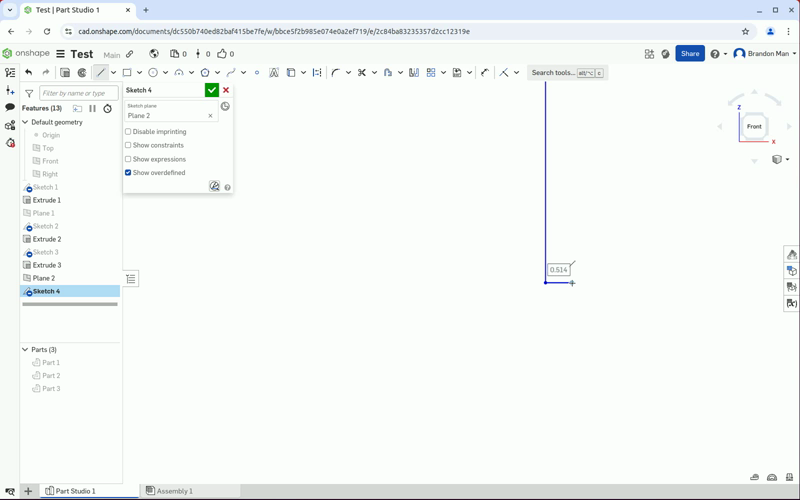
scroll(-6)
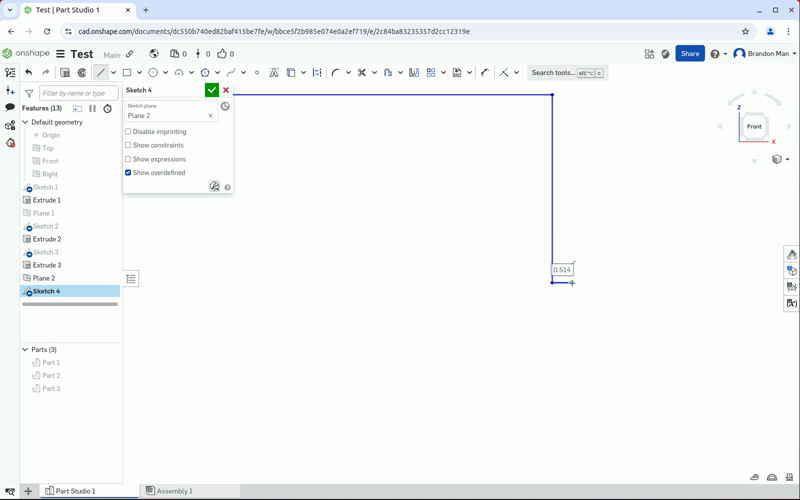
scroll(-6)
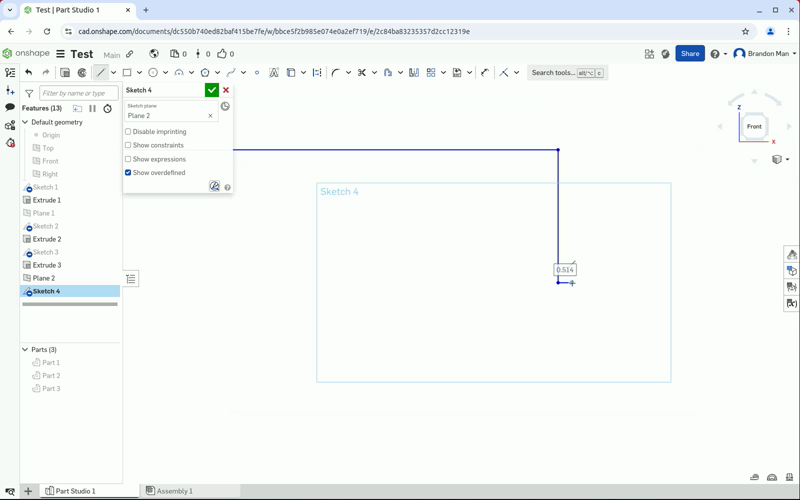
scroll(-6)
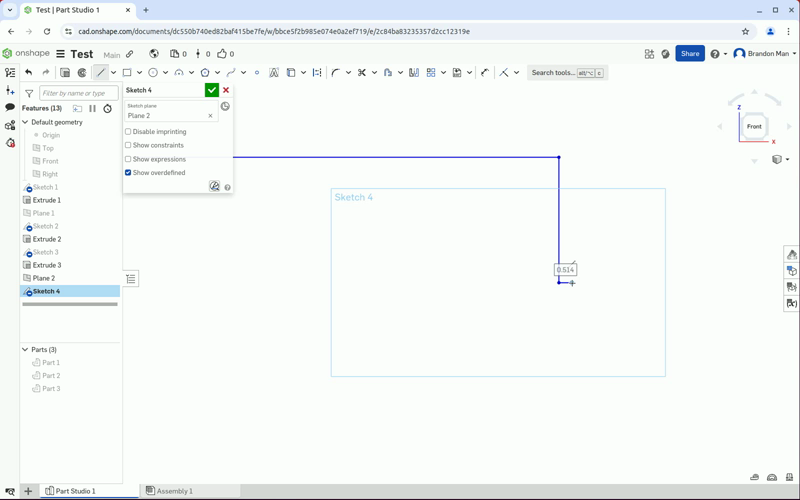
scroll(-6)
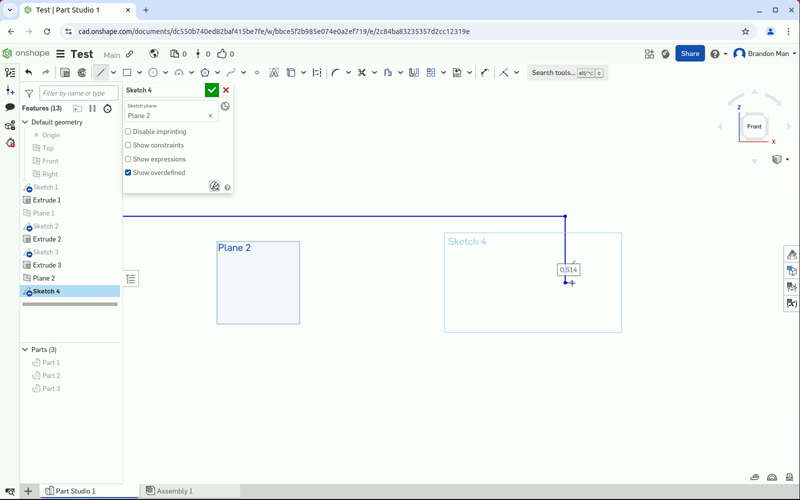
scroll(-6)
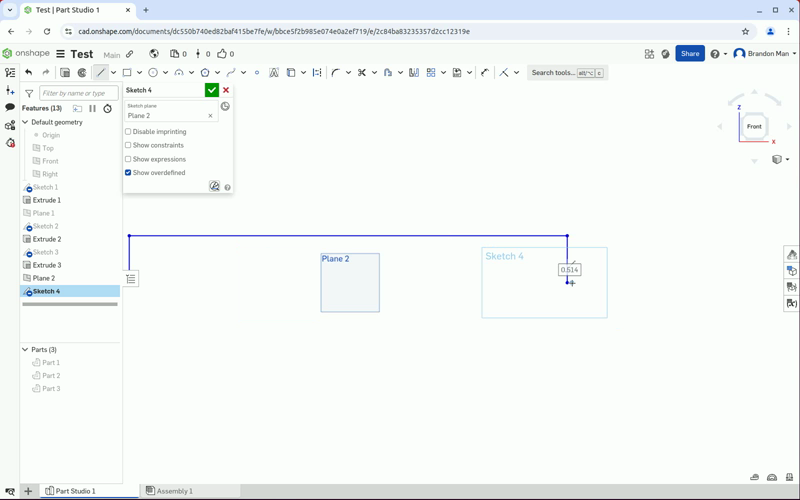
scroll(-6)
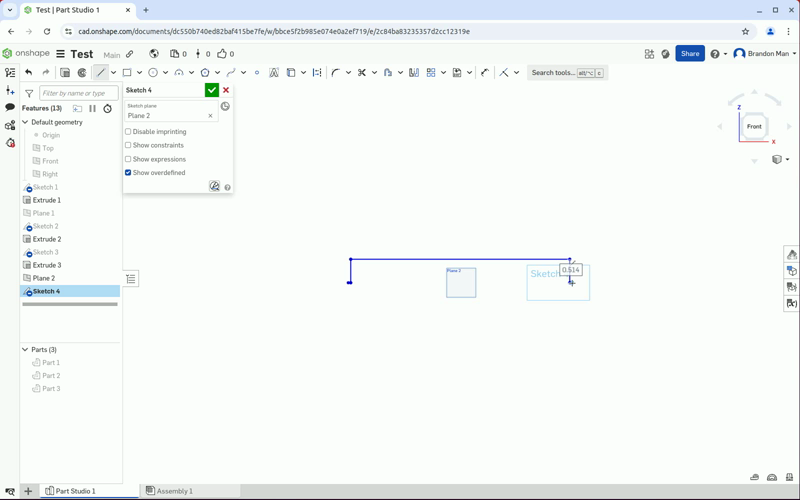
key_up(shift)
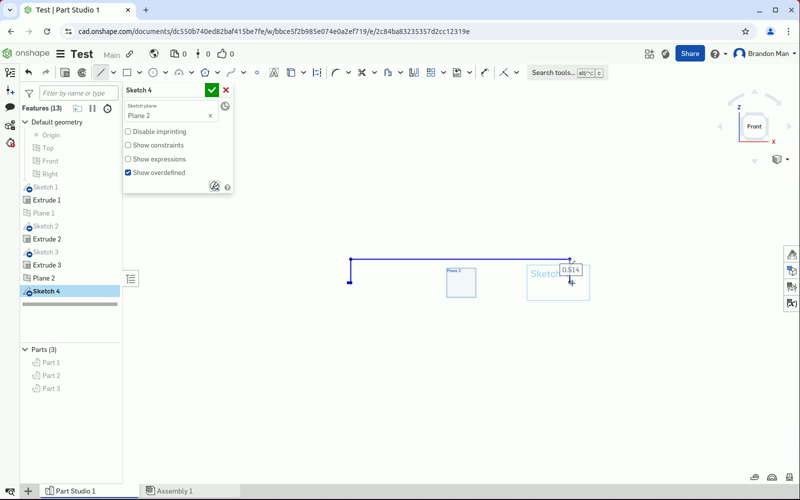
key_down(shift)
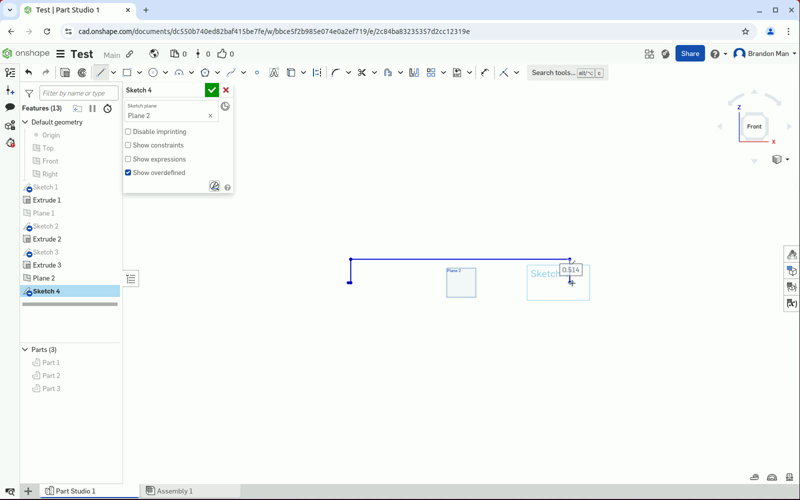
mouse_move(589, 282)
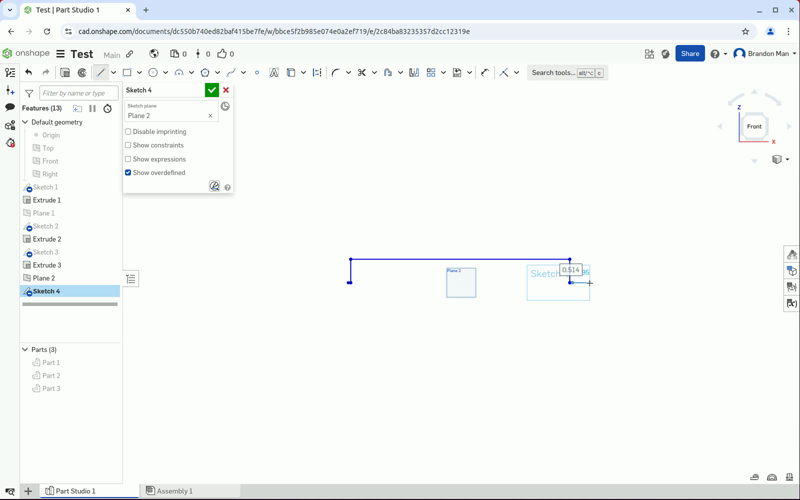
mouse_move(572, 257)
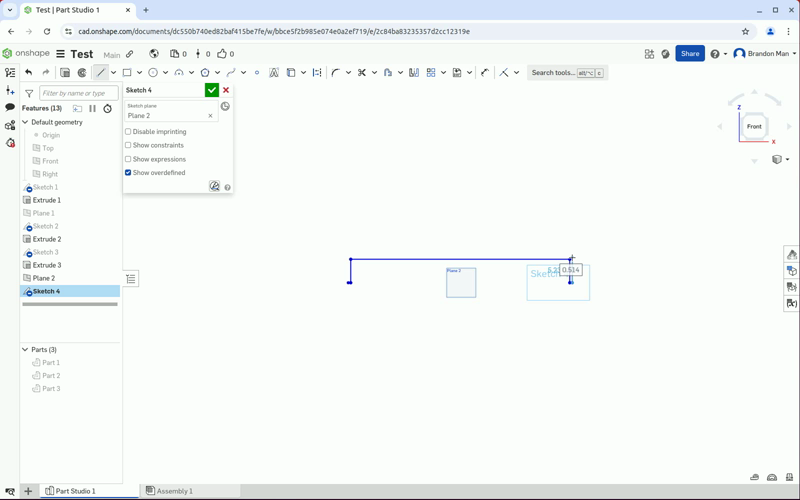
scroll(6)
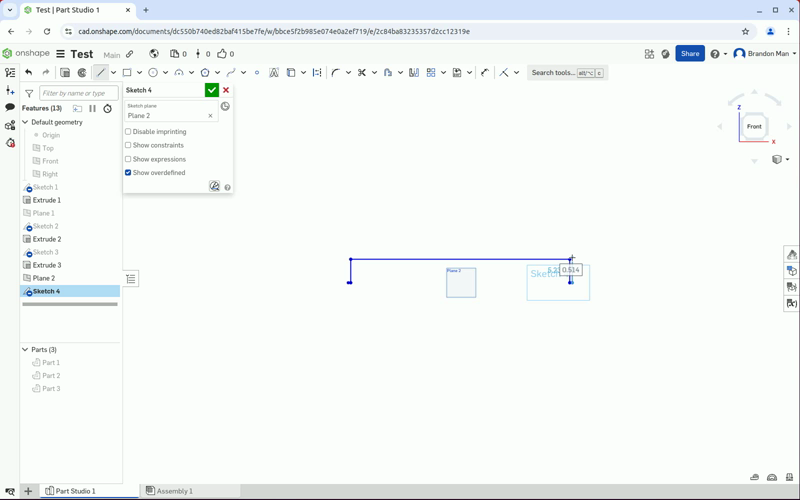
scroll(6)
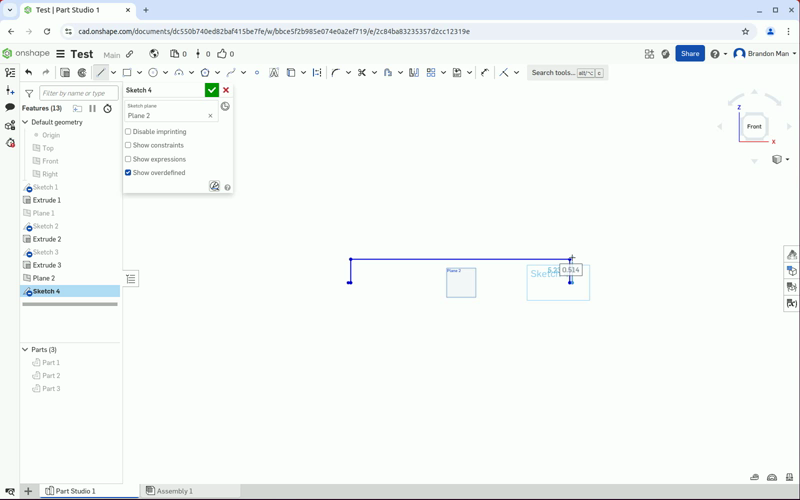
scroll(6)
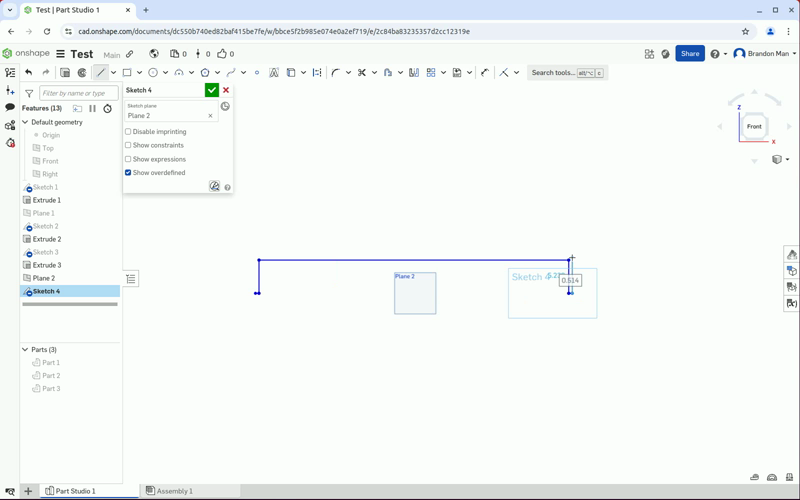
scroll(6)
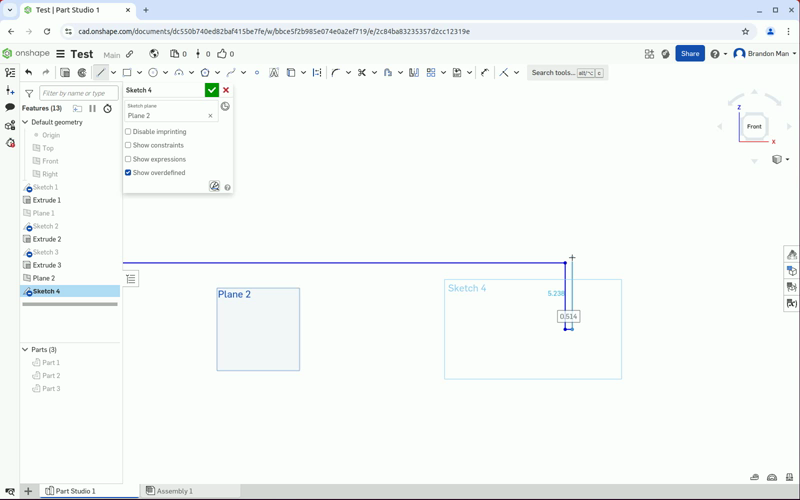
scroll(6)
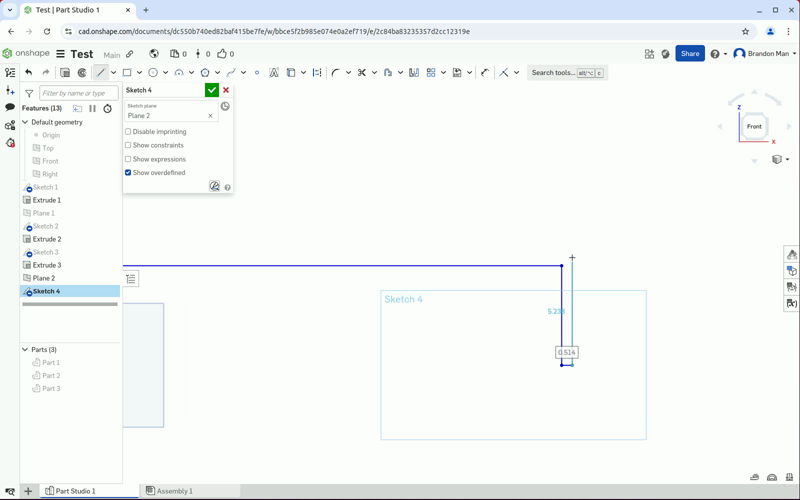
scroll(6)
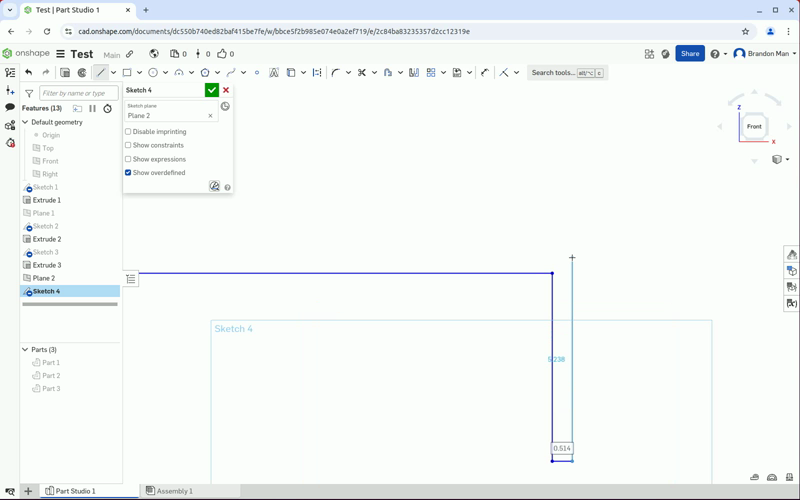
scroll(6)
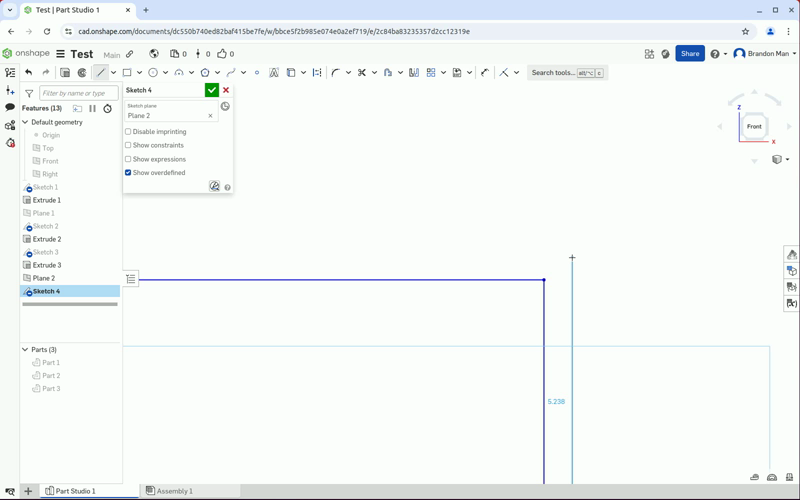
click(572, 257)
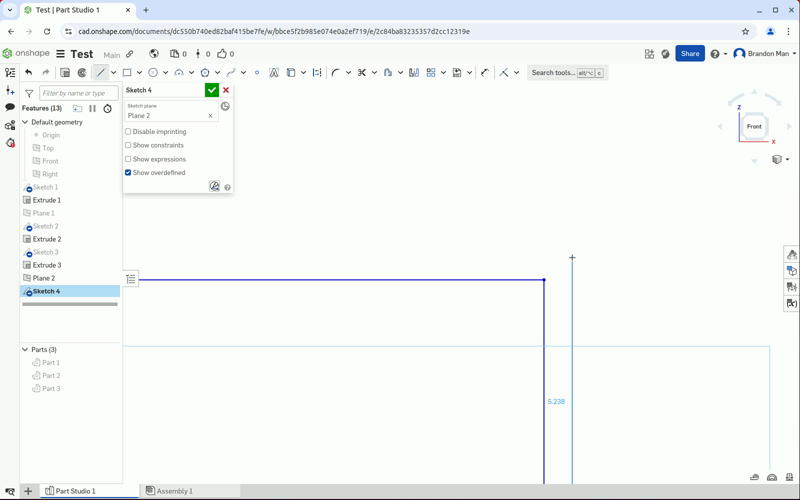
scroll(-6)
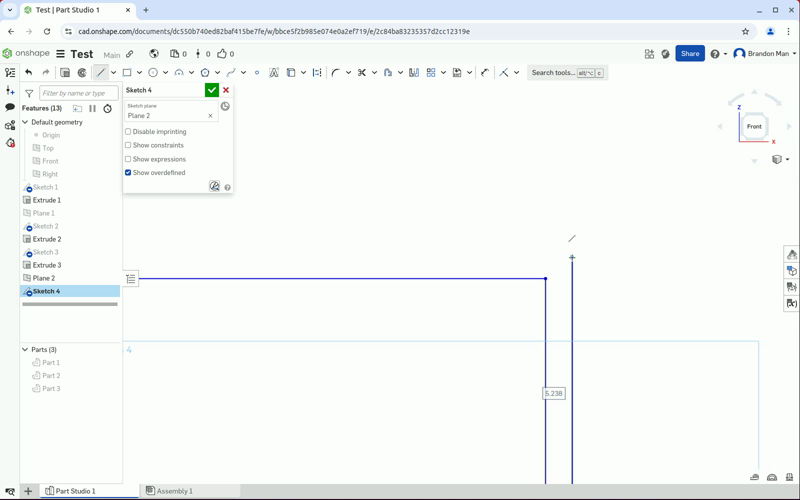
scroll(-6)
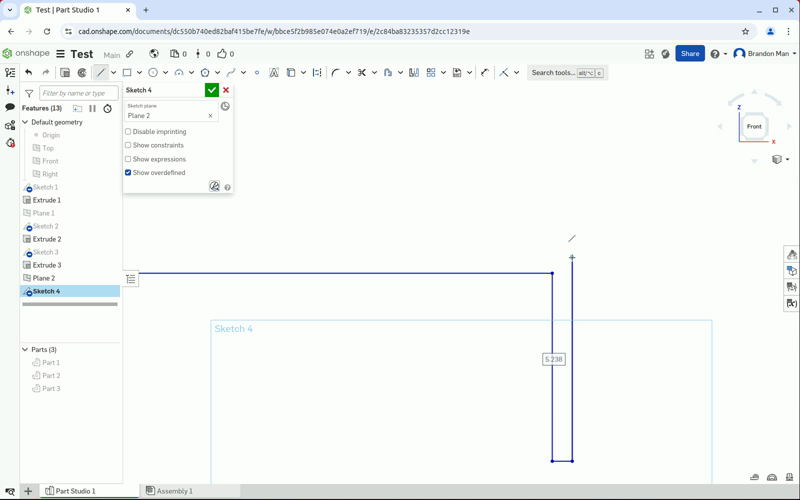
scroll(-6)
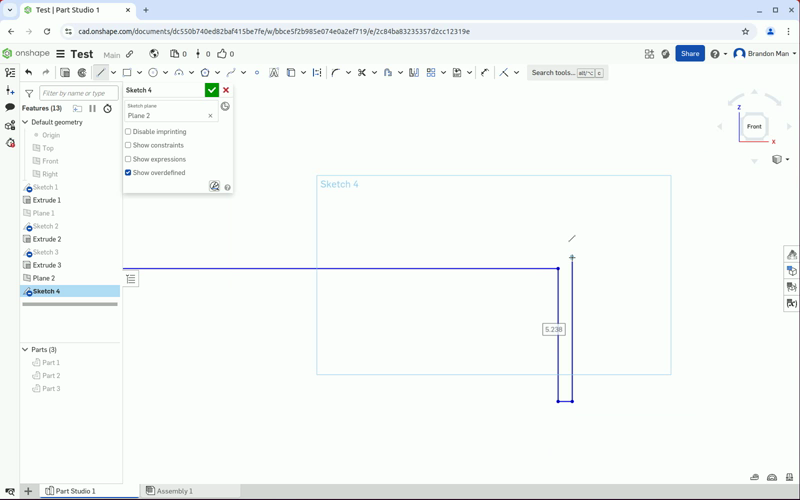
scroll(-6)
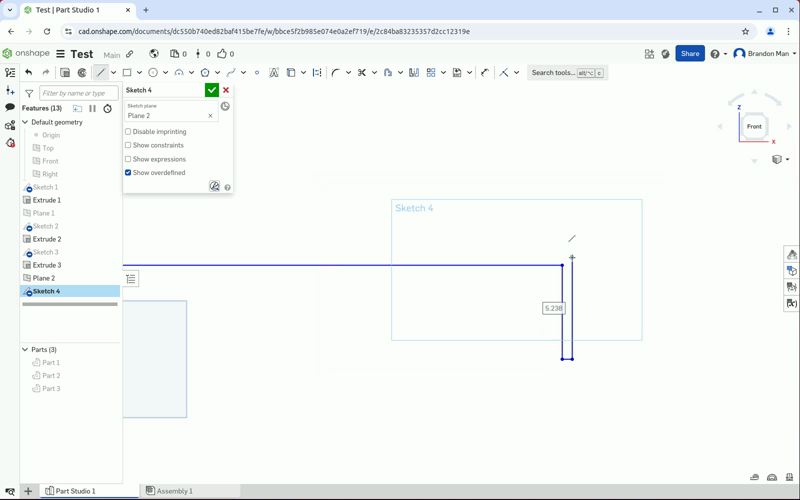
scroll(-6)
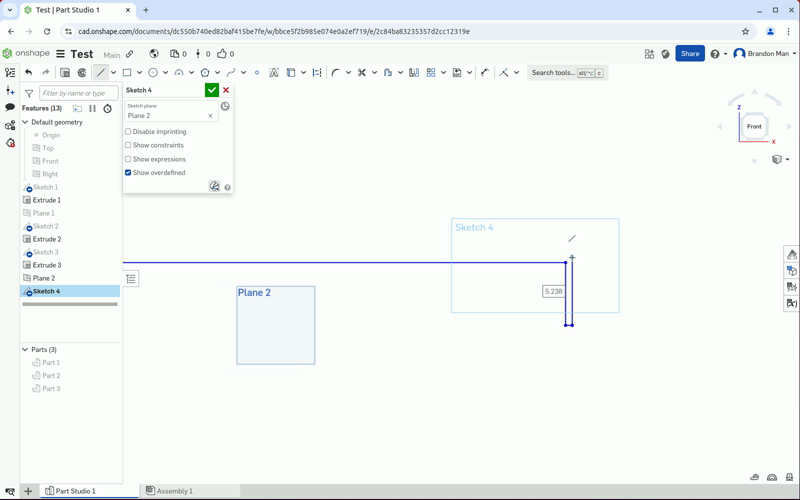
scroll(-6)
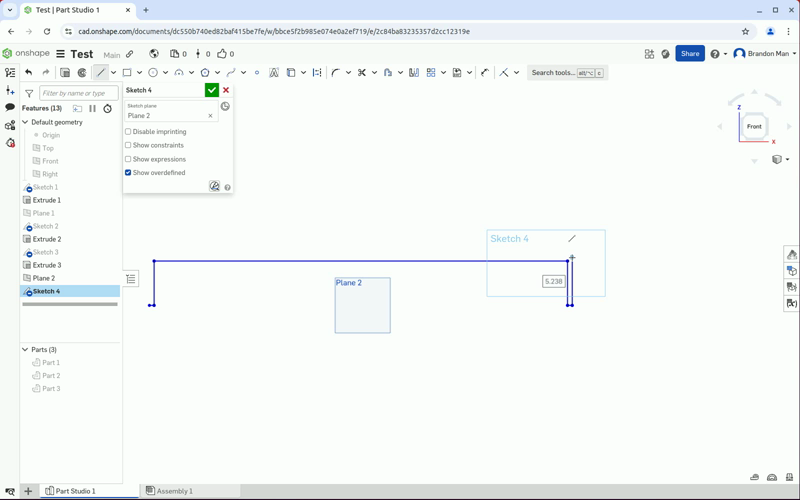
scroll(-6)
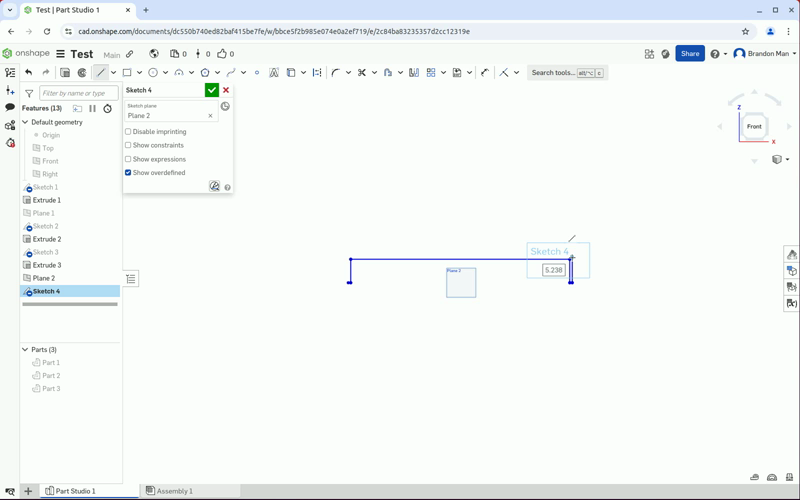
key_up(shift)
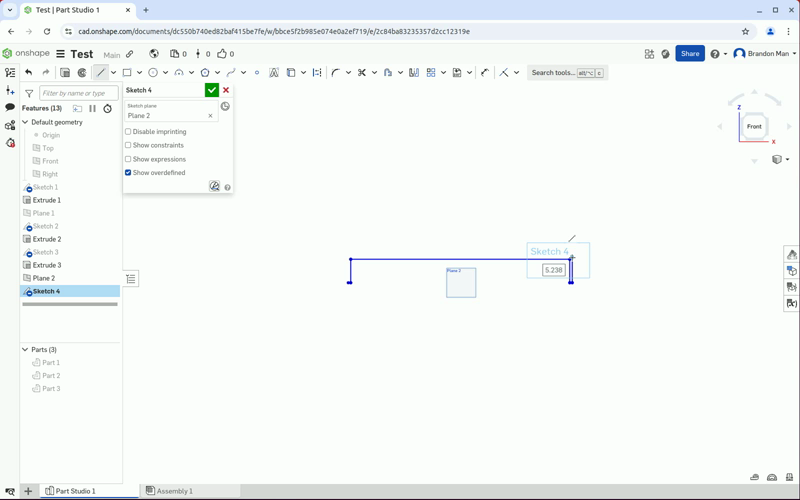
key_down(shift)
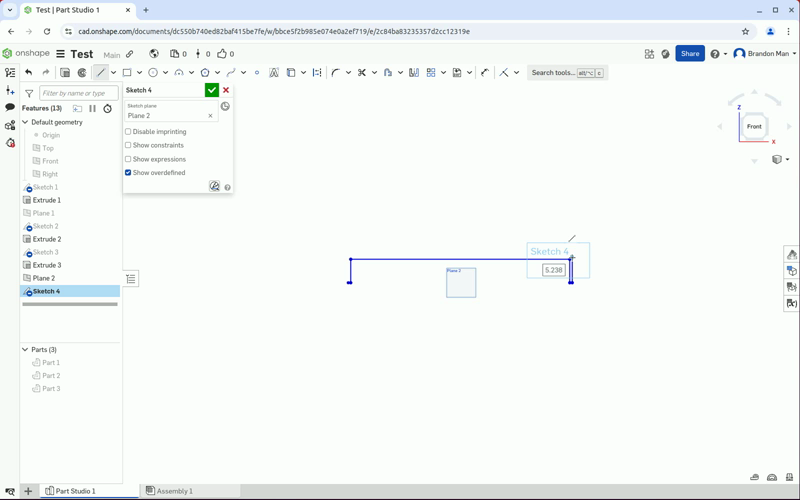
mouse_move(348, 257)
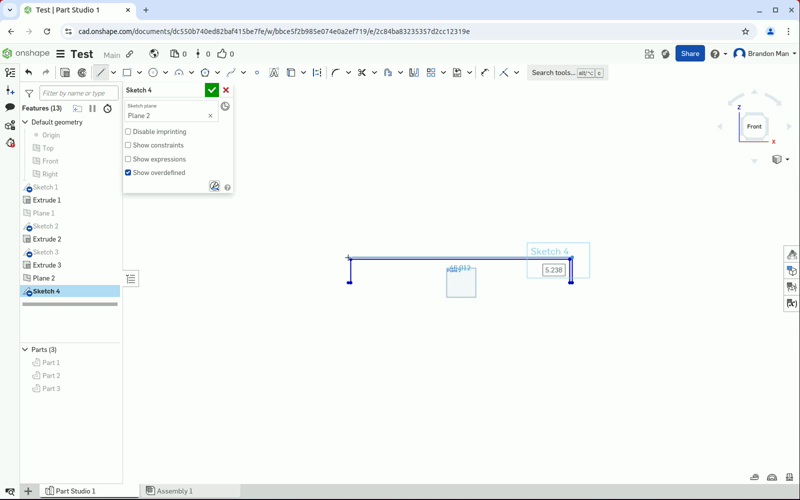
scroll(6)
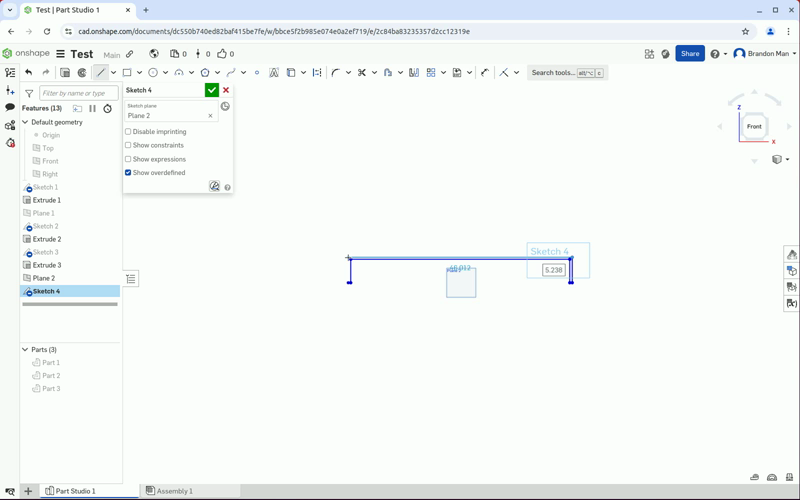
scroll(6)
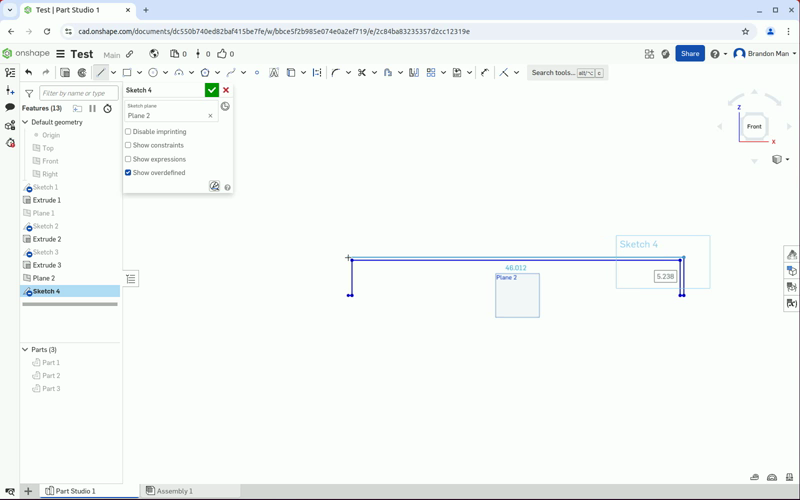
scroll(6)
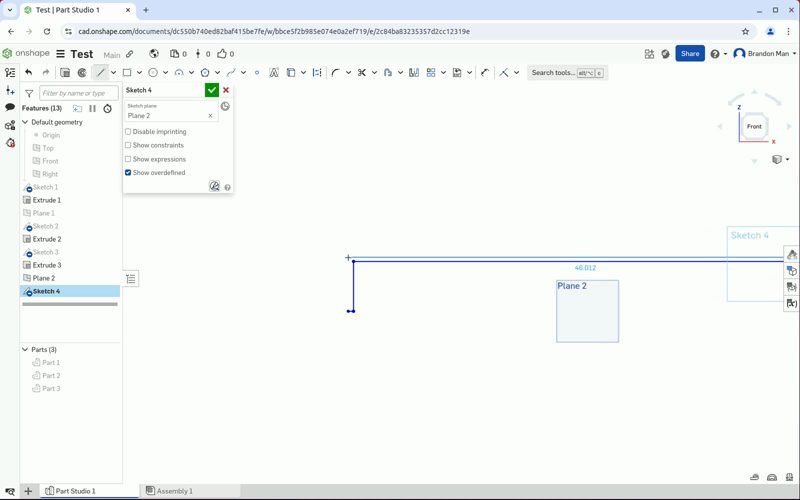
scroll(6)
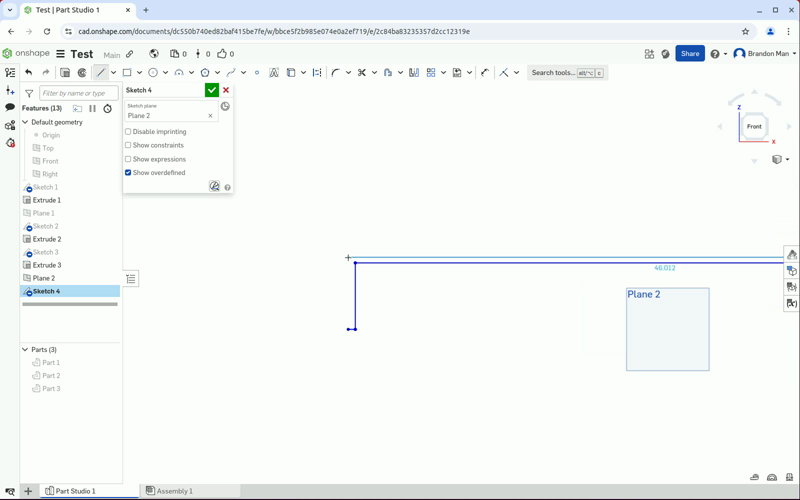
scroll(6)
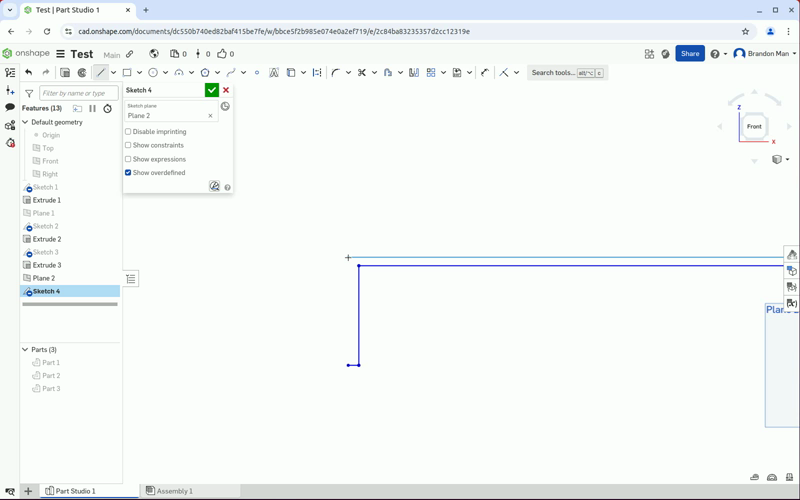
scroll(6)
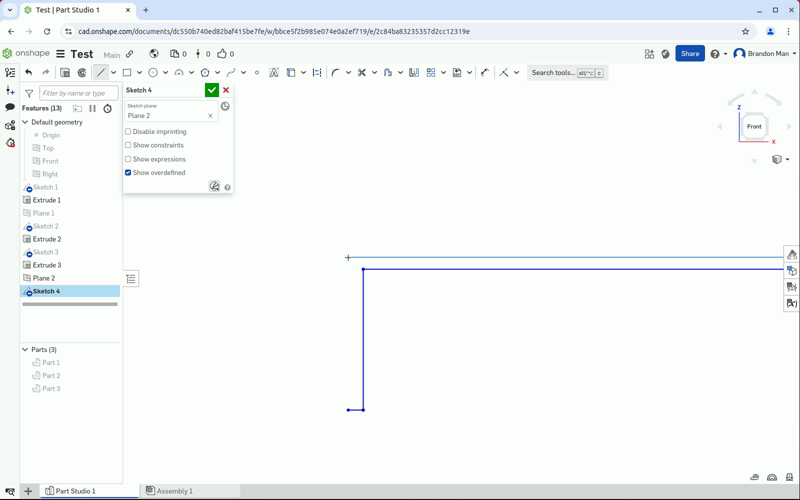
scroll(6)
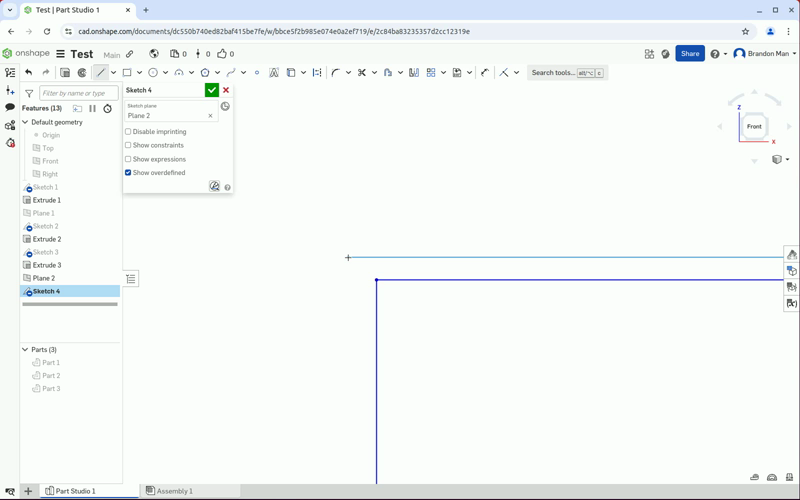
click(348, 257)
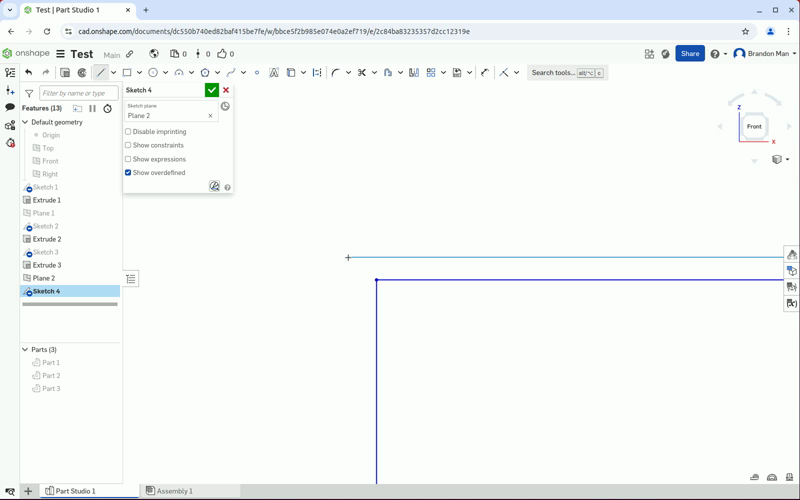
scroll(-6)
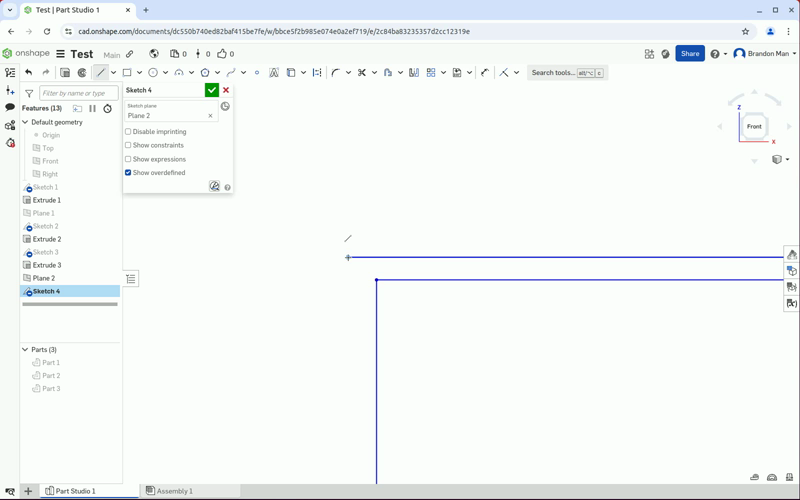
scroll(-6)
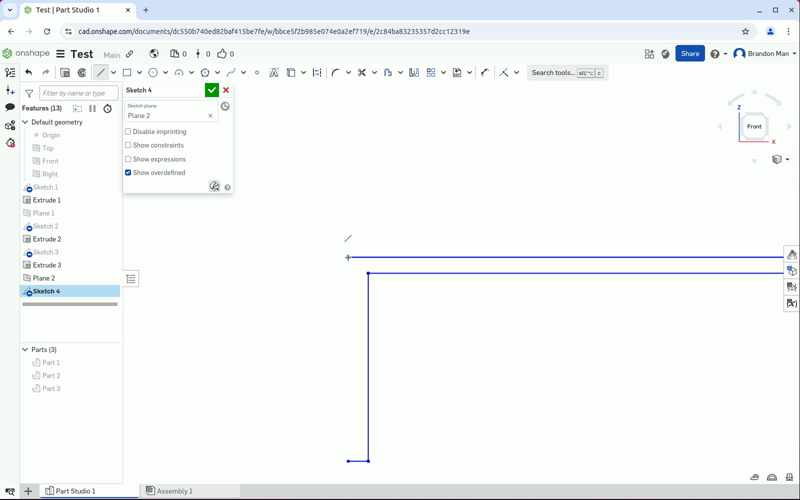
scroll(-6)
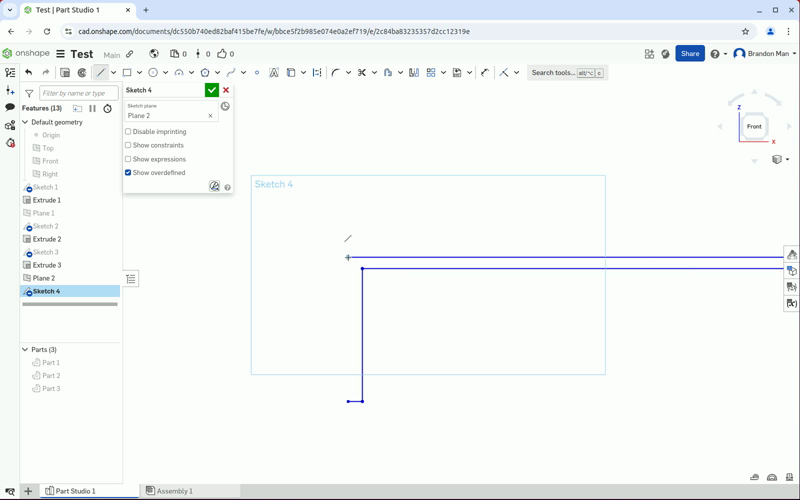
scroll(-6)
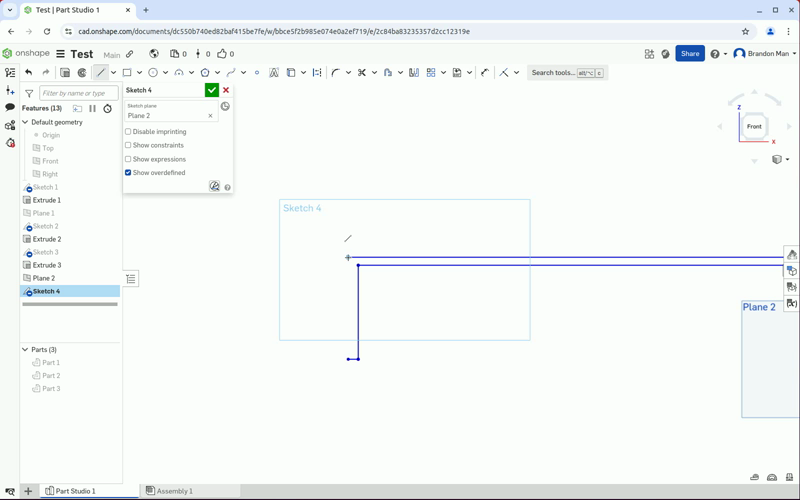
scroll(-6)
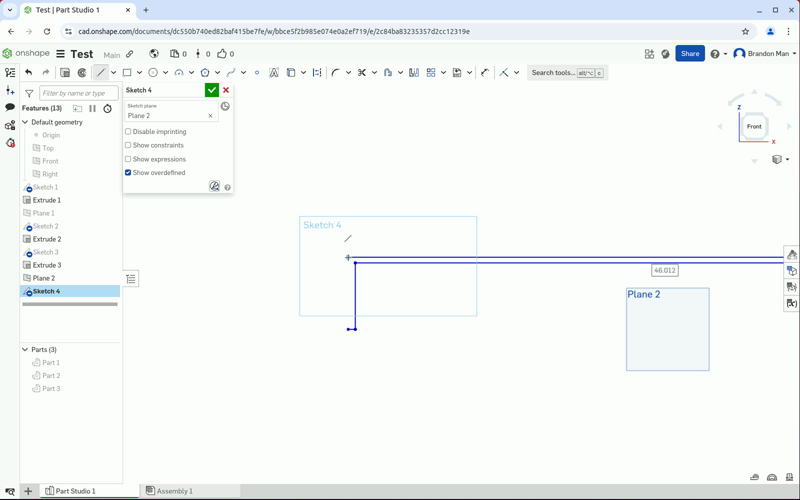
scroll(-6)
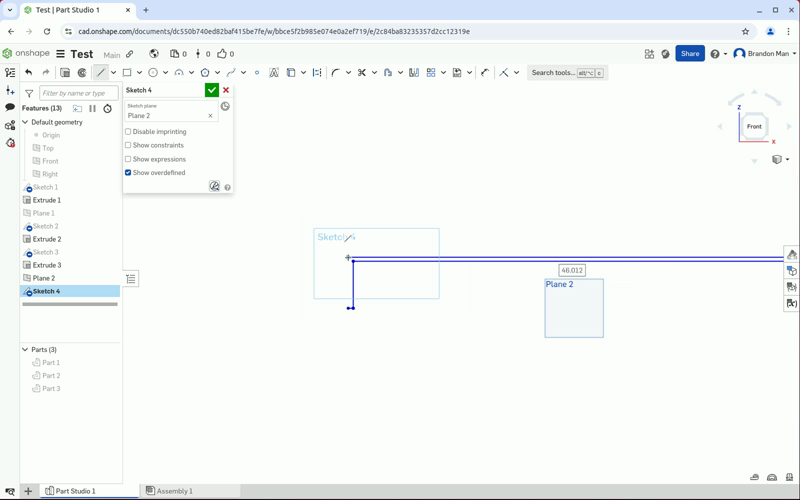
scroll(-6)
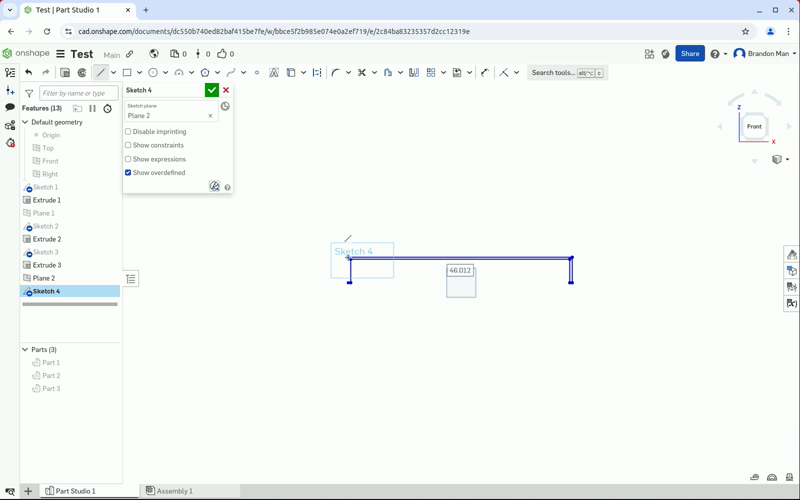
key_up(shift)
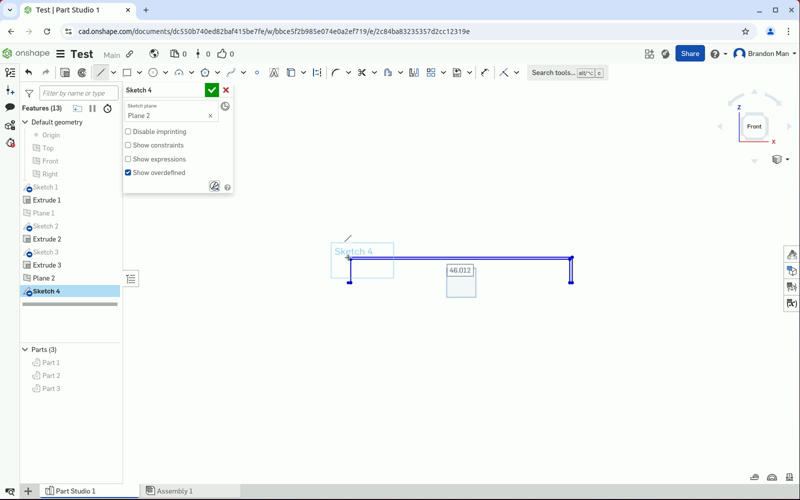
mouse_move(378, 257)
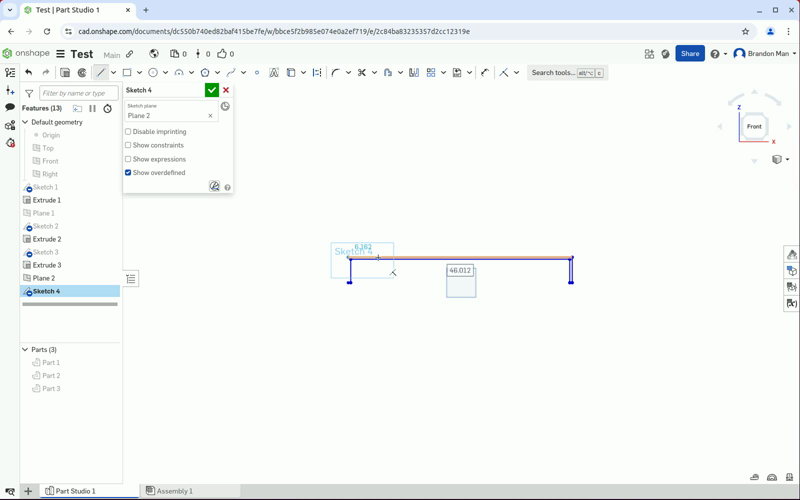
key_down(shift)
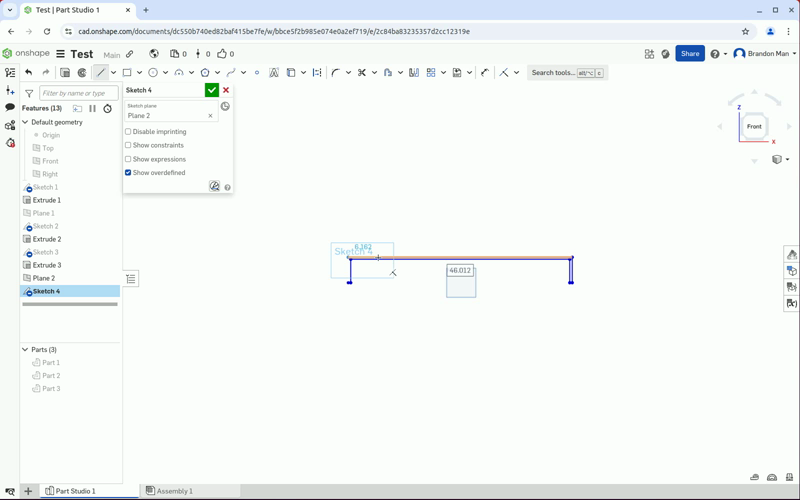
mouse_move(348, 282)
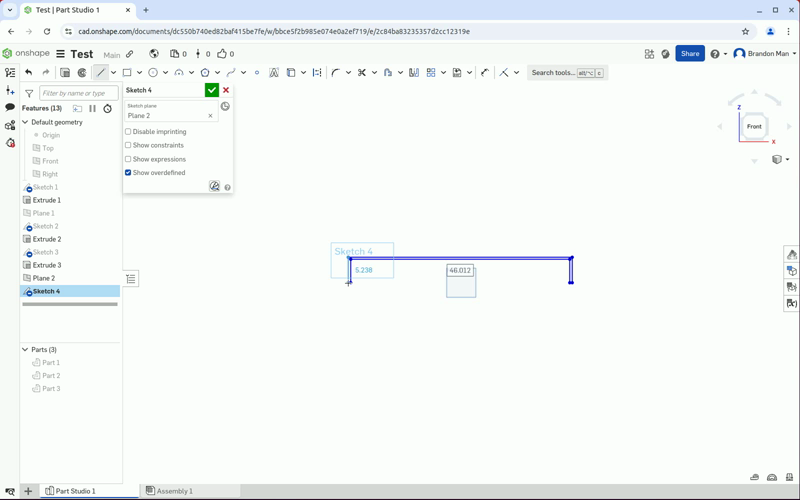
scroll(6)
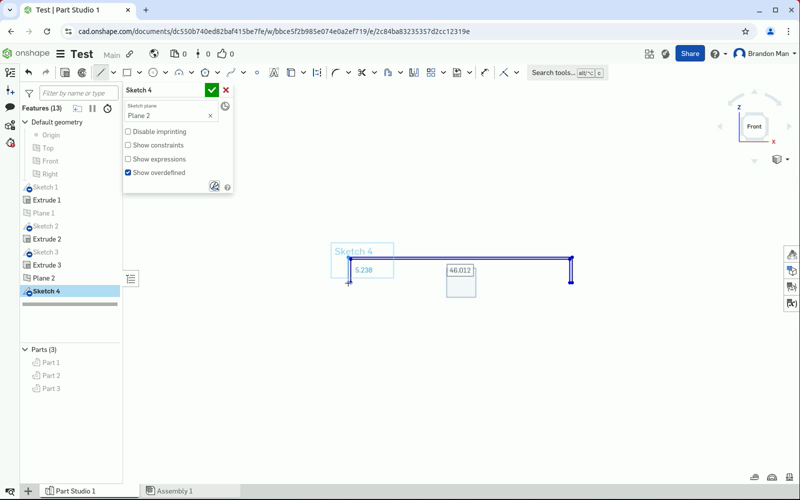
scroll(6)
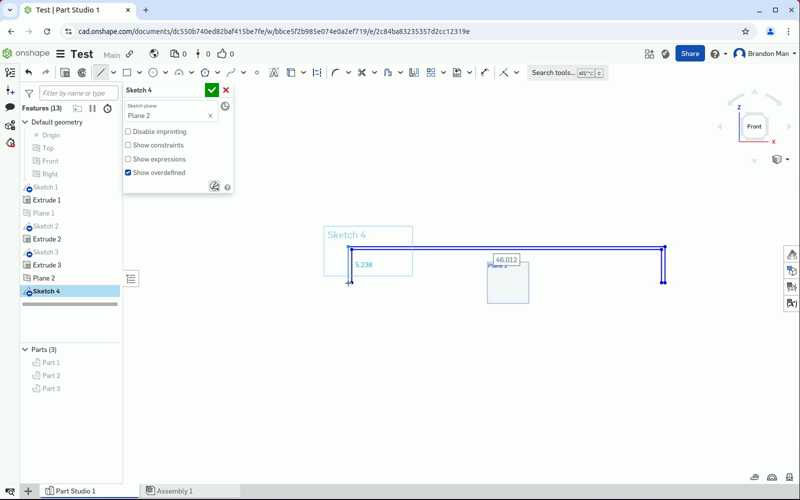
scroll(6)
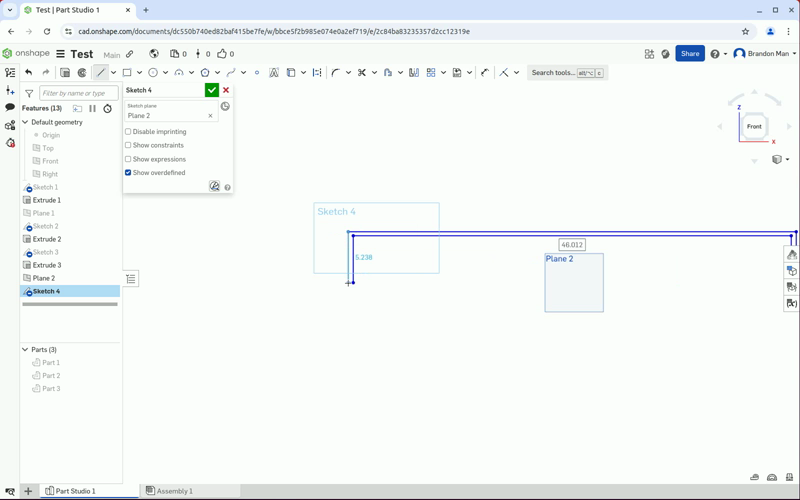
scroll(6)
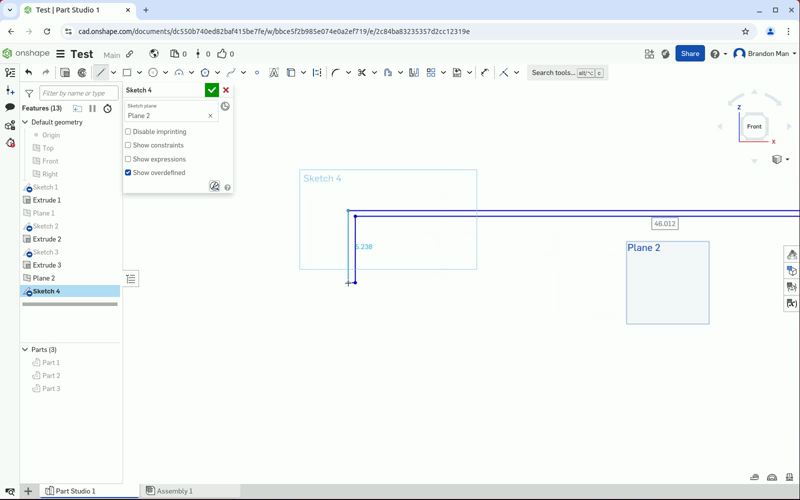
scroll(6)
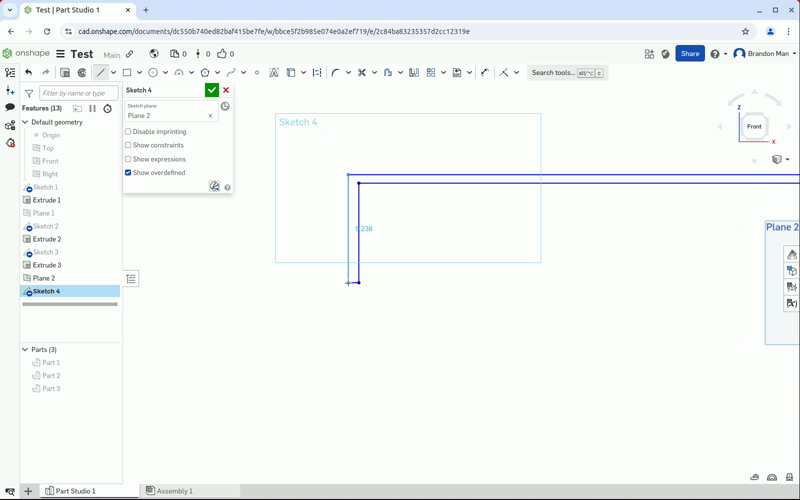
scroll(6)
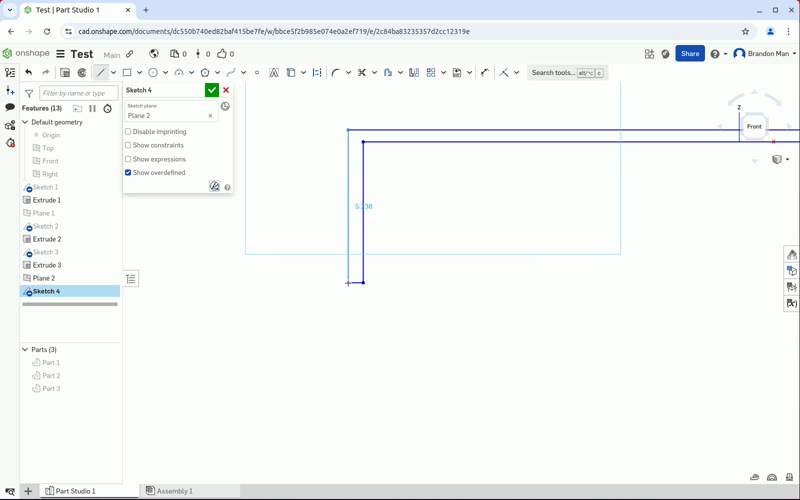
scroll(6)
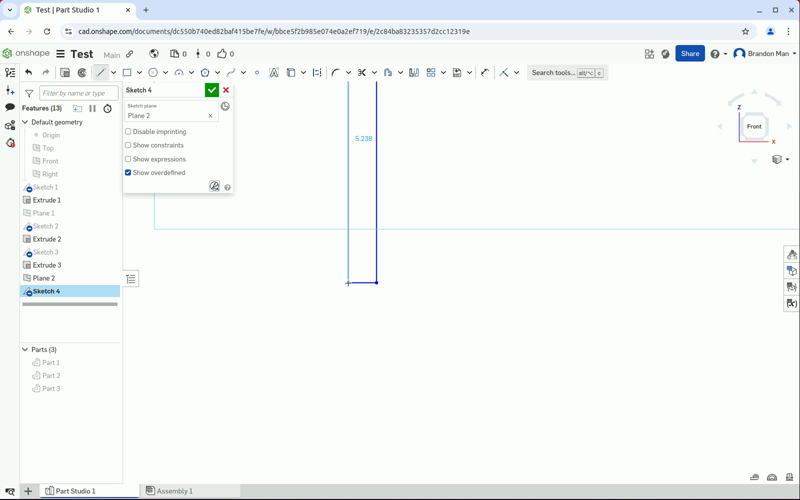
key_up(shift)
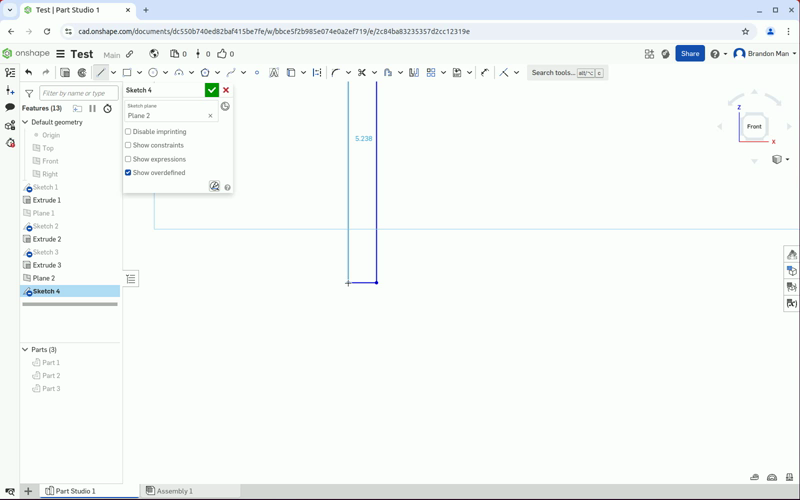
click(348, 282)
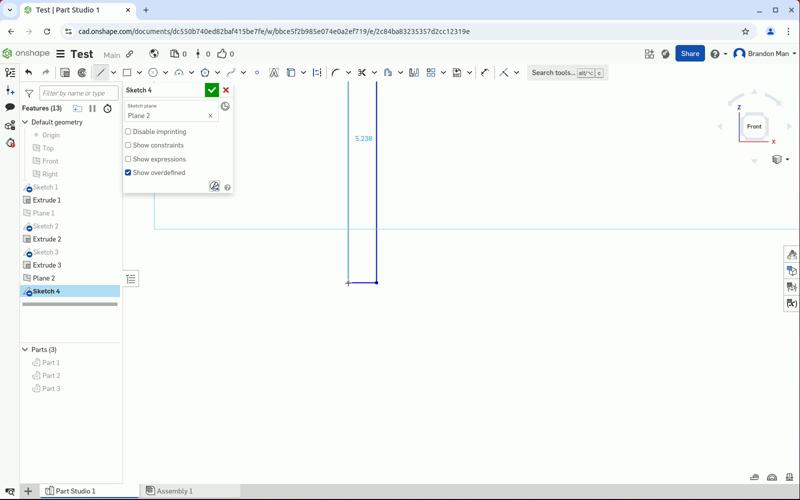
scroll(-6)
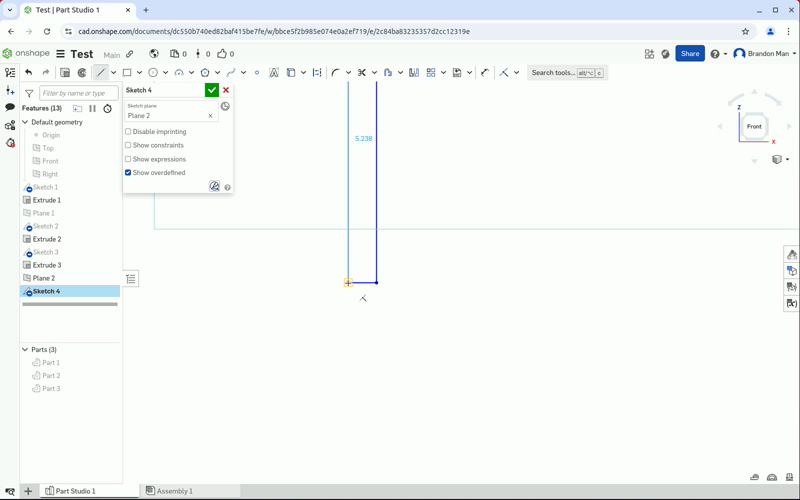
scroll(-6)
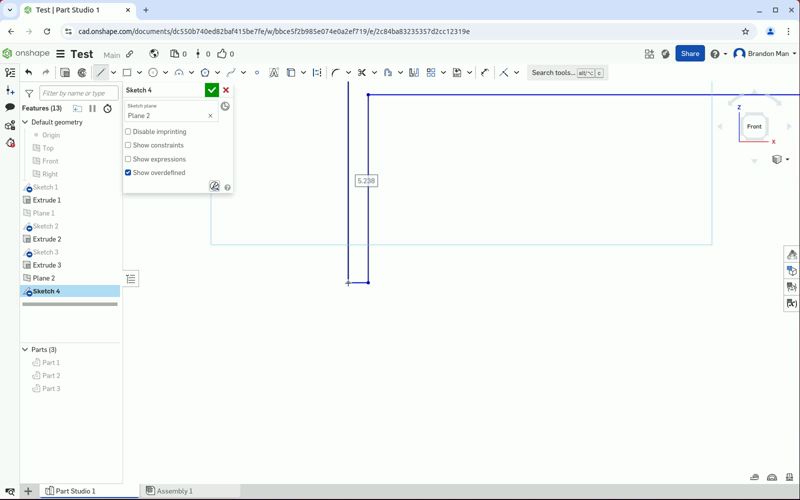
scroll(-6)
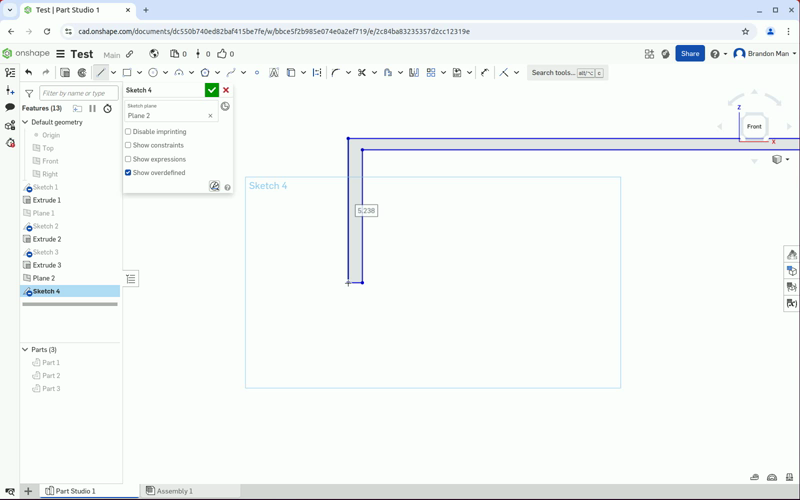
scroll(-6)
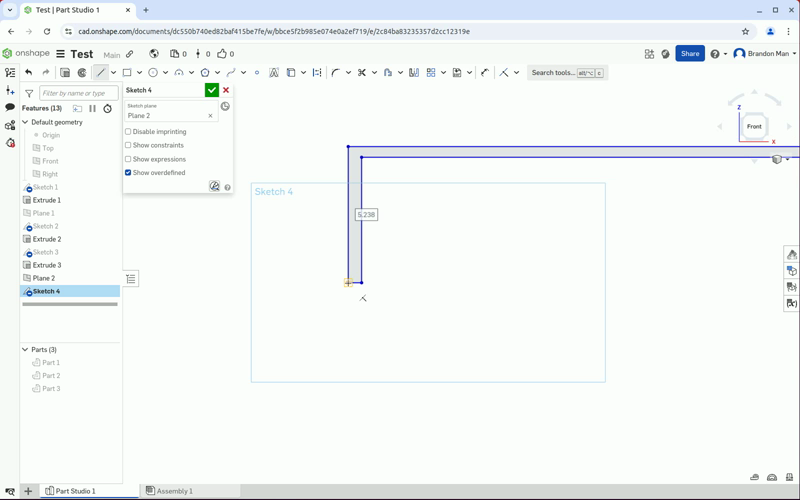
scroll(-6)
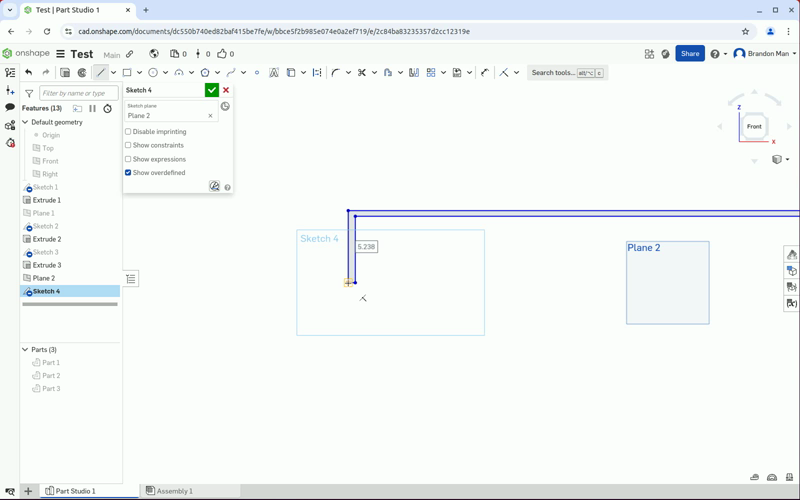
scroll(-6)
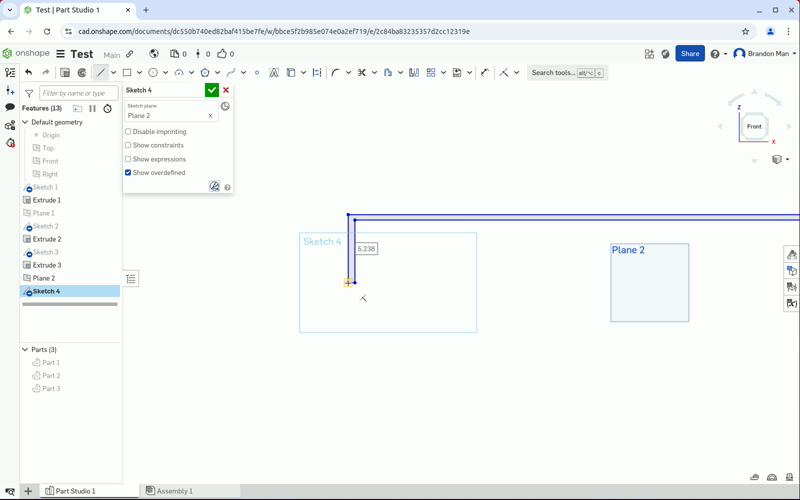
scroll(-6)
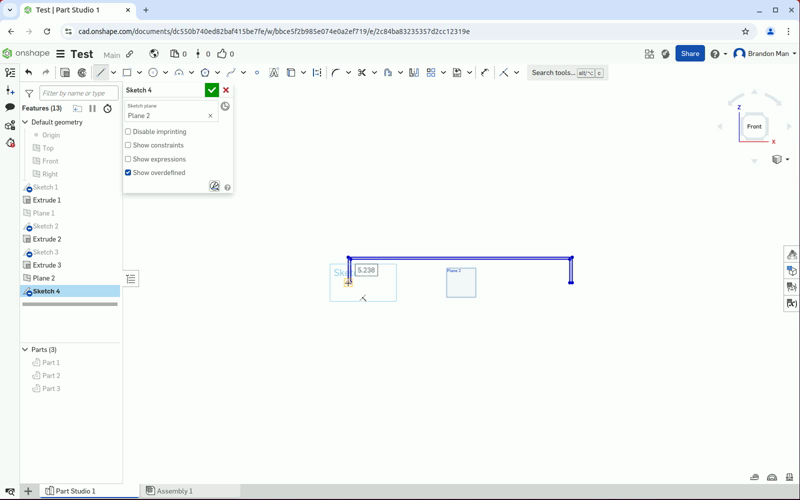
key(esc)
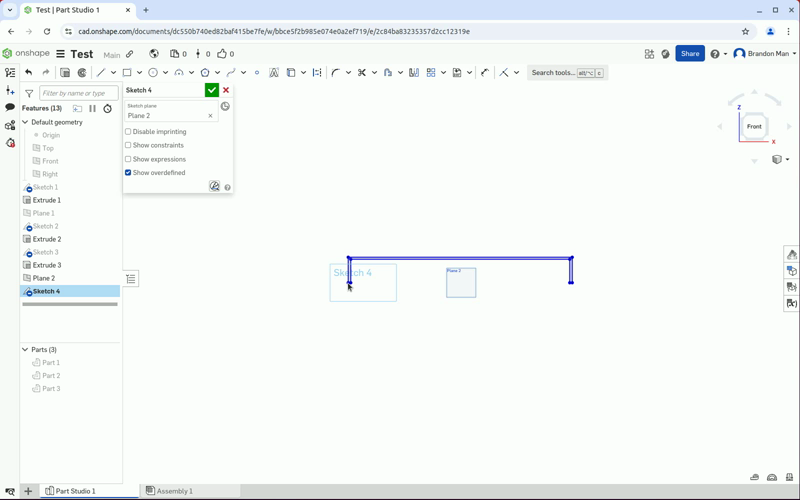
mouse_move(383, 257)
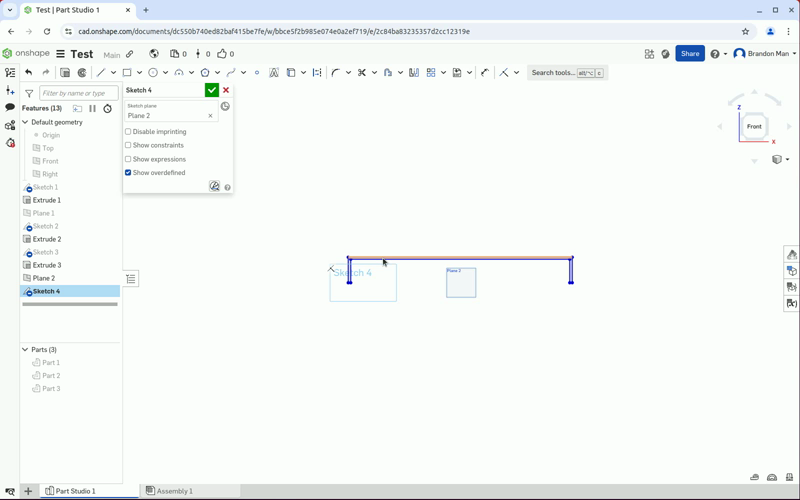
scroll(6)
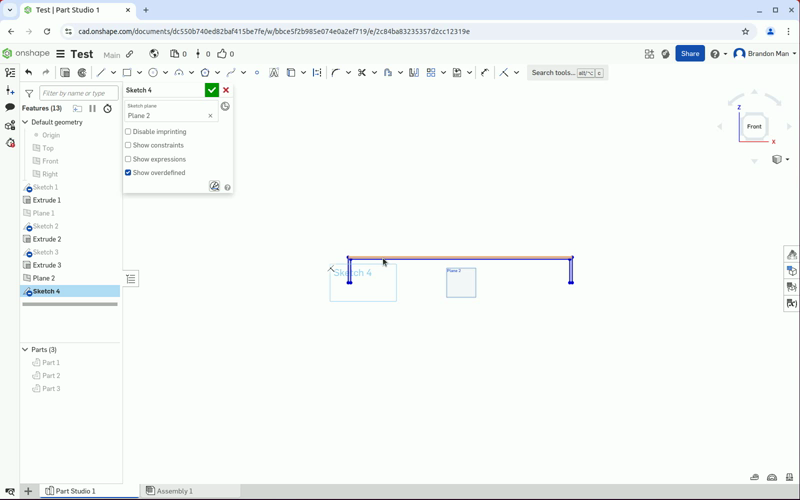
scroll(6)
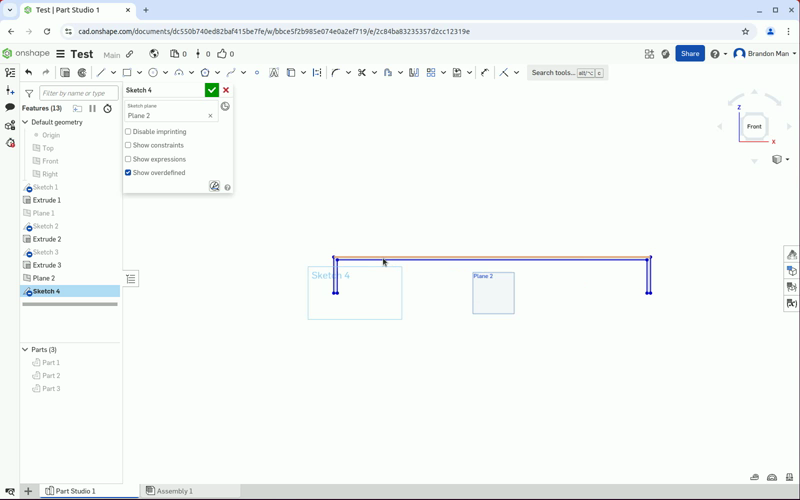
scroll(6)
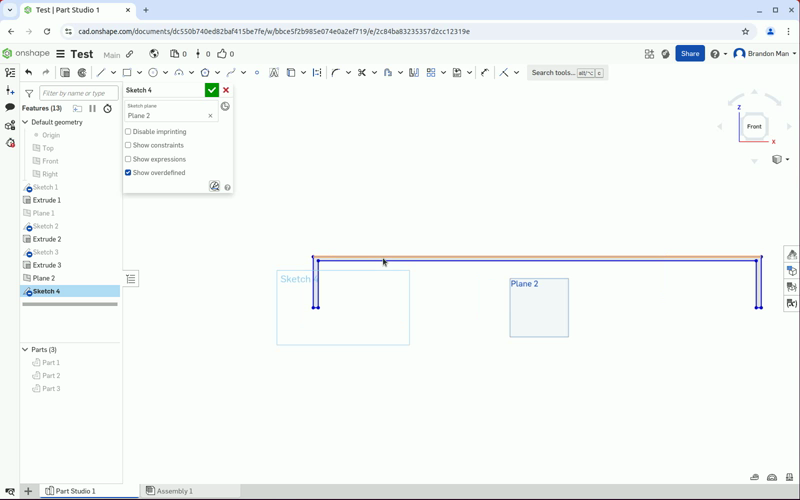
scroll(6)
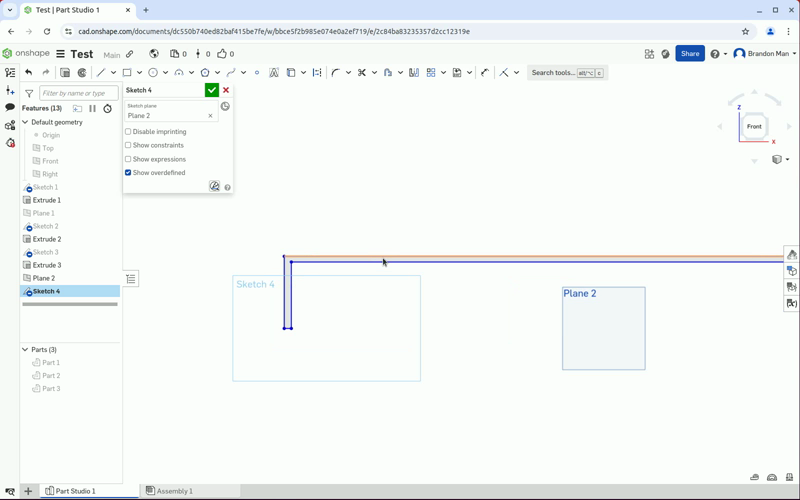
scroll(6)
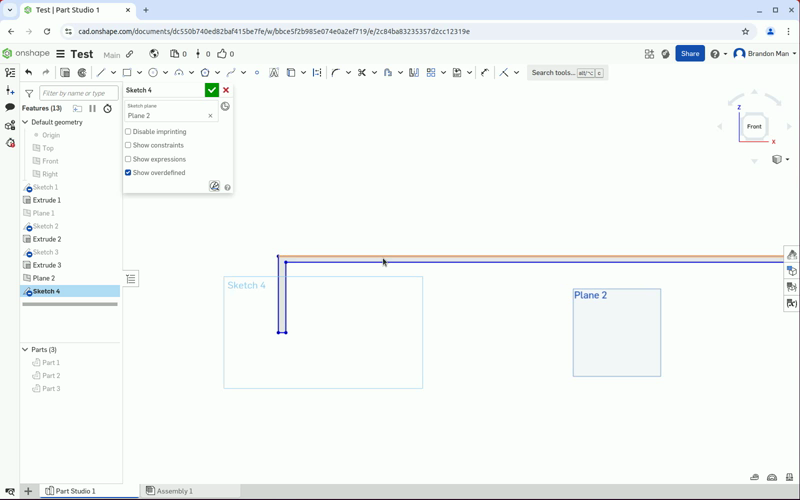
scroll(6)
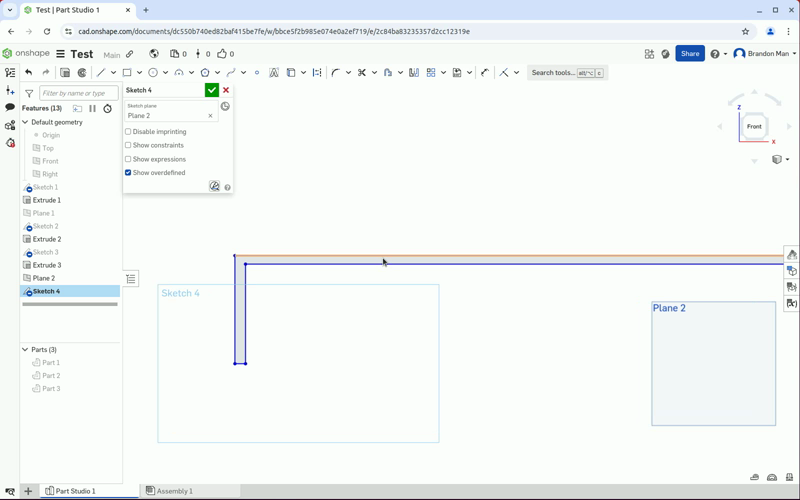
scroll(6)
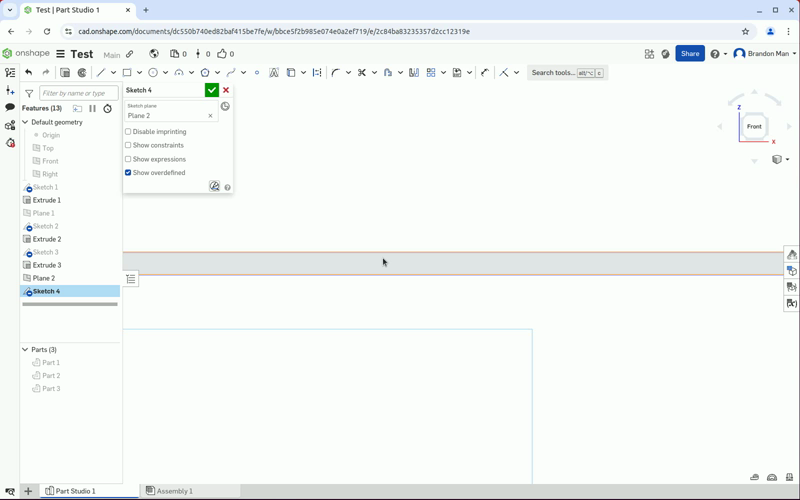
click(383, 257)
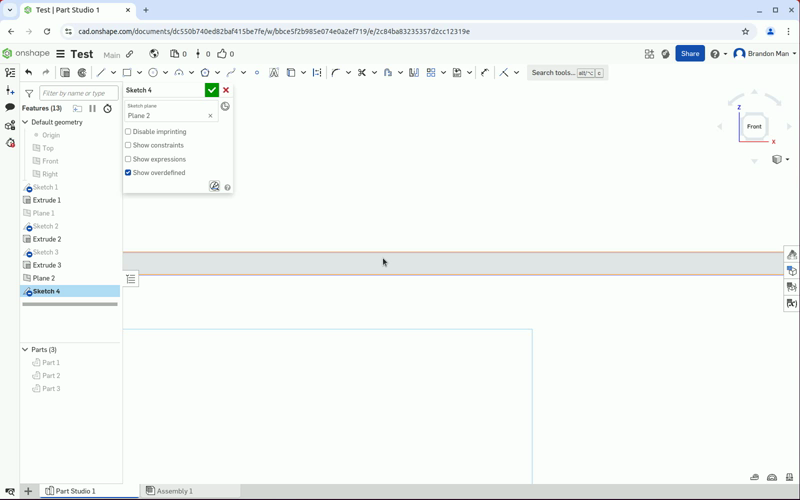
scroll(-6)
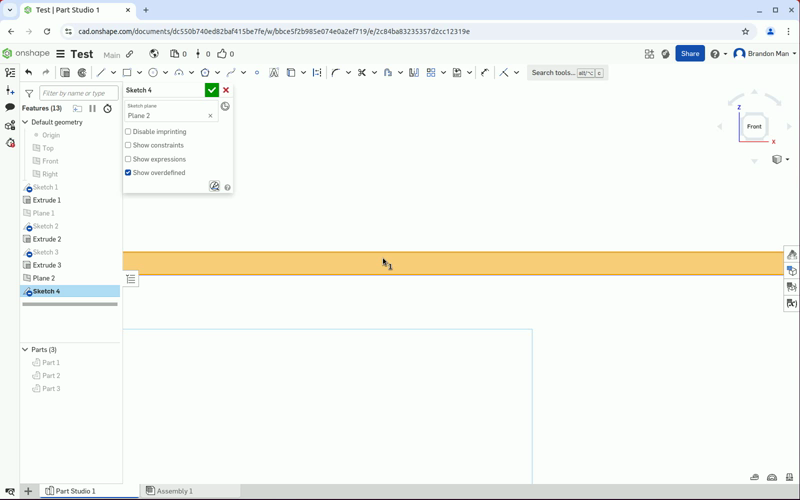
scroll(-6)
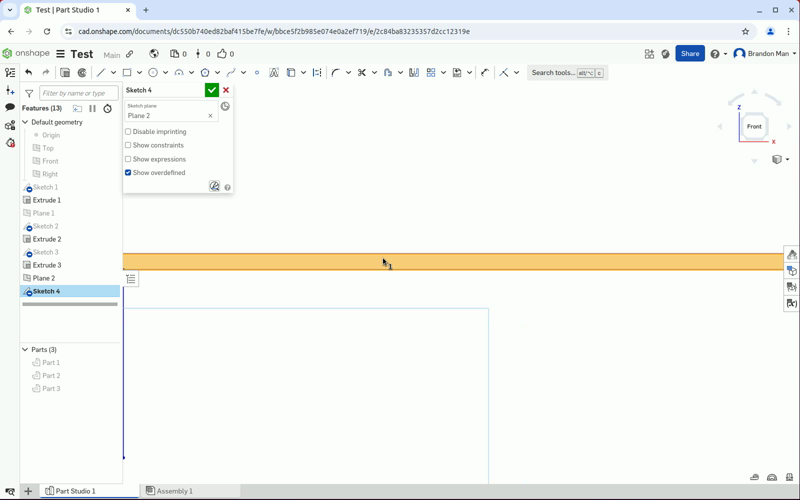
scroll(-6)
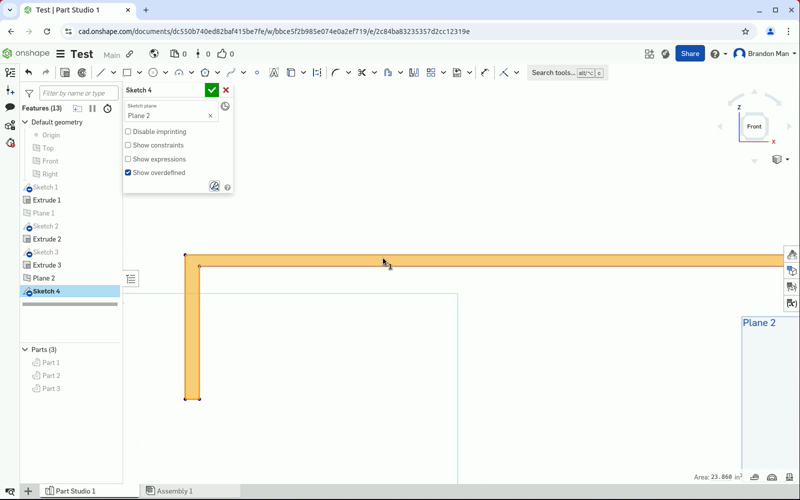
scroll(-6)
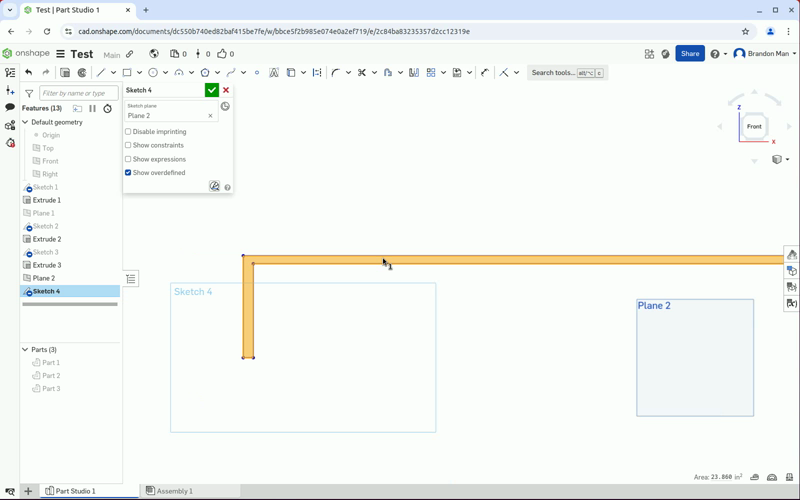
scroll(-6)
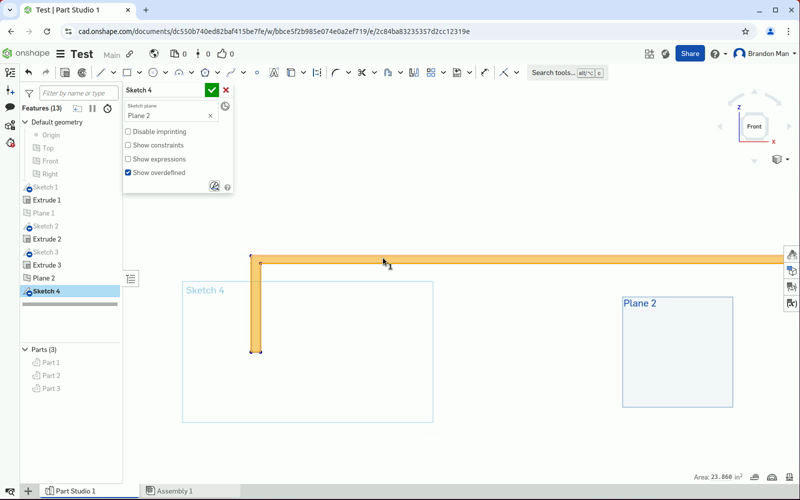
scroll(-6)
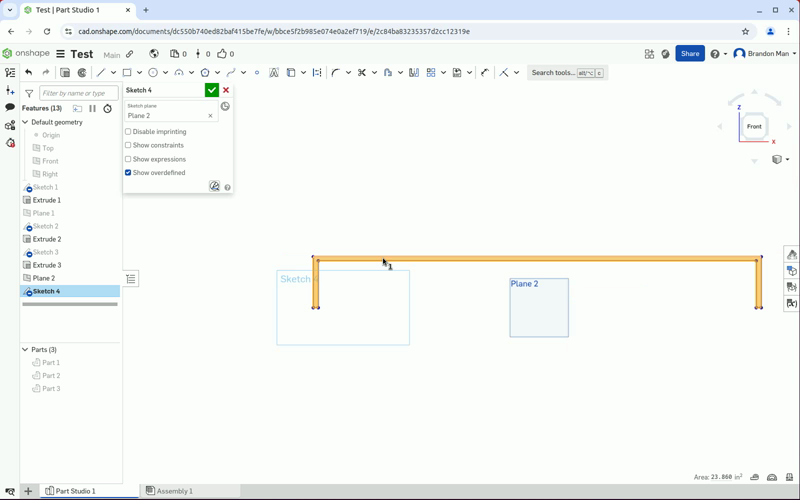
scroll(-6)
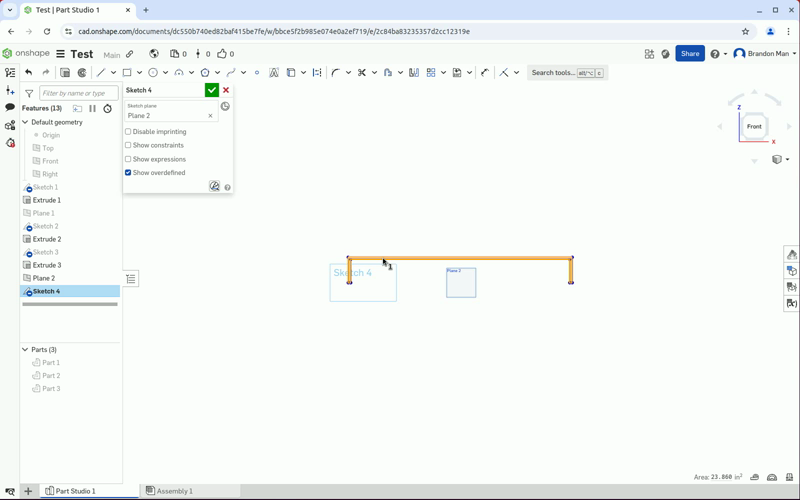
mouse_move(73, 352)
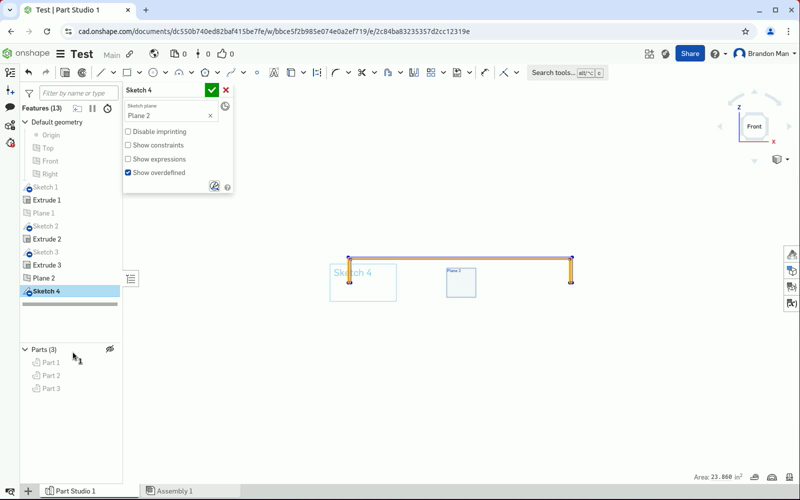
key(shift+y)
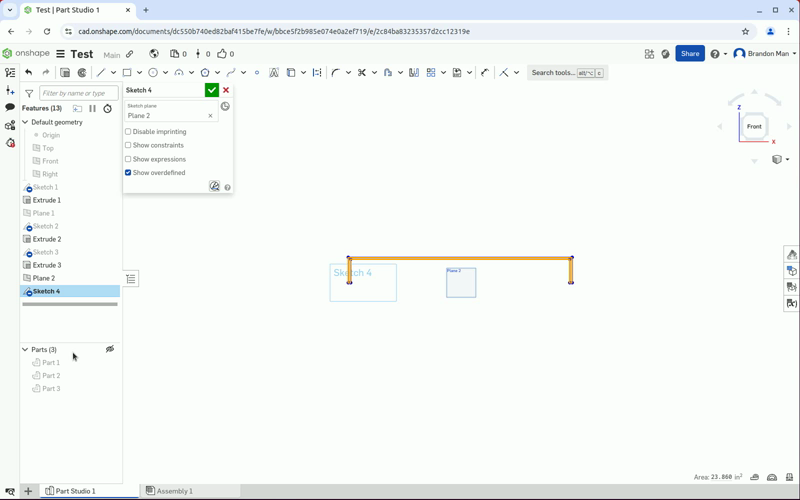
key(shift+e)
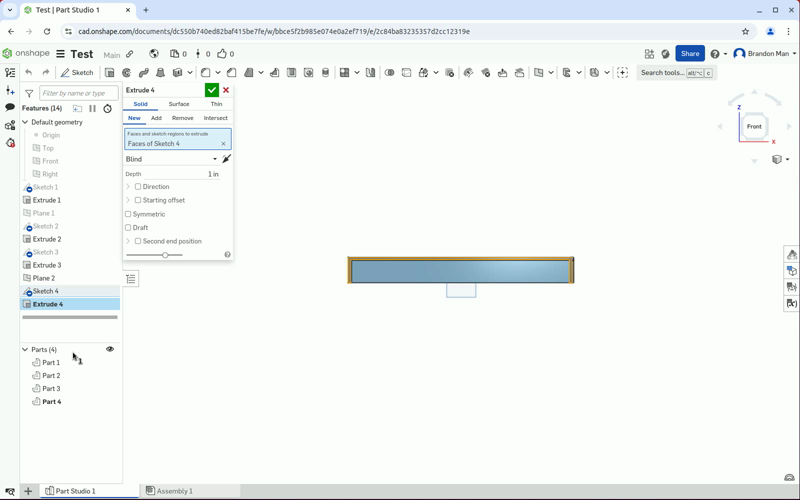
mouse_move(143, 106)
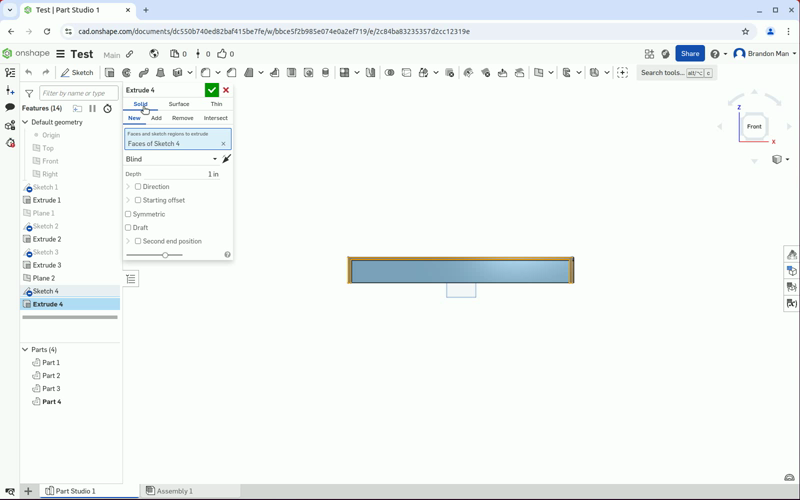
click(143, 106)
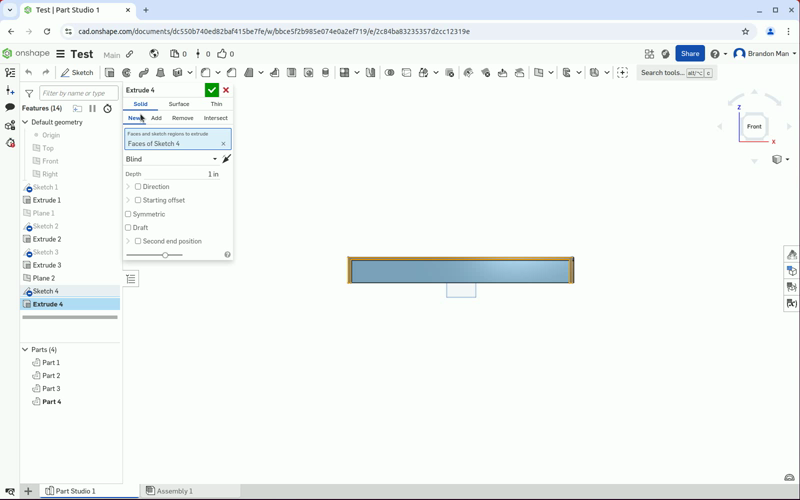
mouse_move(137, 120)
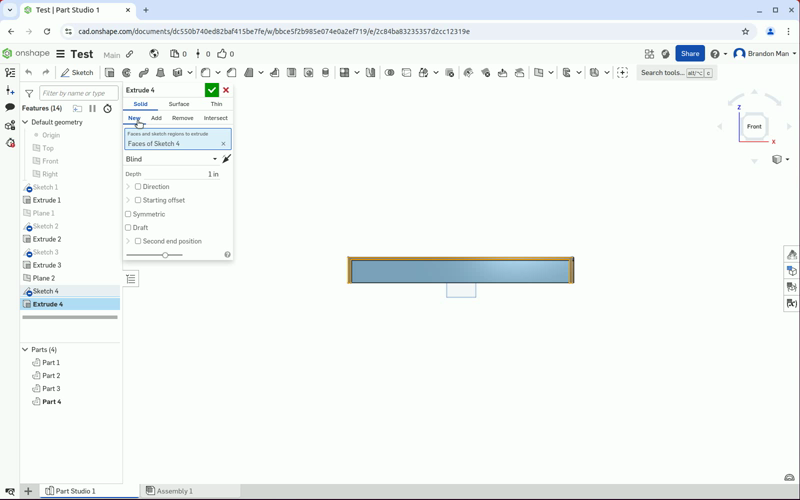
click(137, 120)
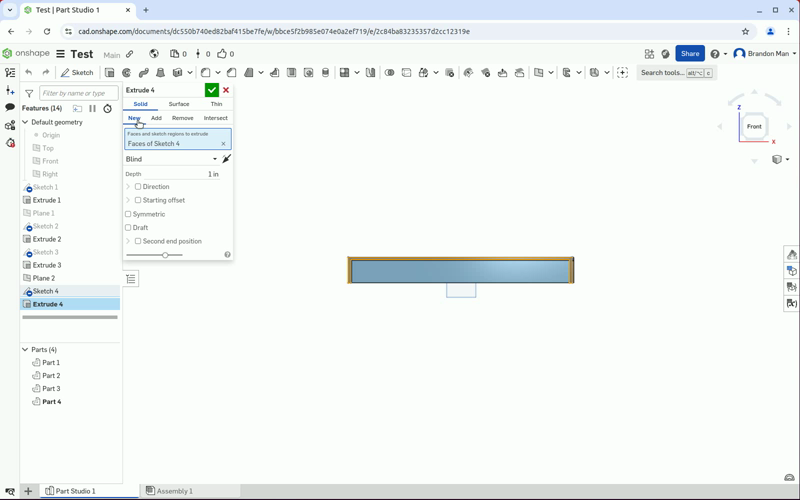
key(tab, 4)
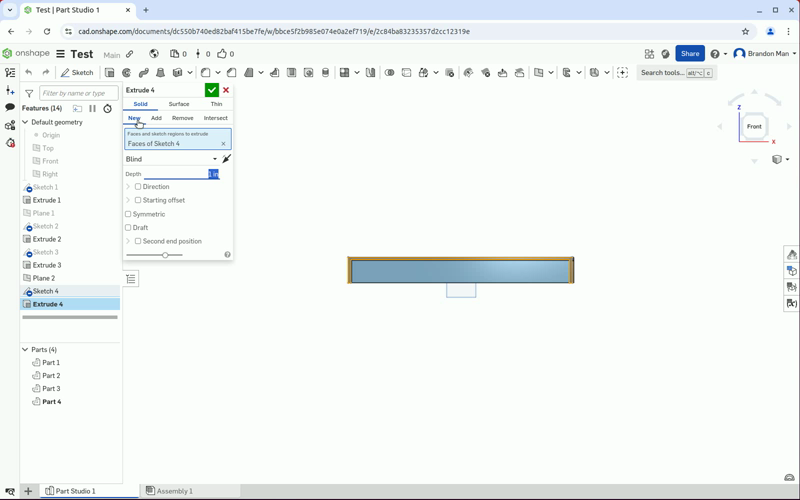
text(0.722)
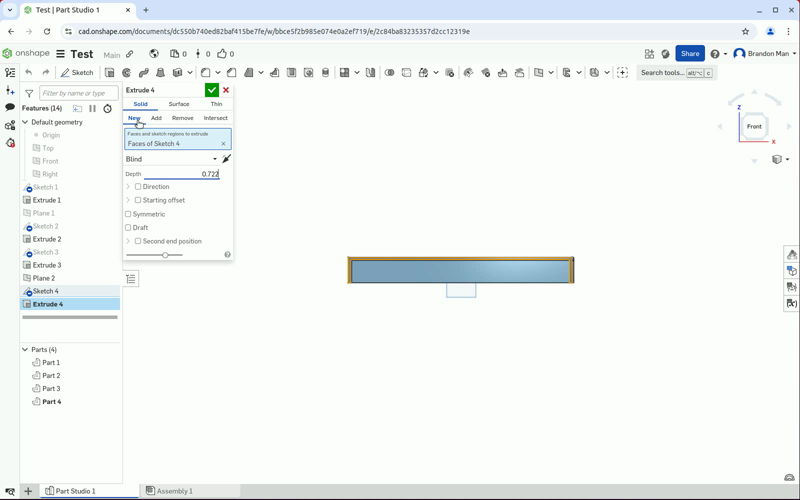
key(enter)
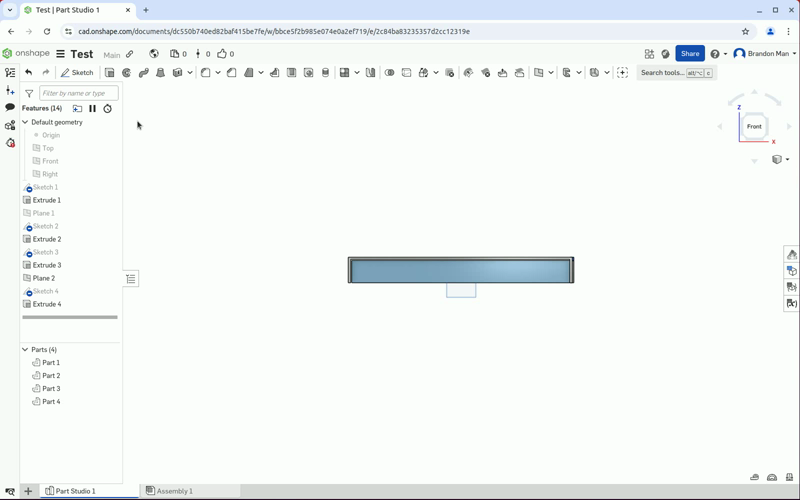
key(shift+h)
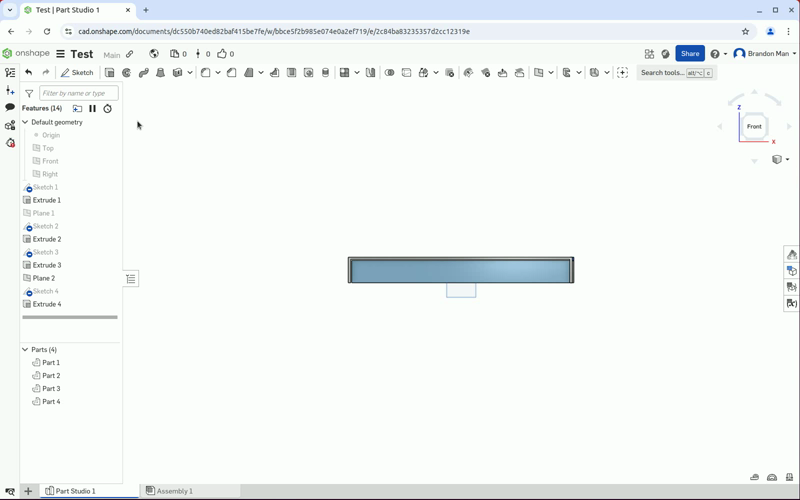
key(shift+h)
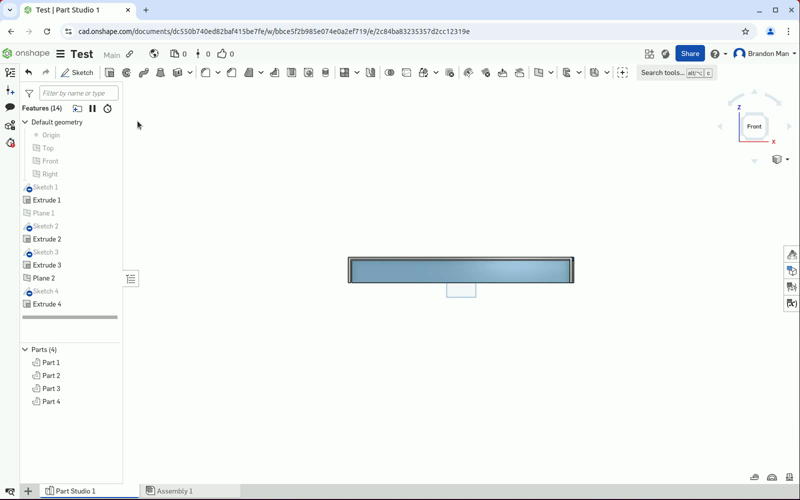
mouse_move(73, 189)
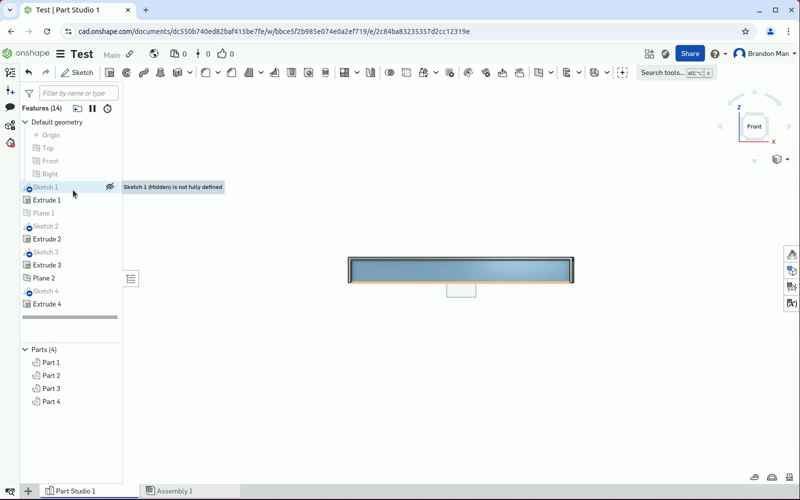
click(73, 189)
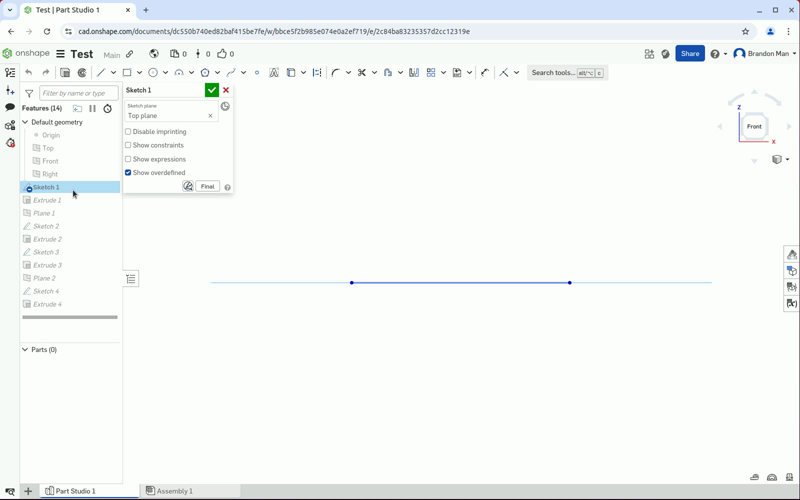
mouse_move(229, 92)
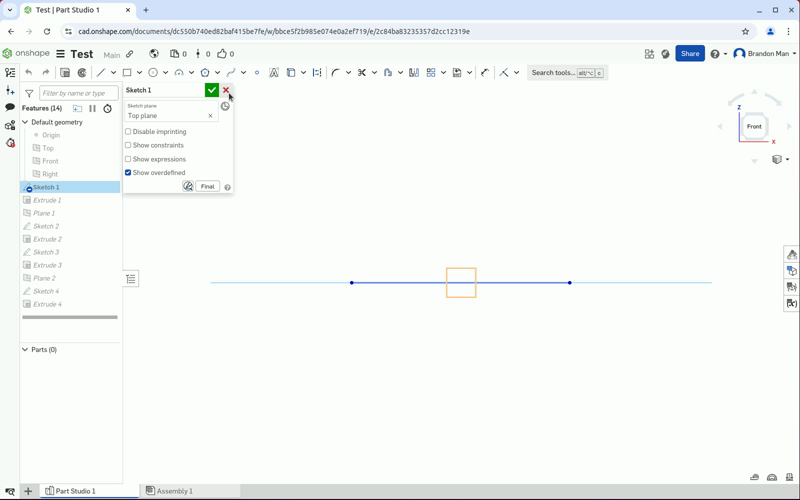
click(229, 92)
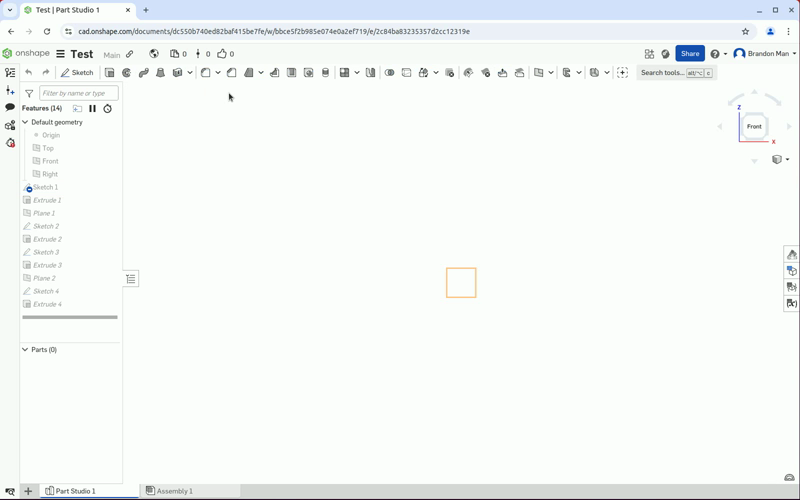
key(shift+s)
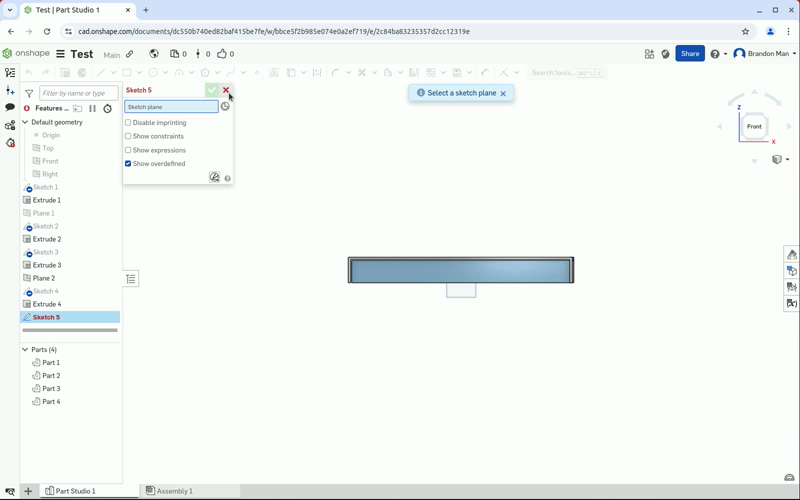
mouse_move(73, 280)
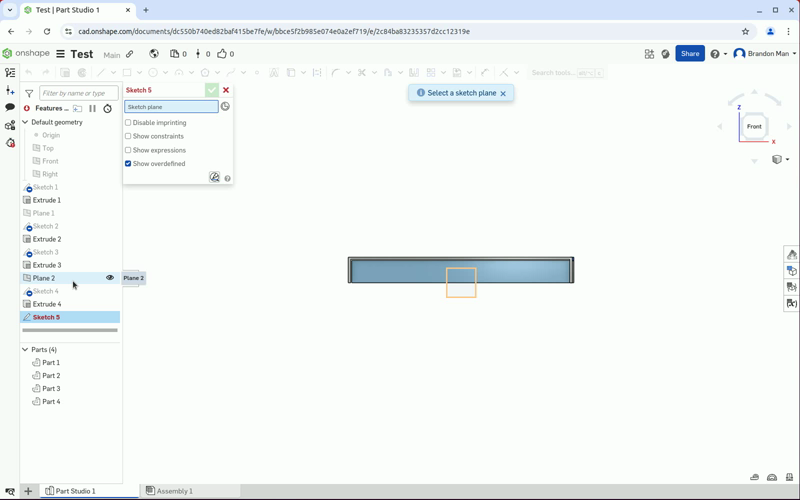
click(73, 280)
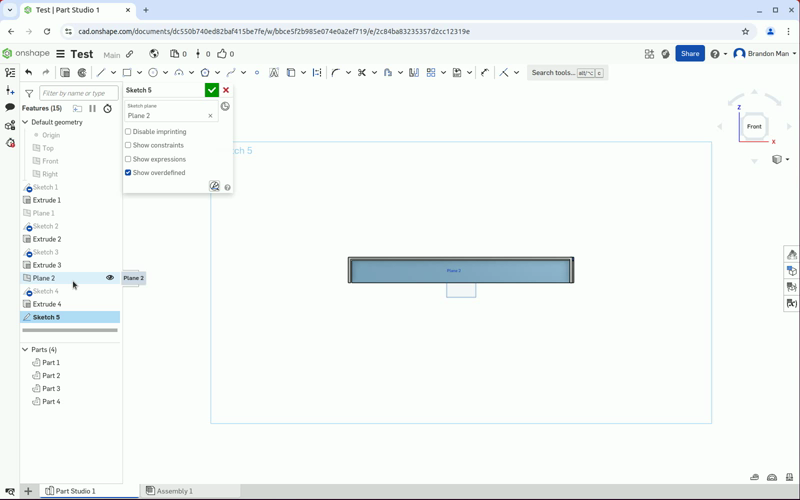
mouse_move(73, 352)
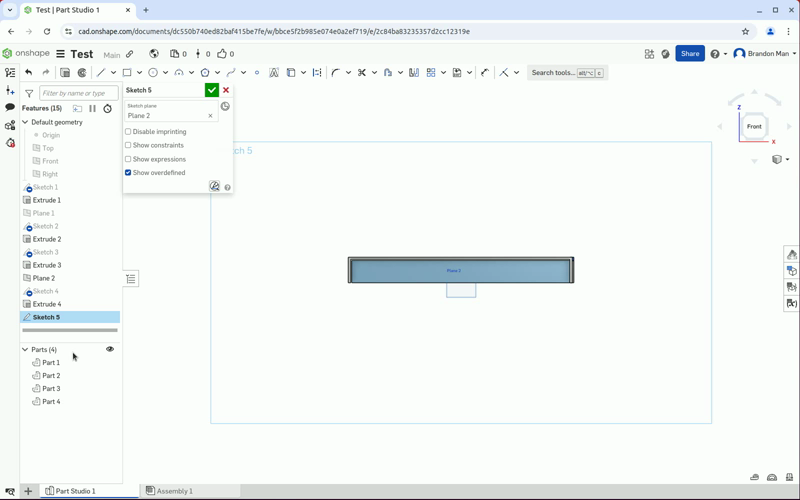
key(y)
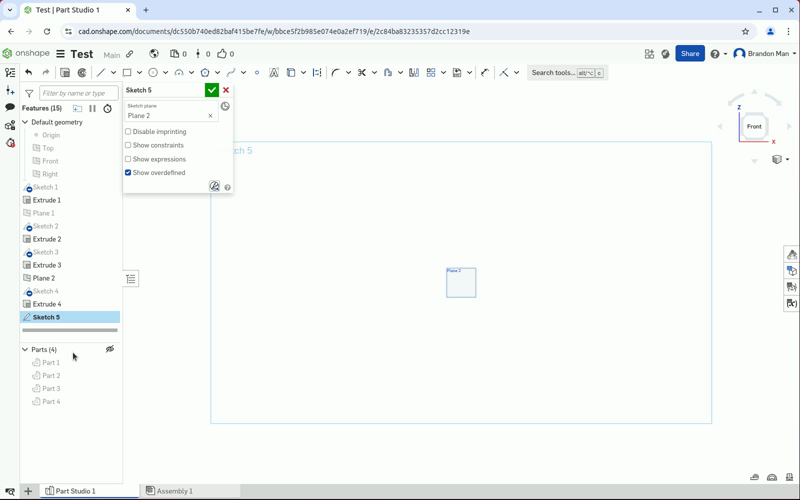
key(l)
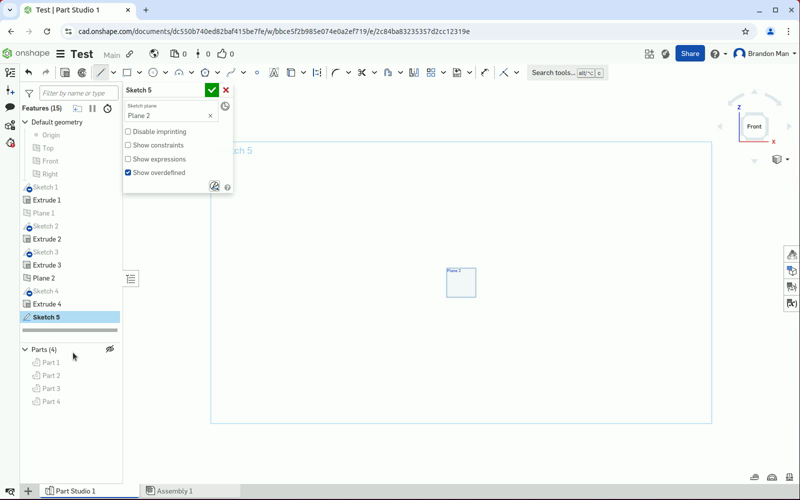
key_down(shift)
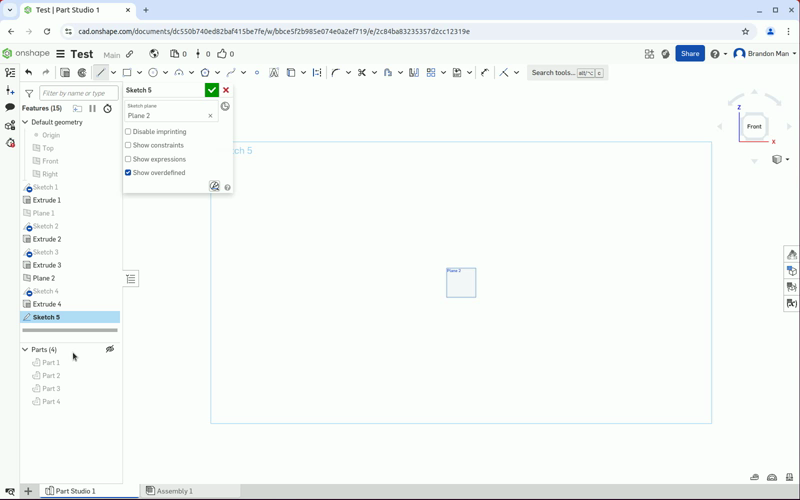
mouse_move(351, 282)
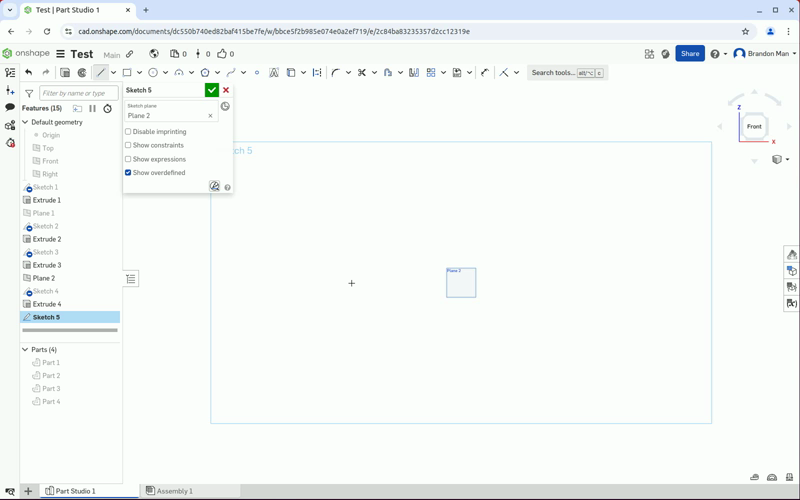
click(351, 282)
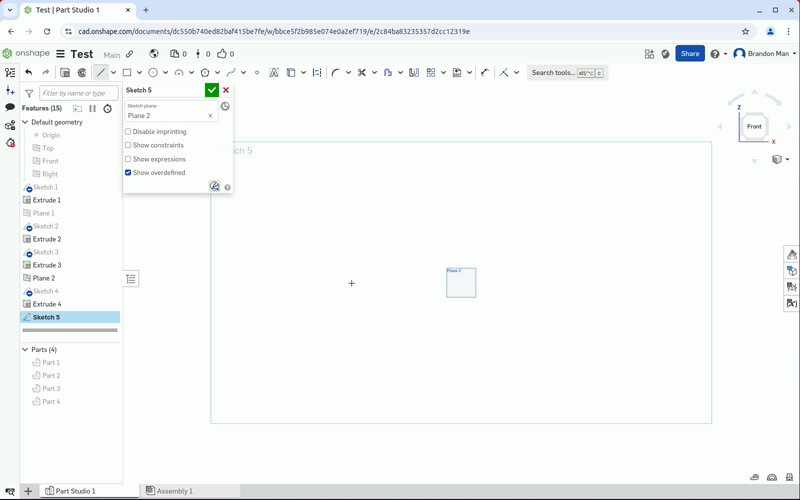
key_up(shift)
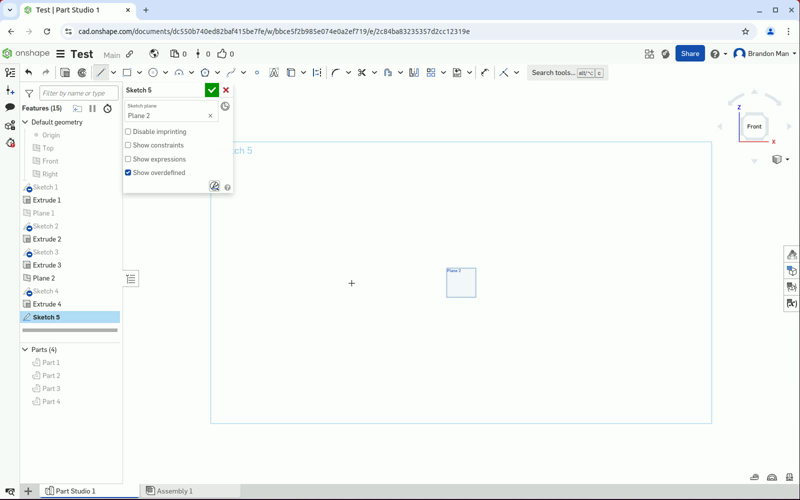
key_down(shift)
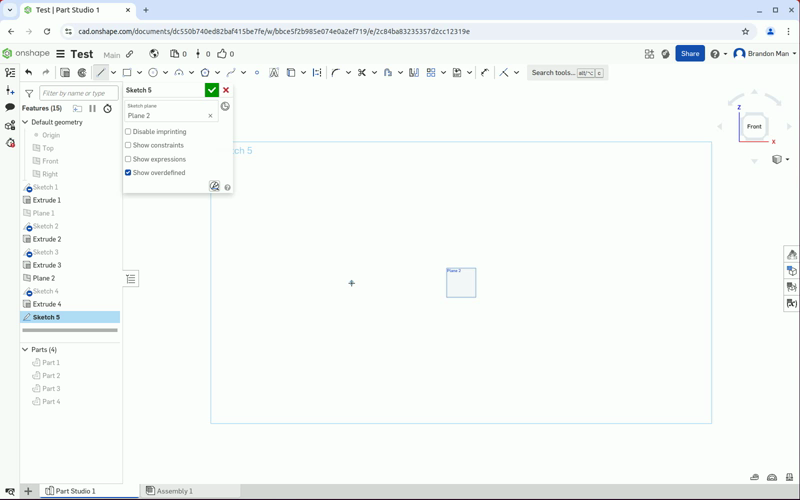
mouse_move(569, 282)
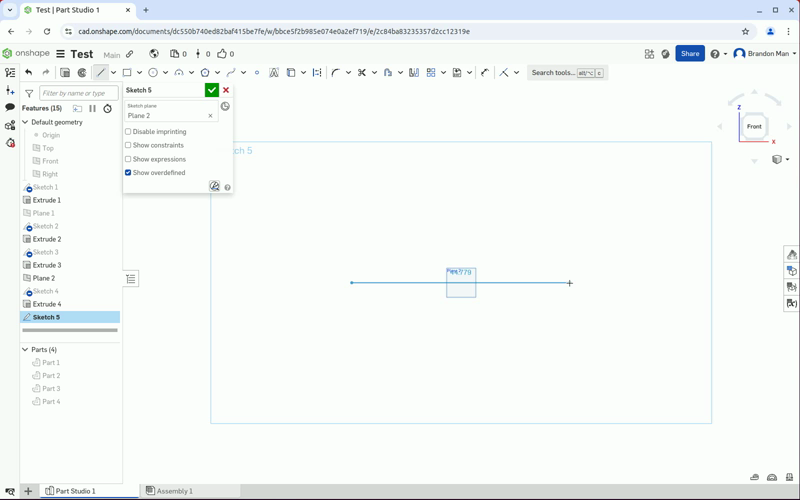
click(569, 282)
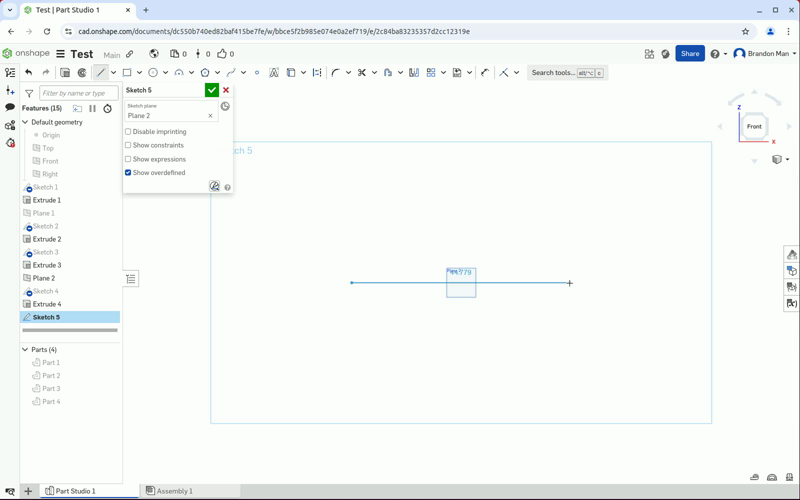
key_up(shift)
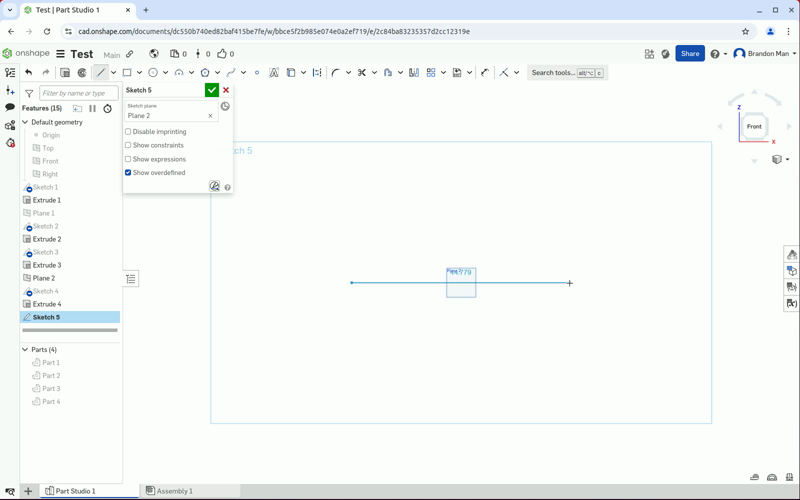
key_down(shift)
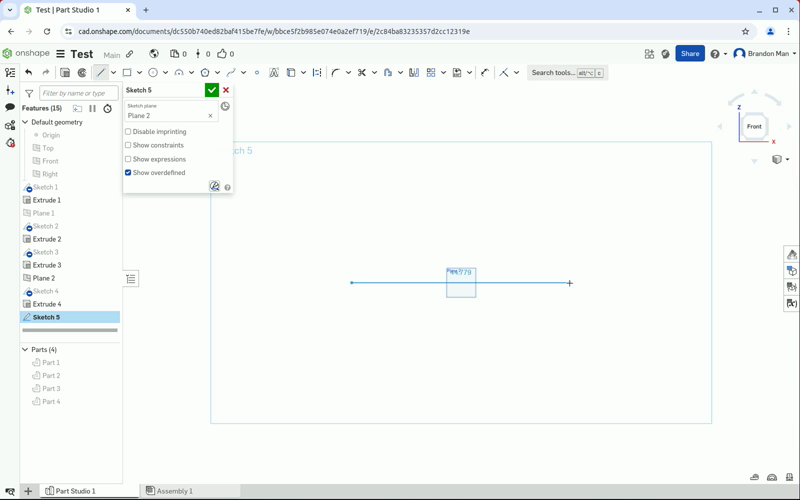
mouse_move(589, 282)
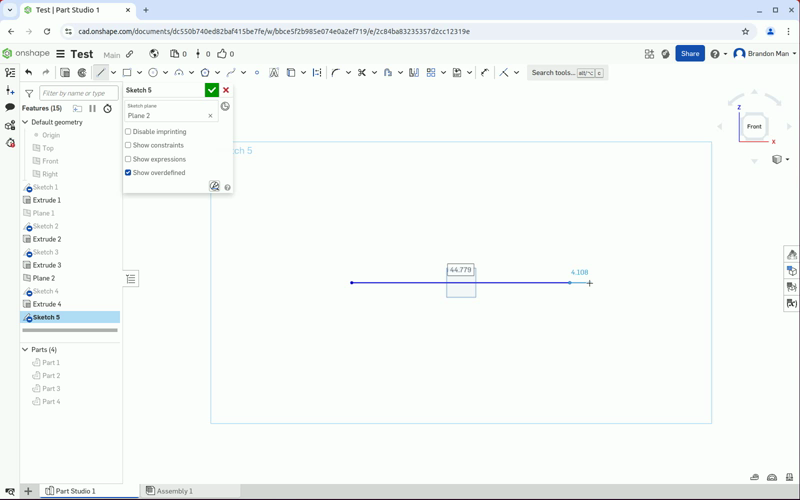
mouse_move(569, 260)
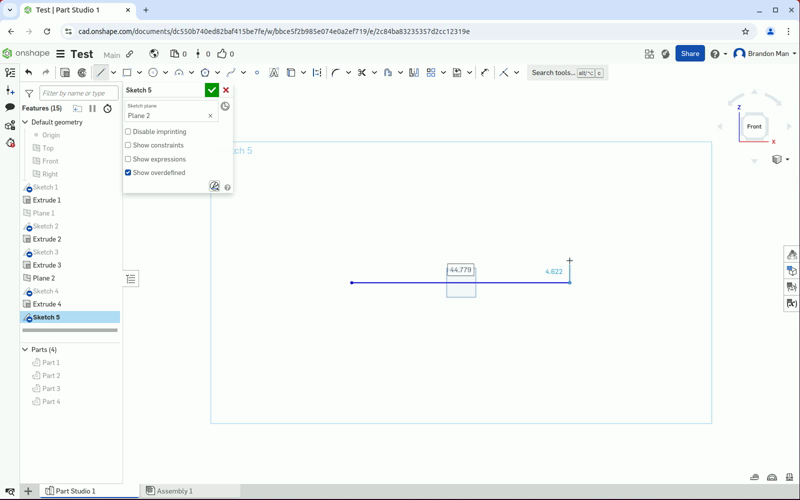
click(569, 260)
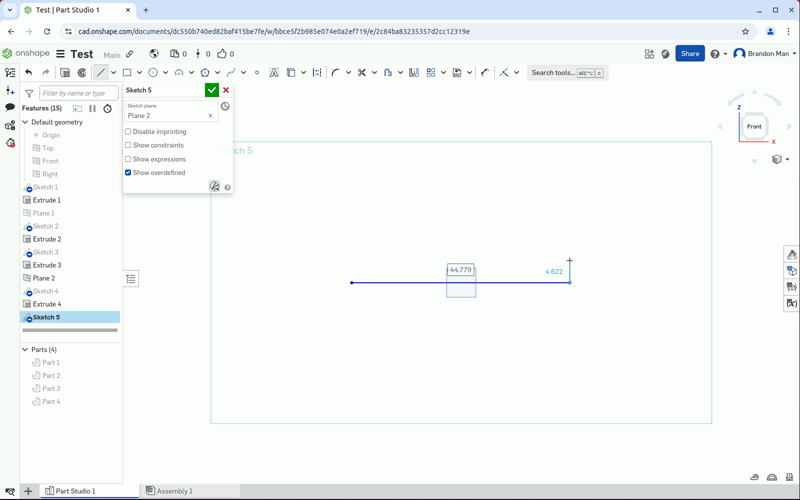
key_up(shift)
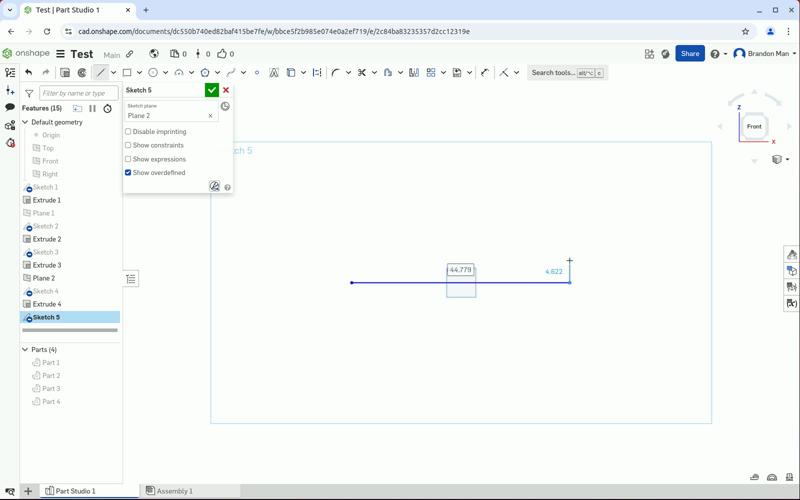
key_down(shift)
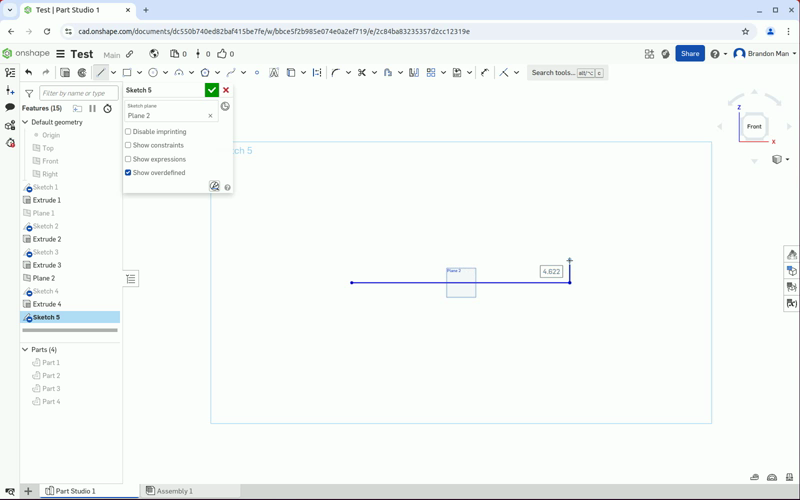
mouse_move(351, 260)
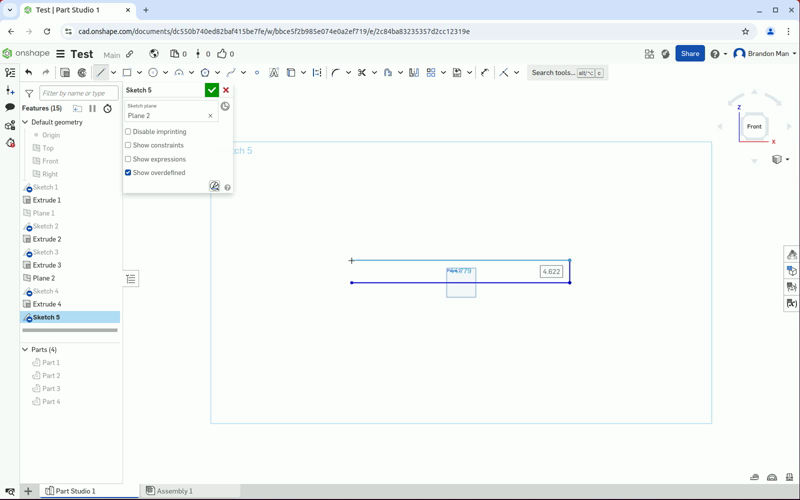
click(351, 260)
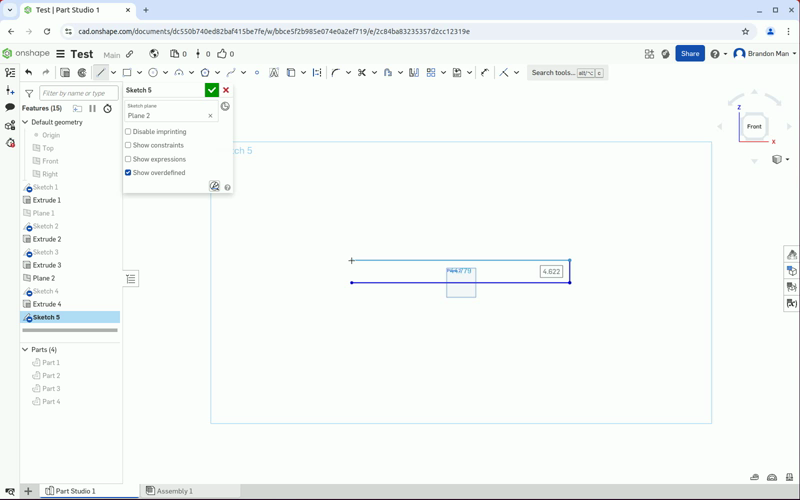
key_up(shift)
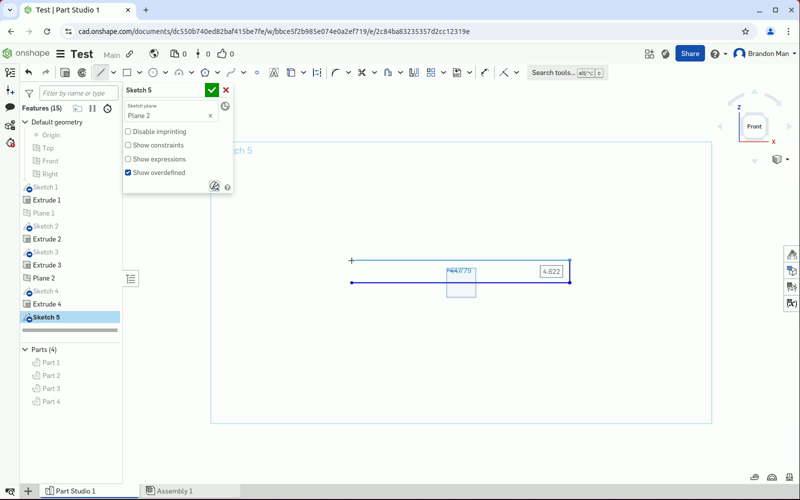
mouse_move(381, 260)
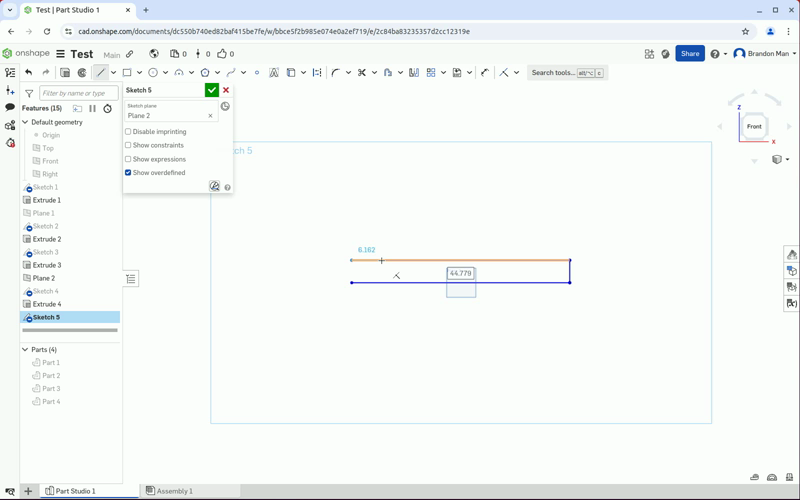
key_down(shift)
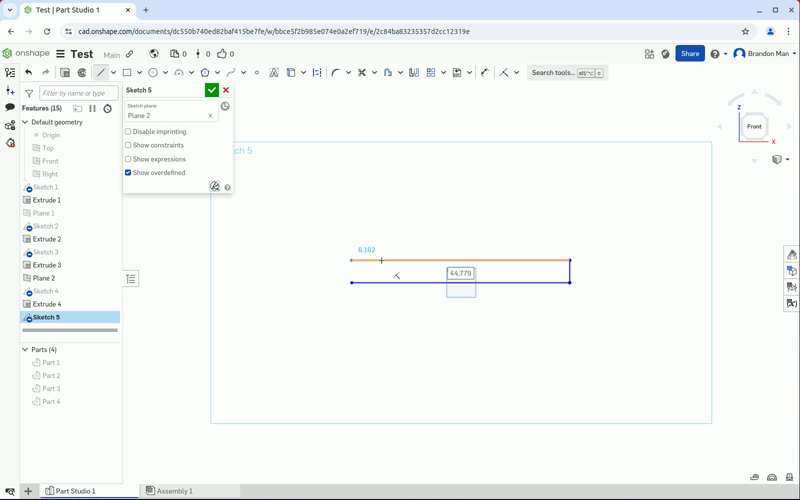
mouse_move(351, 282)
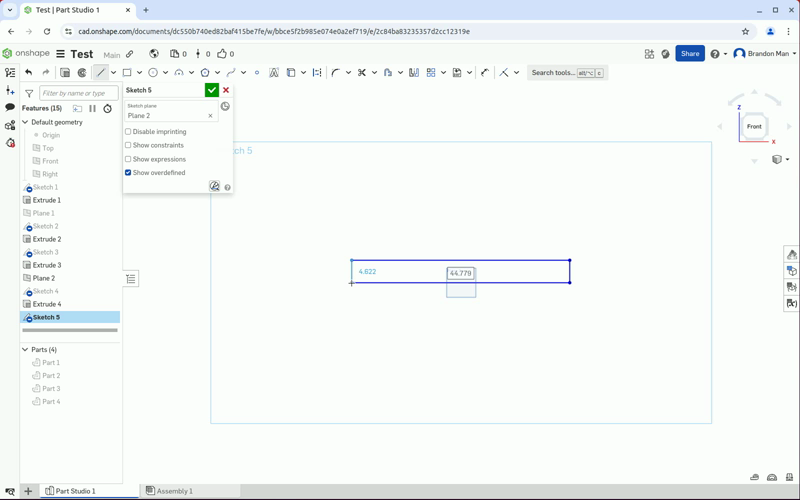
key_up(shift)
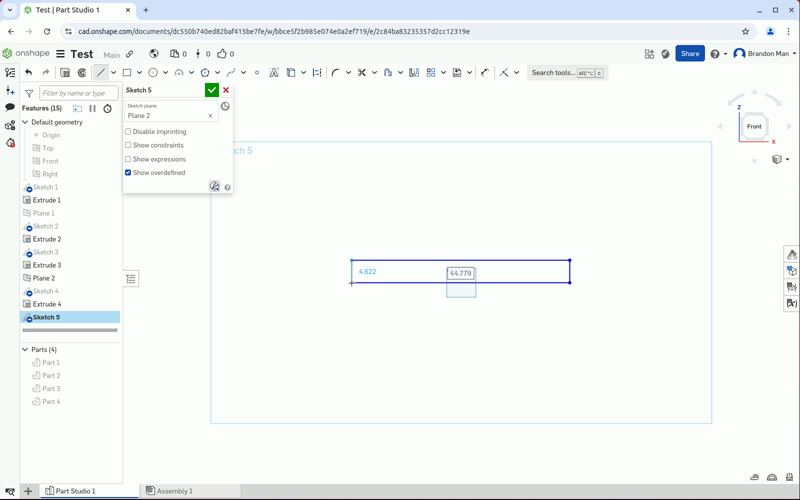
click(351, 282)
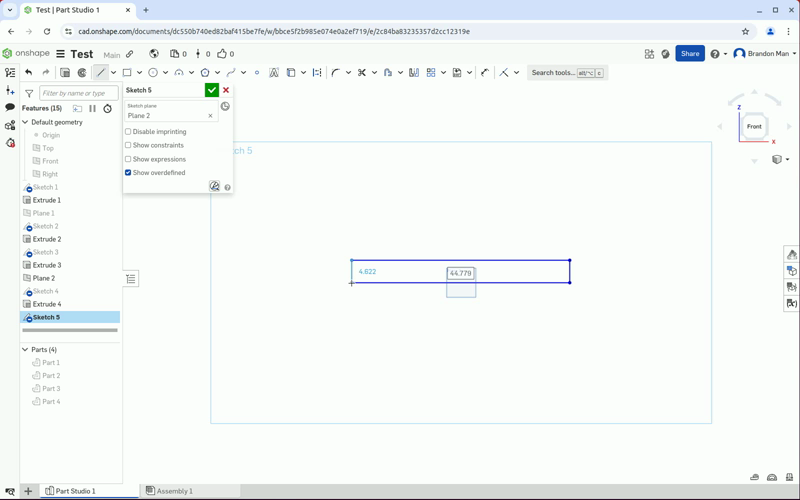
key(esc)
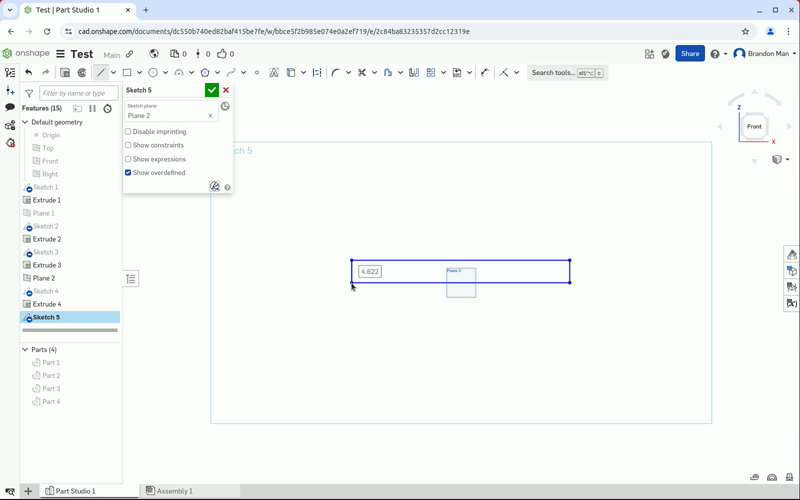
mouse_move(427, 270)
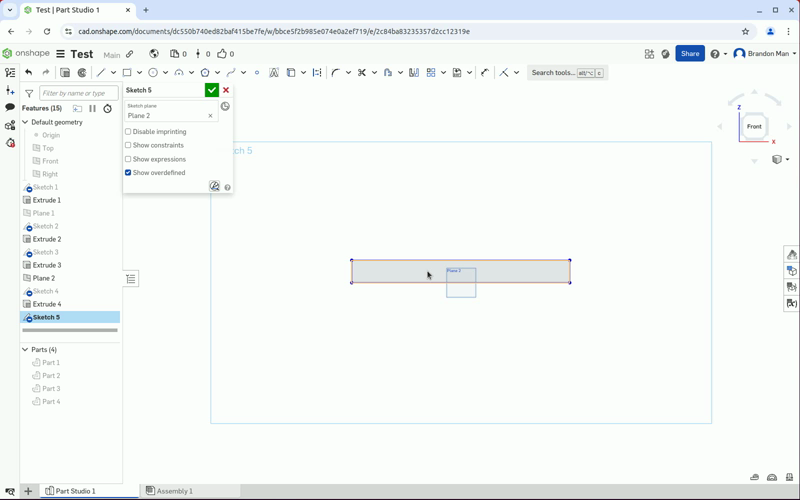
click(427, 270)
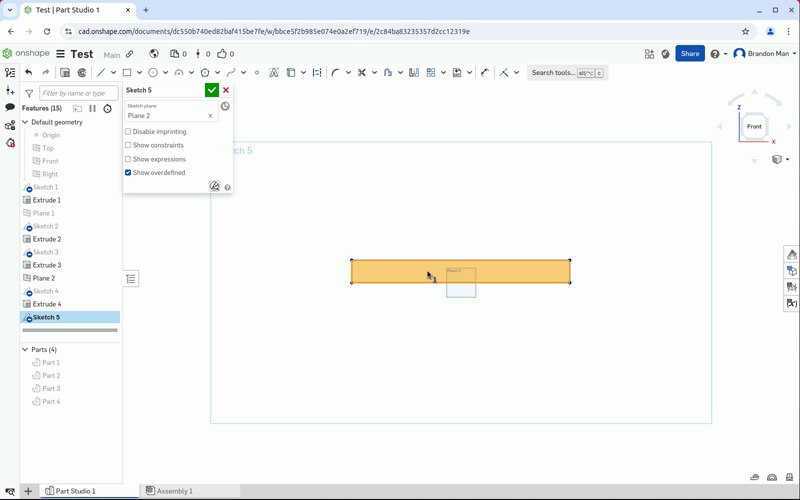
mouse_move(73, 352)
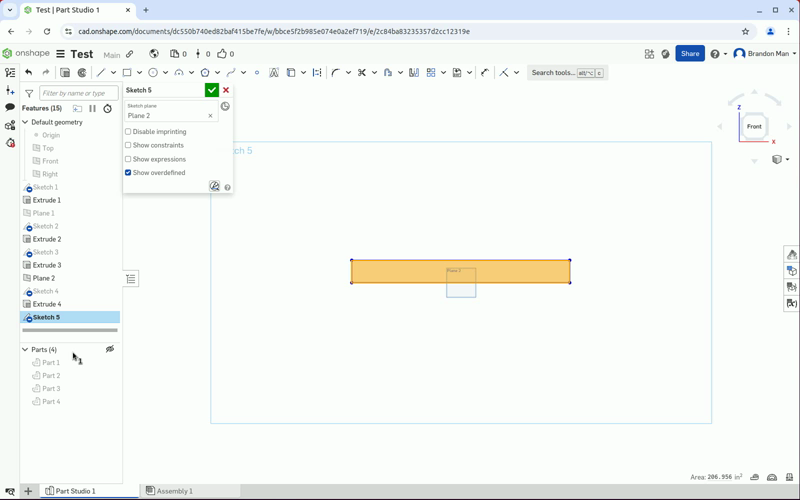
key(shift+y)
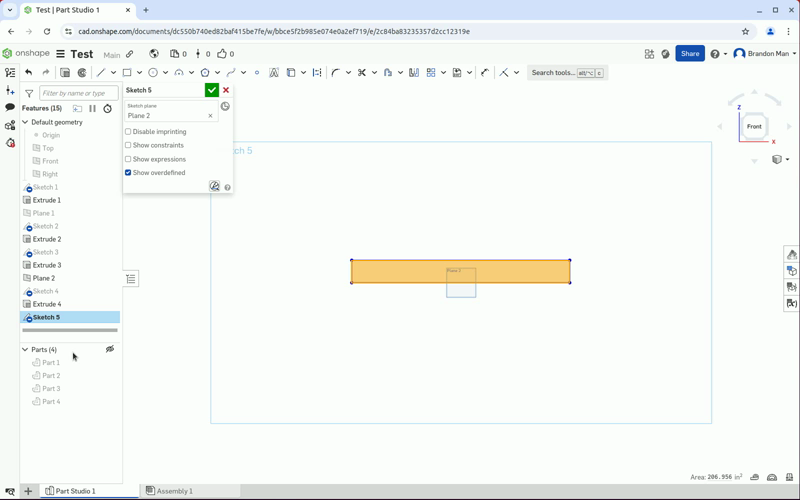
key(shift+e)
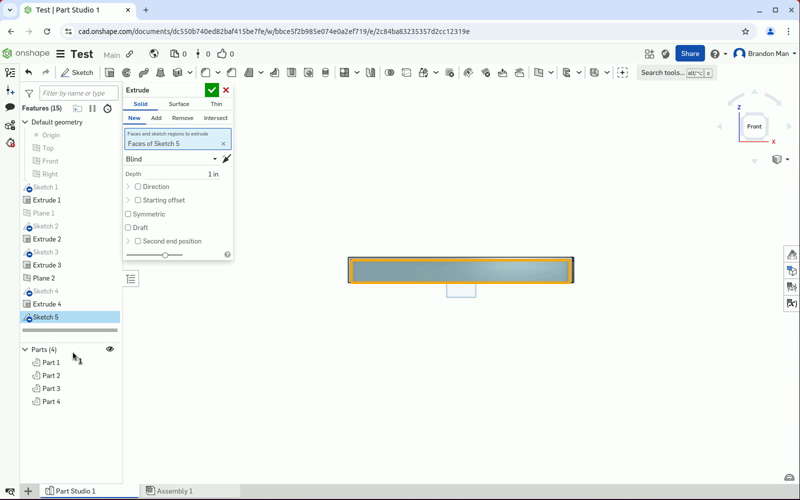
mouse_move(143, 106)
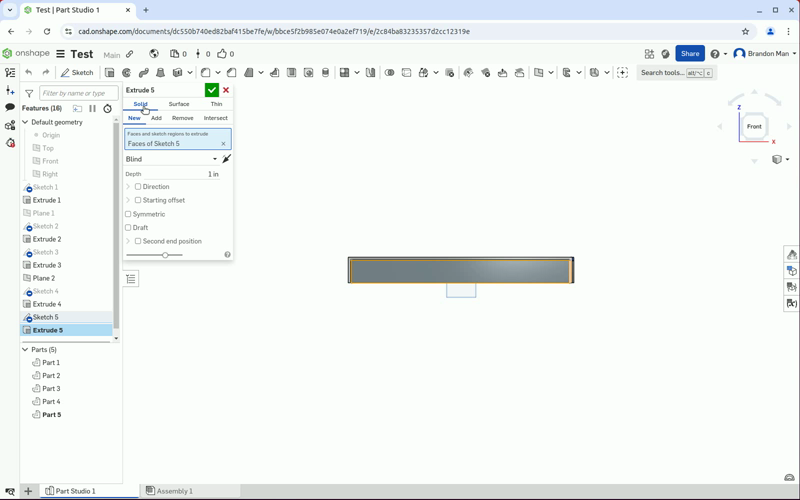
click(143, 106)
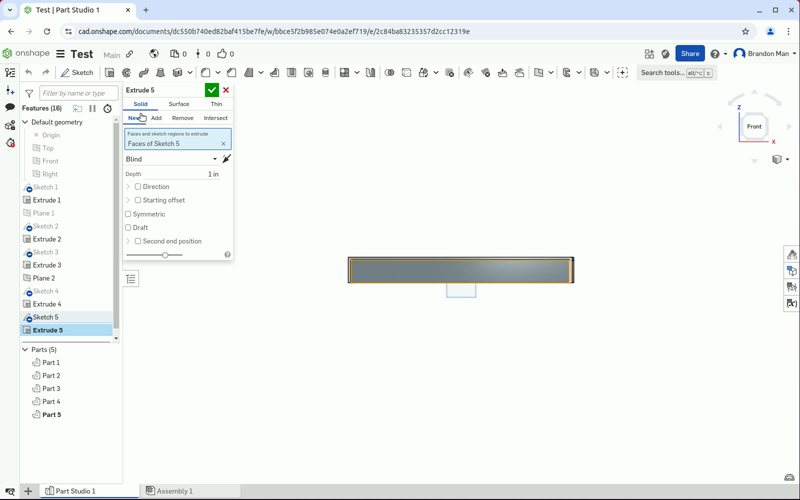
mouse_move(137, 120)
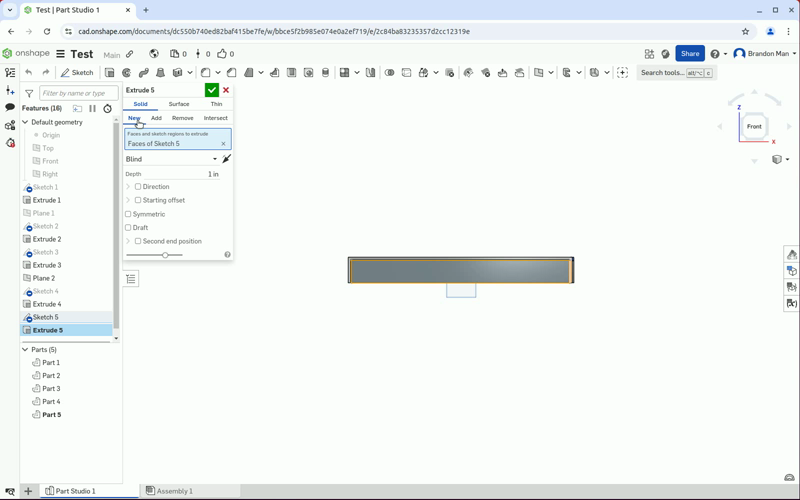
click(137, 120)
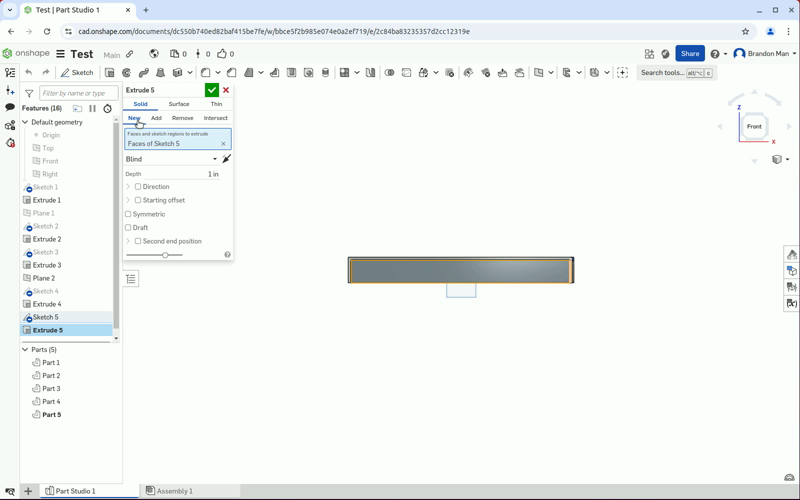
key(tab, 4)
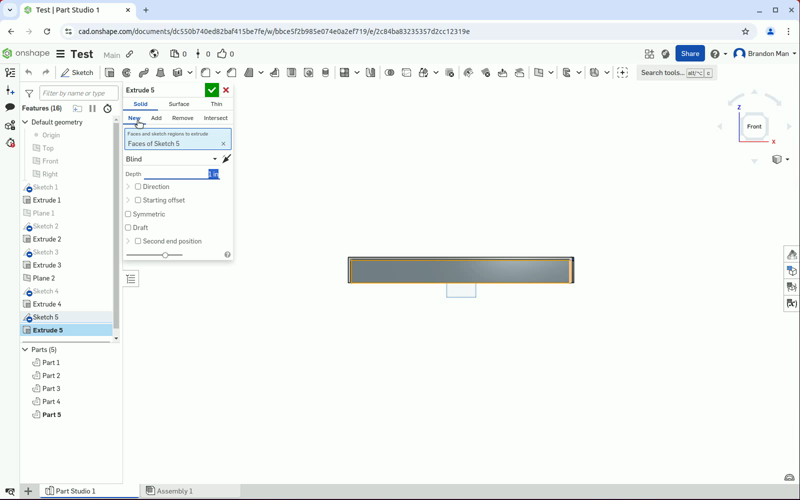
text(0.722)
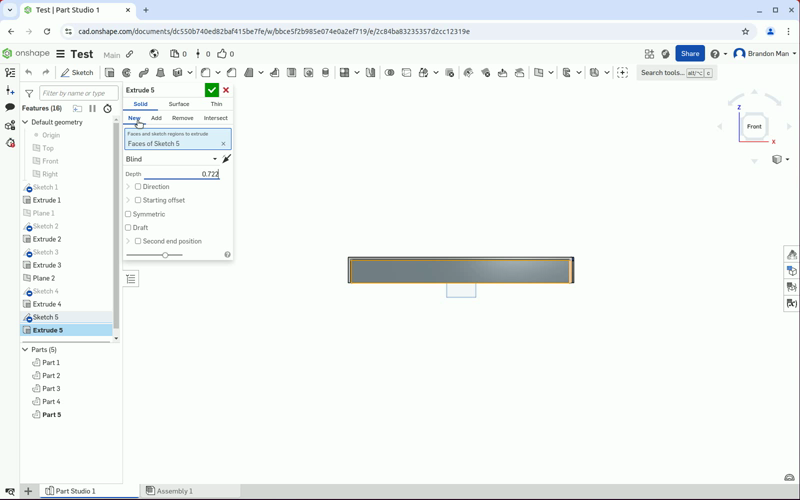
key(enter)
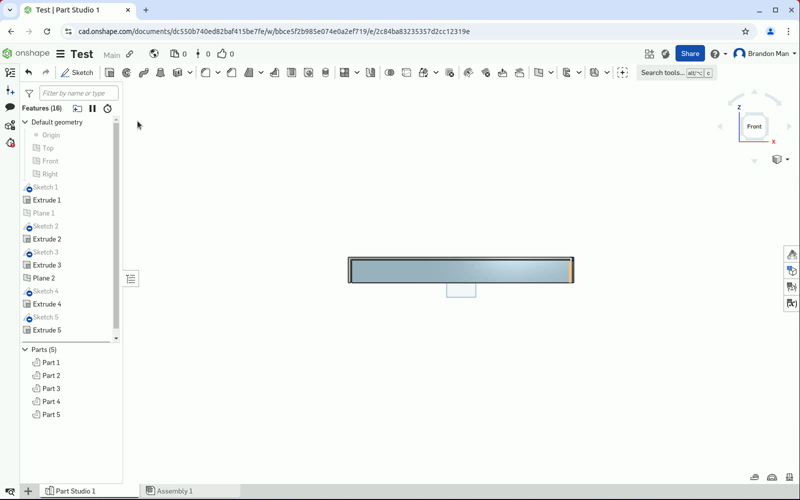
key(shift+h)
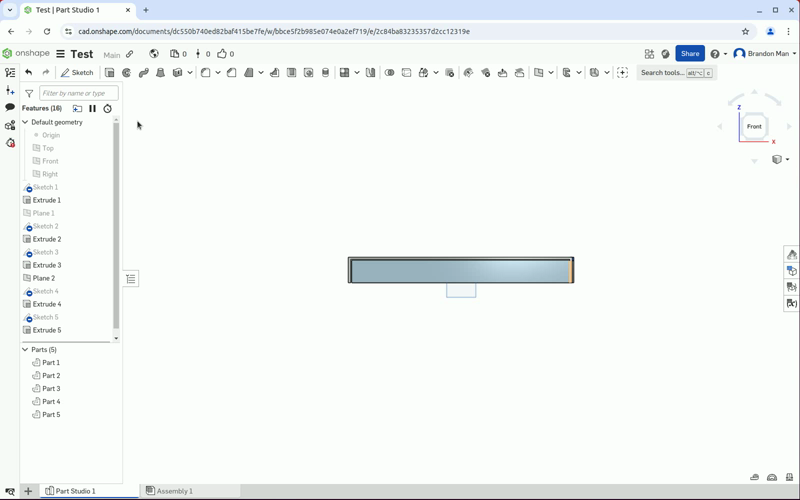
key(shift+h)
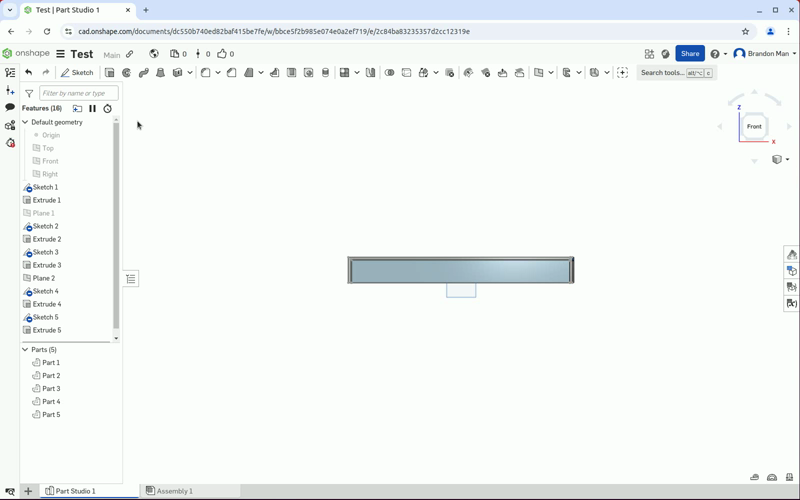
key(shift+7)
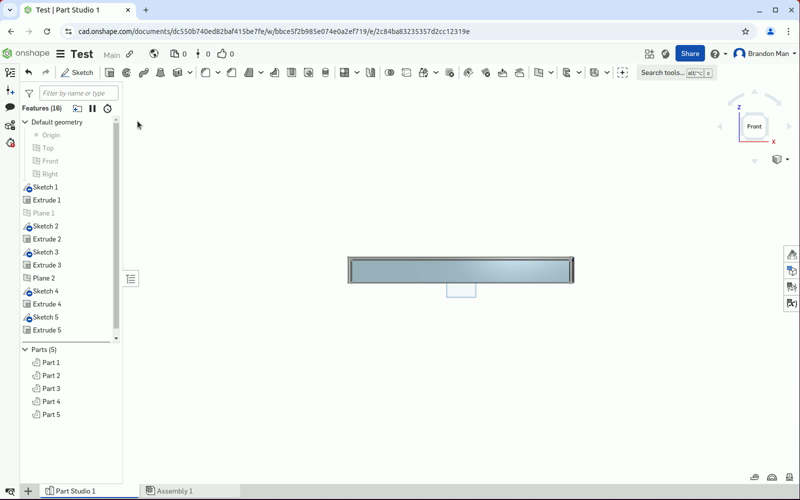
key(left, 2)
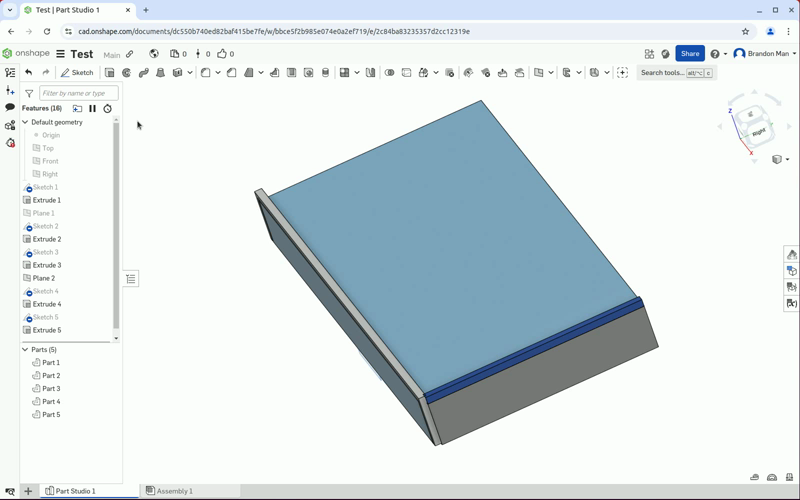
key(down, 2)
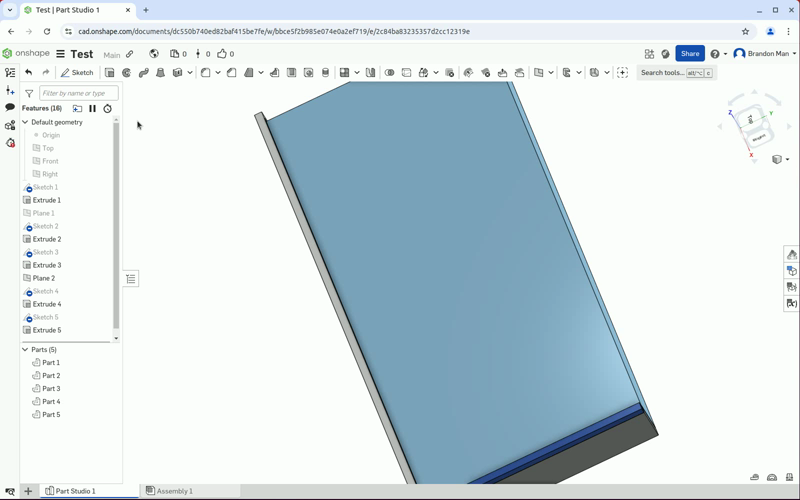
key(up, 2)
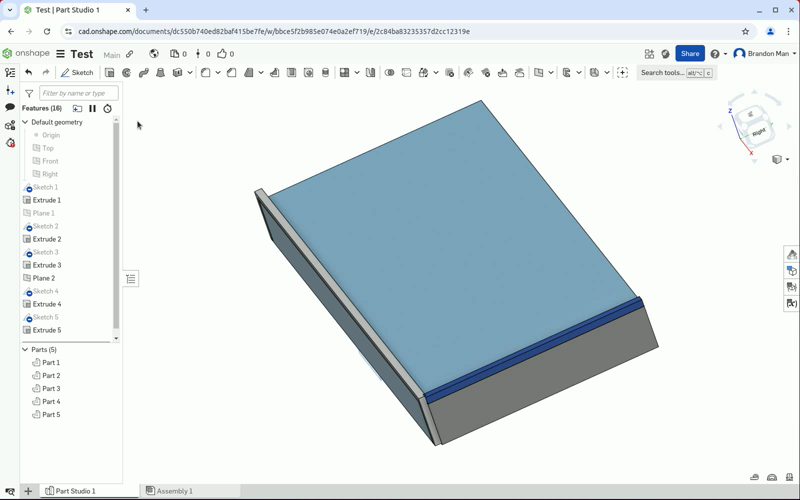
key(right, 2)
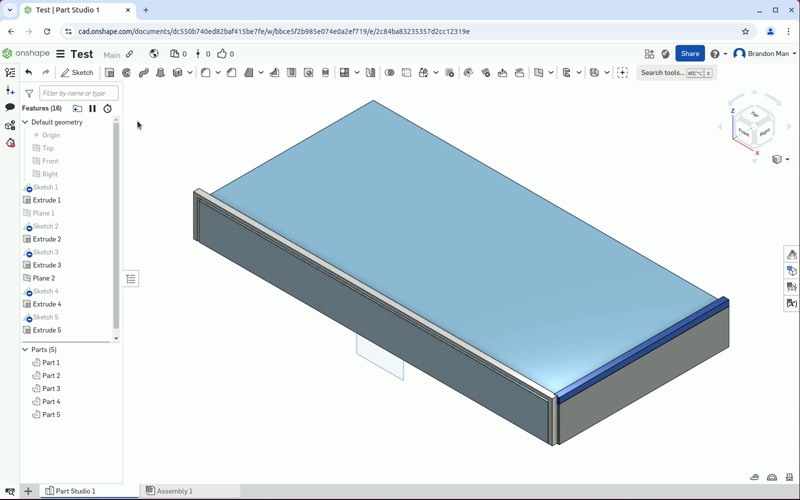
mouse_move(69, 189)
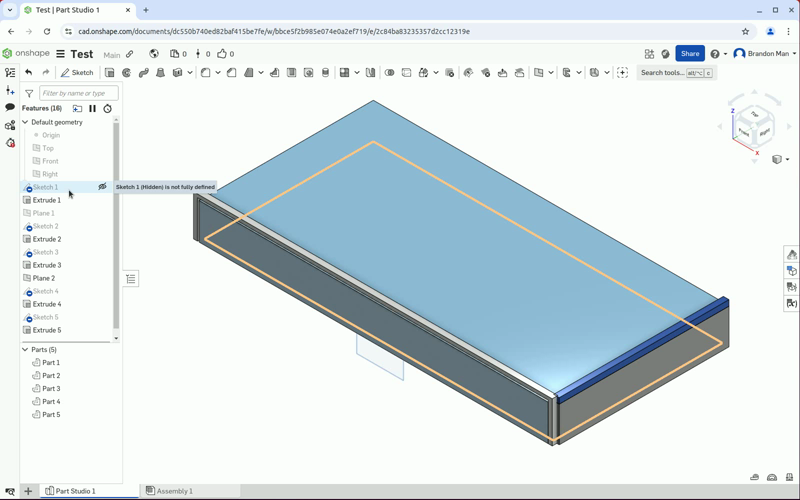
click(69, 189)